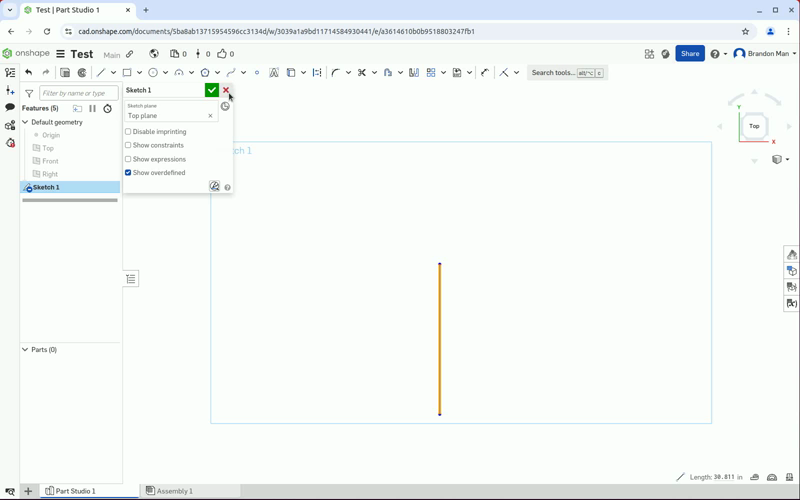
key(shift+h)
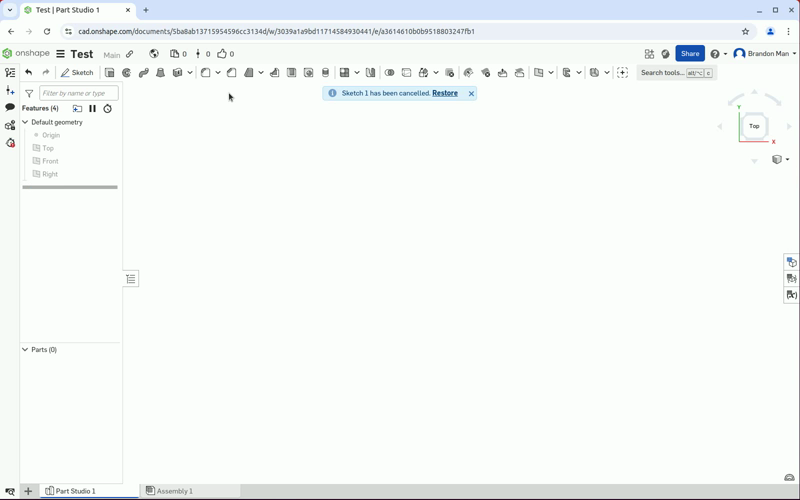
mouse_move(73, 352)
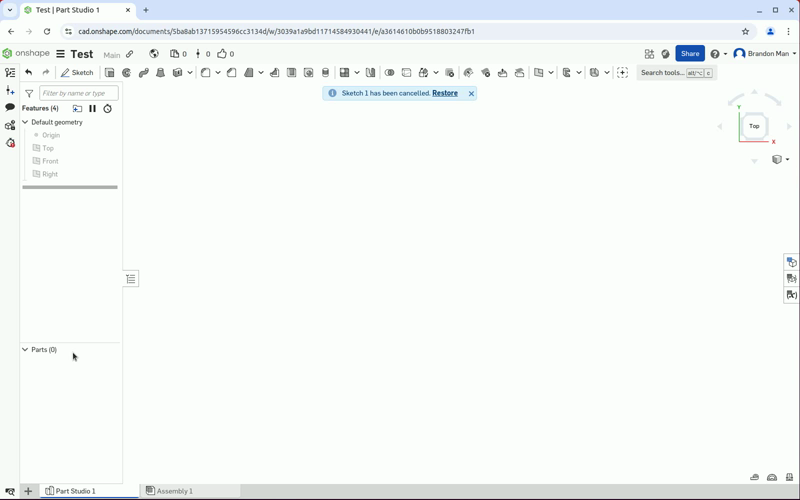
key(y)
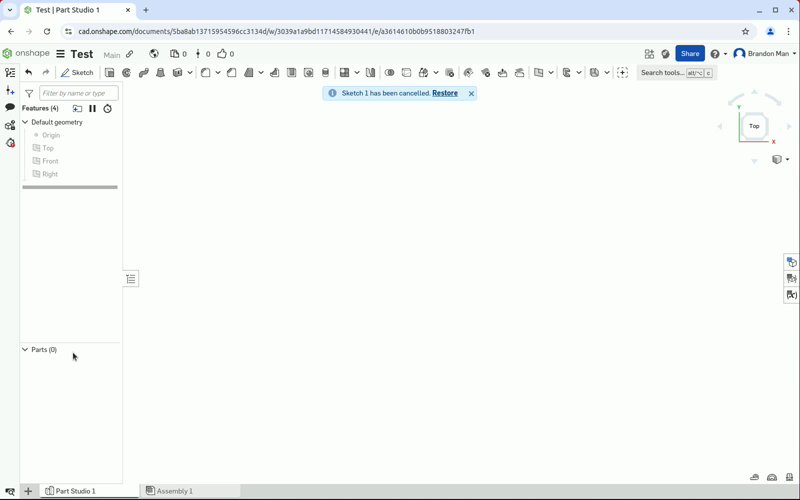
key(shift+p)
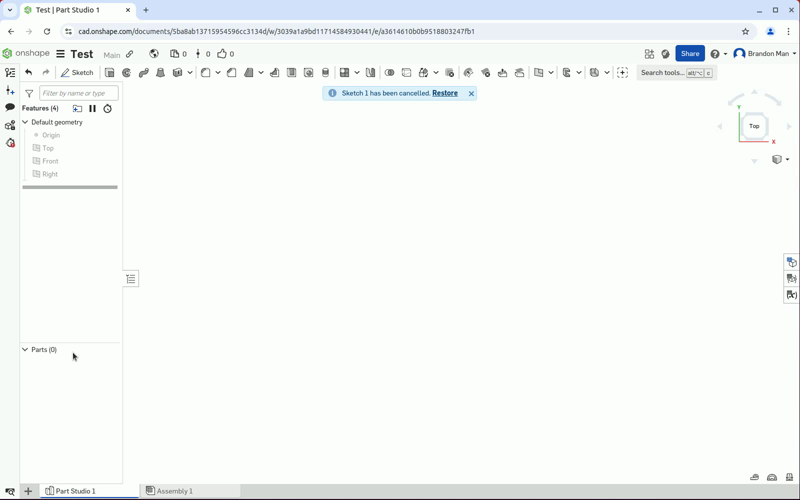
key(space)
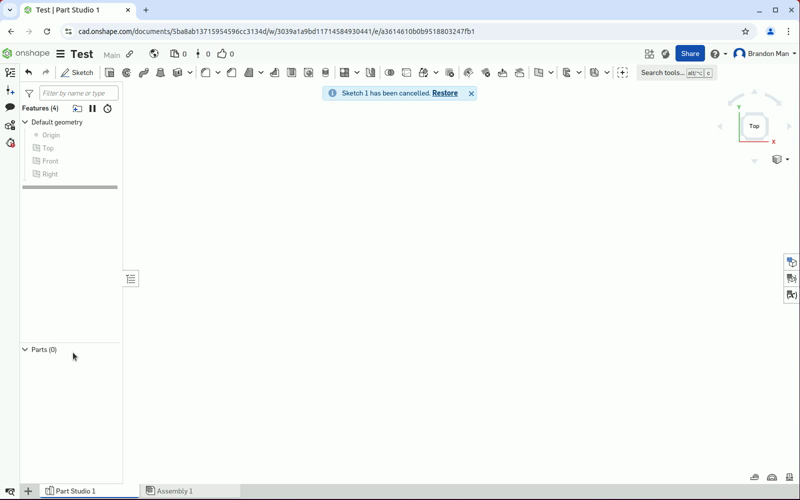
key_down(shift)
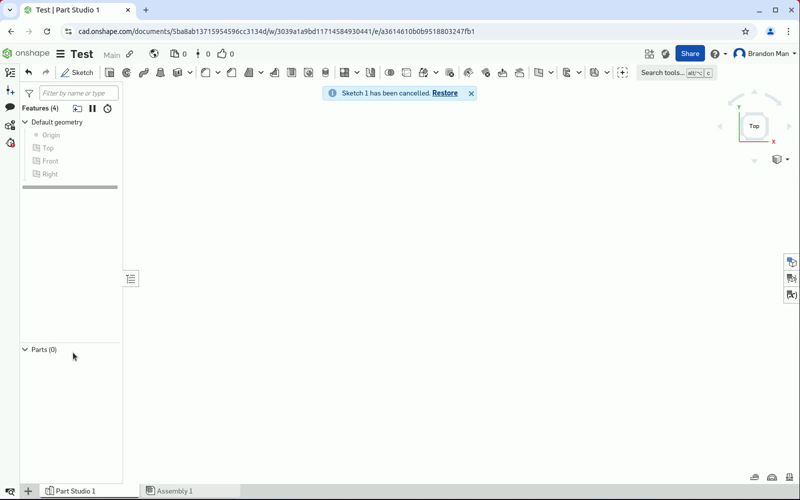
key(up)
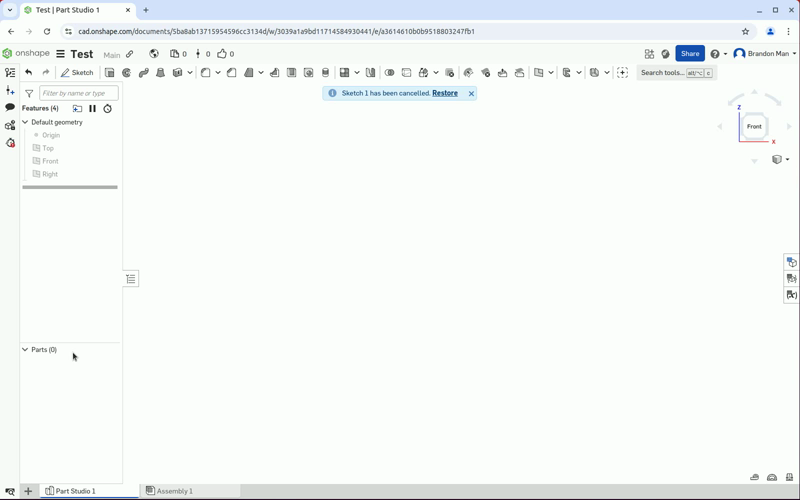
key_up(shift)
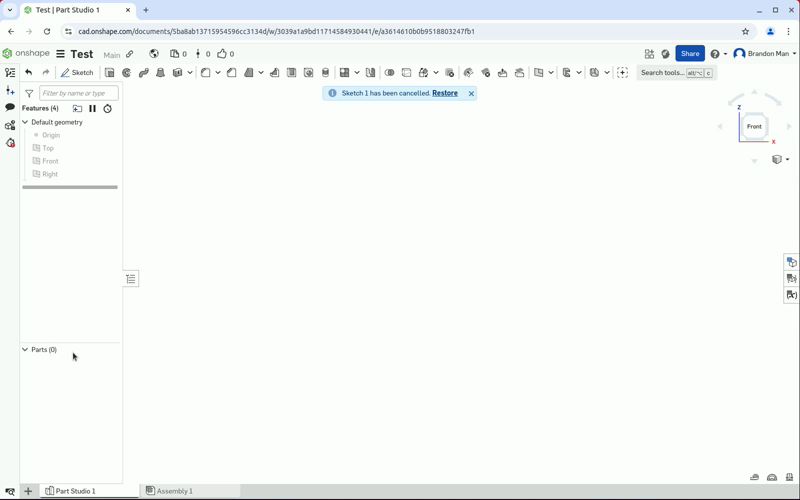
key(space)
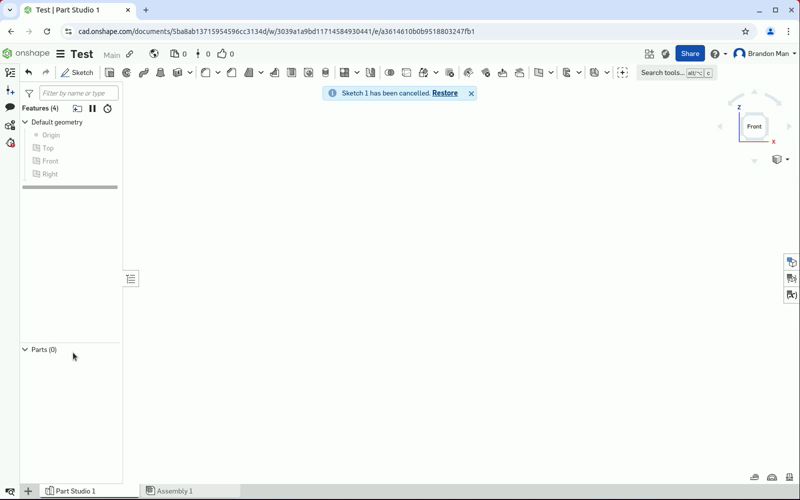
key_down(shift)
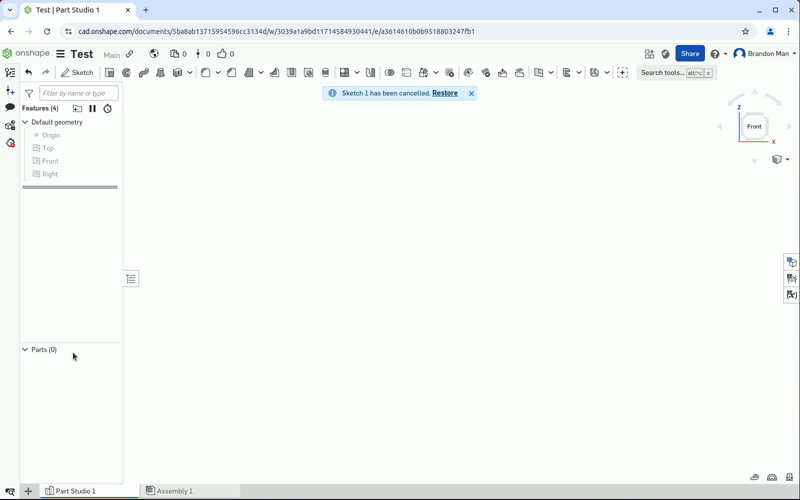
key(left)
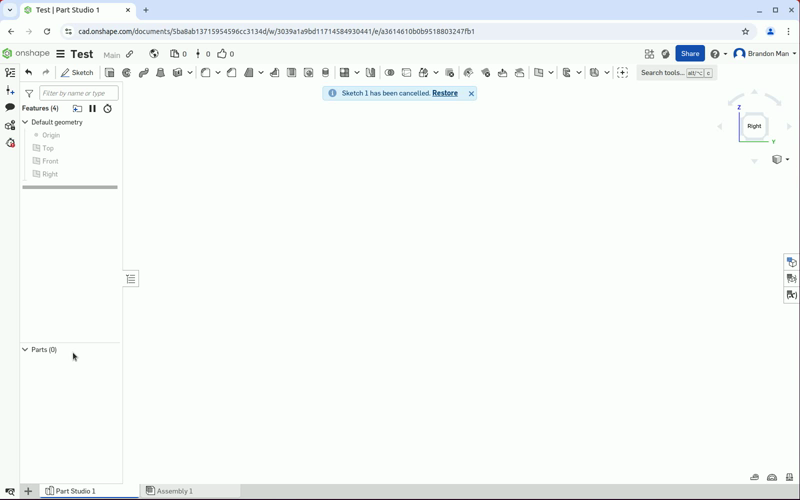
key_up(shift)
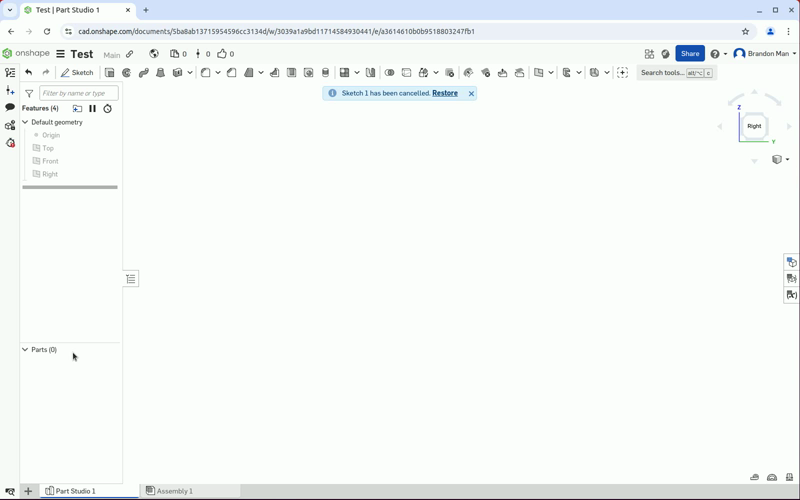
mouse_move(73, 352)
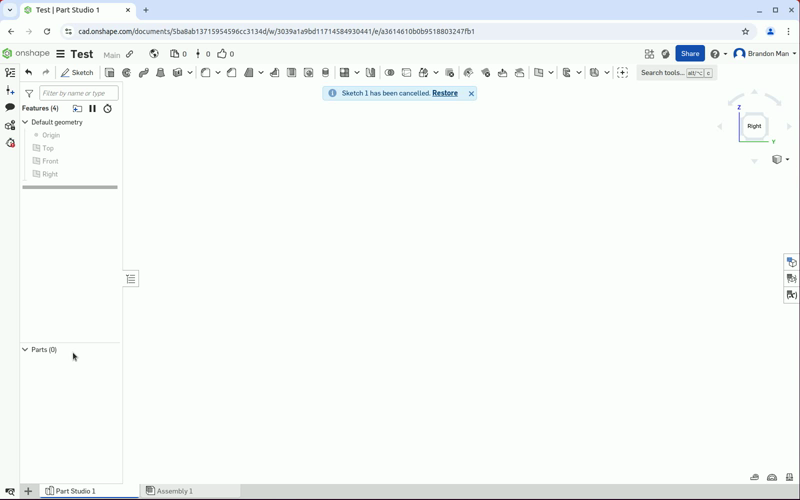
key(shift+y)
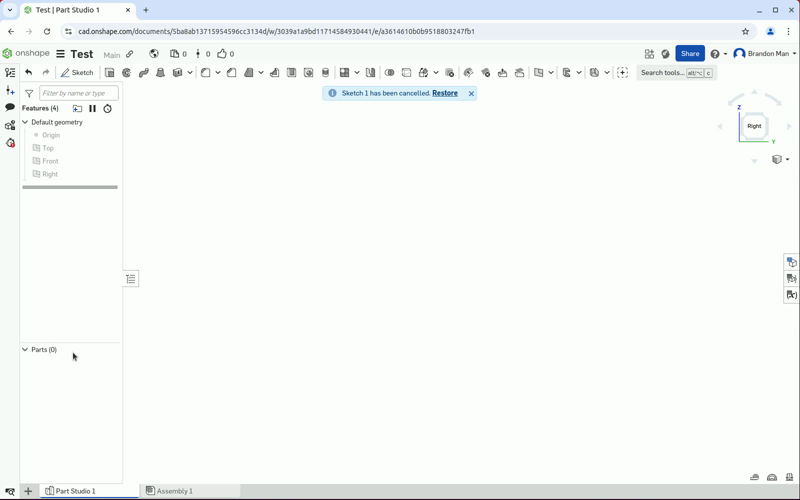
key(shift+s)
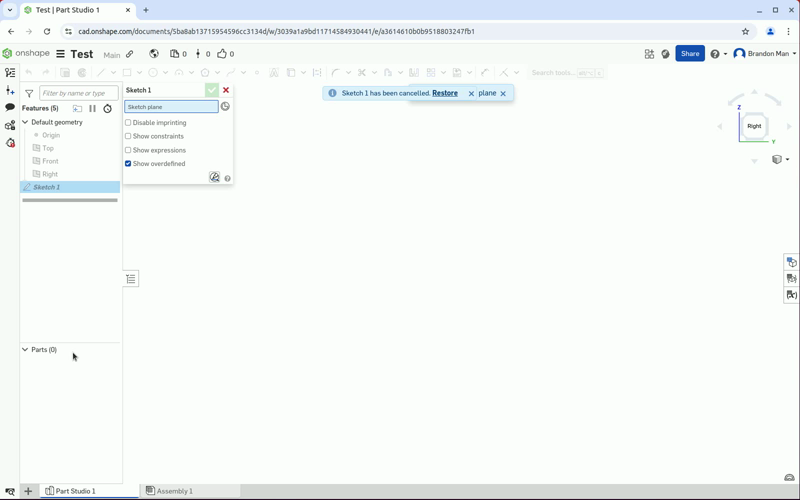
mouse_move(73, 176)
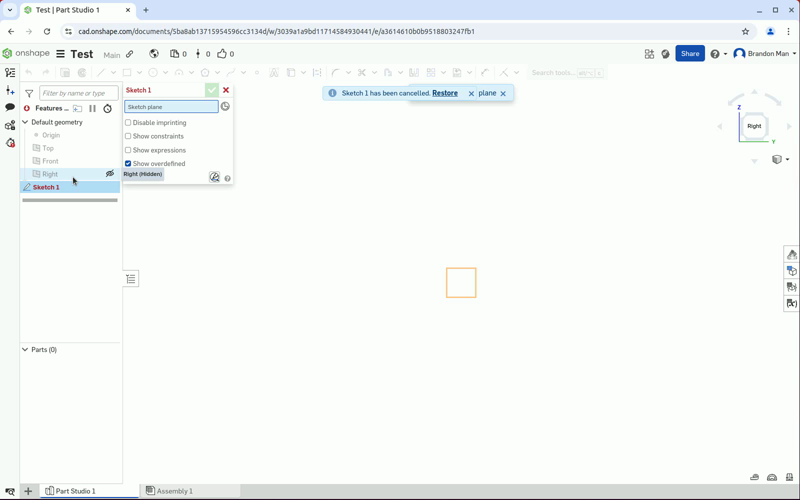
click(73, 176)
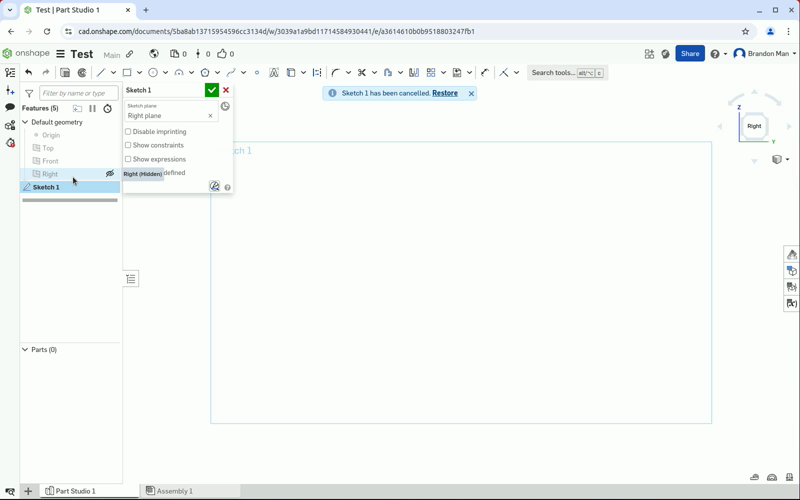
mouse_move(73, 352)
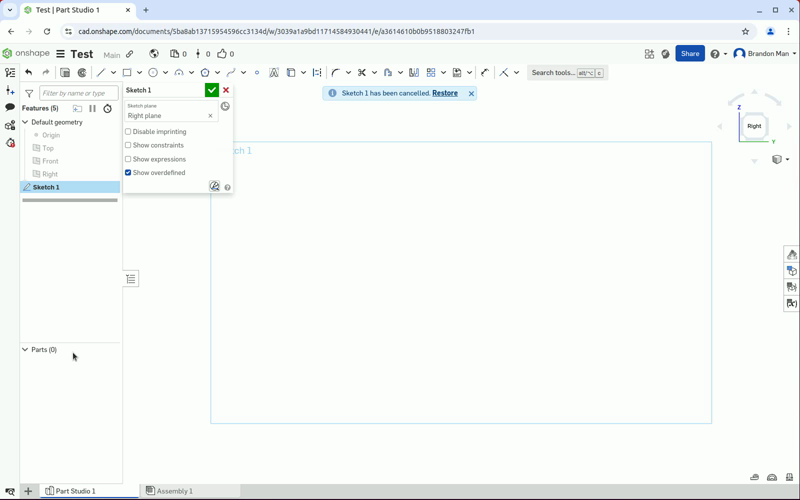
key(y)
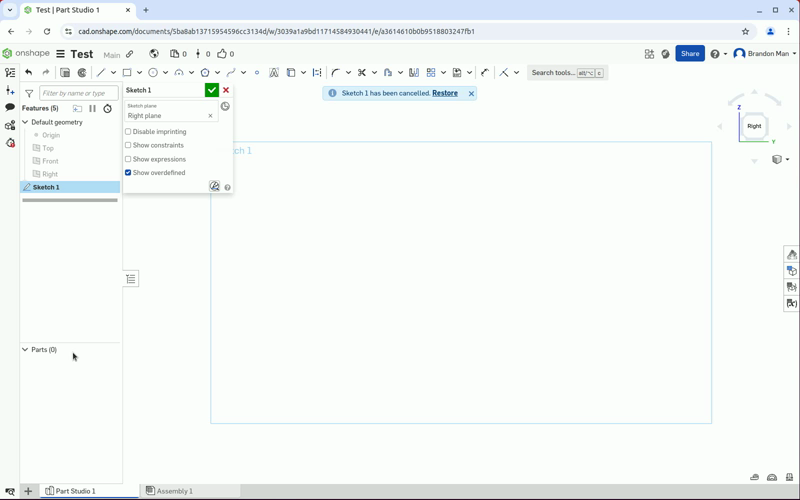
key(l)
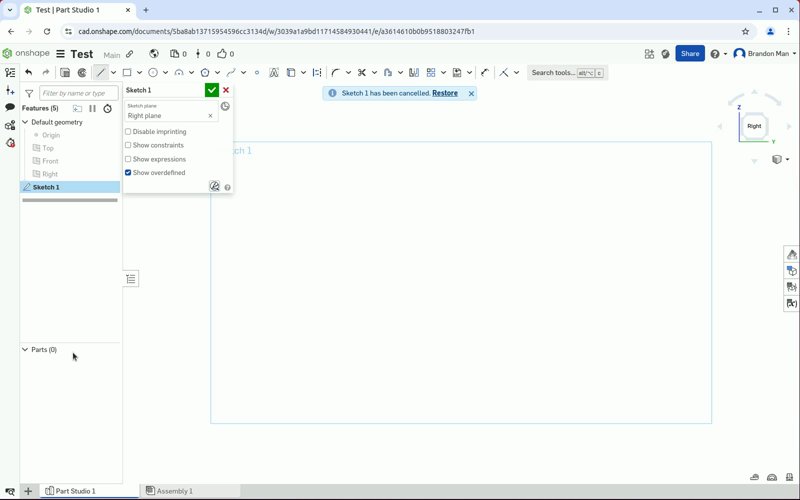
key_down(shift)
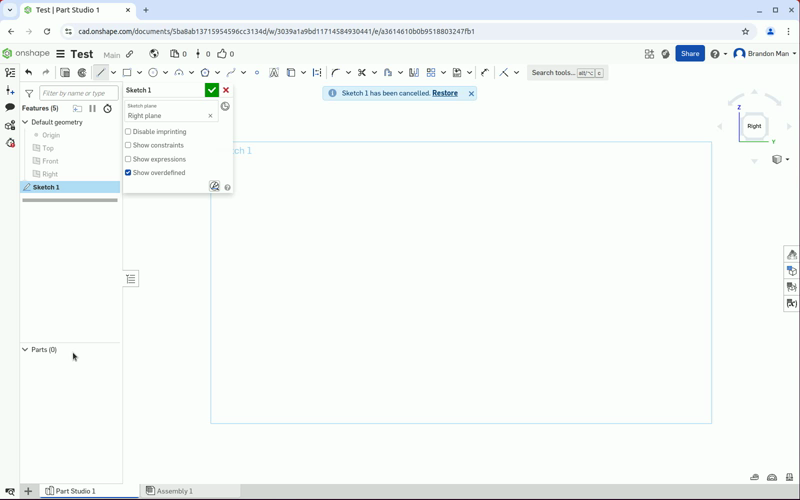
mouse_move(439, 297)
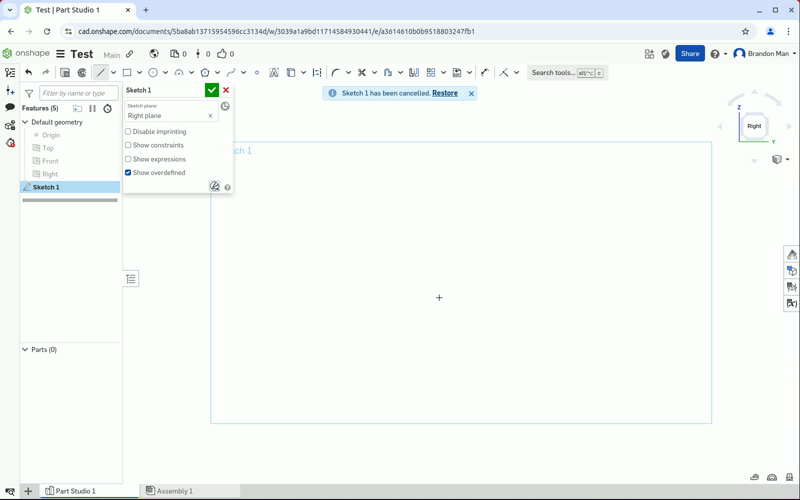
click(439, 297)
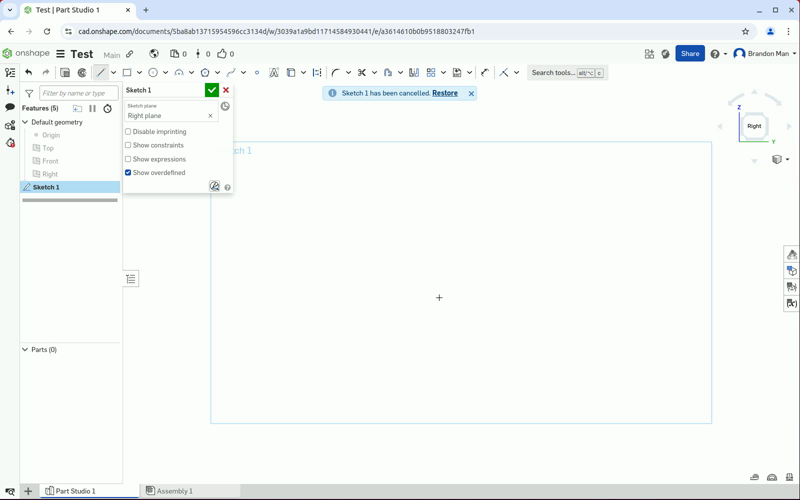
key_up(shift)
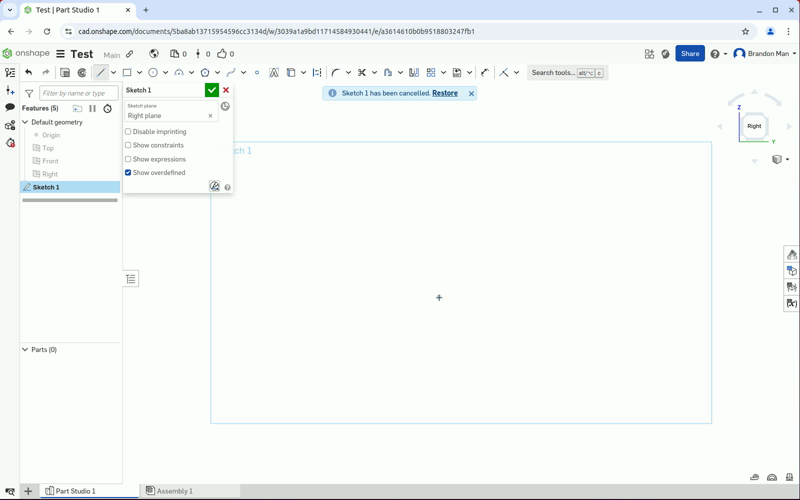
key_down(shift)
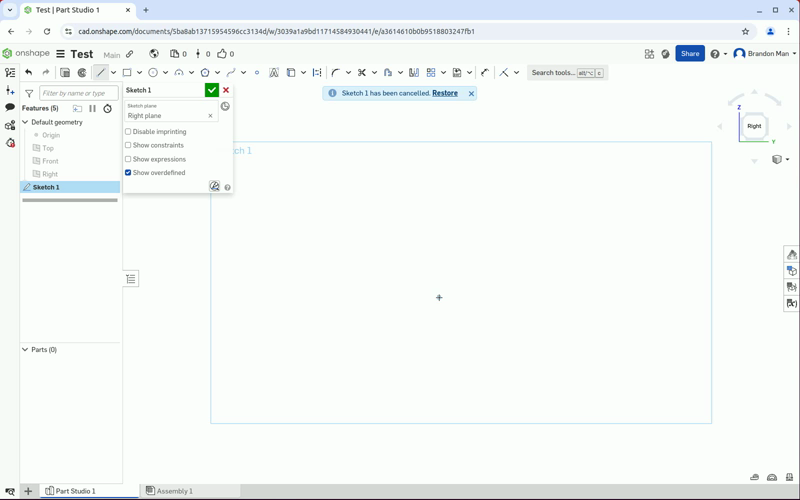
mouse_move(469, 297)
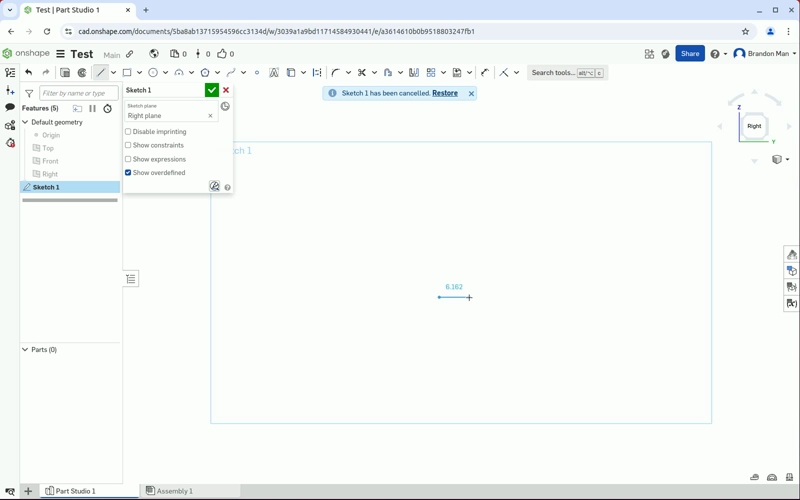
mouse_move(496, 297)
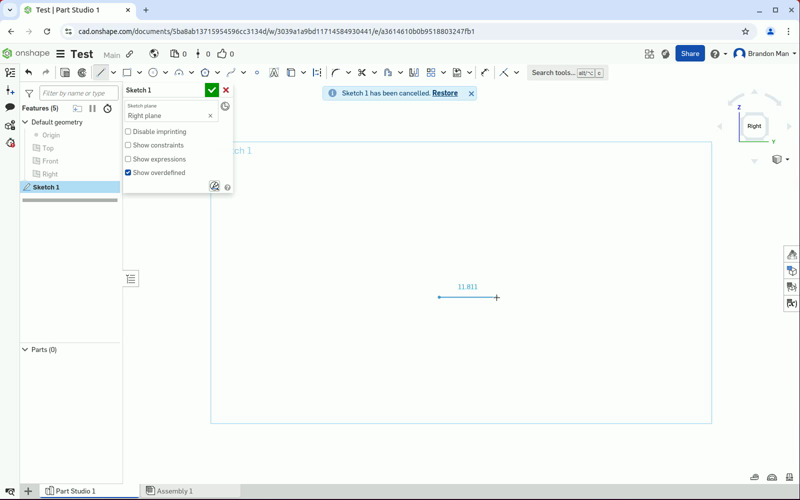
click(496, 297)
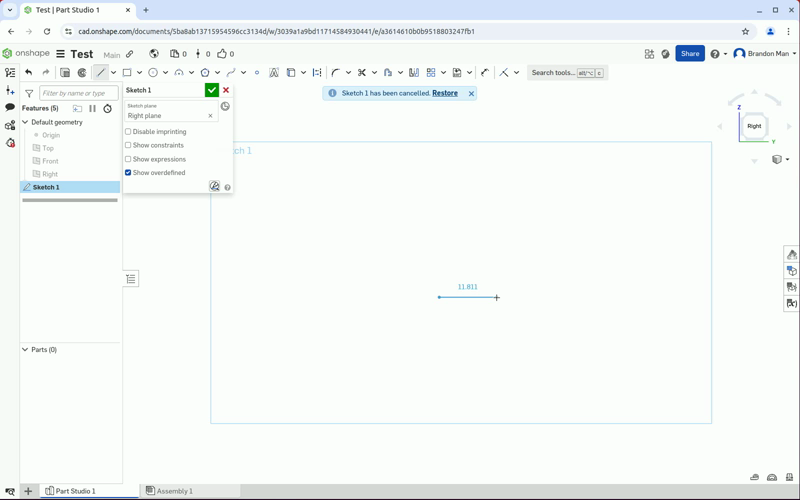
key_up(shift)
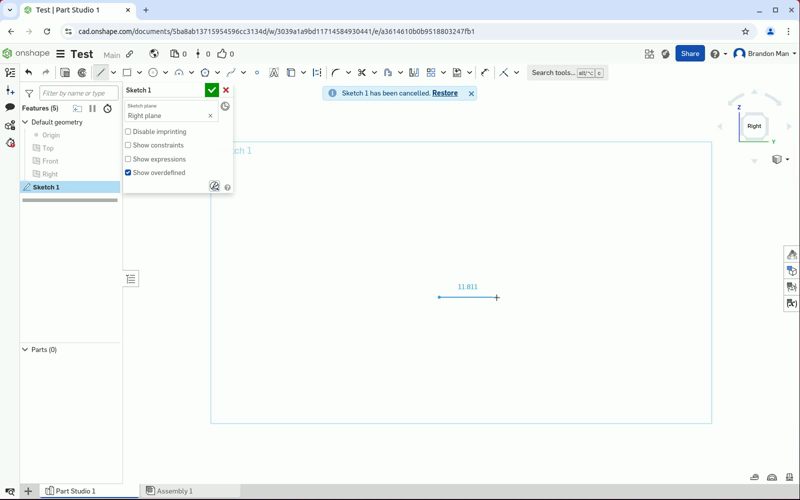
key_down(shift)
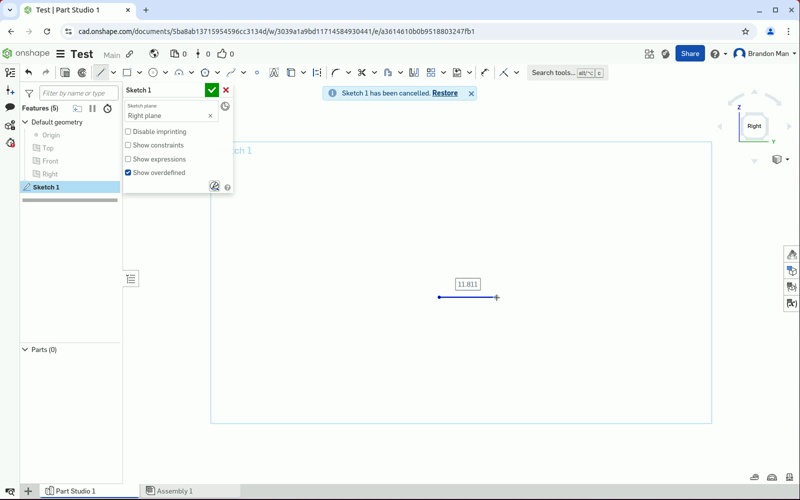
mouse_move(526, 297)
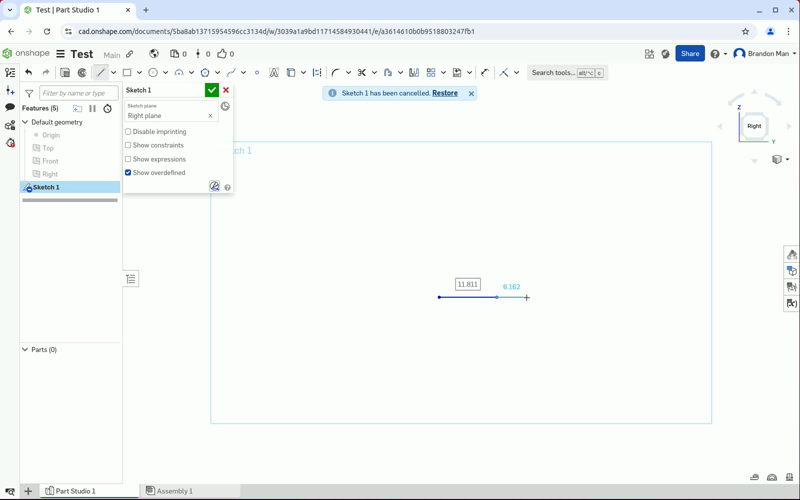
mouse_move(496, 282)
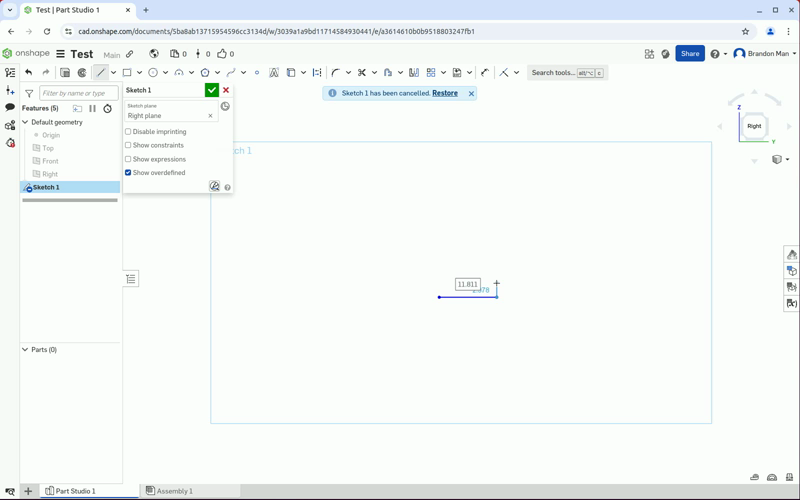
click(496, 282)
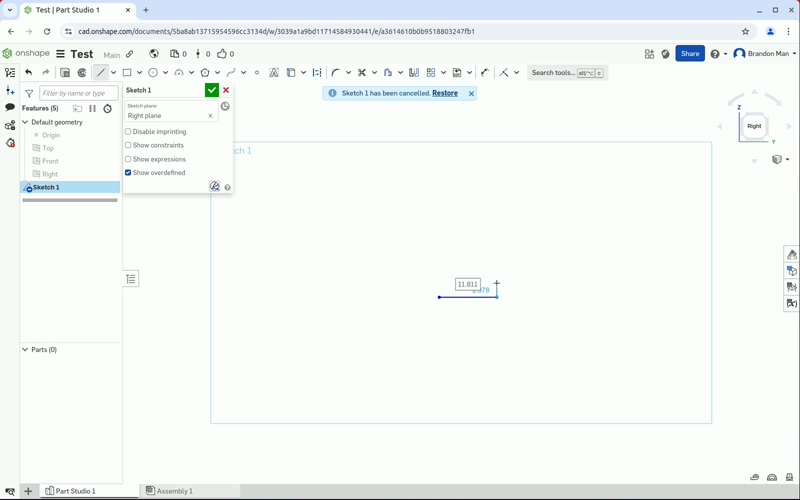
key_up(shift)
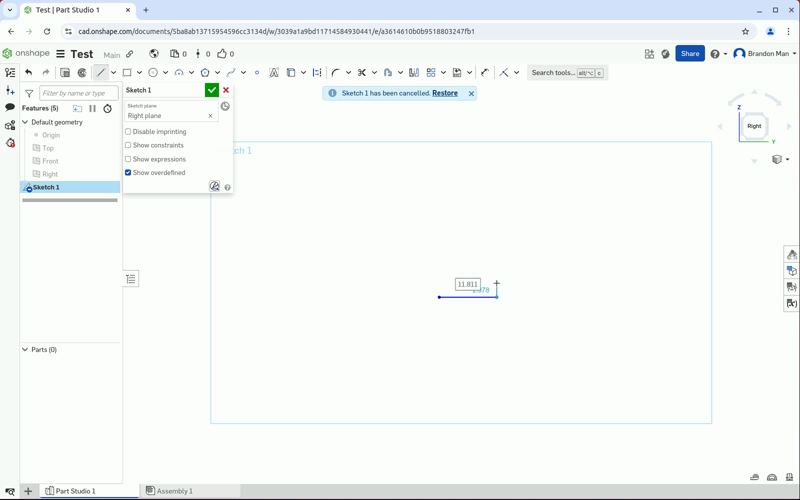
key_down(shift)
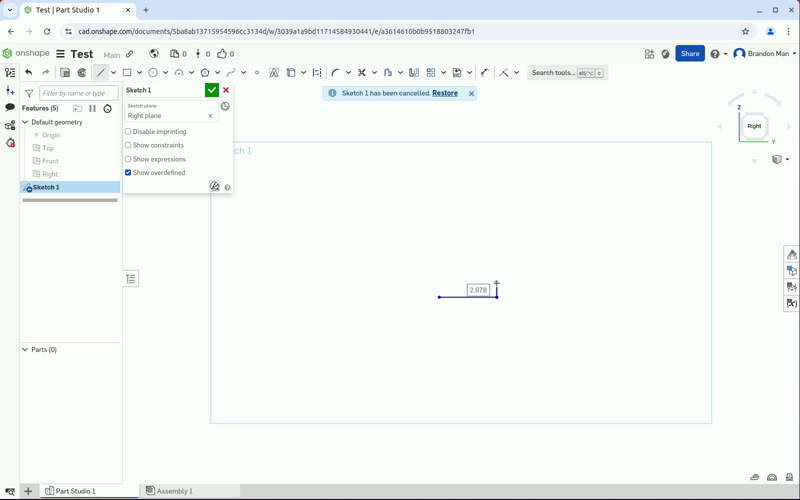
mouse_move(526, 282)
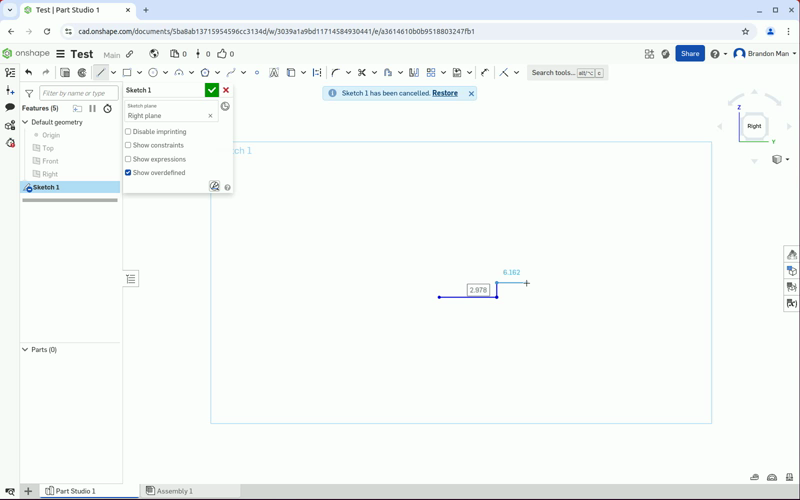
mouse_move(496, 240)
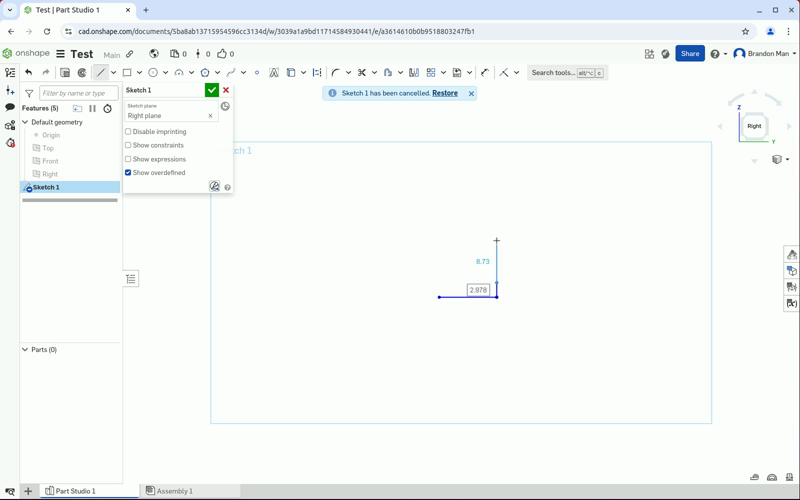
click(496, 240)
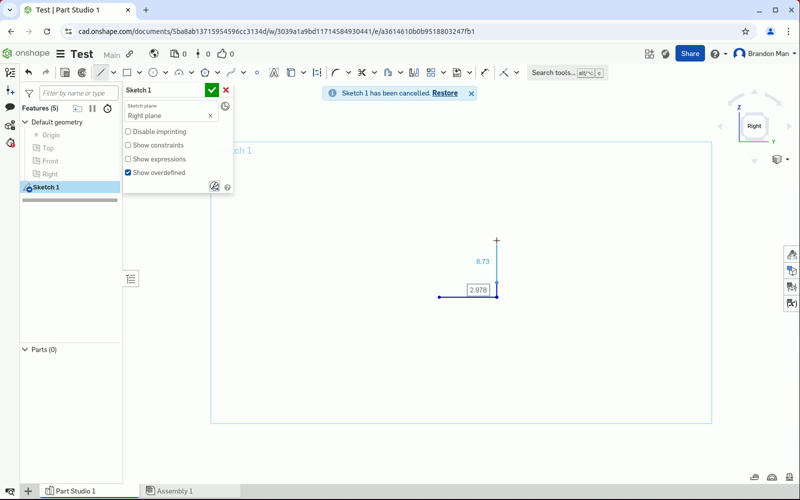
key_up(shift)
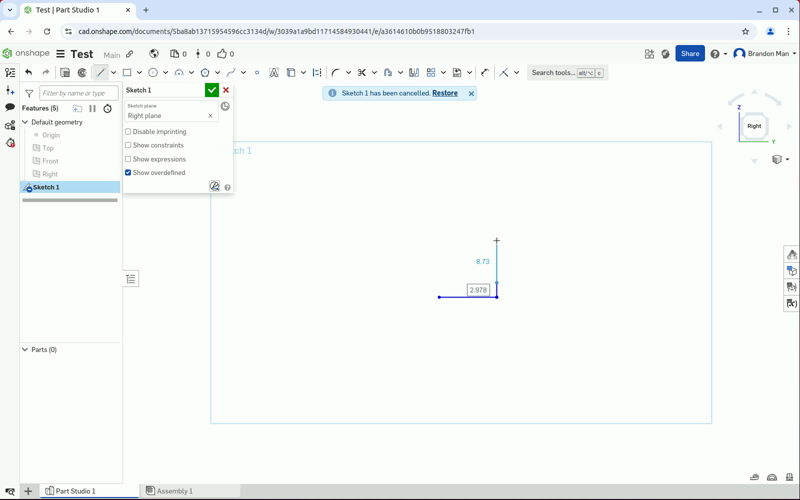
key_down(shift)
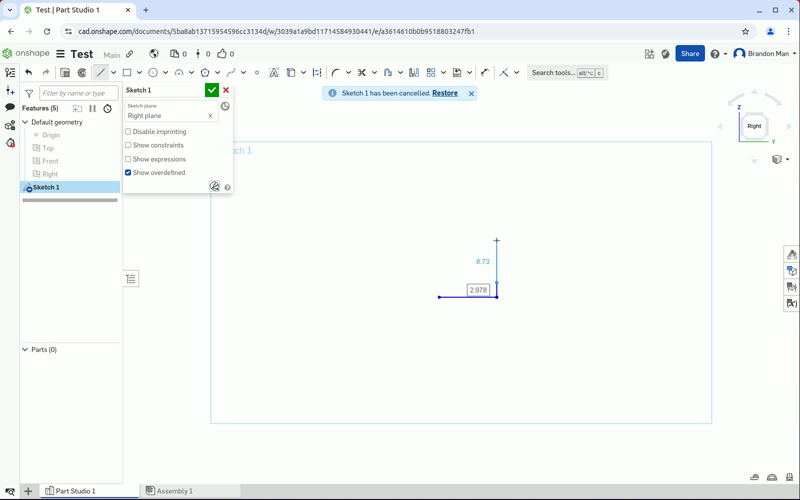
mouse_move(526, 240)
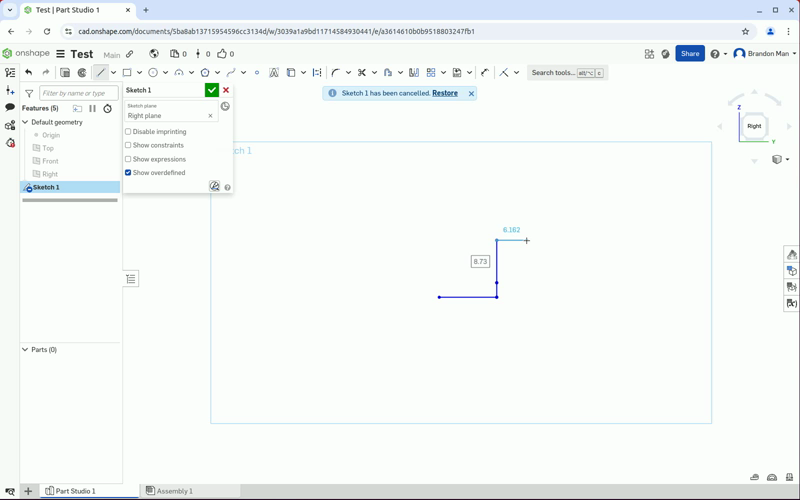
mouse_move(468, 240)
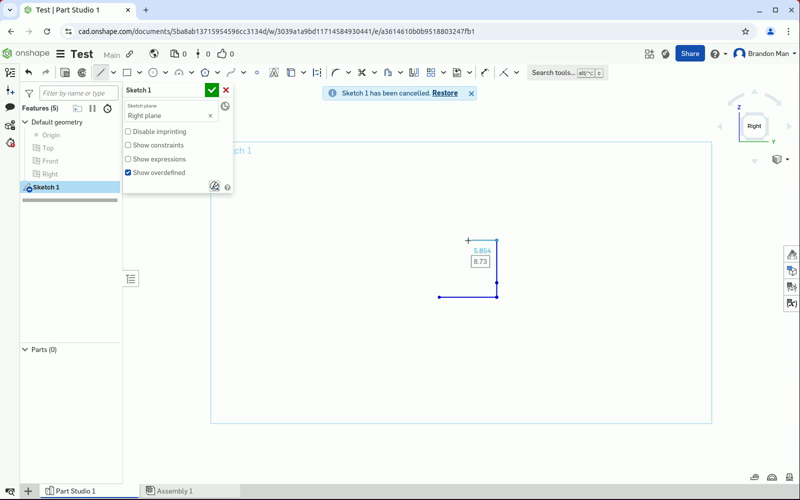
click(468, 240)
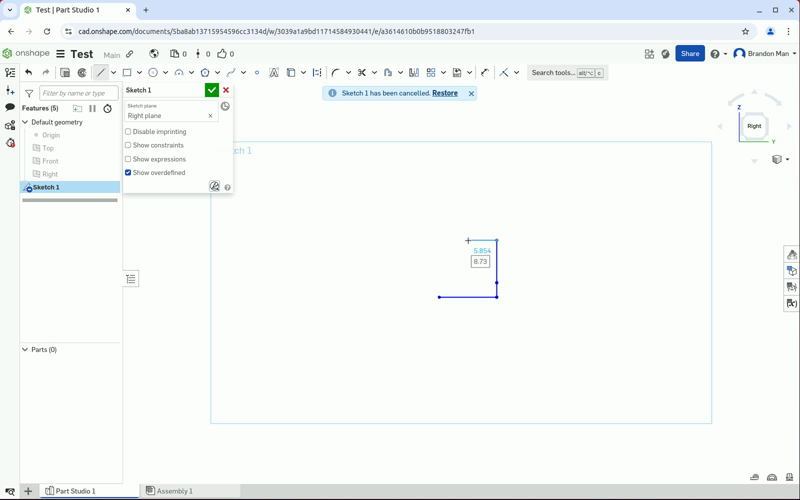
key_up(shift)
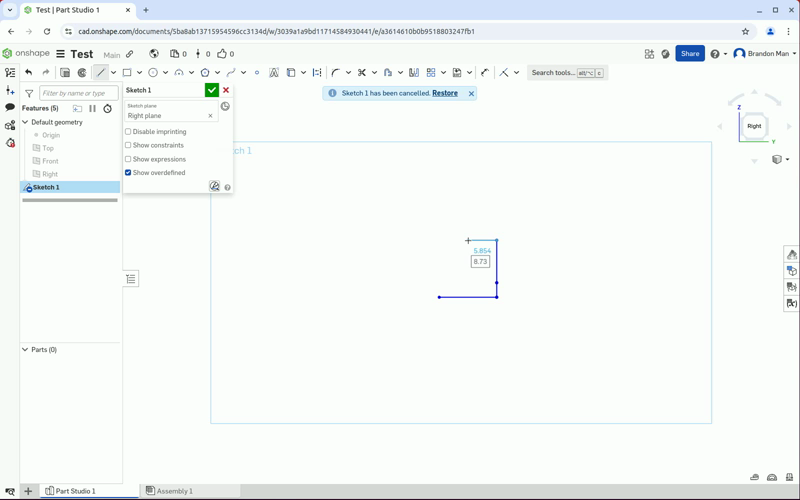
key_down(shift)
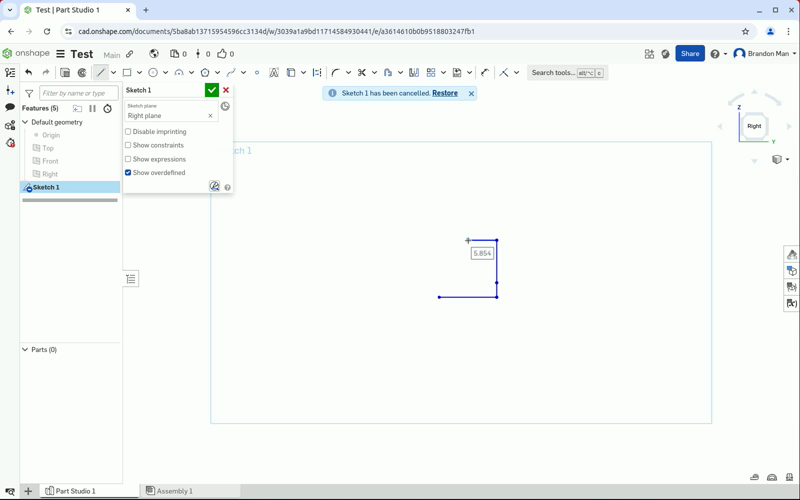
mouse_move(498, 240)
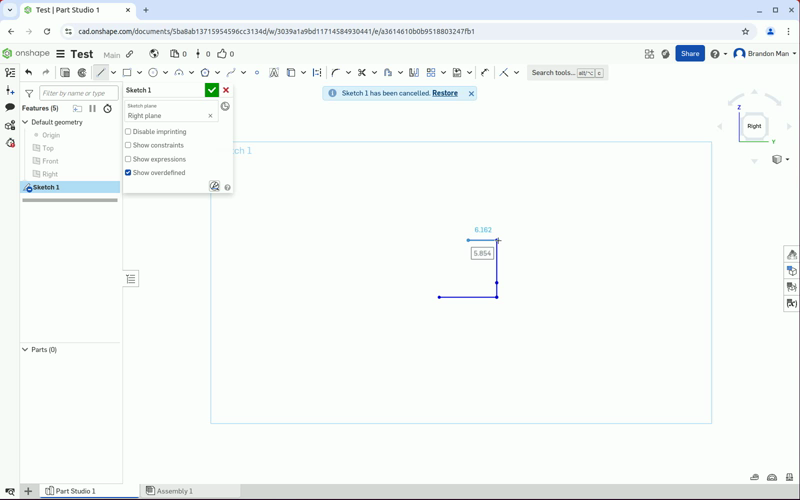
mouse_move(468, 282)
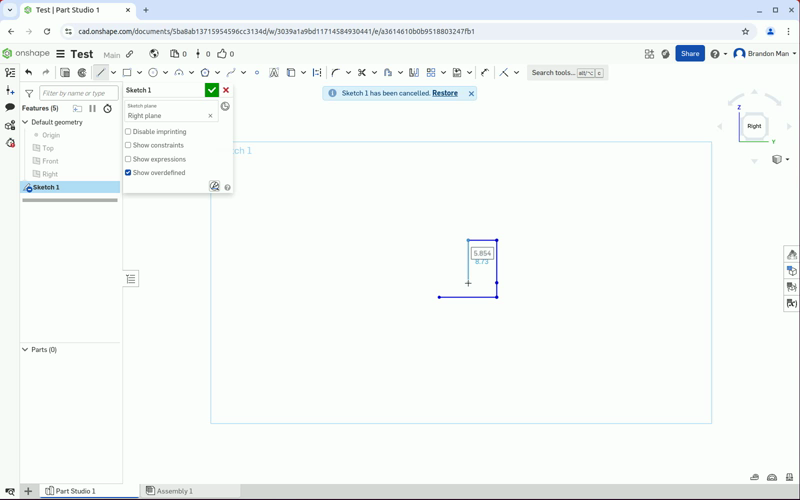
click(468, 282)
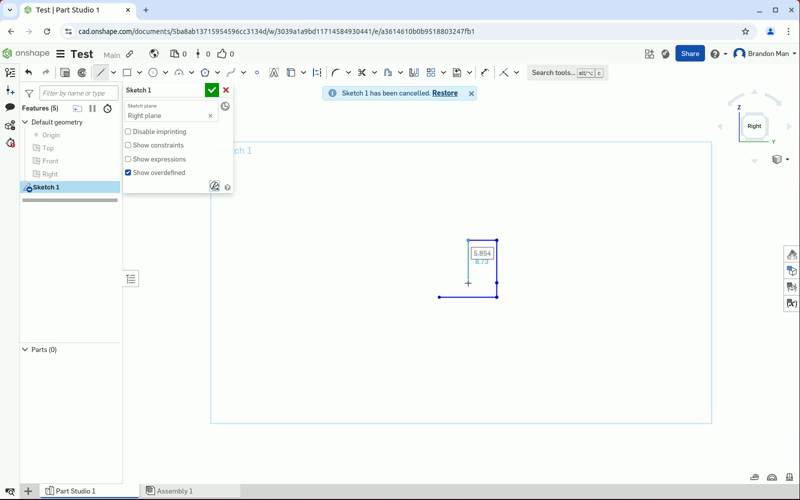
key_up(shift)
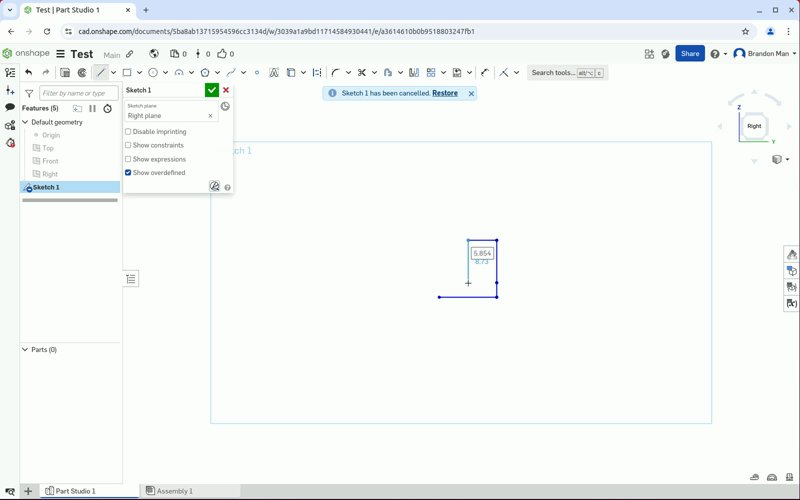
key_down(shift)
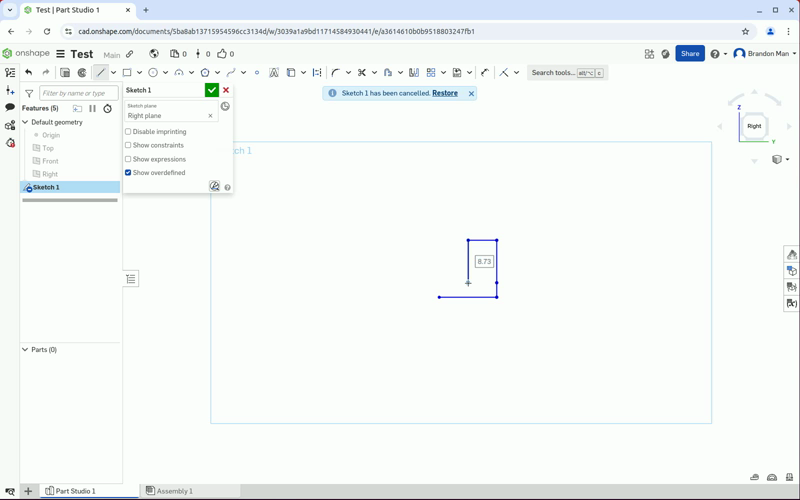
mouse_move(498, 282)
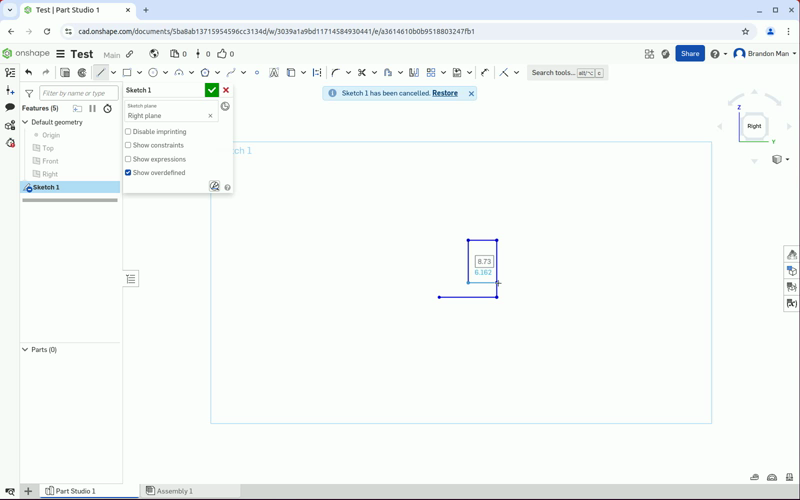
mouse_move(439, 282)
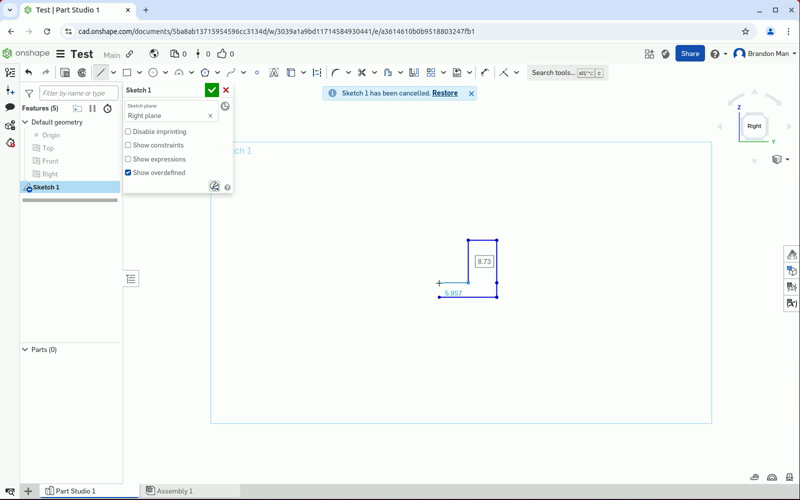
click(439, 282)
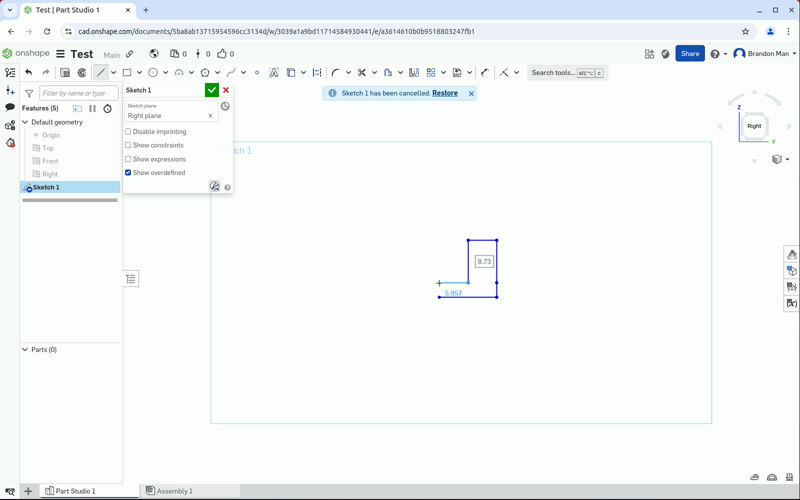
key_up(shift)
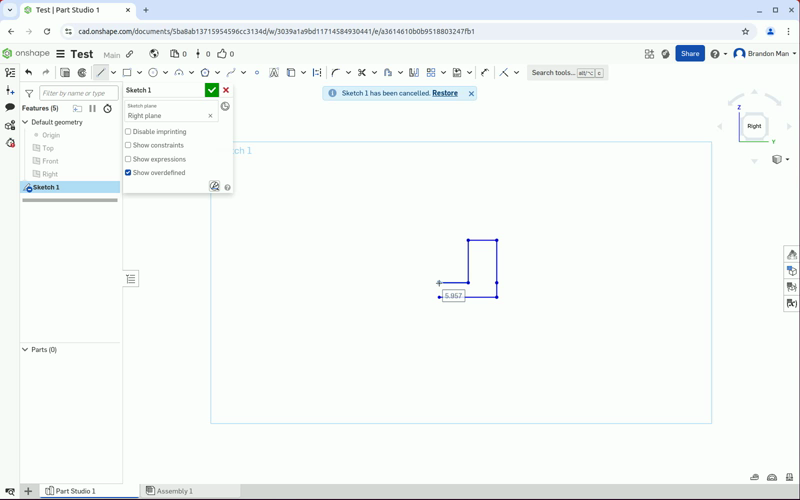
mouse_move(469, 282)
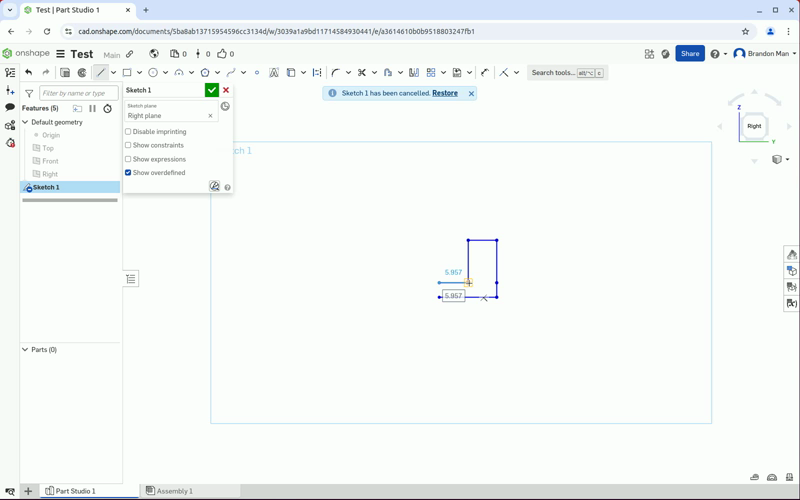
key_down(shift)
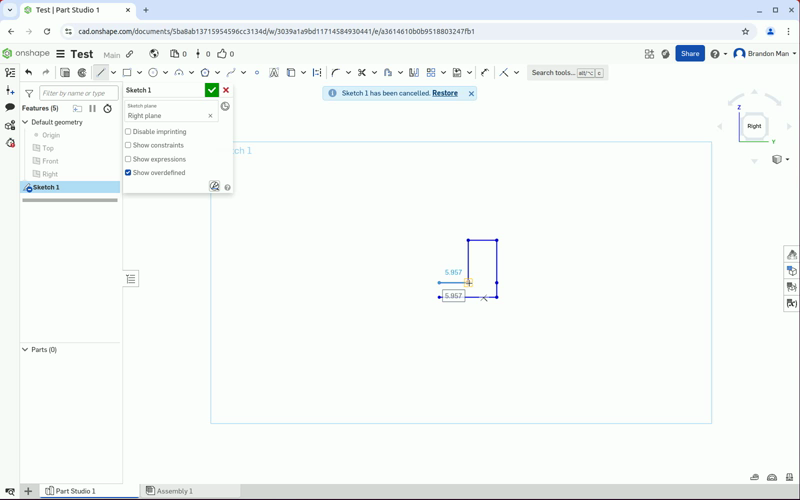
mouse_move(439, 297)
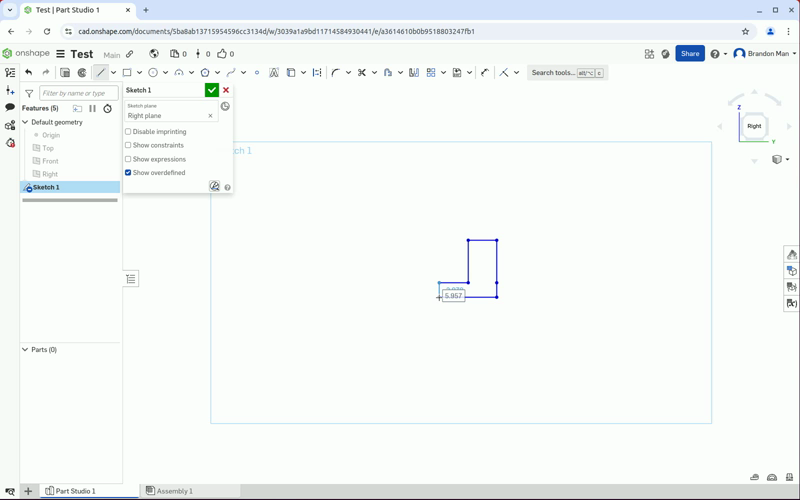
key_up(shift)
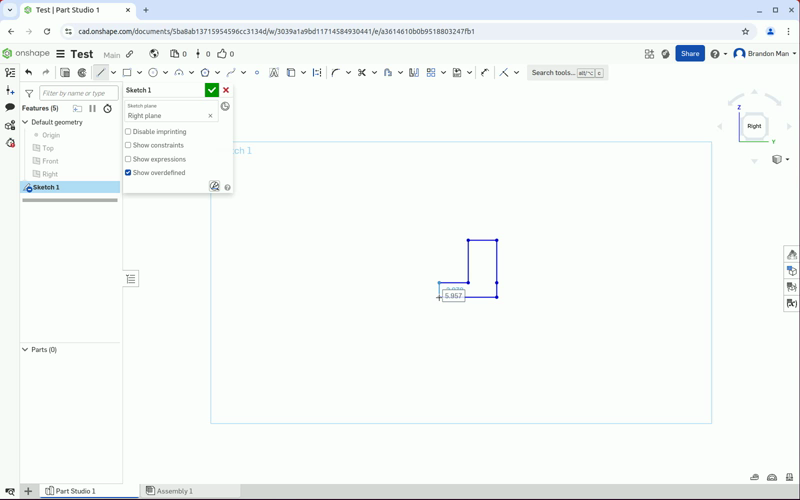
click(439, 297)
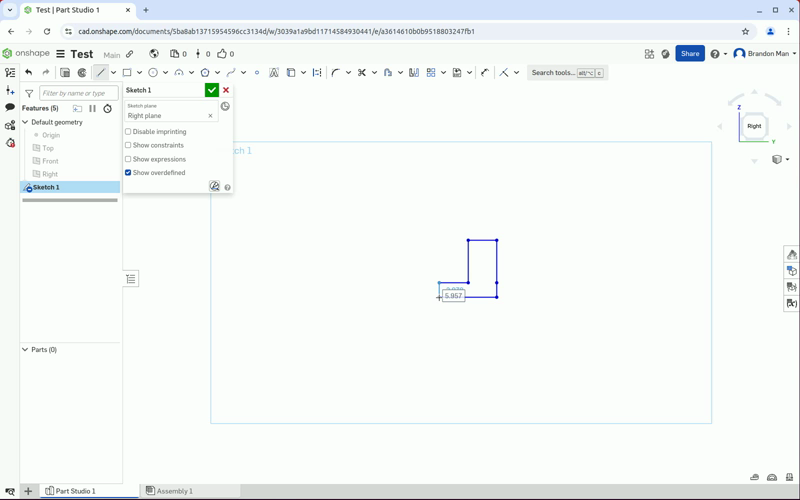
key(esc)
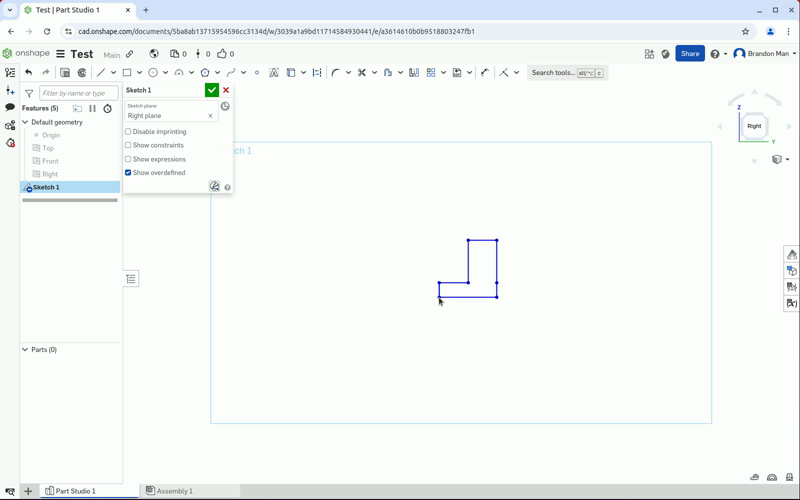
mouse_move(452, 291)
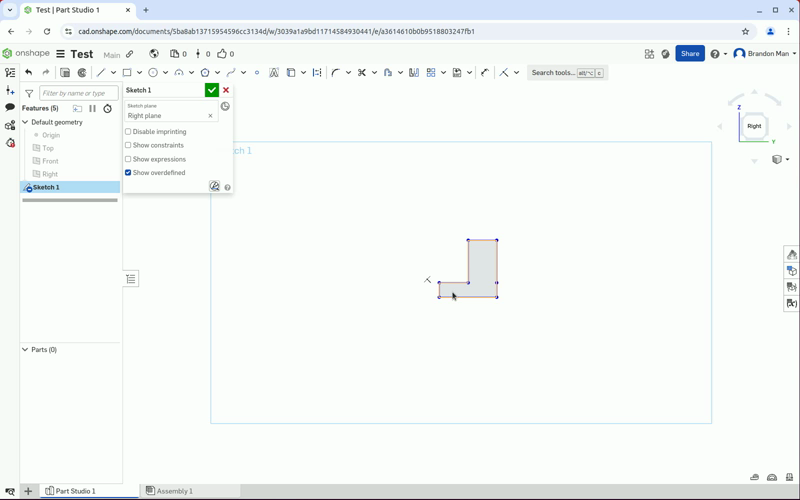
click(452, 291)
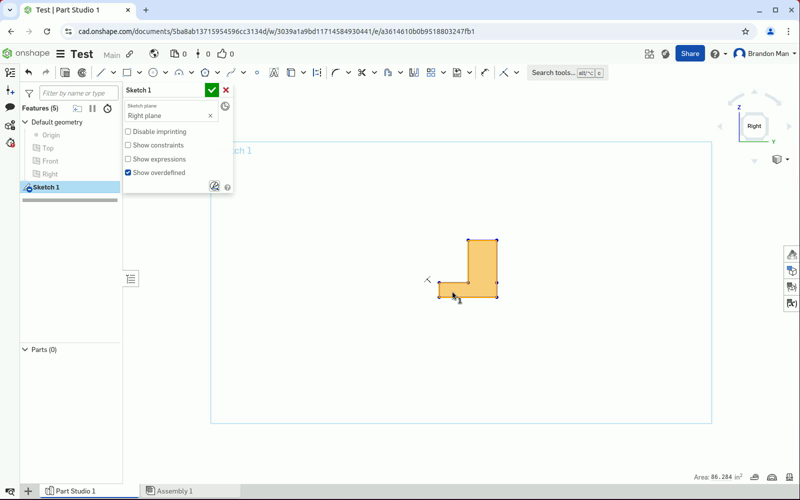
mouse_move(73, 352)
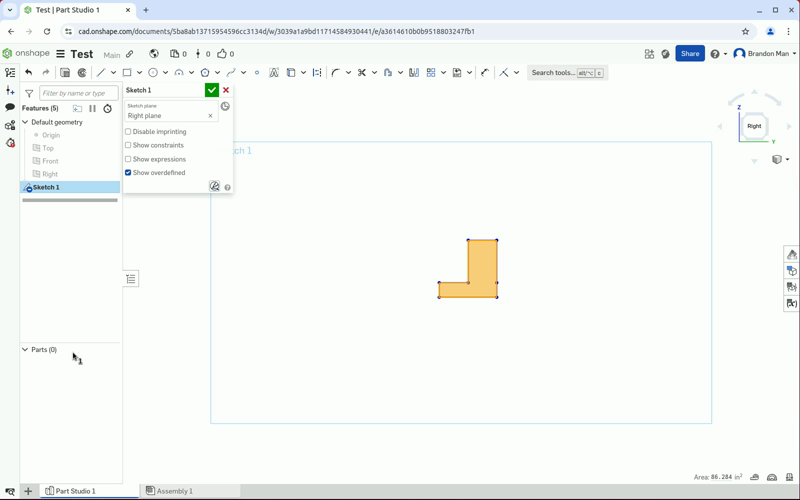
key(shift+y)
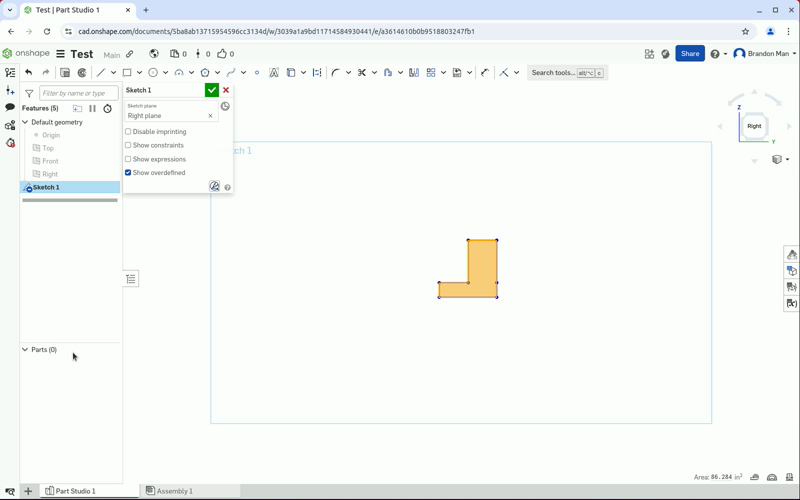
key(shift+e)
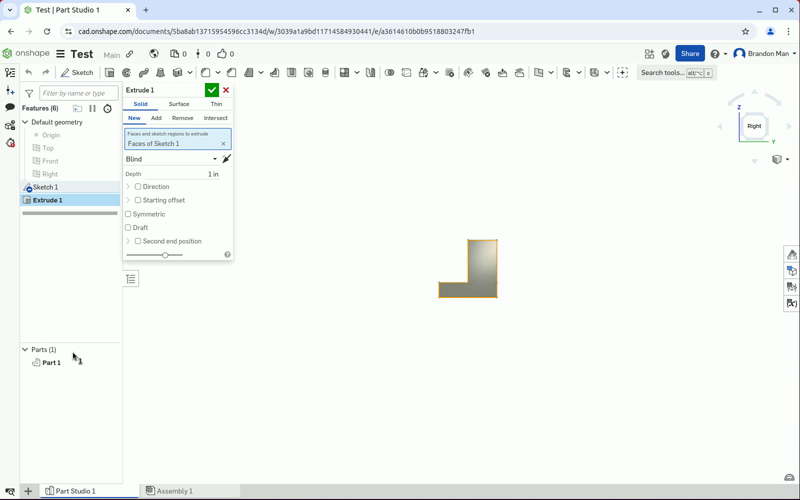
mouse_move(143, 106)
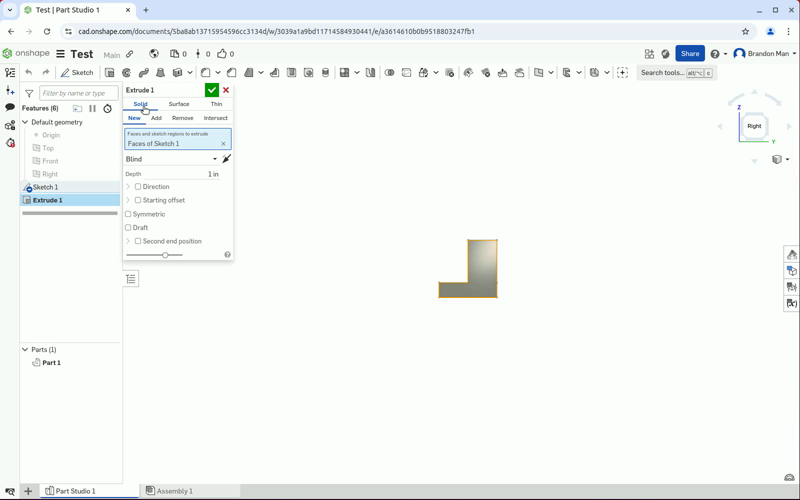
click(143, 106)
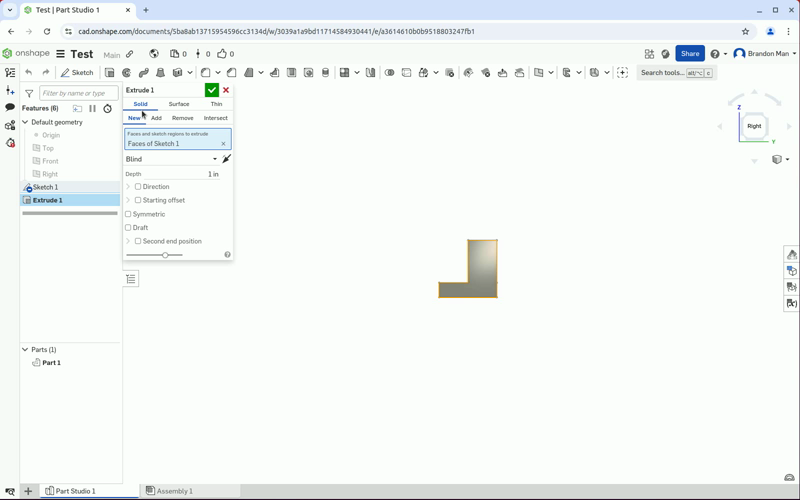
mouse_move(137, 120)
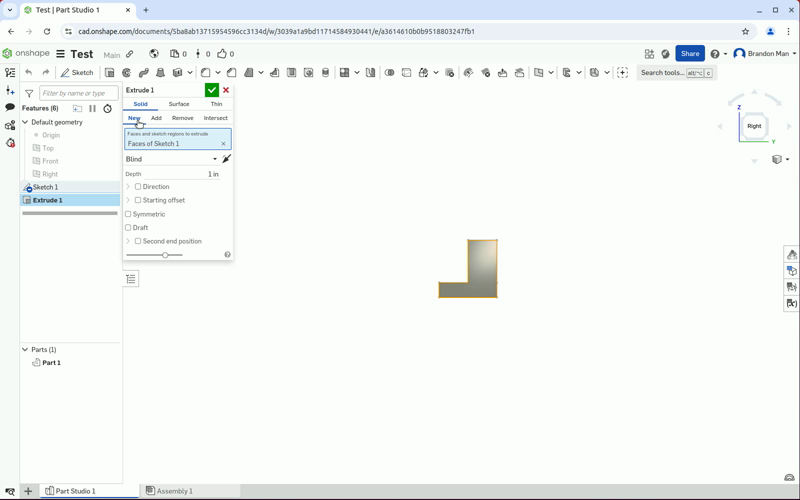
click(137, 120)
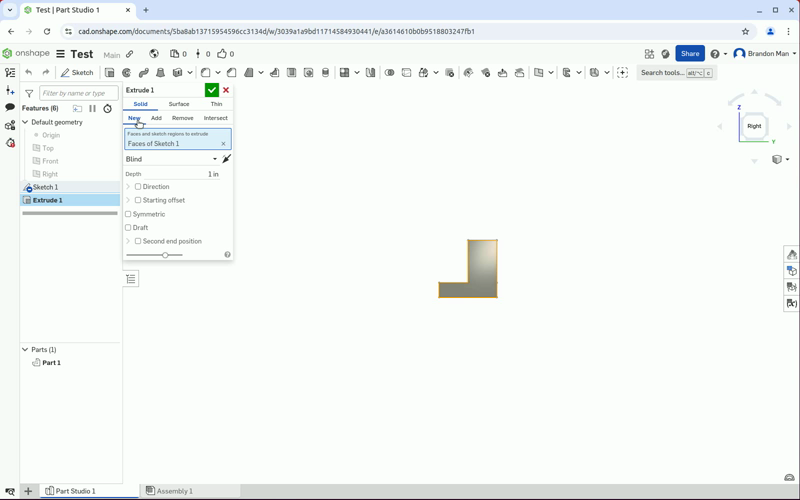
key(tab, 4)
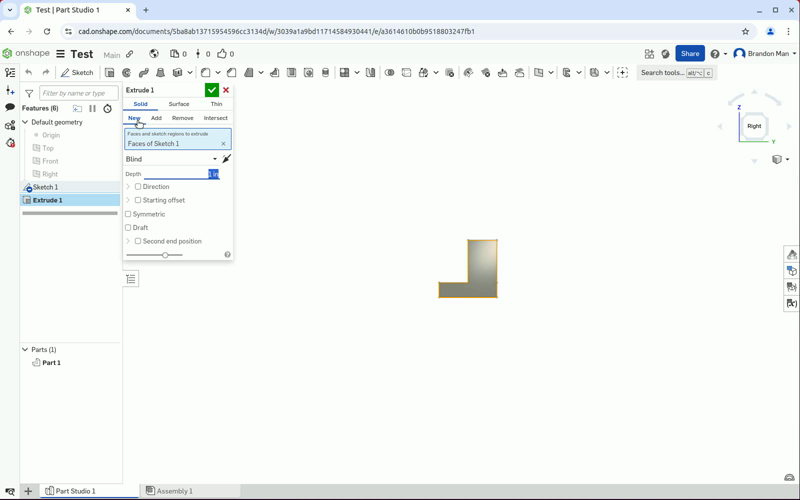
text(23.108)
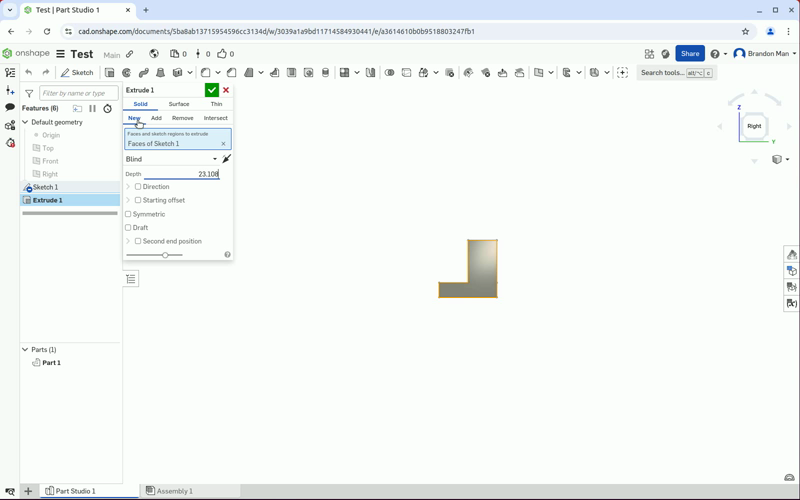
key(enter)
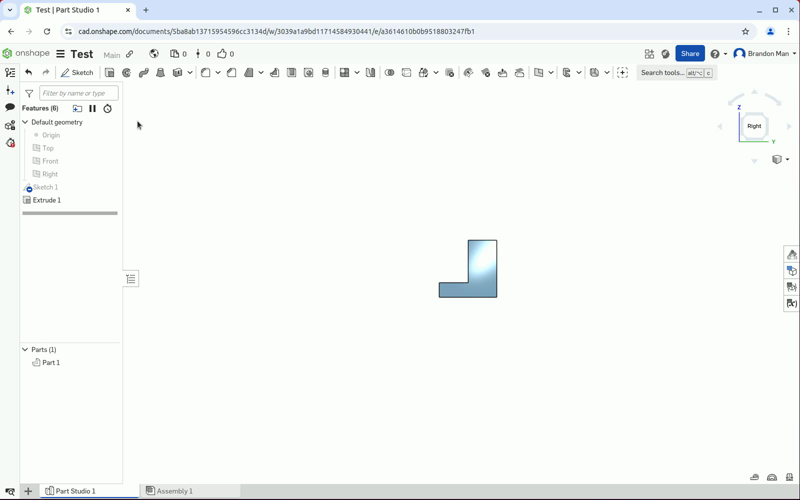
key(shift+h)
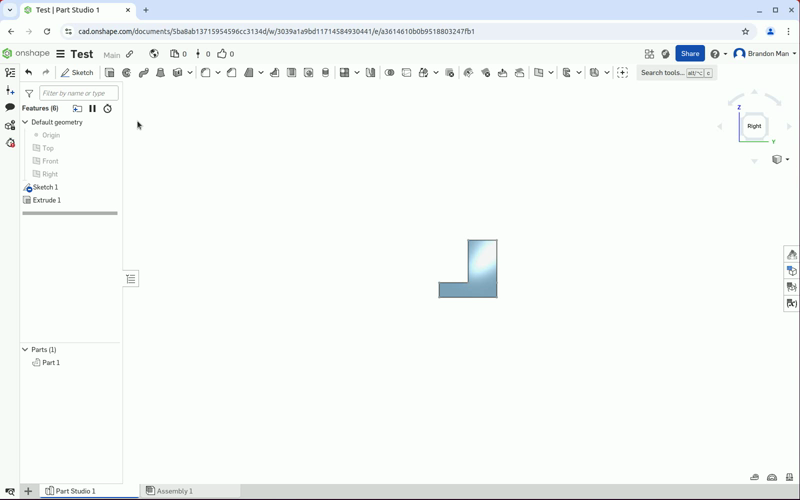
key(shift+h)
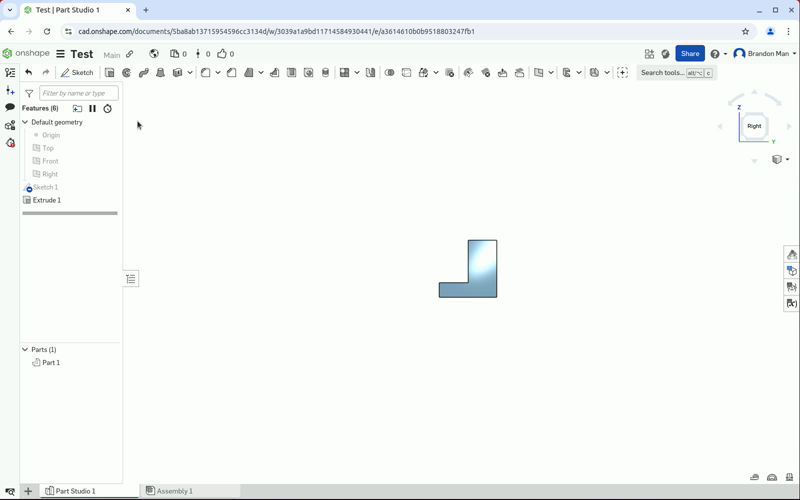
mouse_move(73, 189)
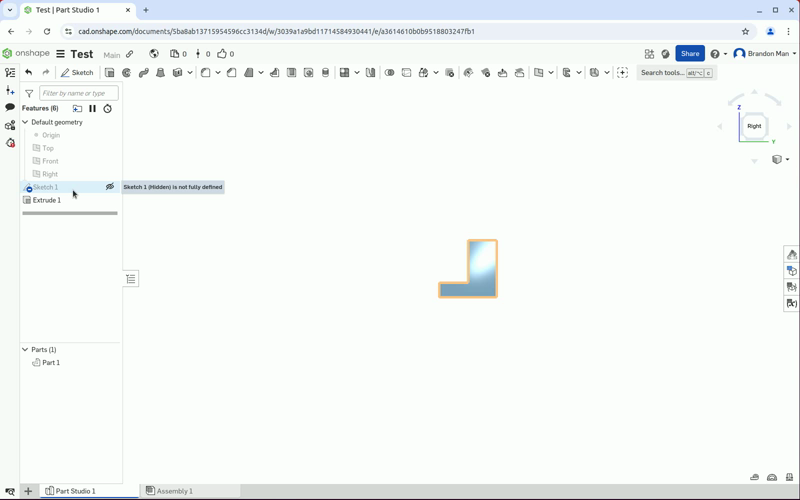
click(73, 189)
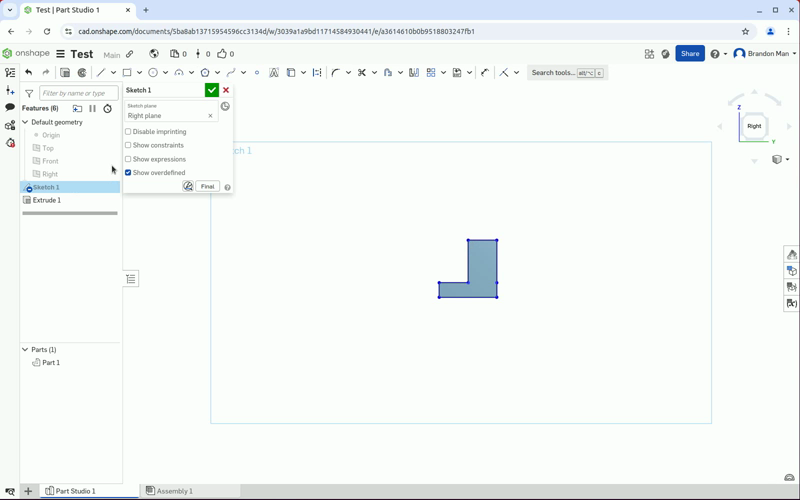
mouse_move(229, 92)
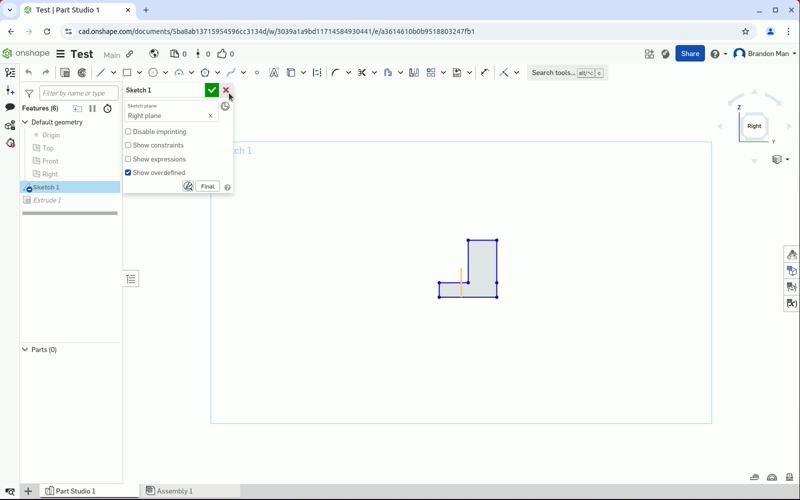
click(229, 92)
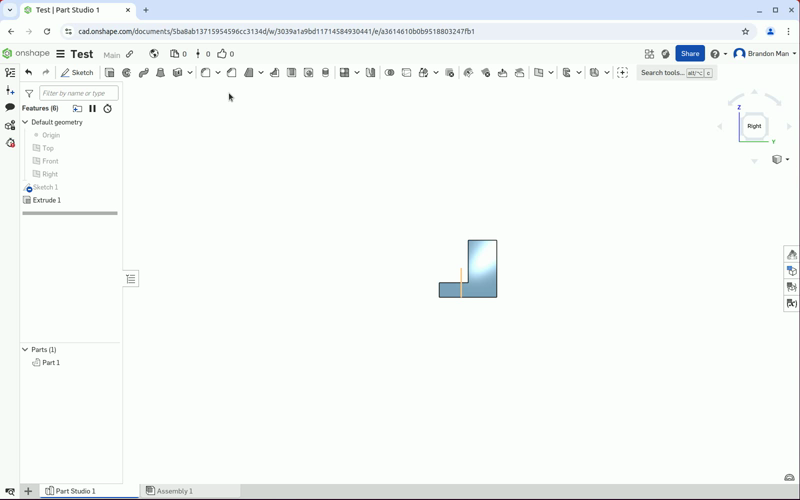
mouse_move(73, 352)
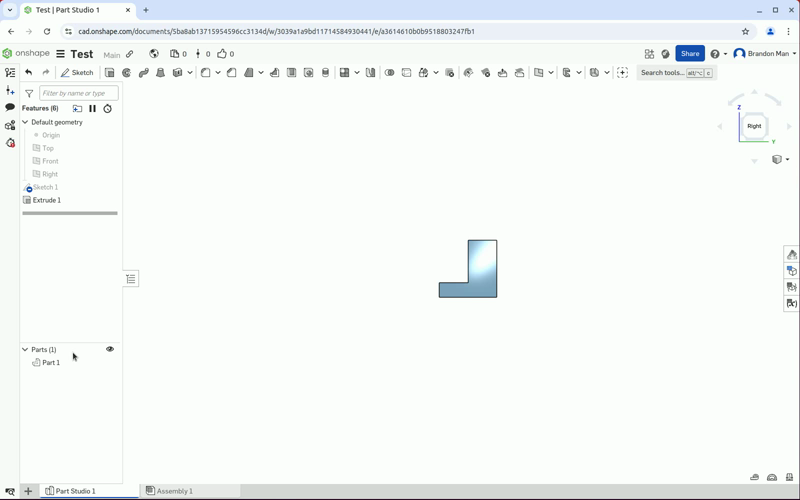
key(y)
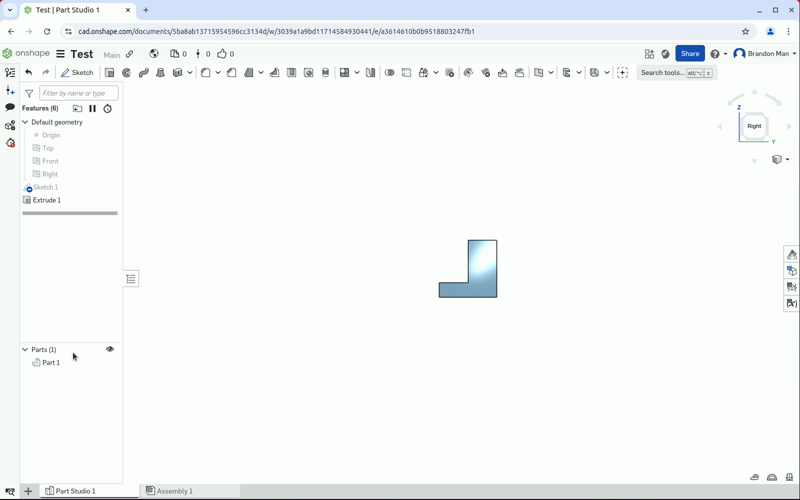
key(shift+p)
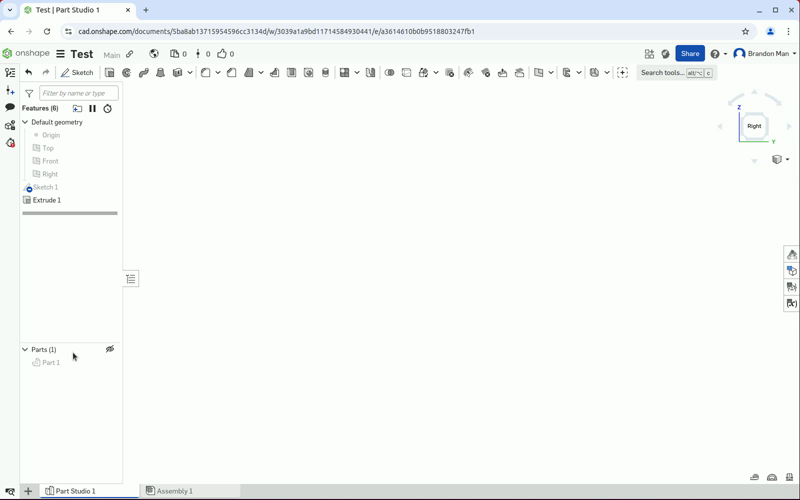
key(space)
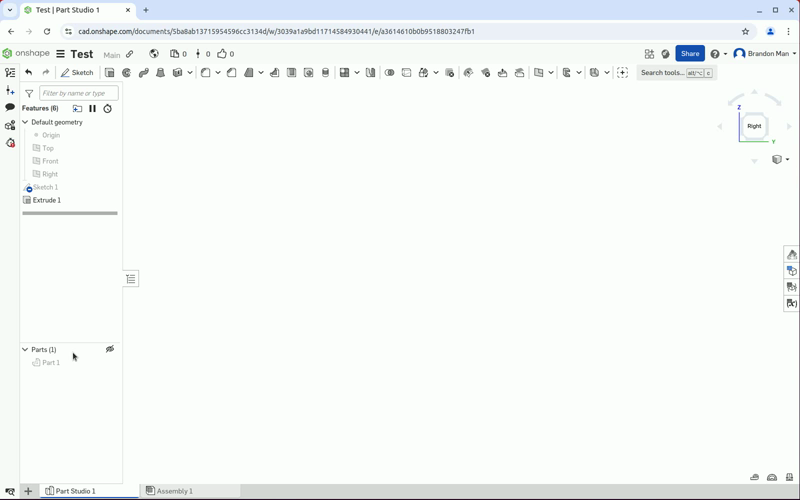
key_down(shift)
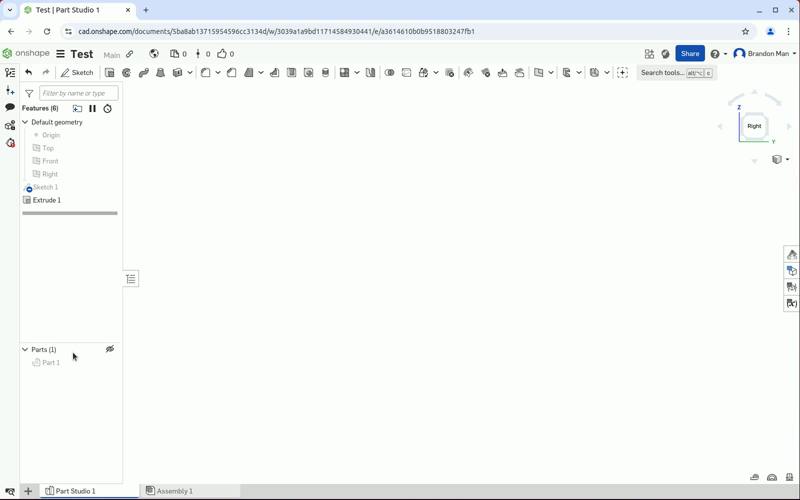
key(right)
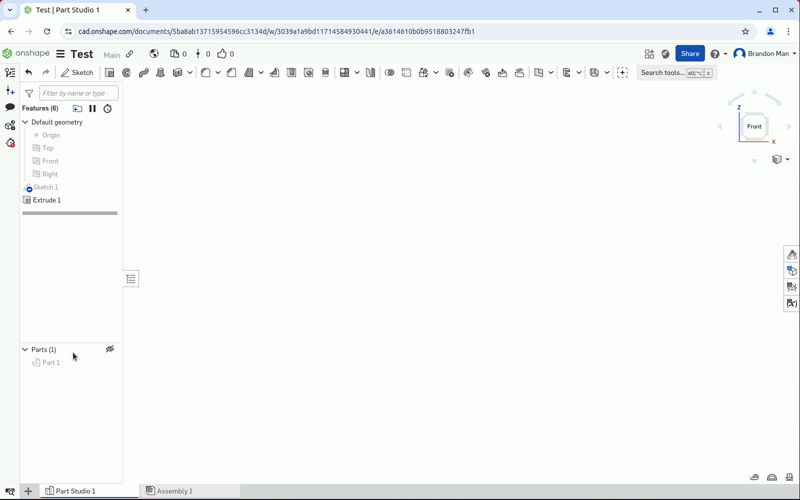
key_up(shift)
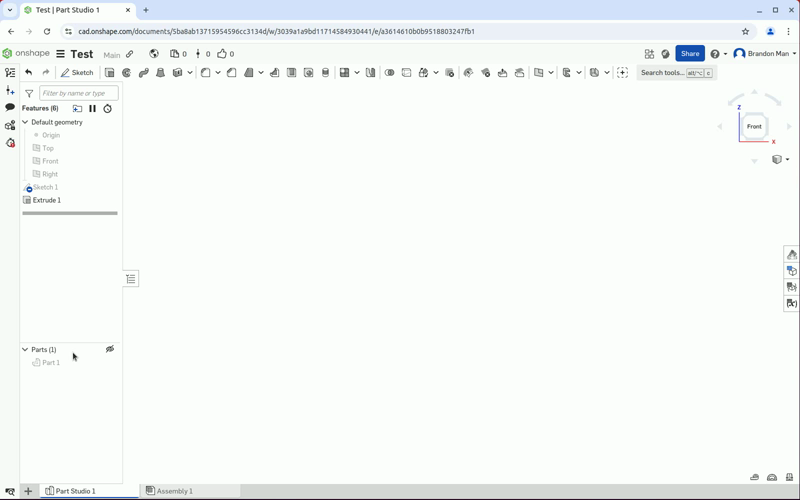
key(space)
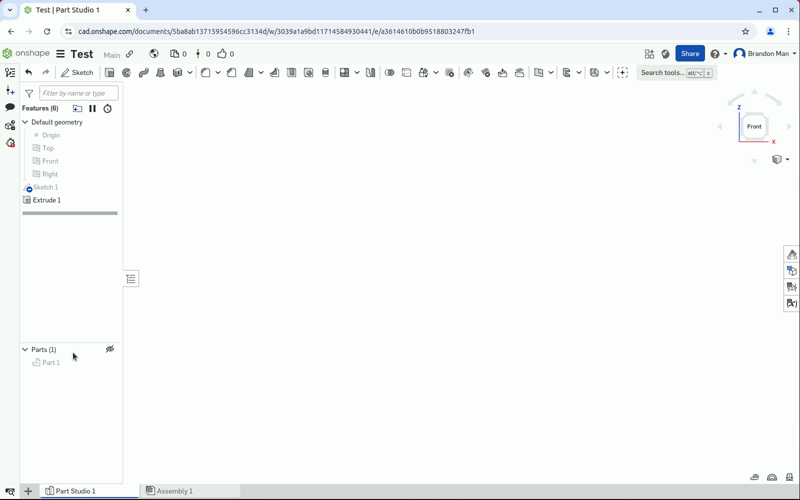
key_down(shift)
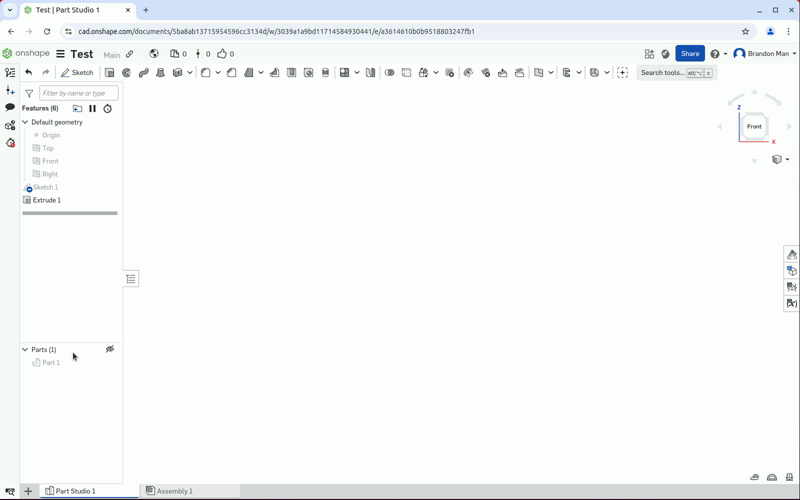
key(down)
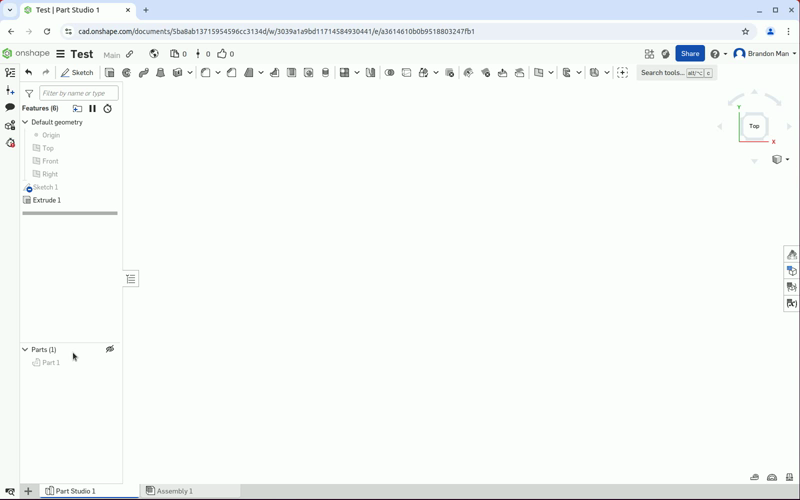
key_up(shift)
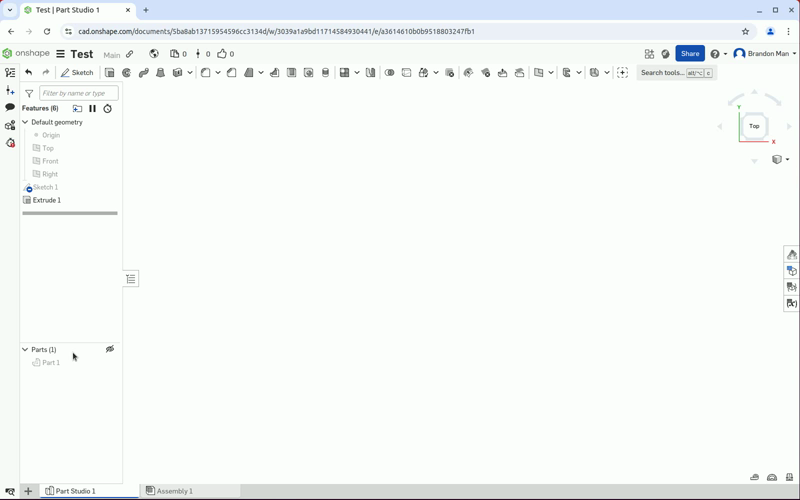
mouse_move(73, 352)
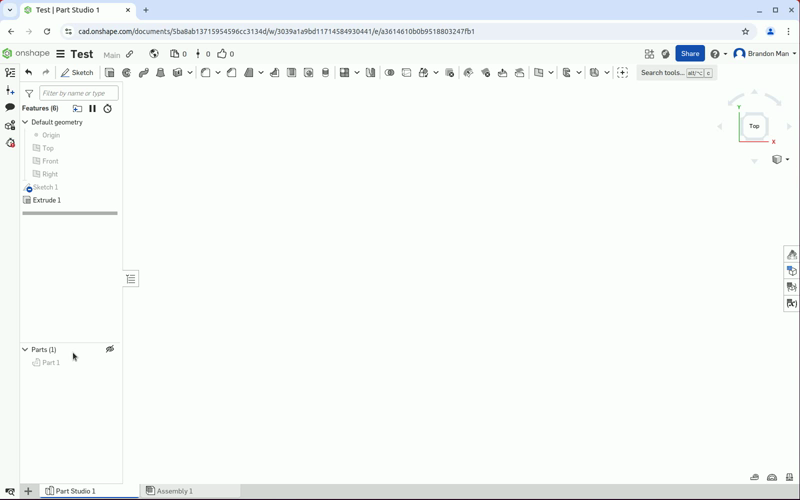
key(shift+y)
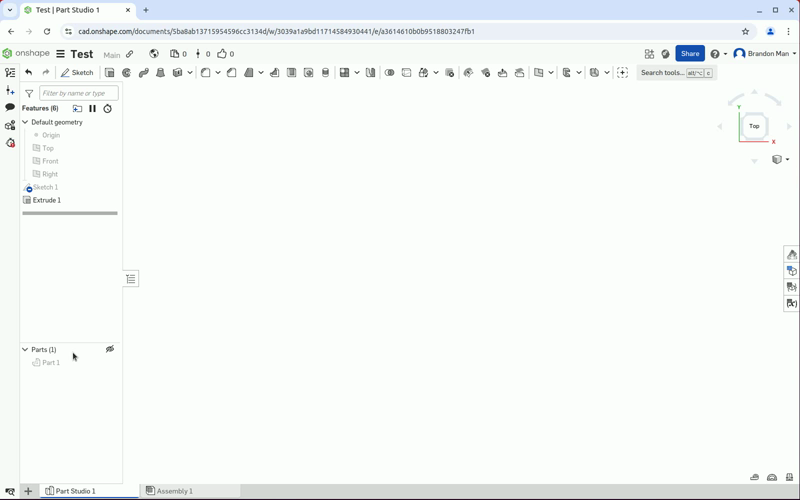
key(shift+s)
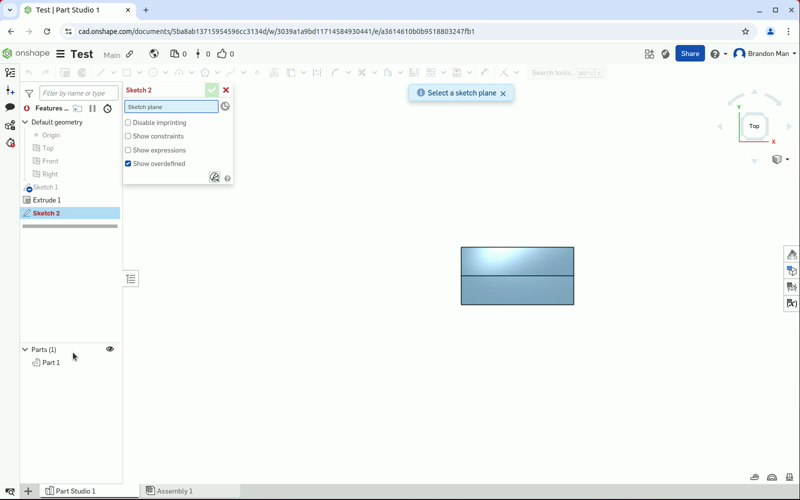
mouse_move(73, 150)
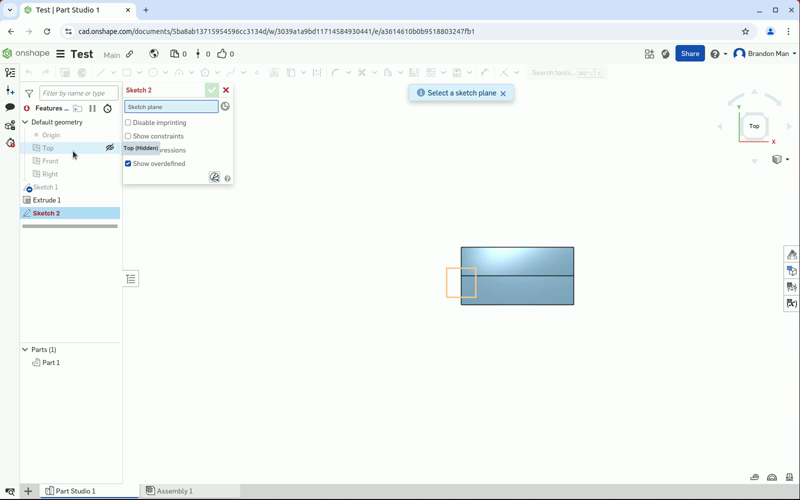
click(73, 150)
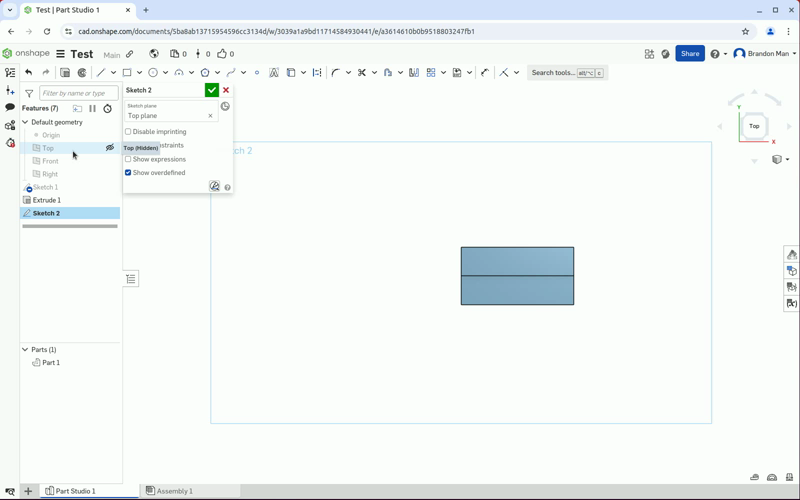
mouse_move(73, 352)
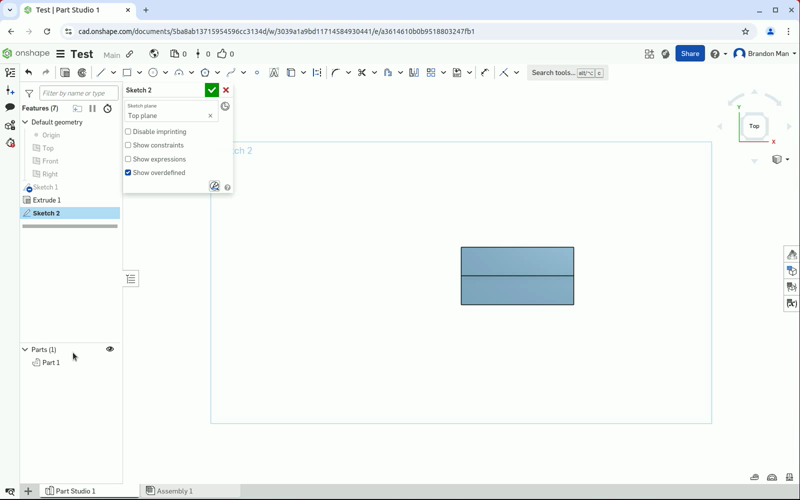
key(y)
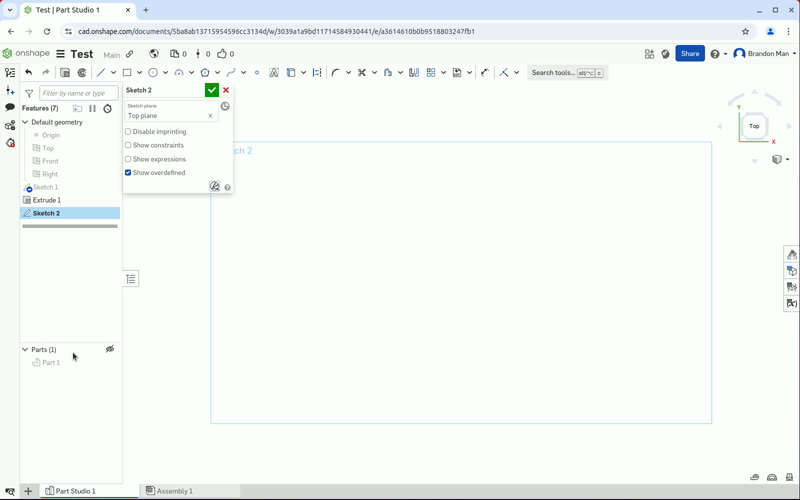
key(l)
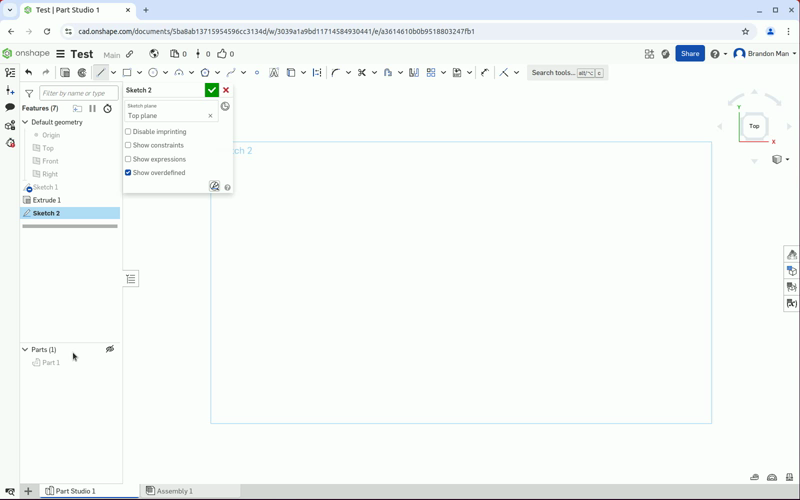
key_down(shift)
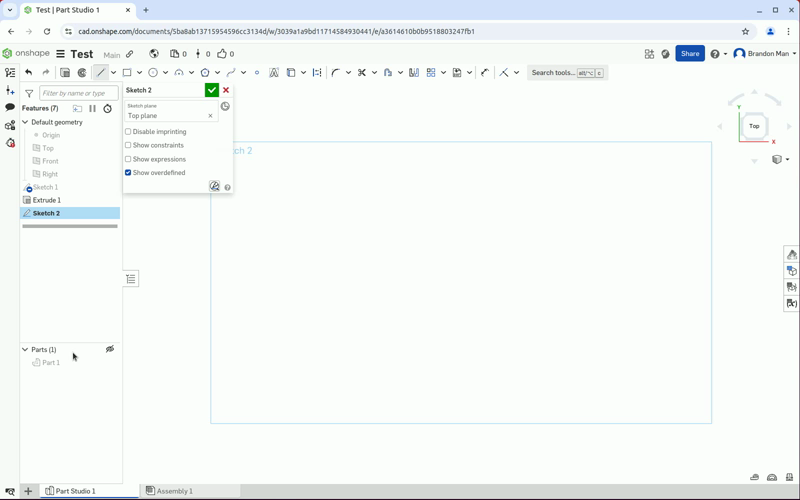
mouse_move(439, 367)
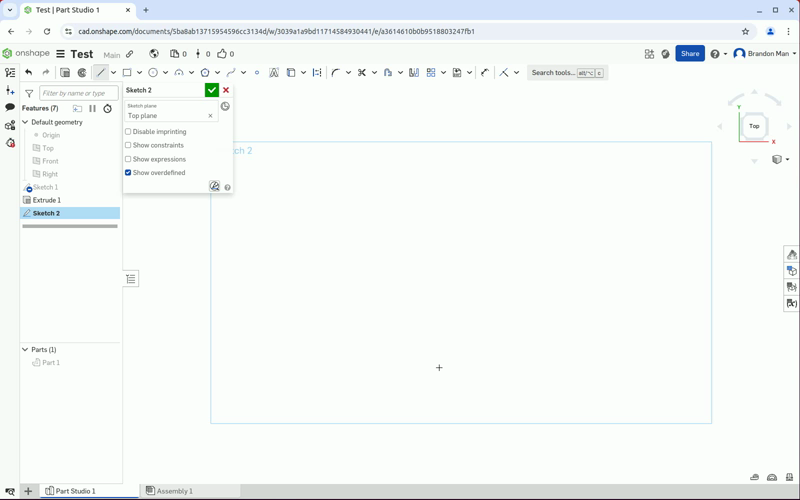
click(439, 367)
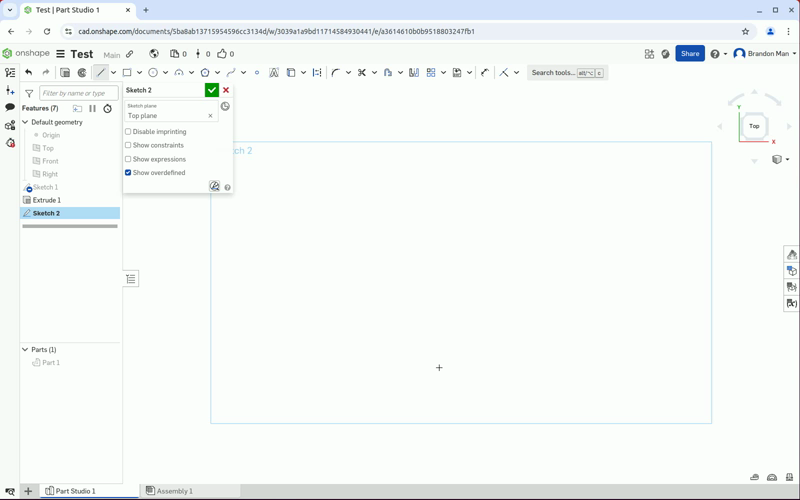
key_up(shift)
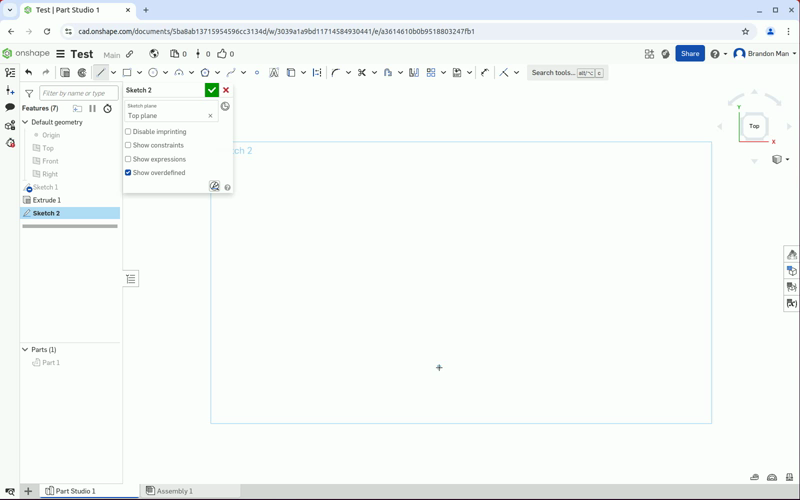
key_down(shift)
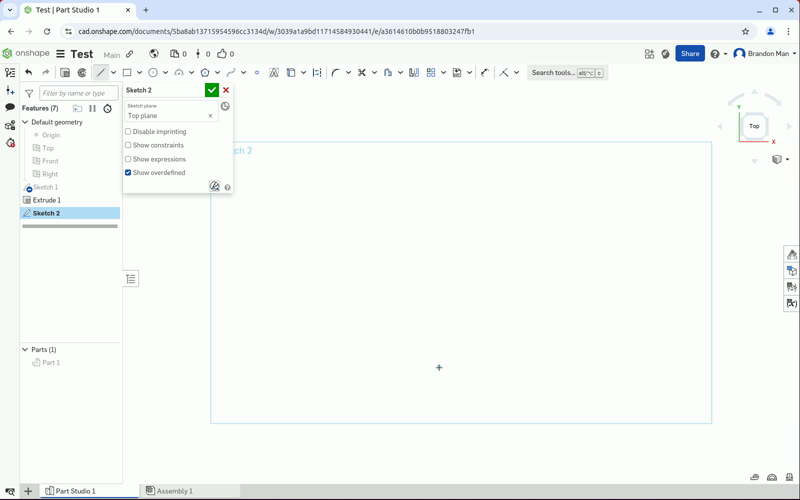
mouse_move(469, 367)
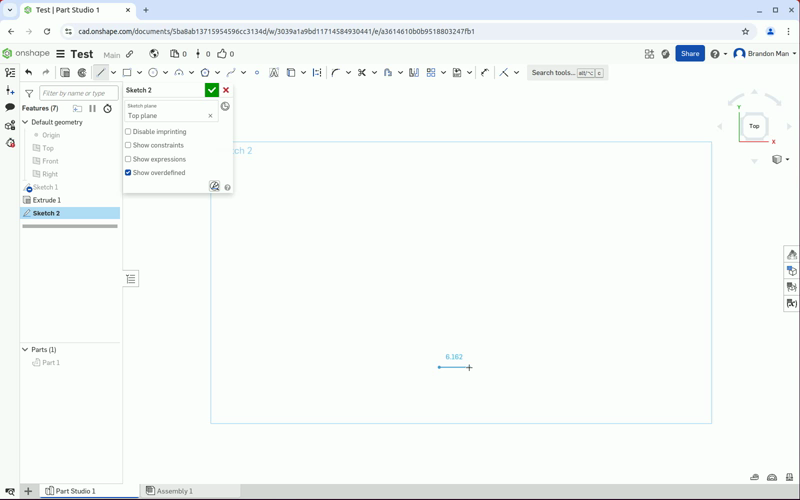
mouse_move(453, 367)
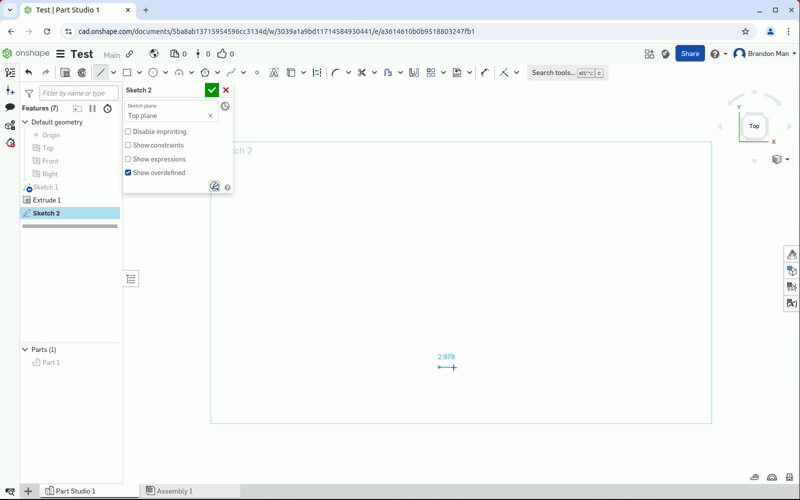
click(453, 367)
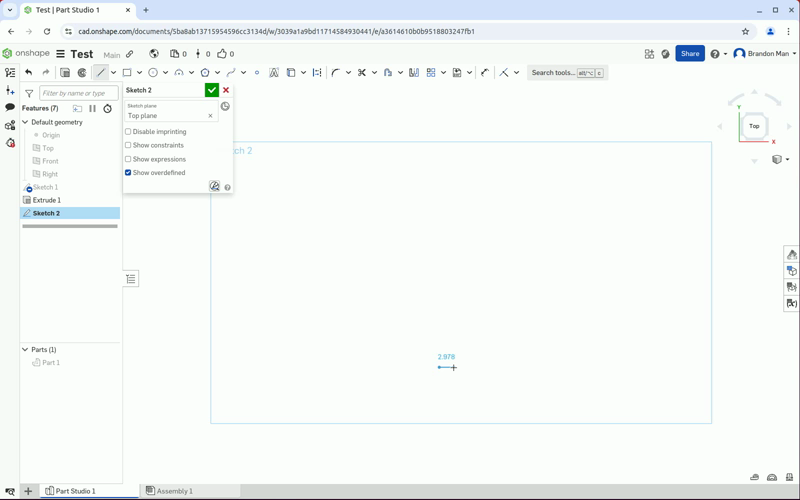
key_up(shift)
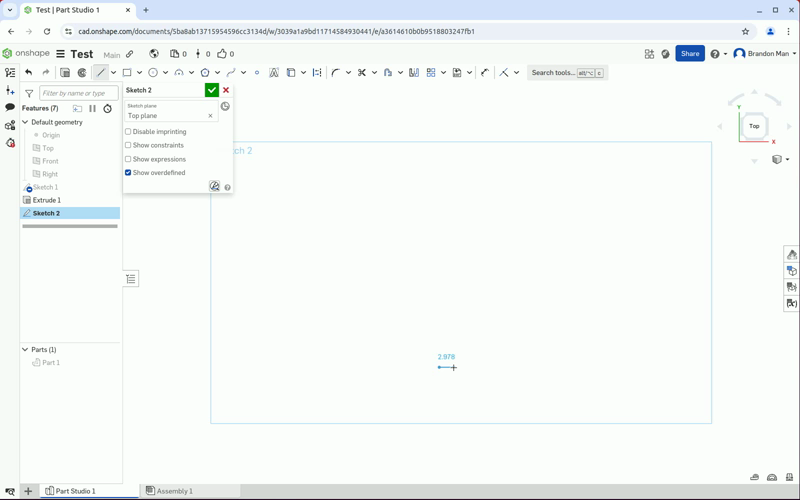
key_down(shift)
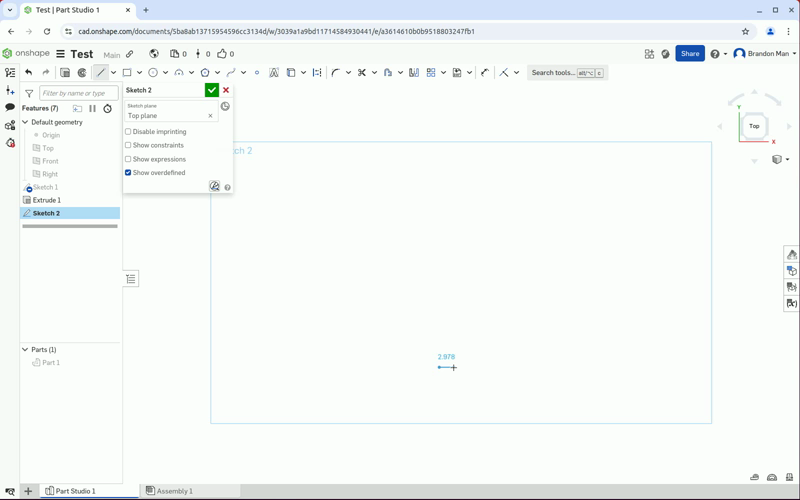
mouse_move(483, 367)
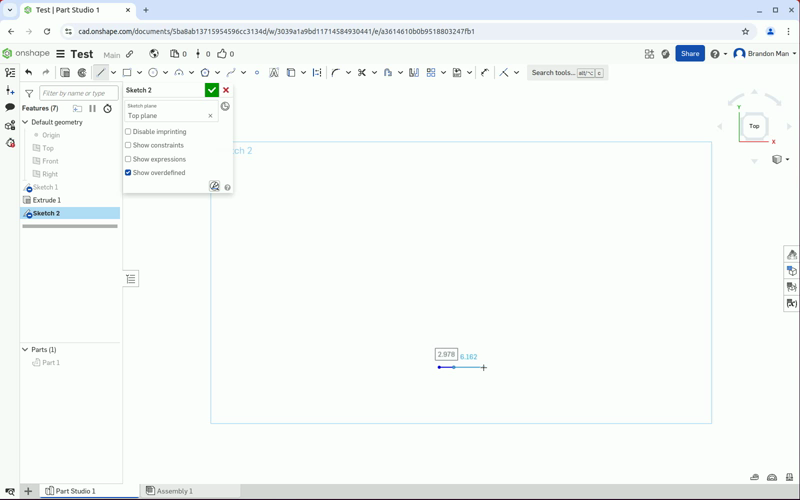
mouse_move(453, 310)
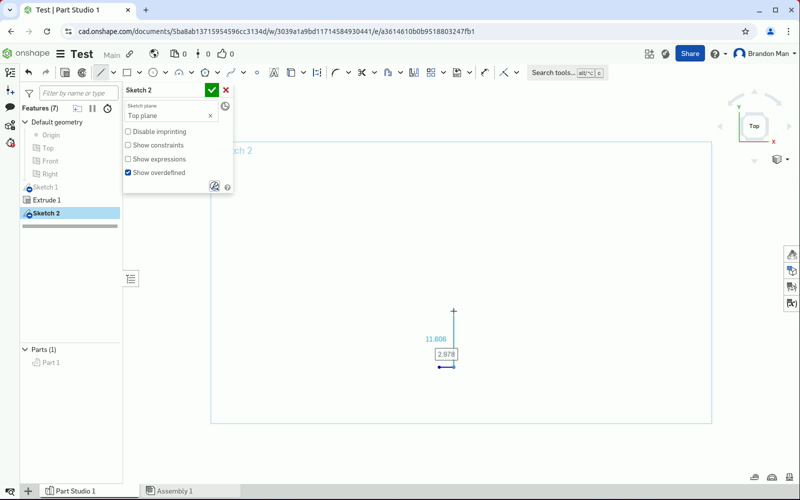
click(453, 310)
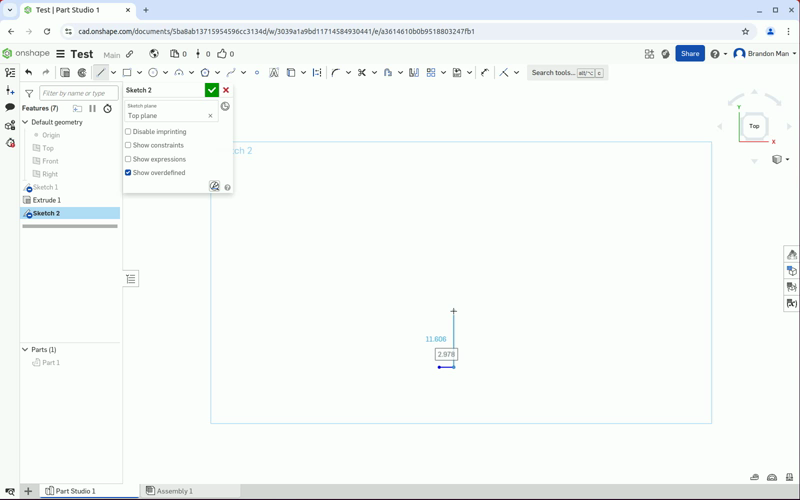
key_up(shift)
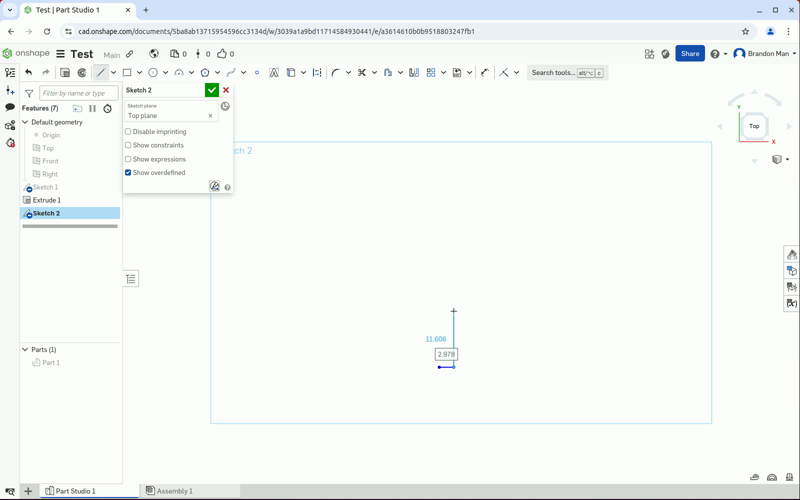
key_down(shift)
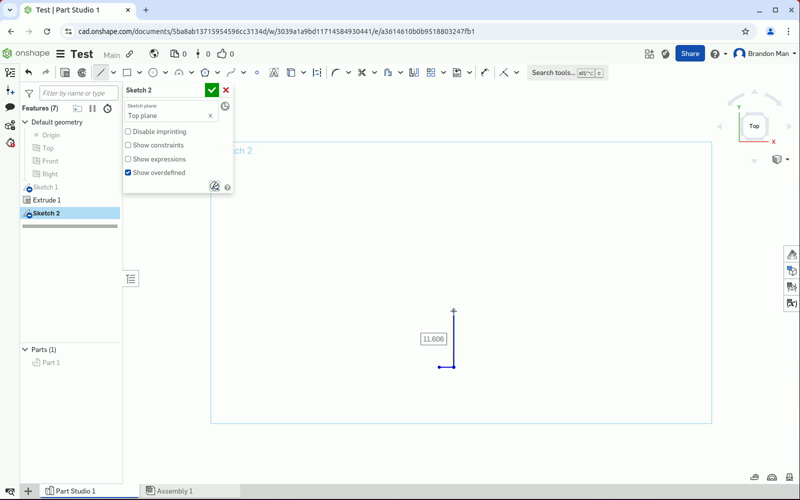
mouse_move(483, 310)
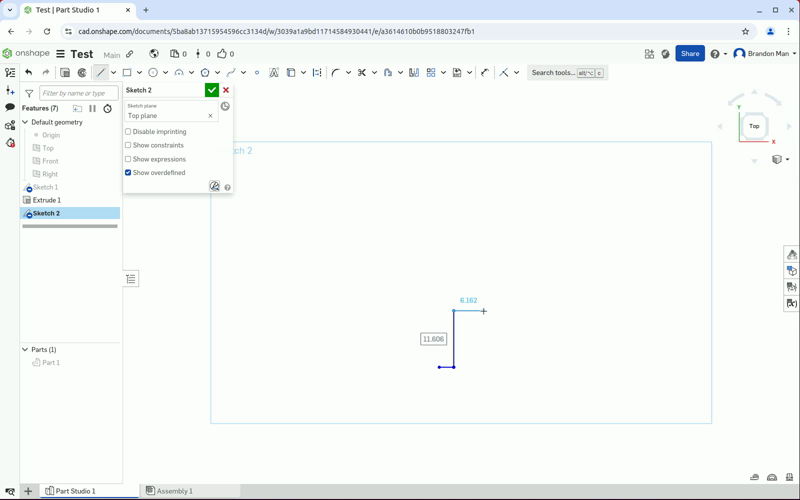
mouse_move(439, 310)
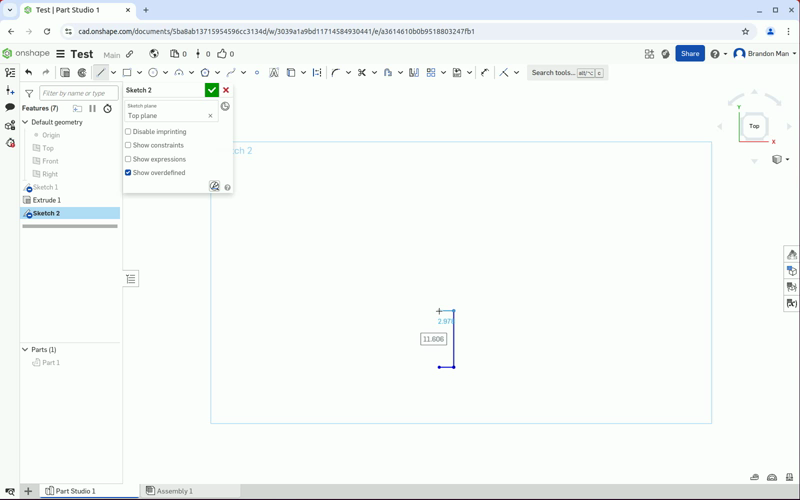
click(439, 310)
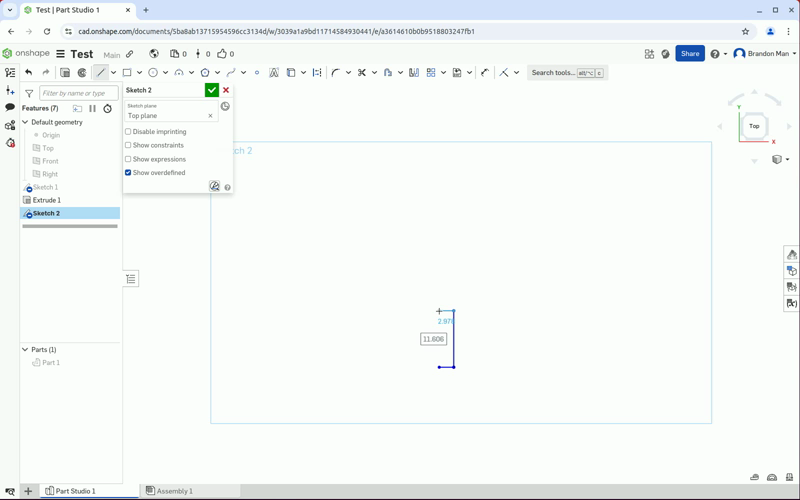
key_up(shift)
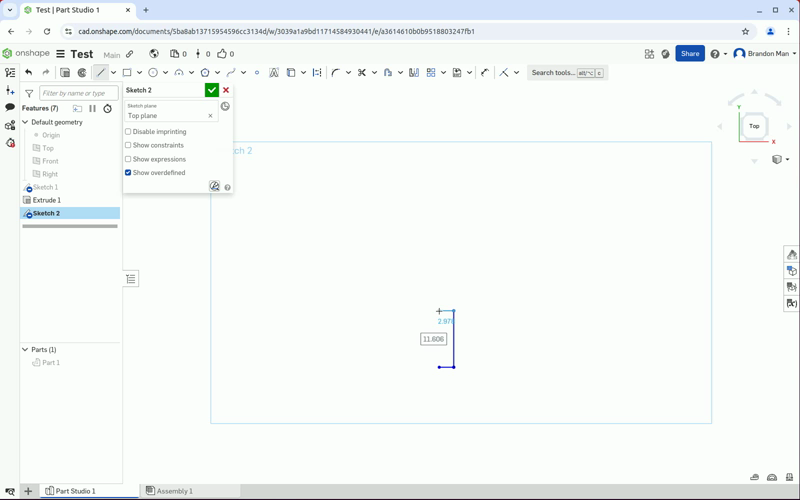
mouse_move(469, 310)
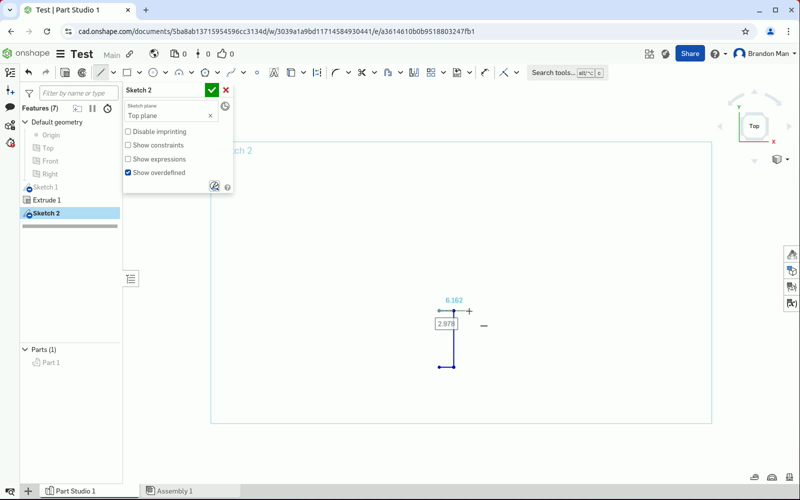
key_down(shift)
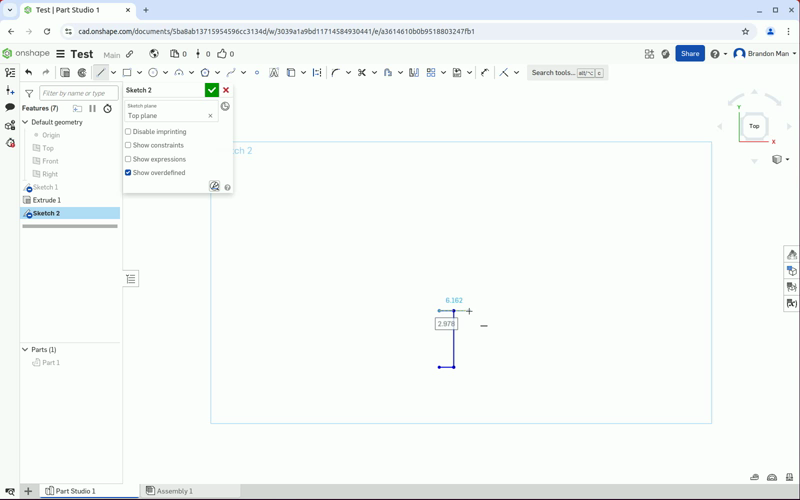
mouse_move(439, 367)
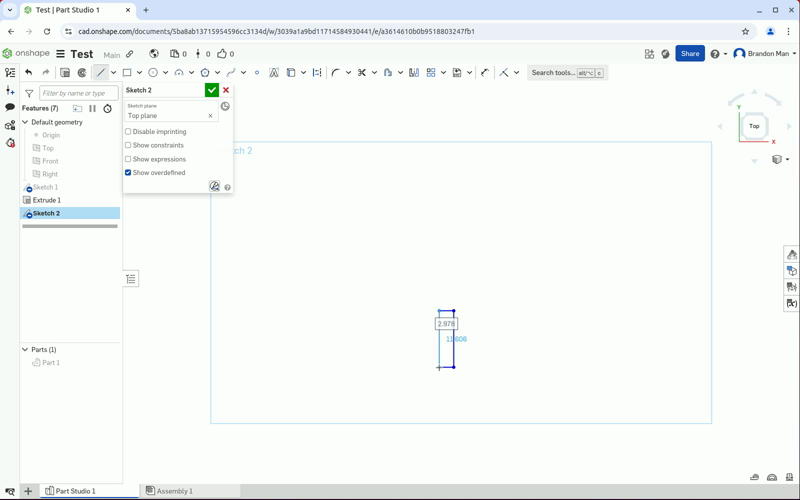
key_up(shift)
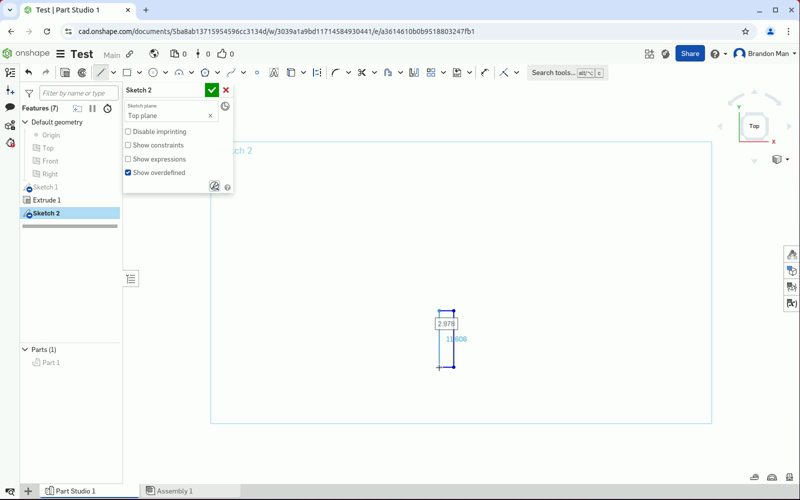
click(439, 367)
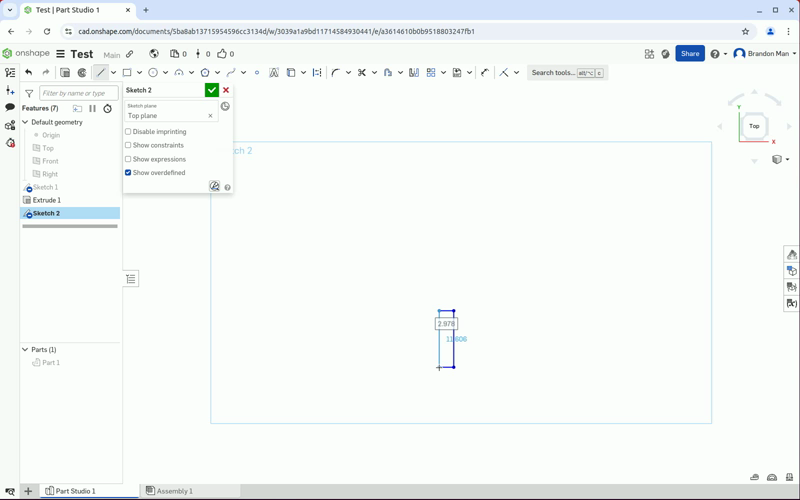
key(esc)
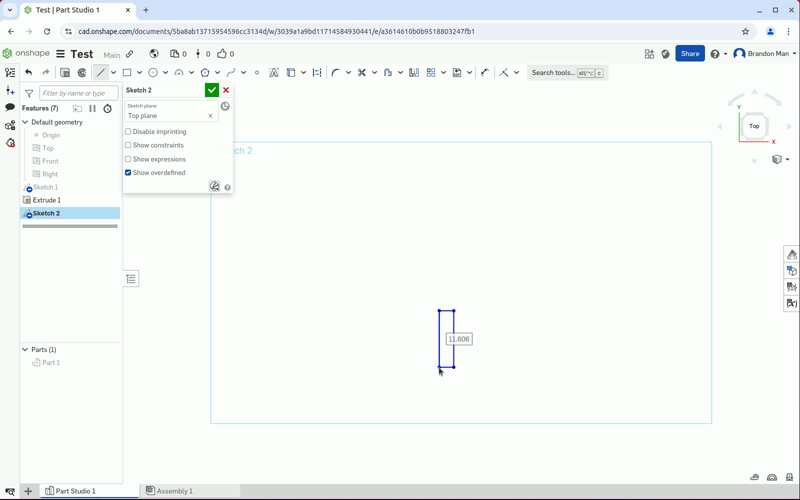
mouse_move(452, 364)
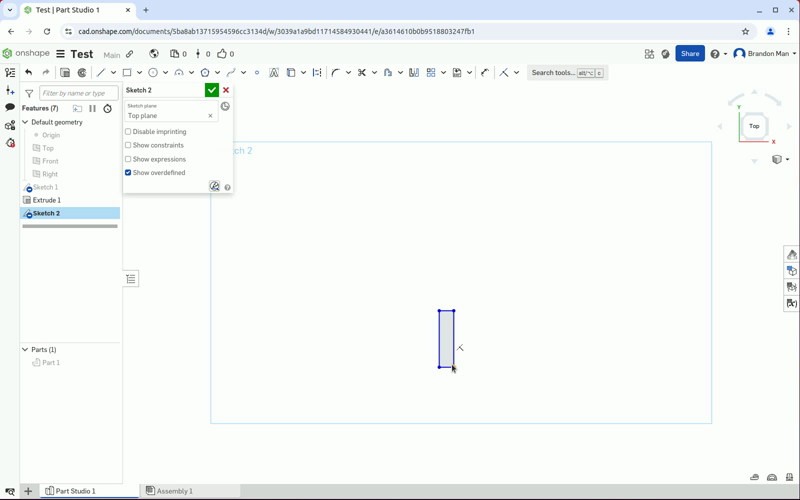
scroll(6)
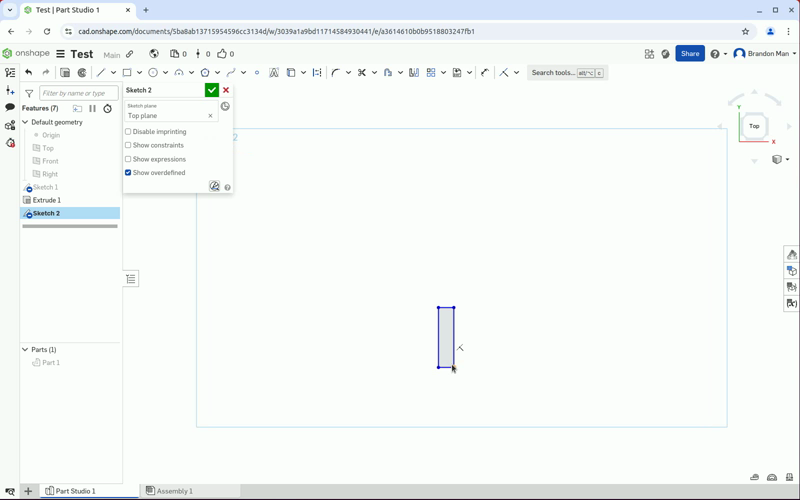
scroll(6)
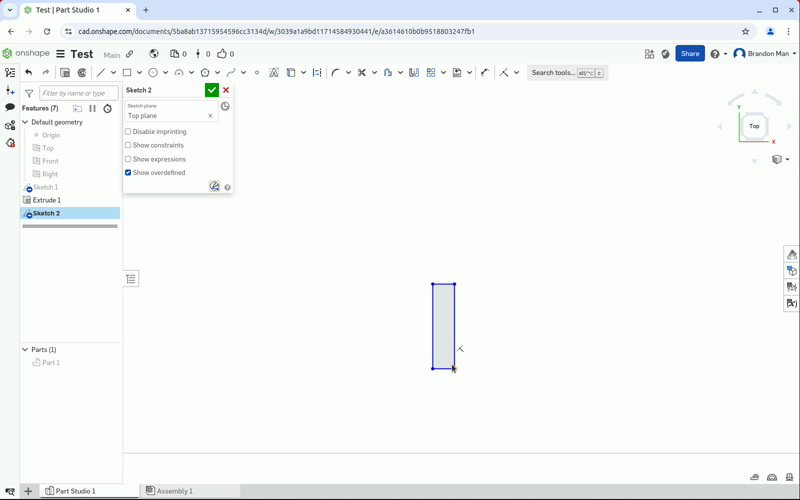
scroll(6)
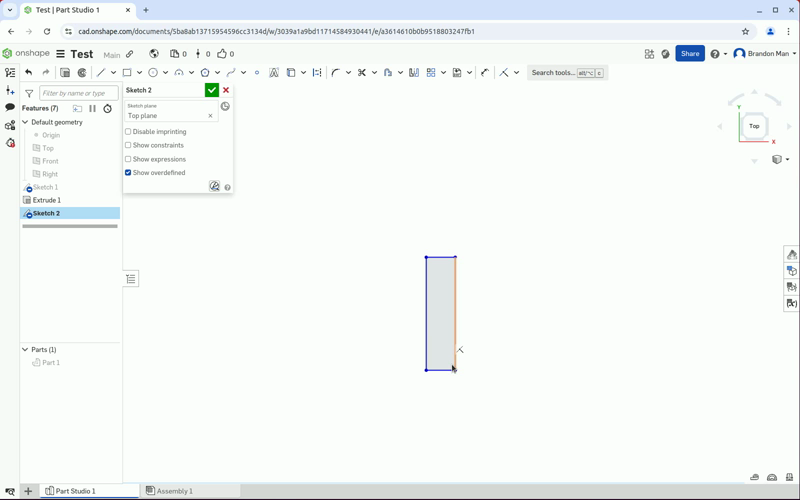
scroll(6)
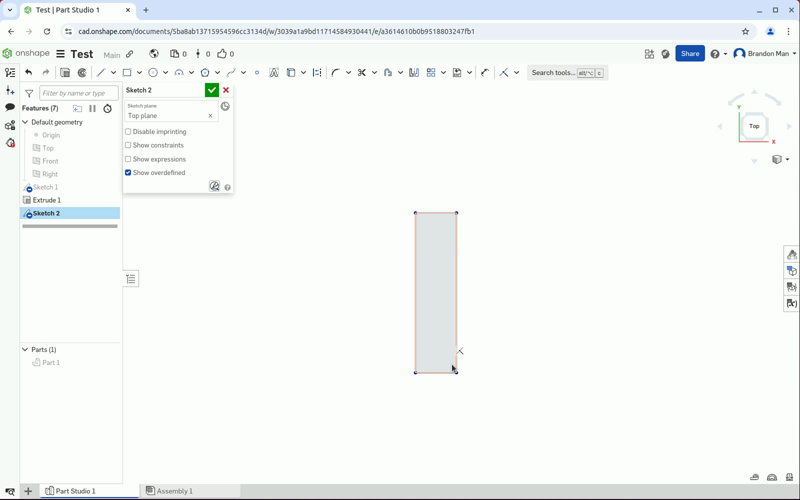
scroll(6)
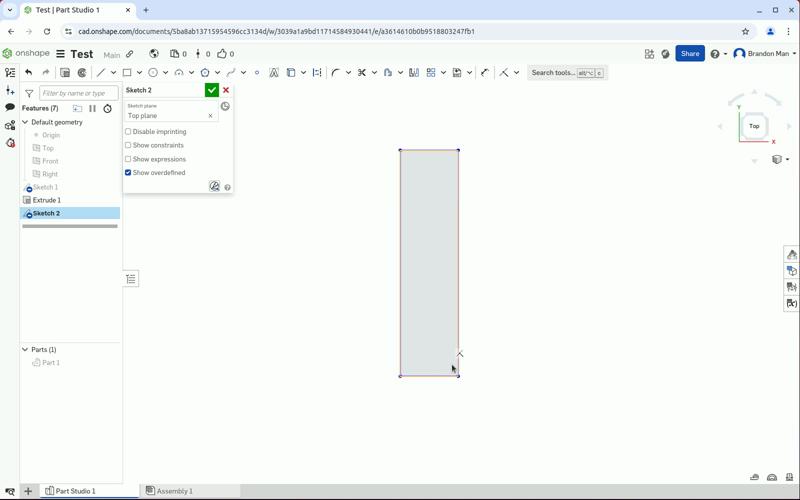
scroll(6)
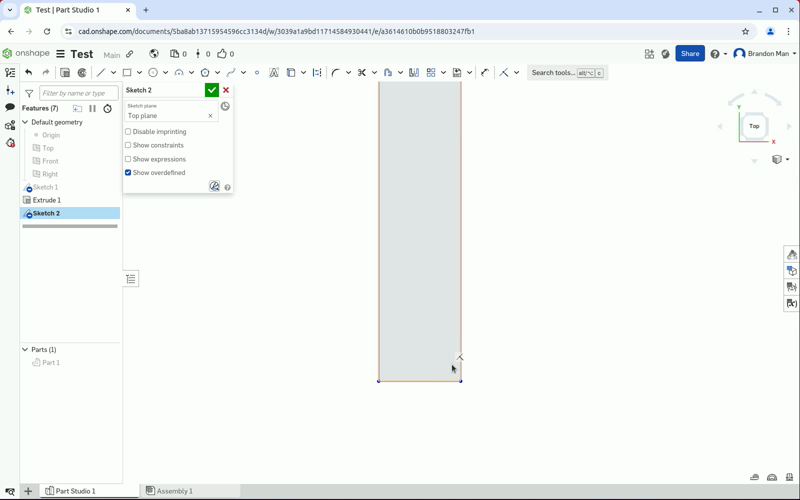
scroll(6)
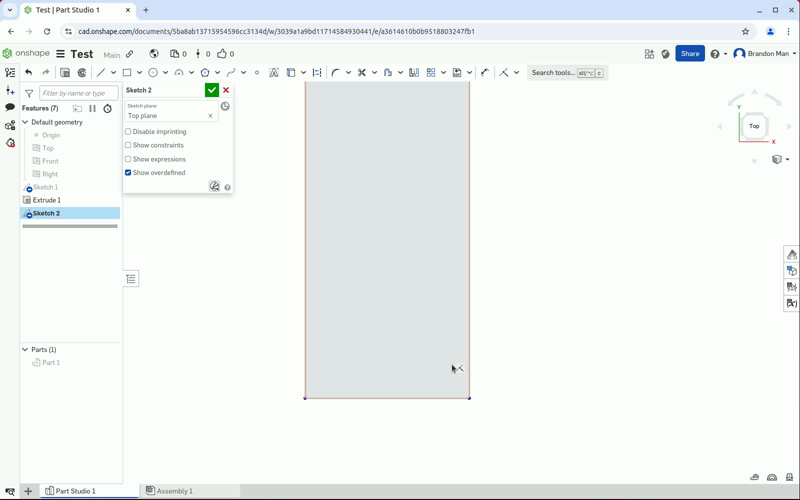
click(452, 364)
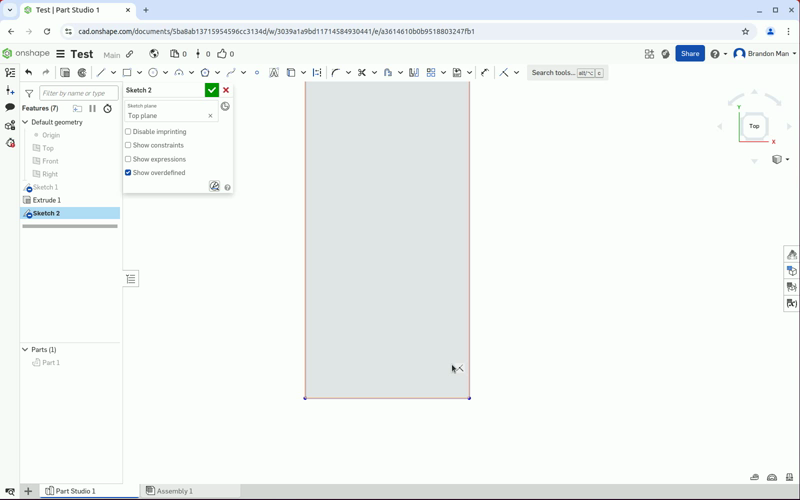
scroll(-6)
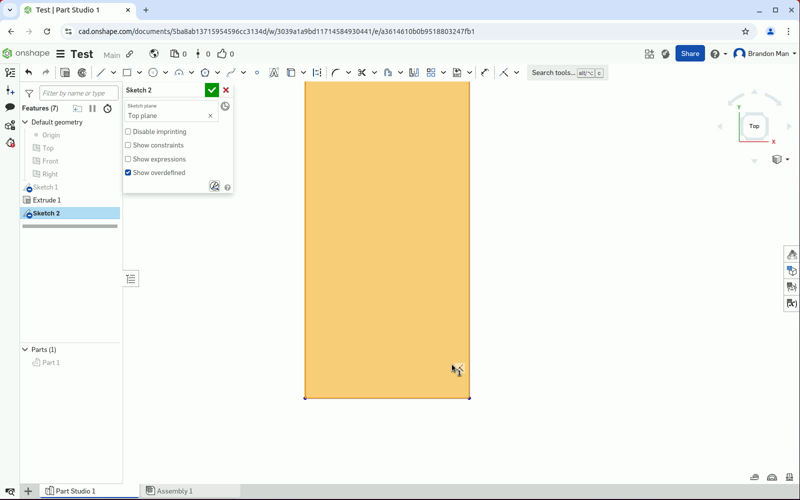
scroll(-6)
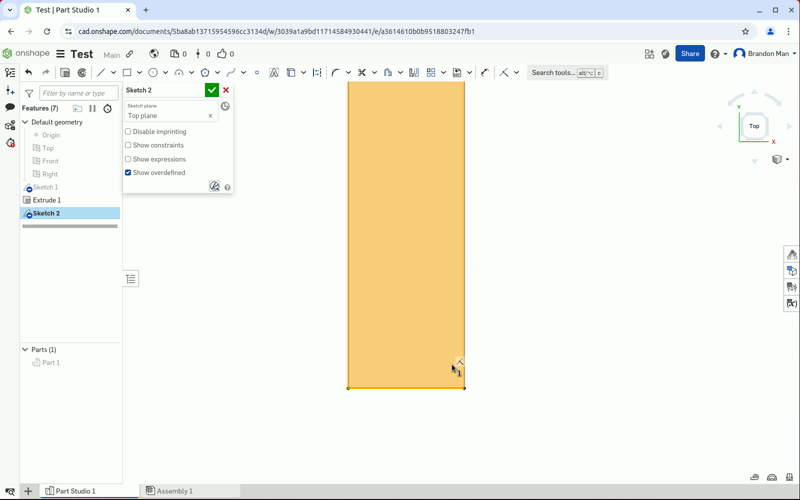
scroll(-6)
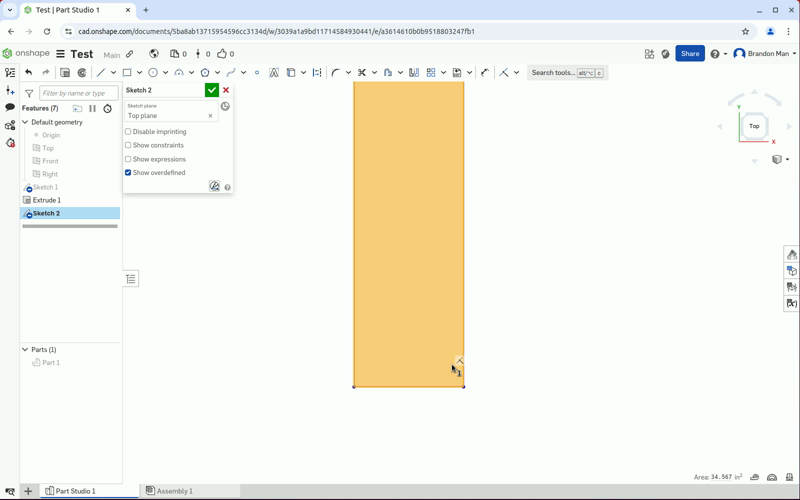
scroll(-6)
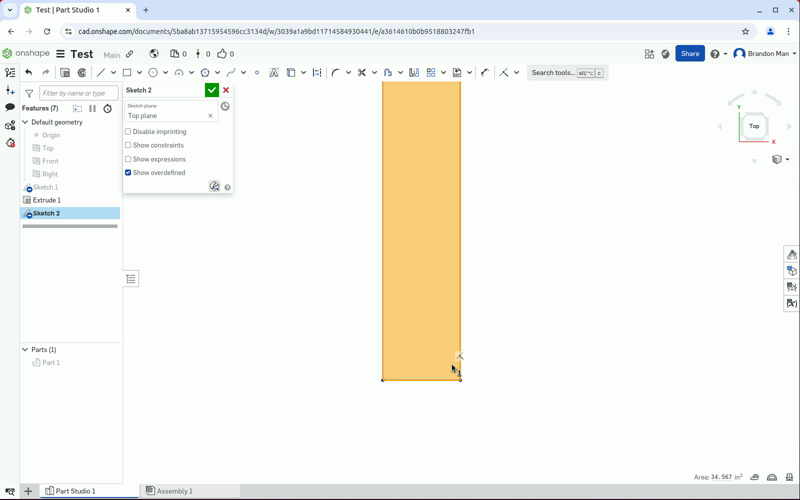
scroll(-6)
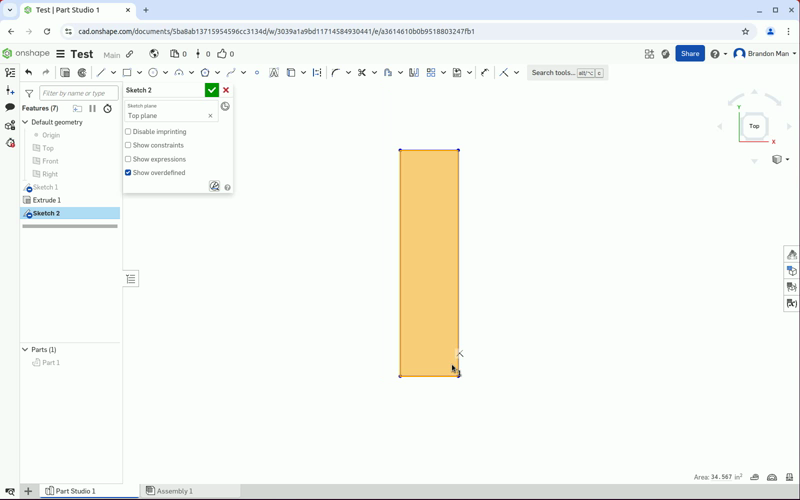
scroll(-6)
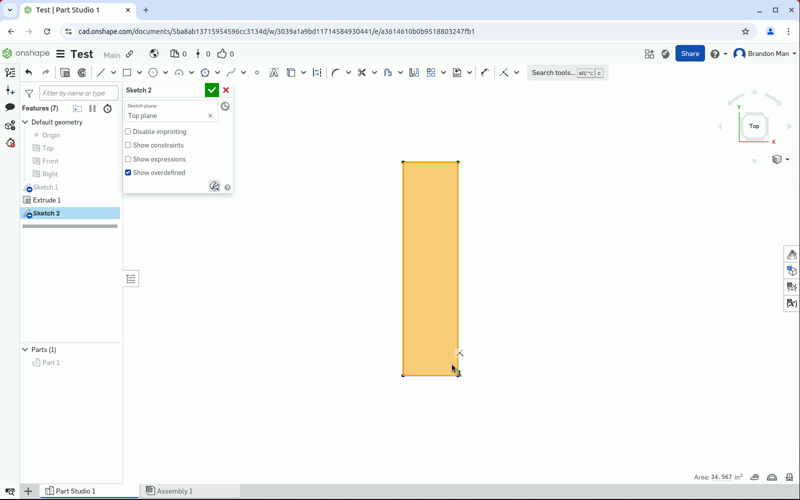
scroll(-6)
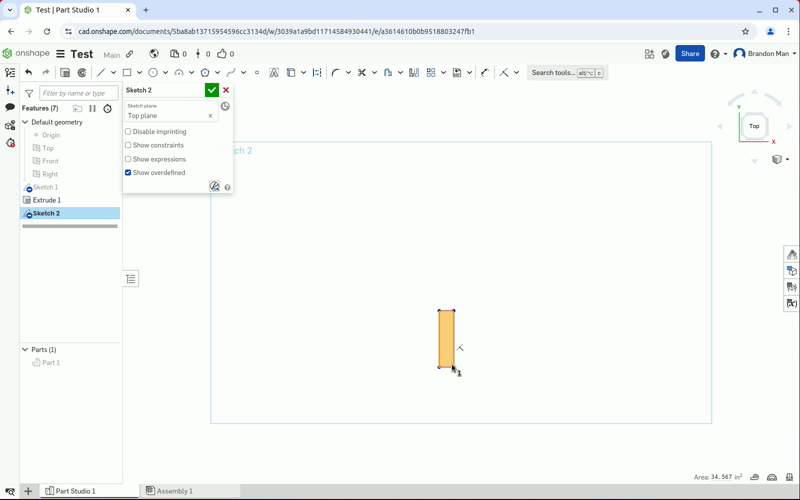
mouse_move(73, 352)
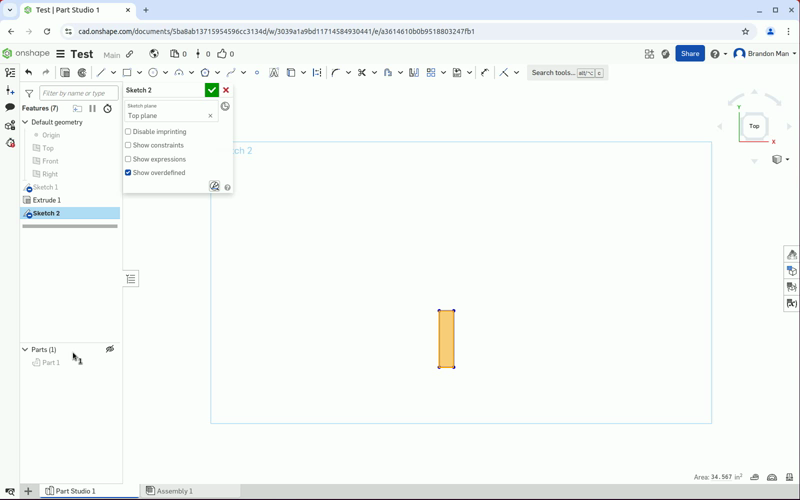
key(shift+y)
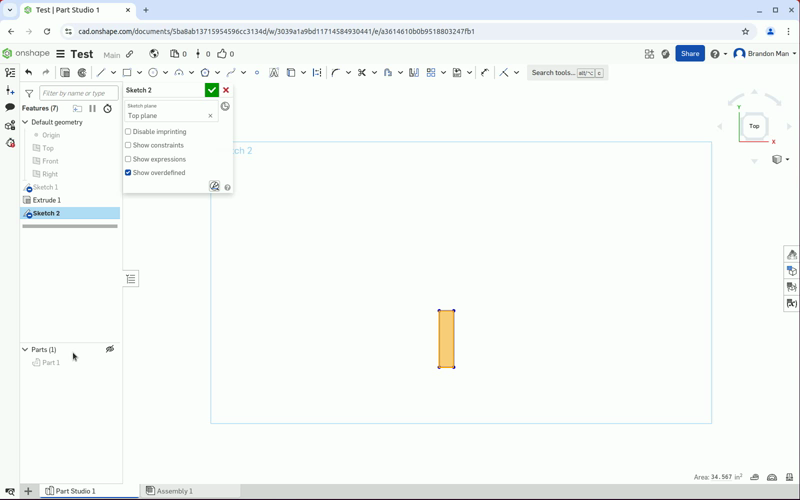
key(shift+e)
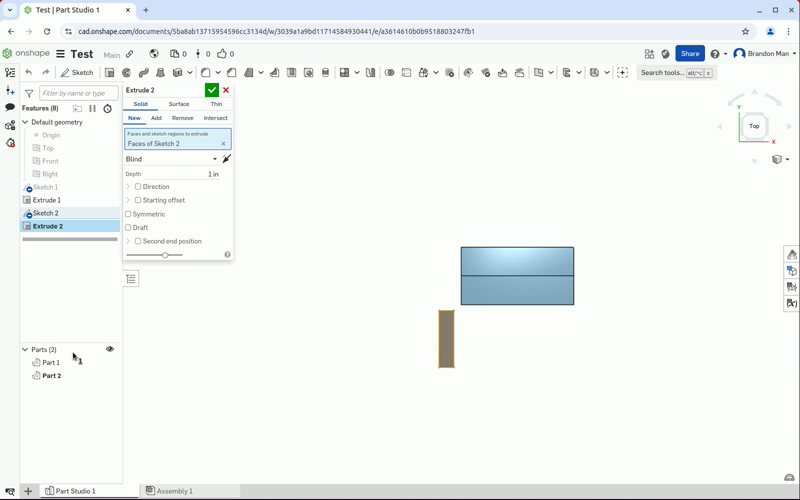
mouse_move(143, 106)
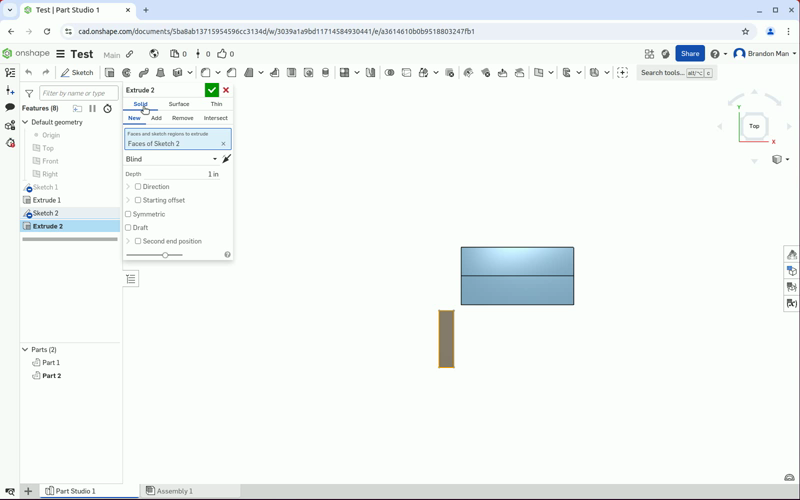
click(143, 106)
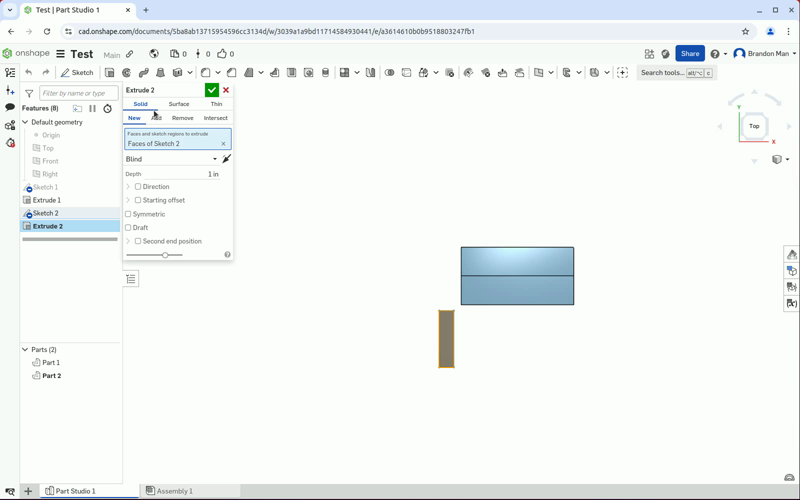
mouse_move(186, 120)
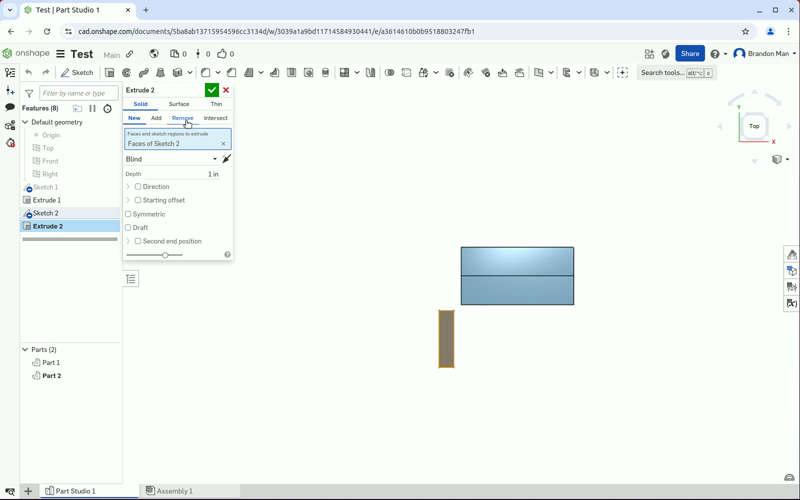
click(186, 120)
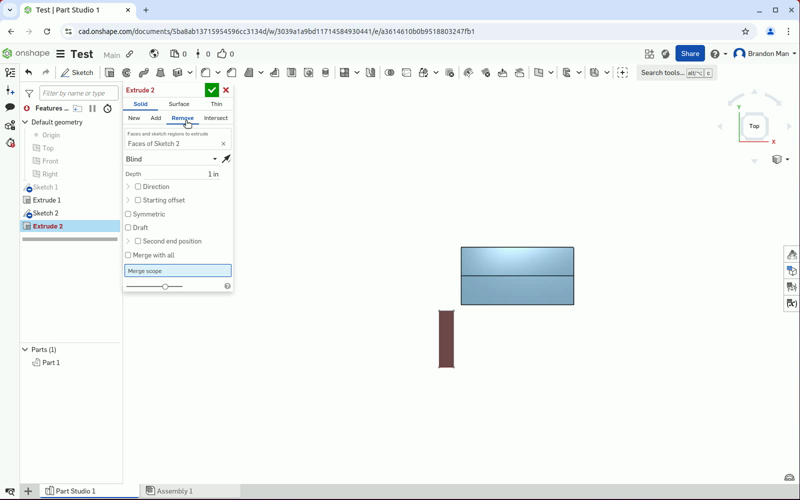
key(tab, 4)
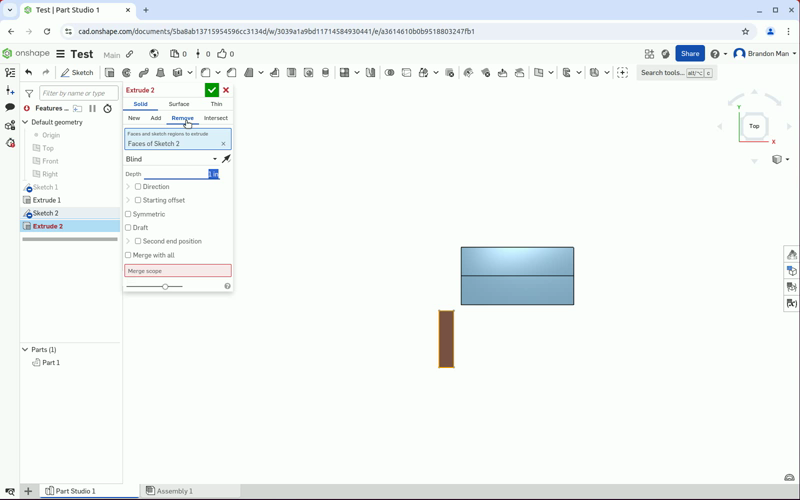
text(2.889)
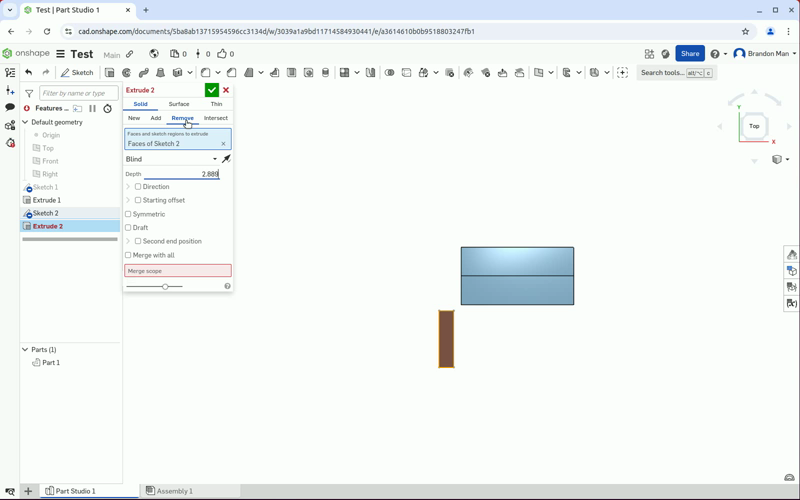
key(tab, 6)
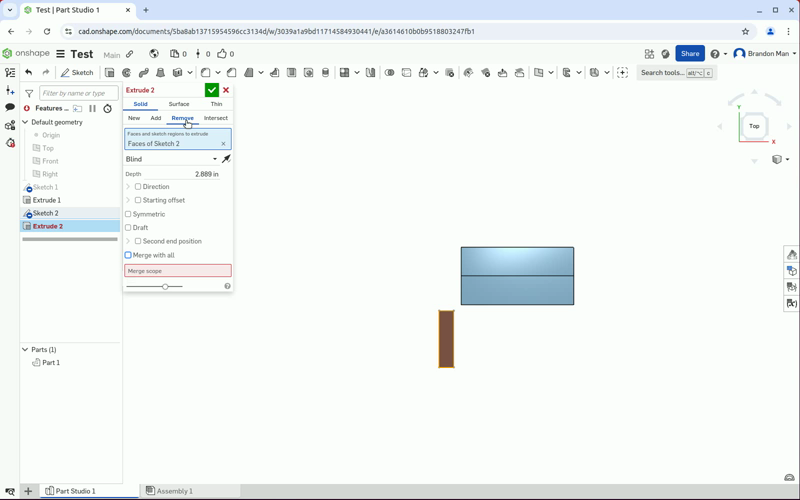
key(space)
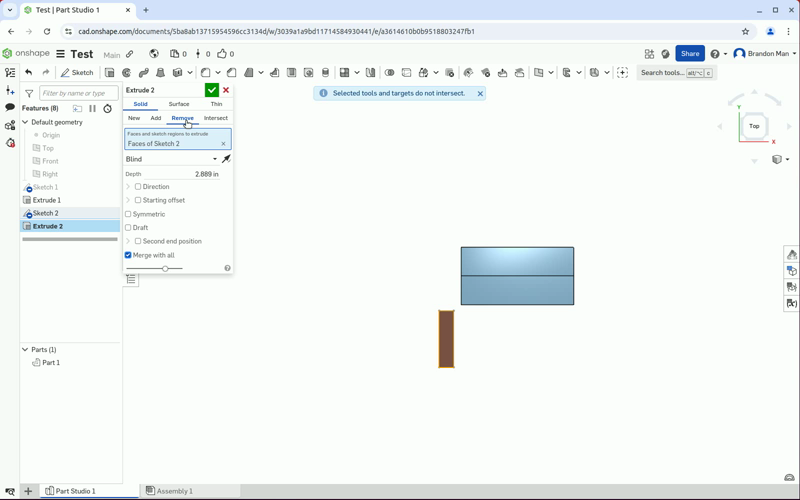
key(enter)
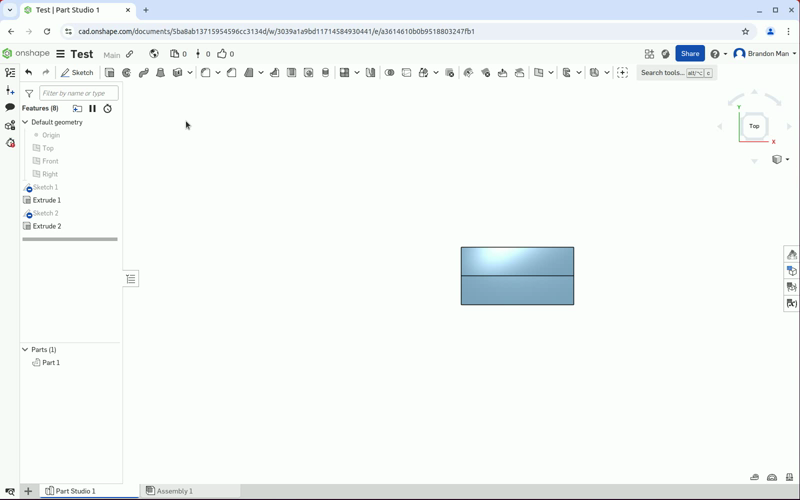
key(shift+h)
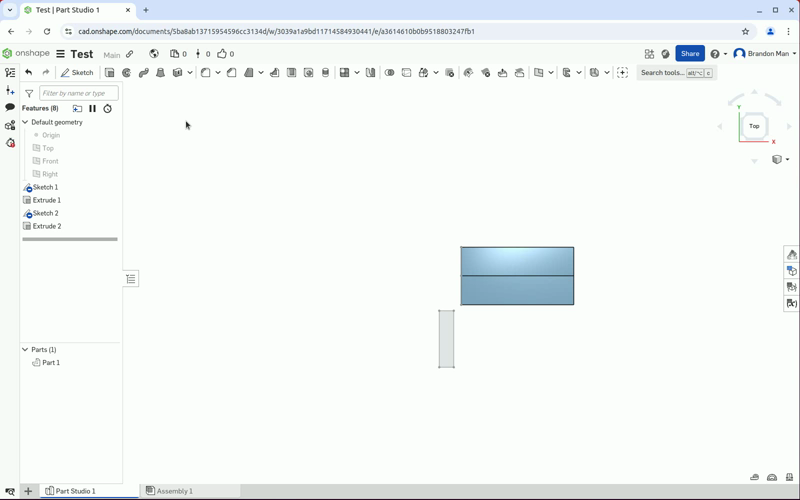
key(shift+h)
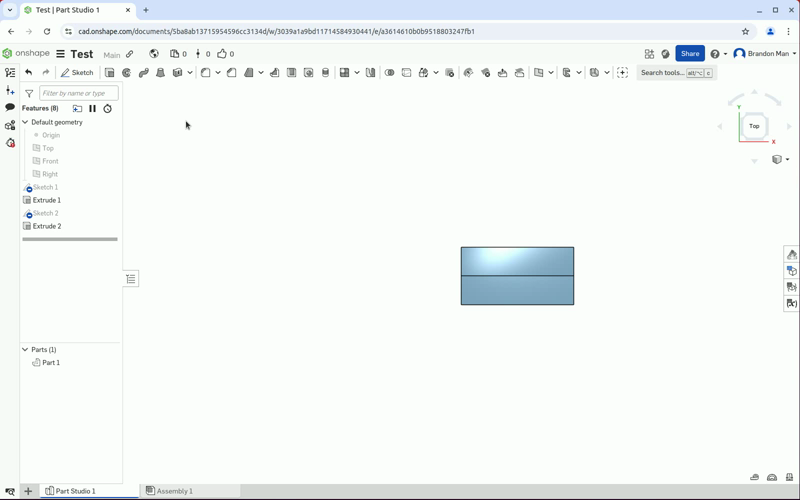
mouse_move(73, 189)
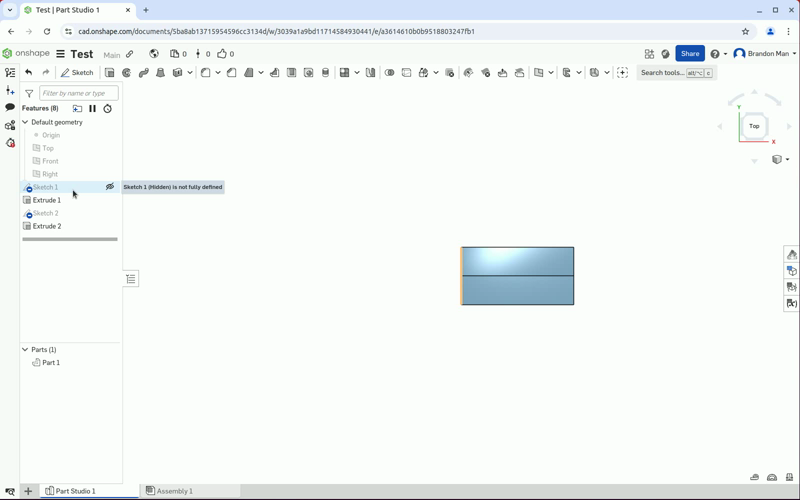
click(73, 189)
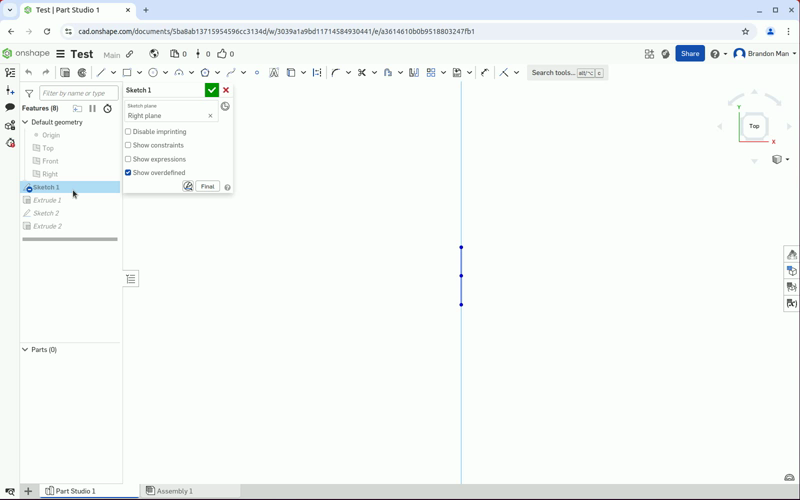
mouse_move(229, 92)
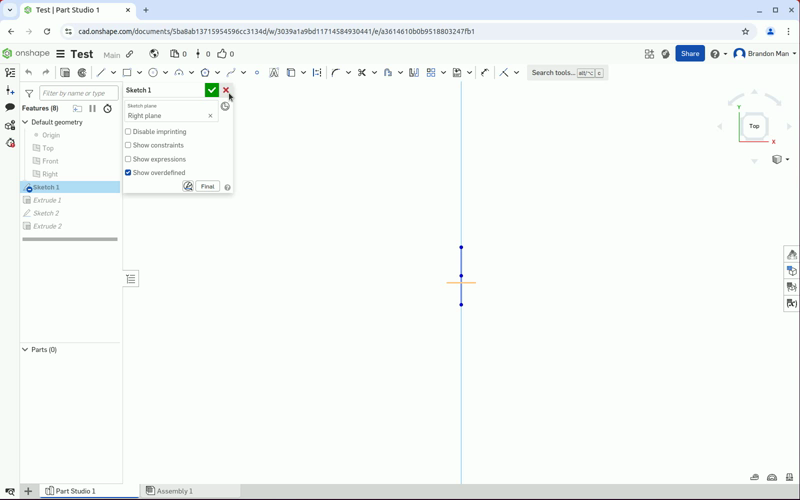
click(229, 92)
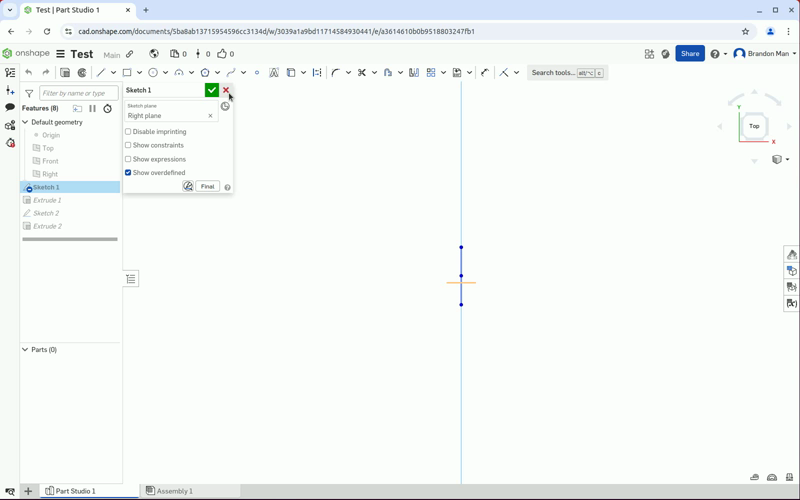
key(shift+s)
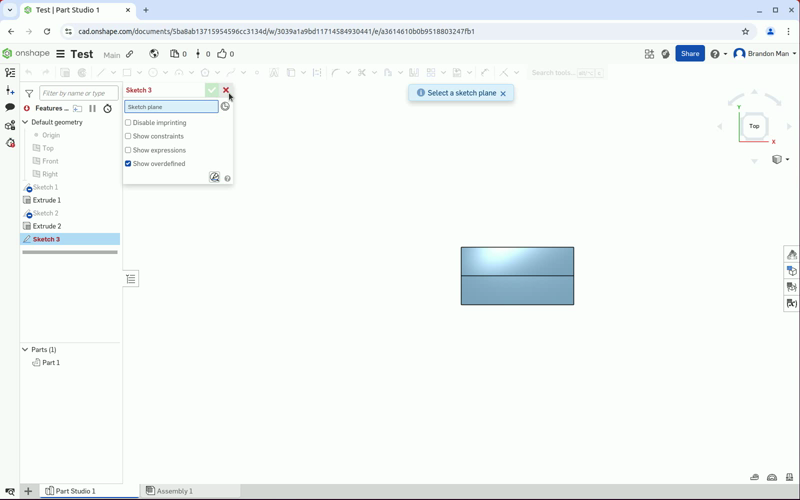
mouse_move(73, 150)
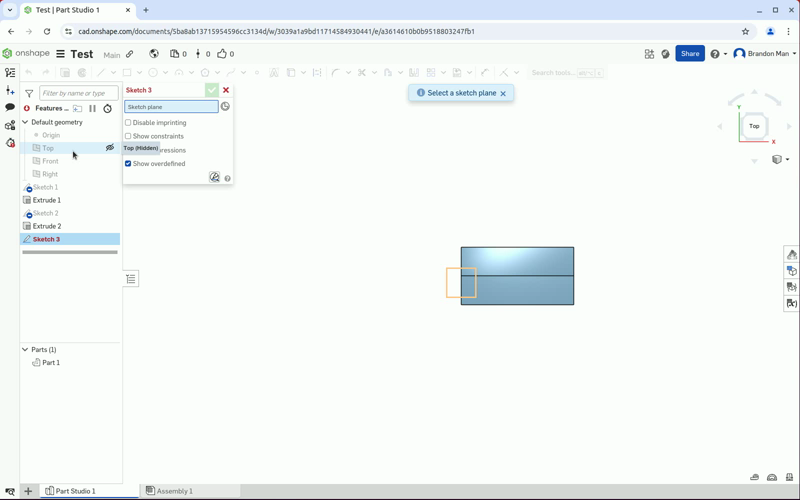
click(73, 150)
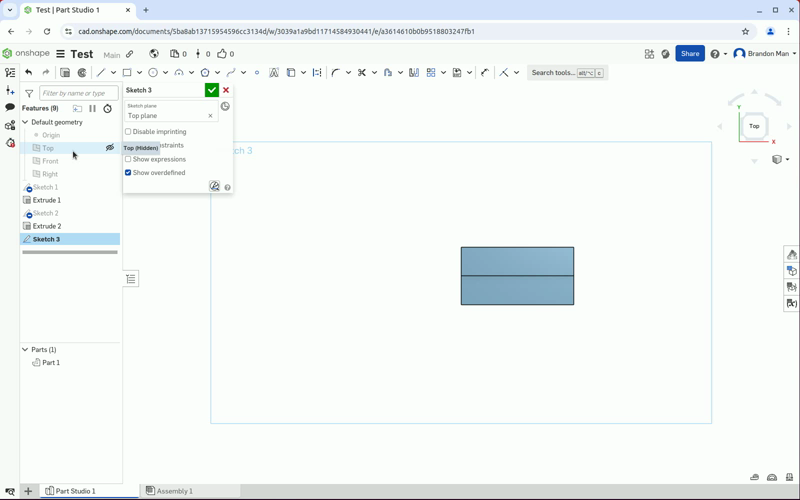
mouse_move(73, 352)
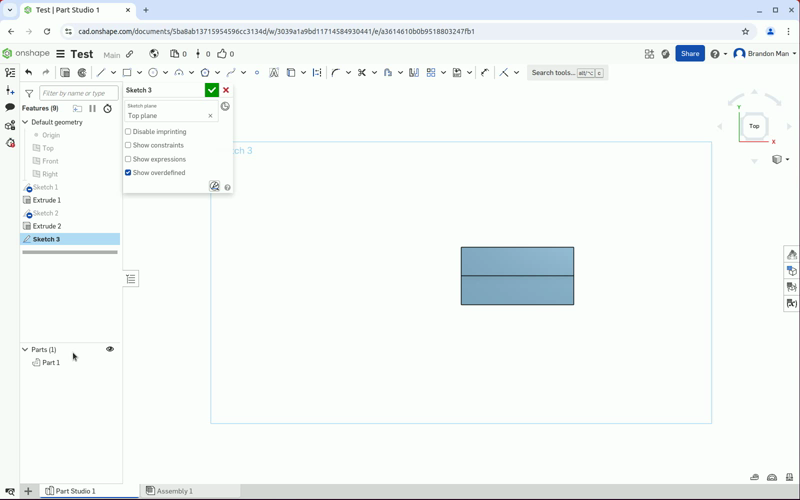
key(y)
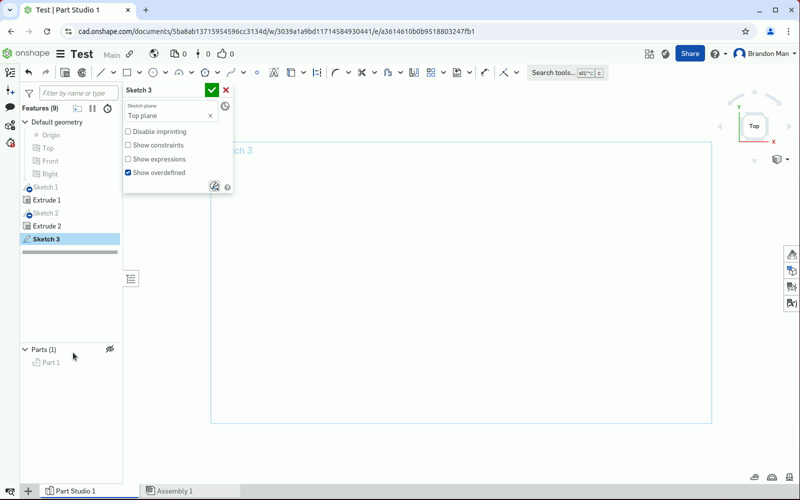
key(l)
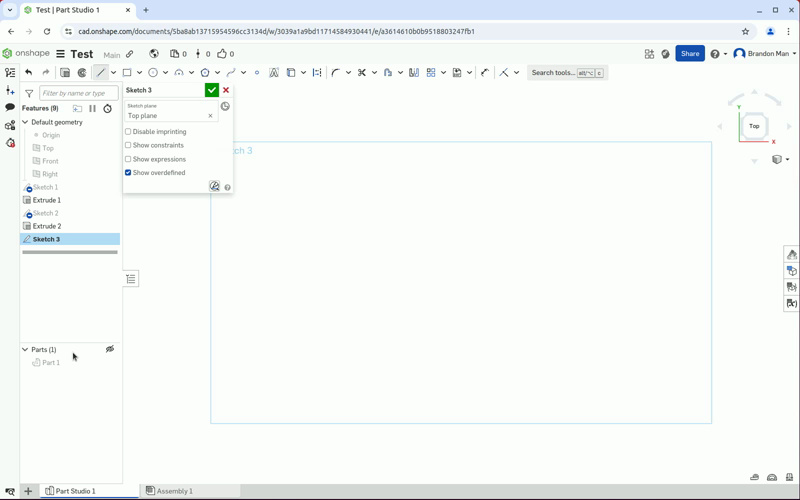
key_down(shift)
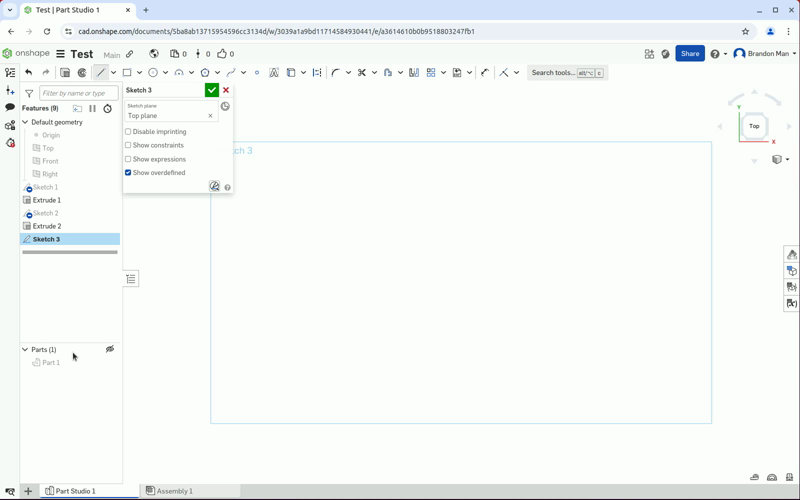
mouse_move(439, 367)
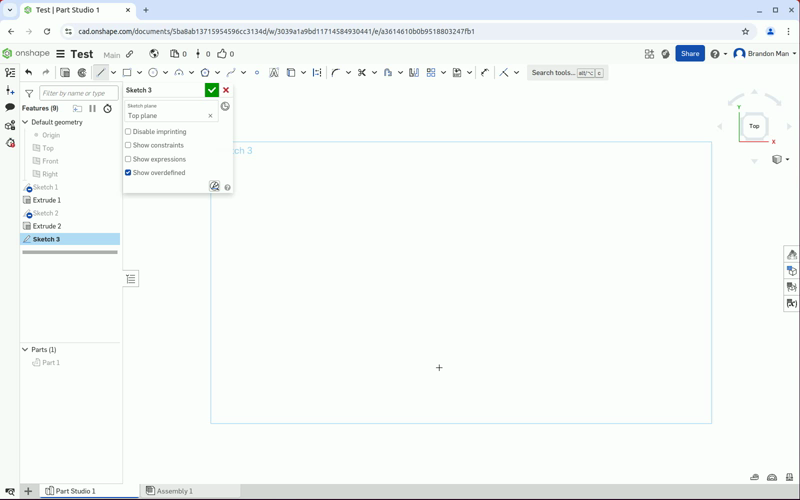
click(439, 367)
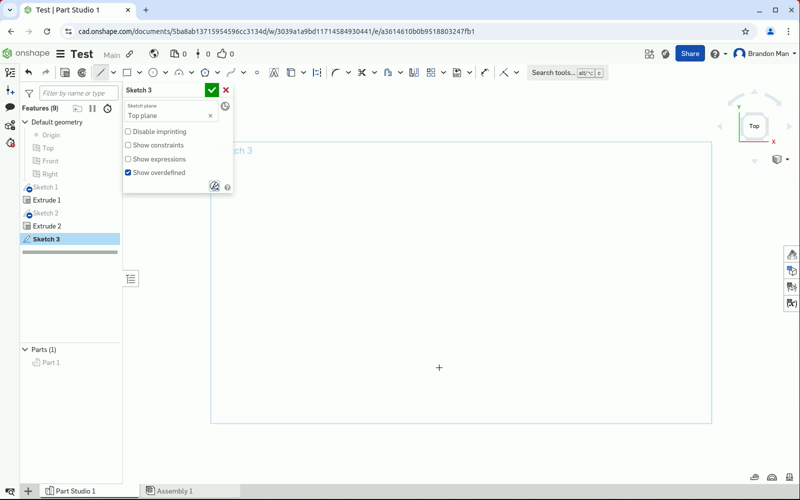
key_up(shift)
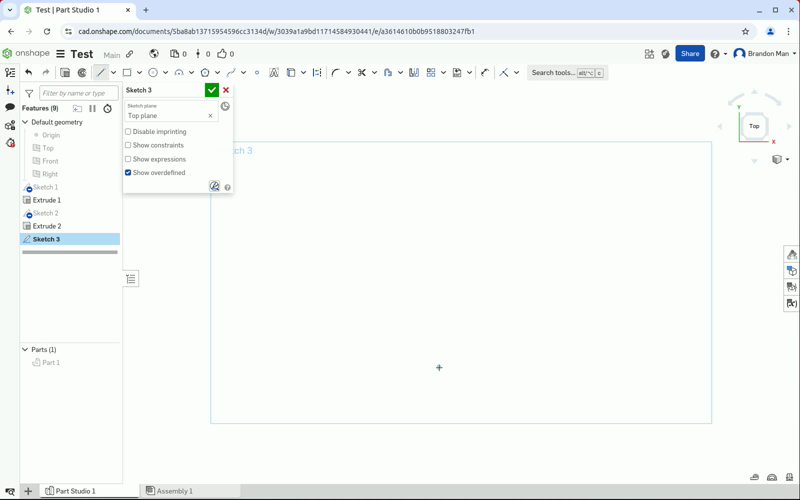
key_down(shift)
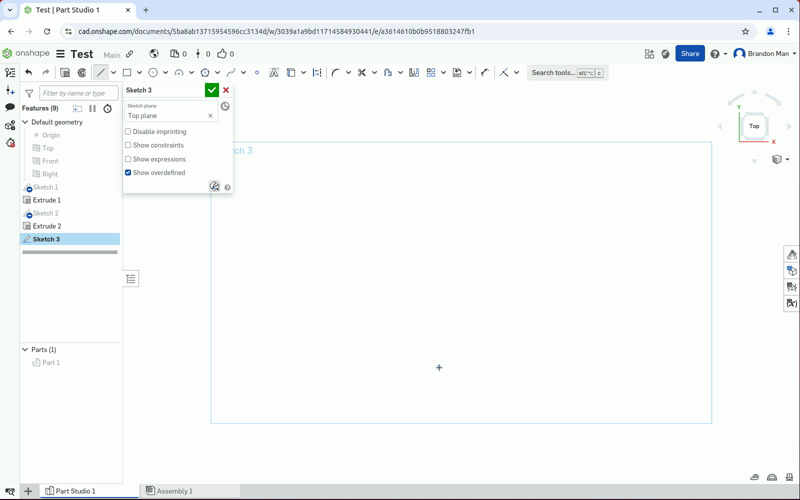
mouse_move(469, 367)
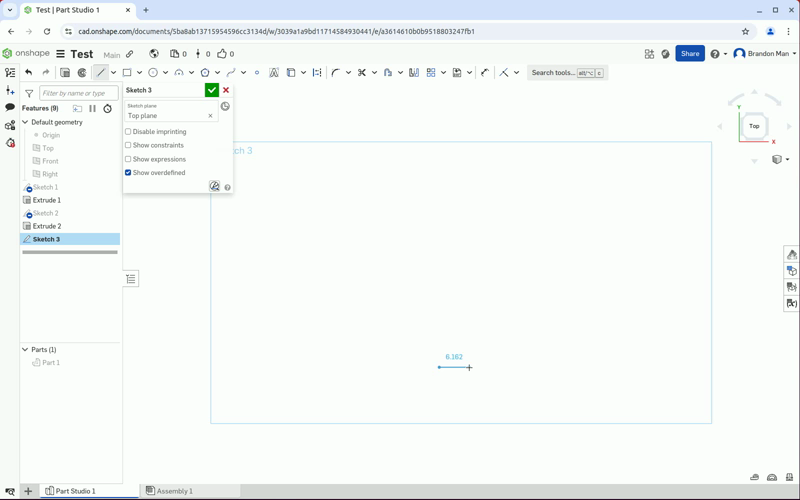
mouse_move(453, 367)
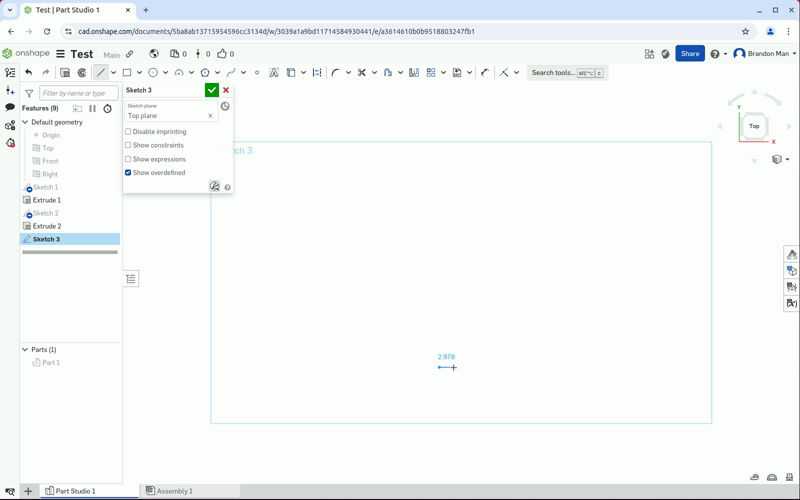
click(453, 367)
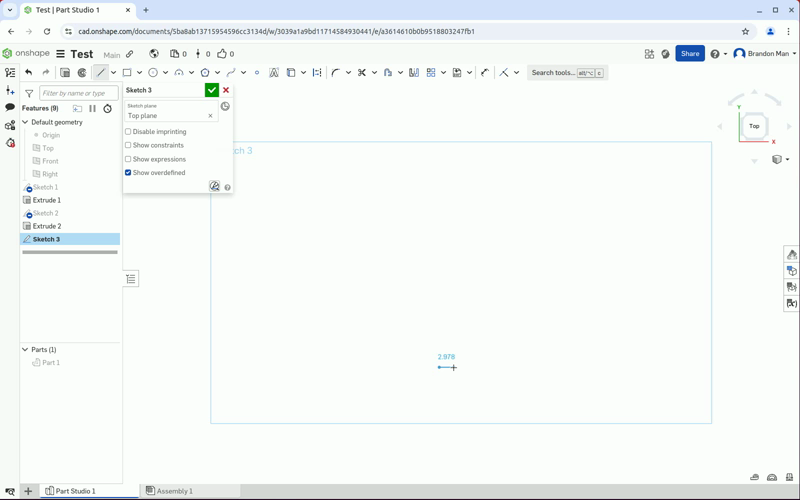
key_up(shift)
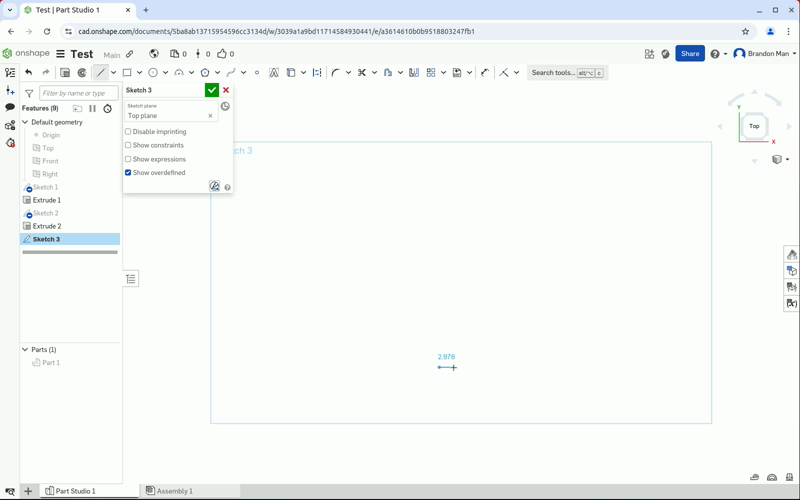
key_down(shift)
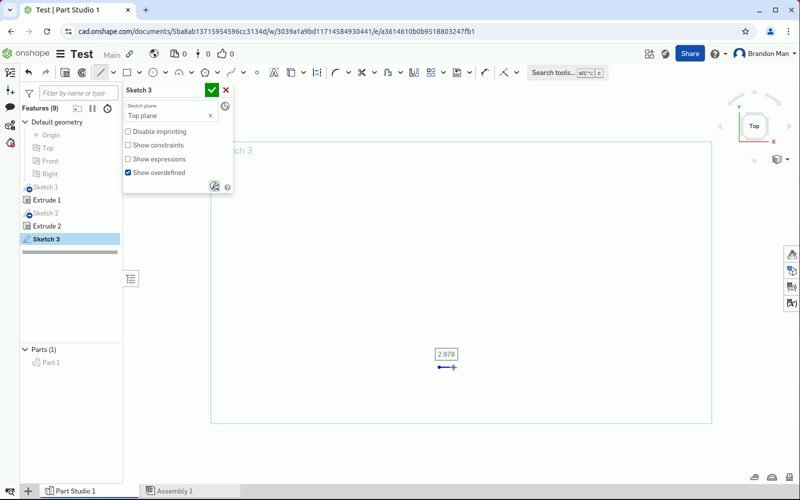
mouse_move(483, 367)
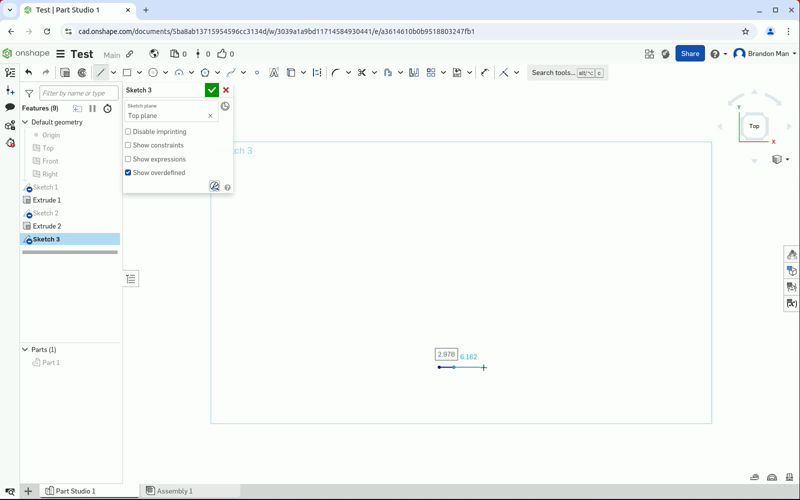
mouse_move(453, 310)
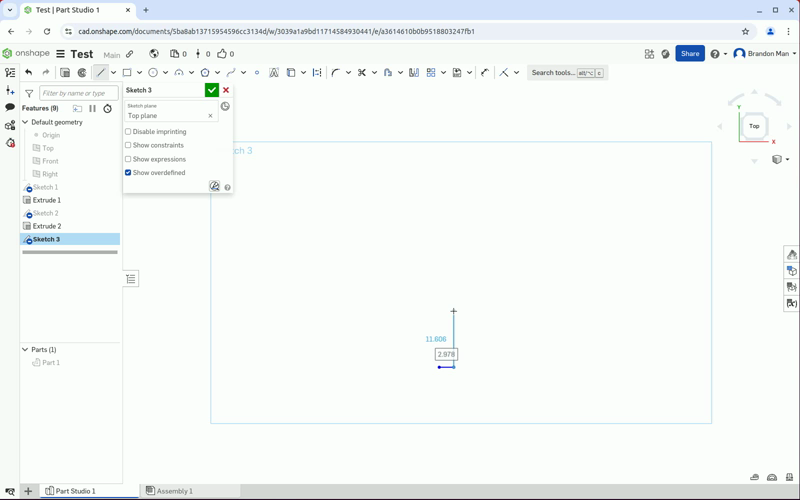
click(453, 310)
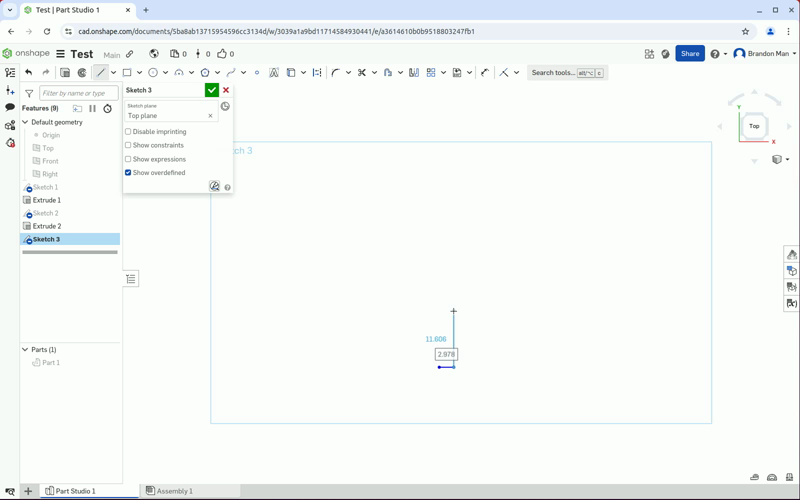
key_up(shift)
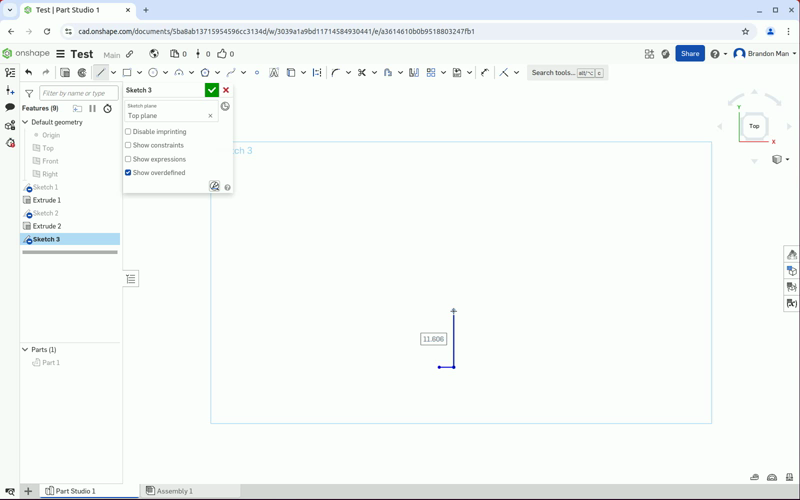
key_down(shift)
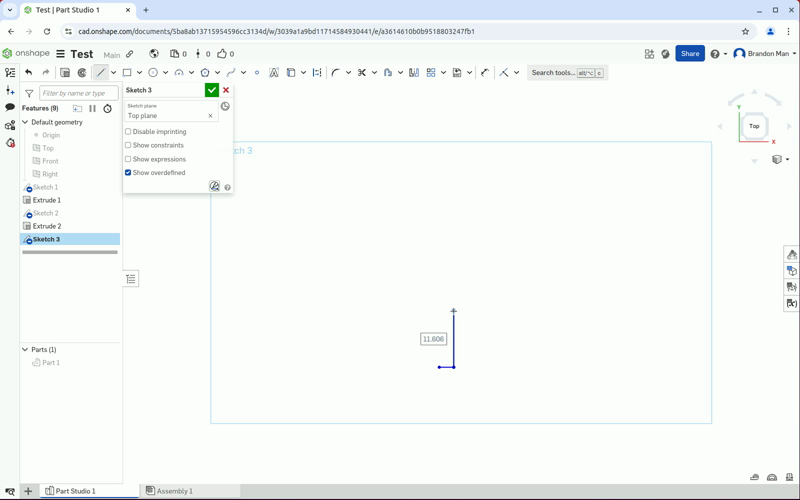
mouse_move(483, 310)
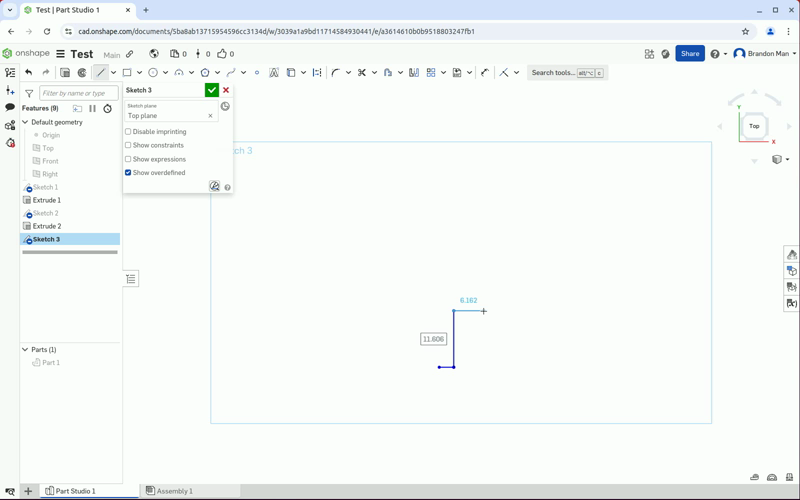
mouse_move(439, 310)
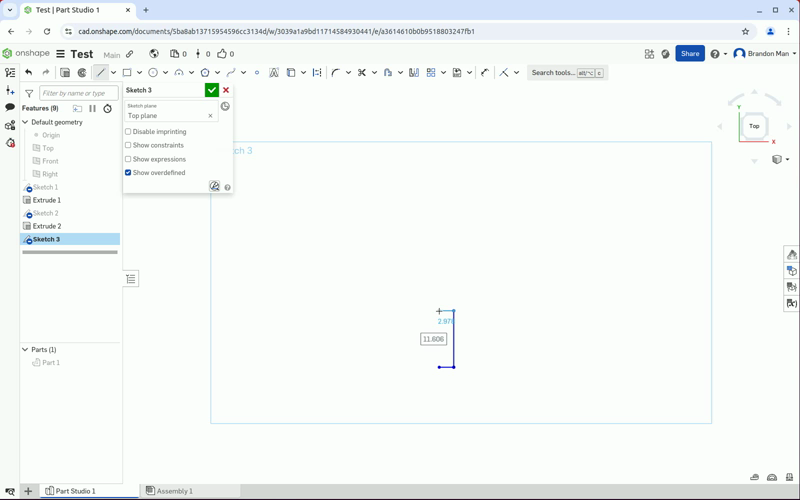
click(439, 310)
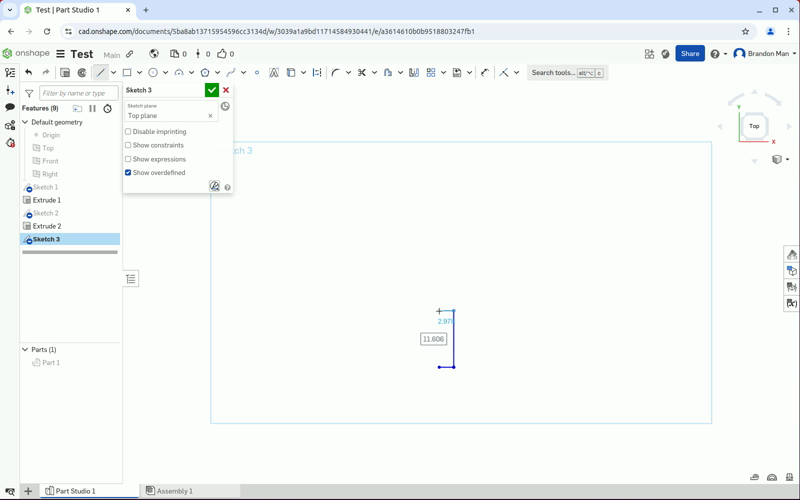
key_up(shift)
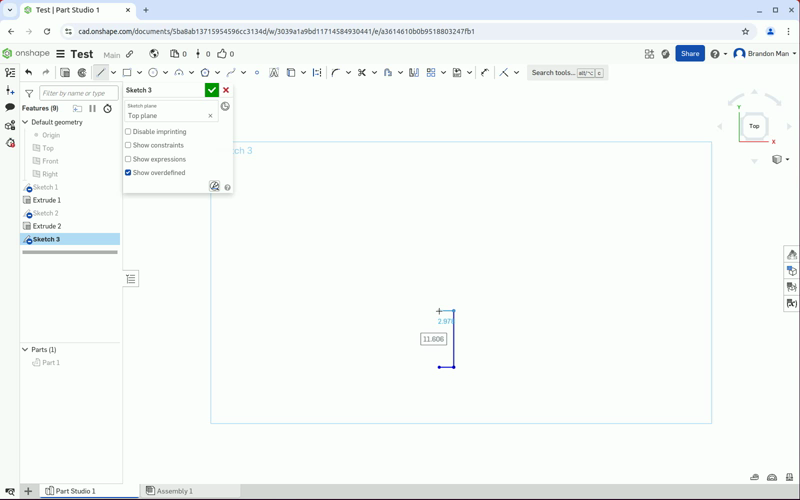
mouse_move(469, 310)
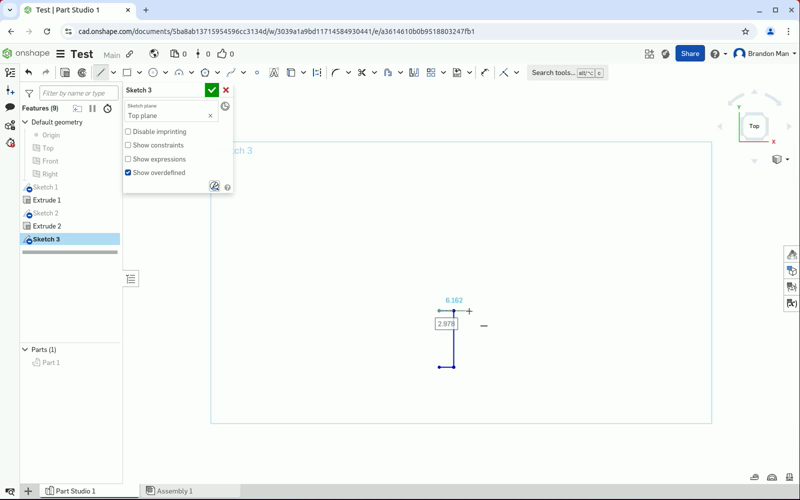
key_down(shift)
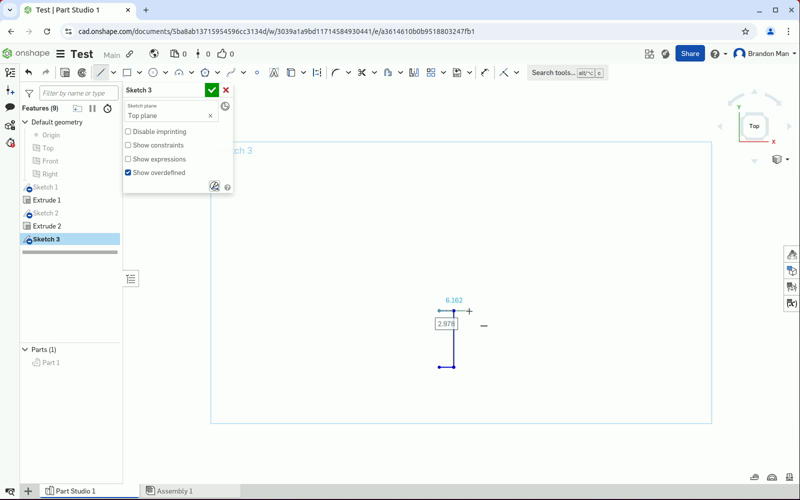
mouse_move(439, 367)
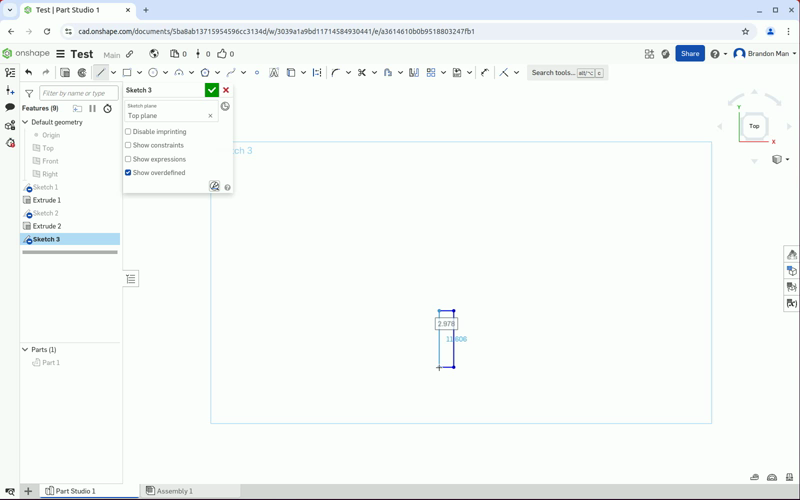
key_up(shift)
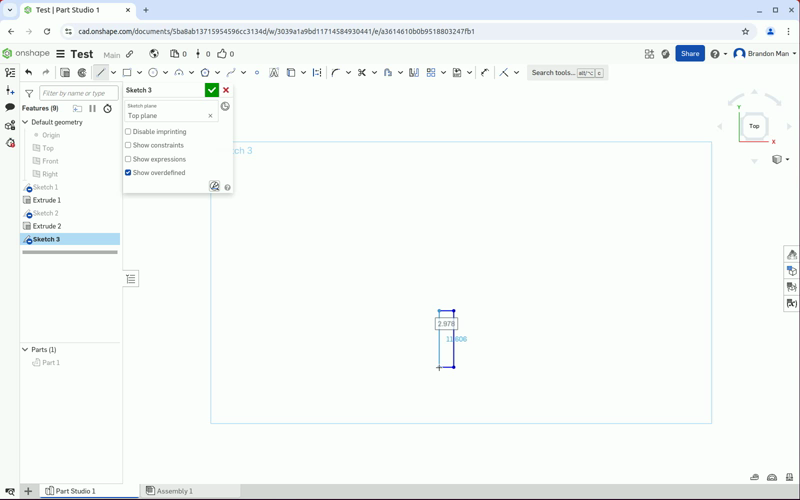
click(439, 367)
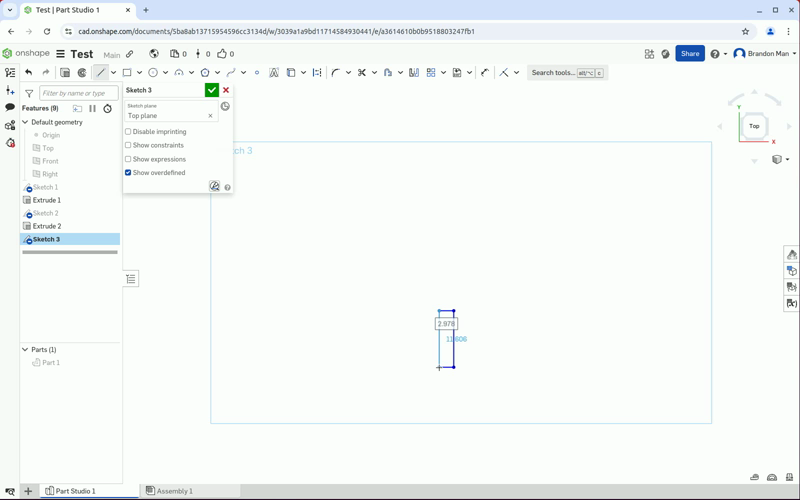
key(esc)
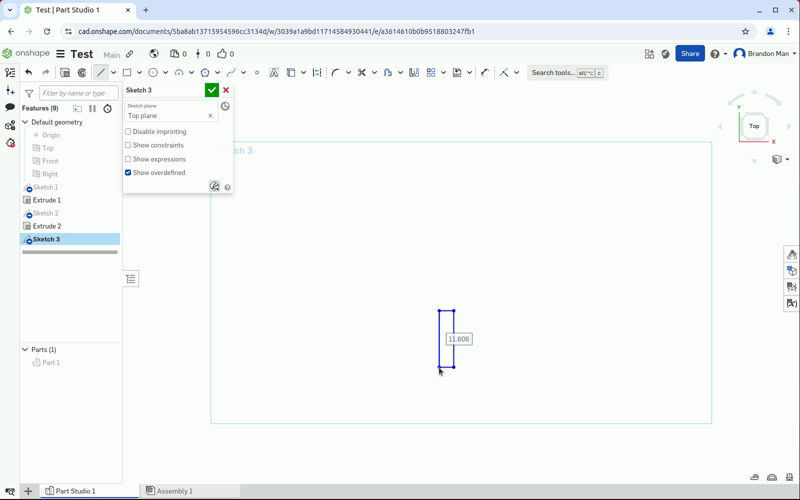
mouse_move(441, 364)
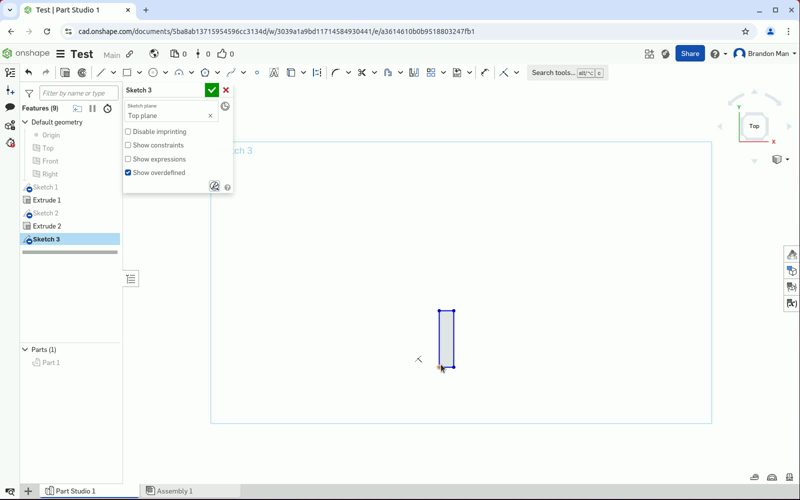
scroll(6)
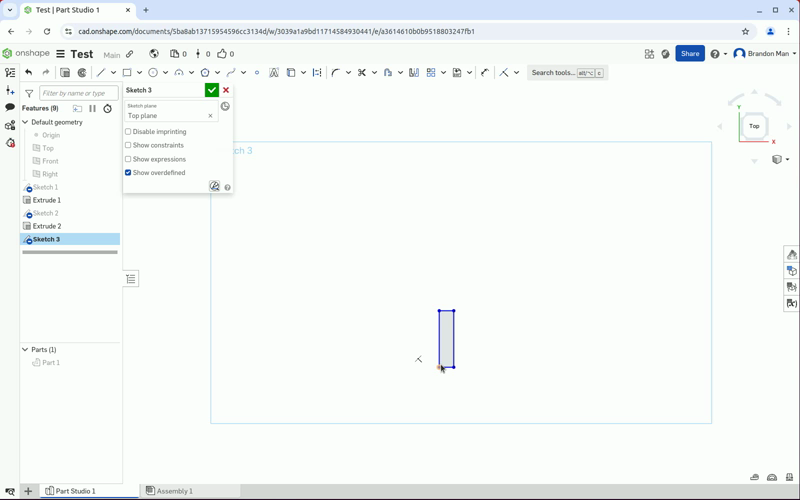
scroll(6)
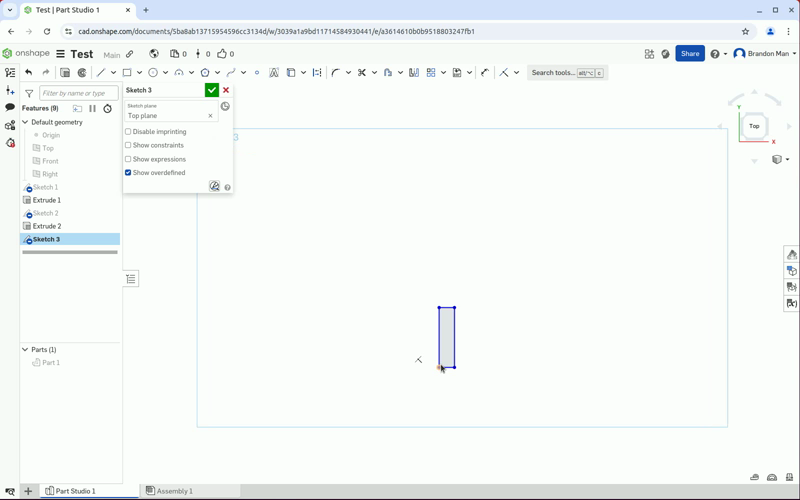
scroll(6)
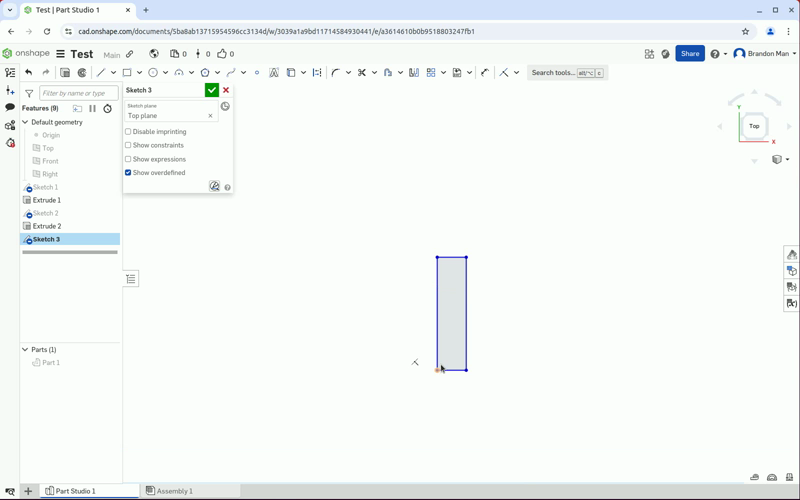
scroll(6)
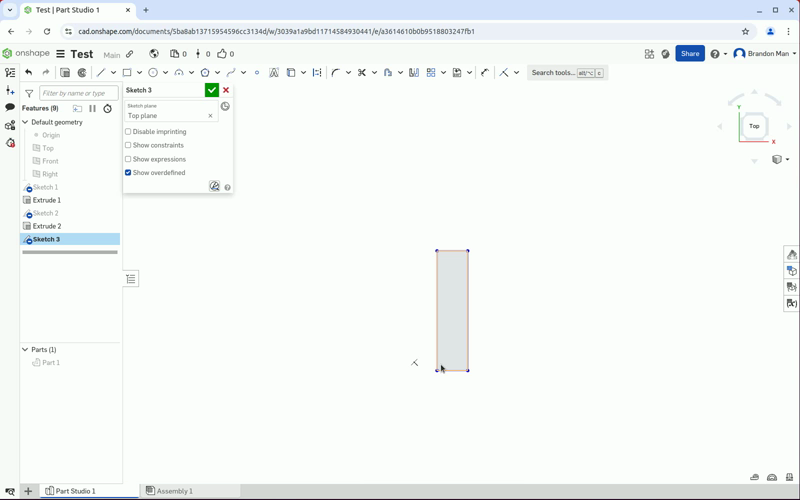
scroll(6)
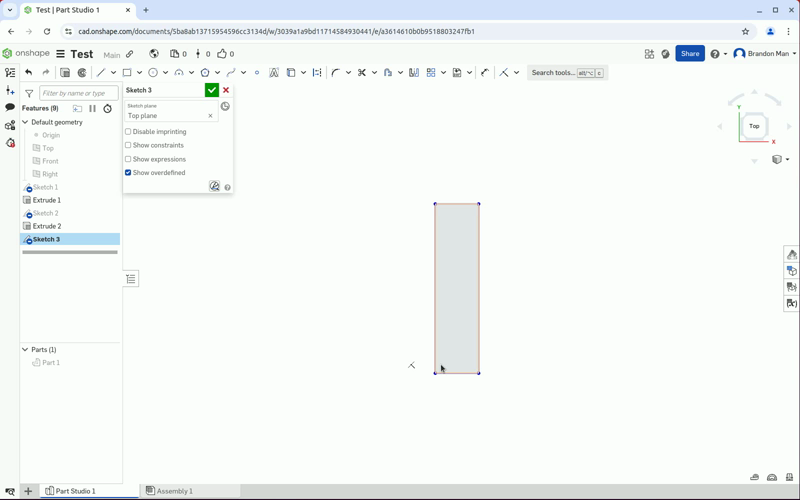
scroll(6)
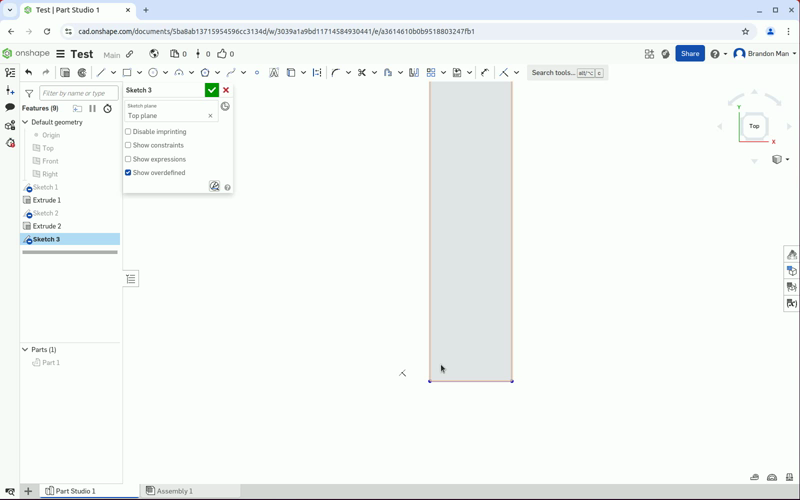
scroll(6)
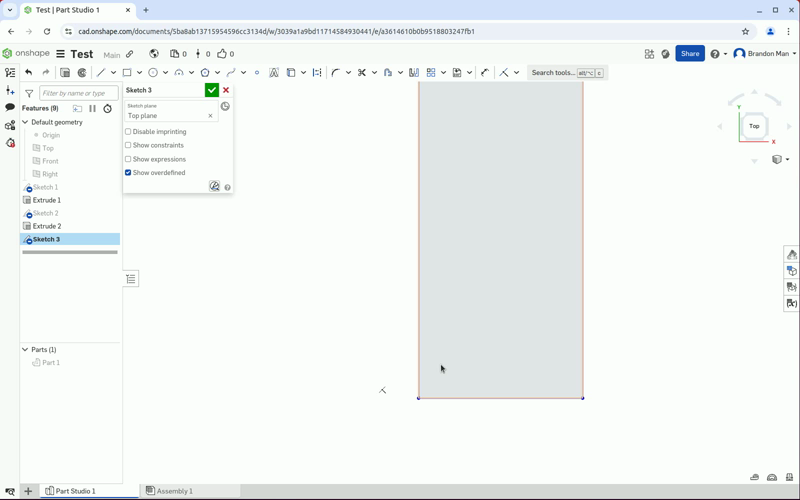
click(441, 364)
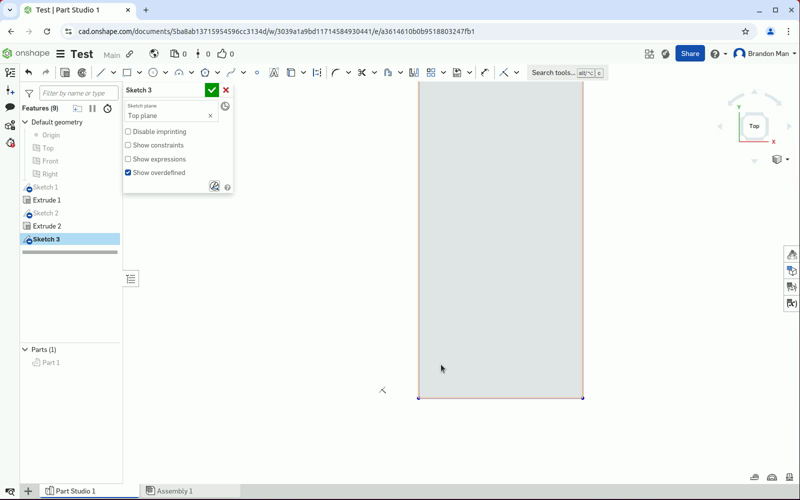
scroll(-6)
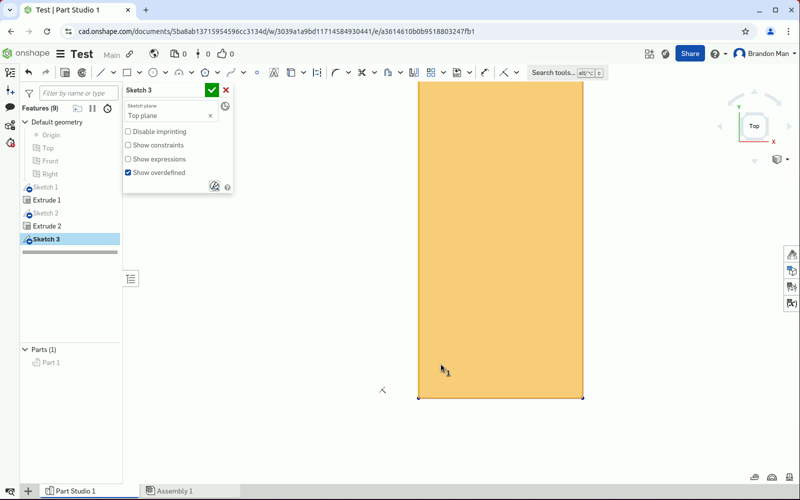
scroll(-6)
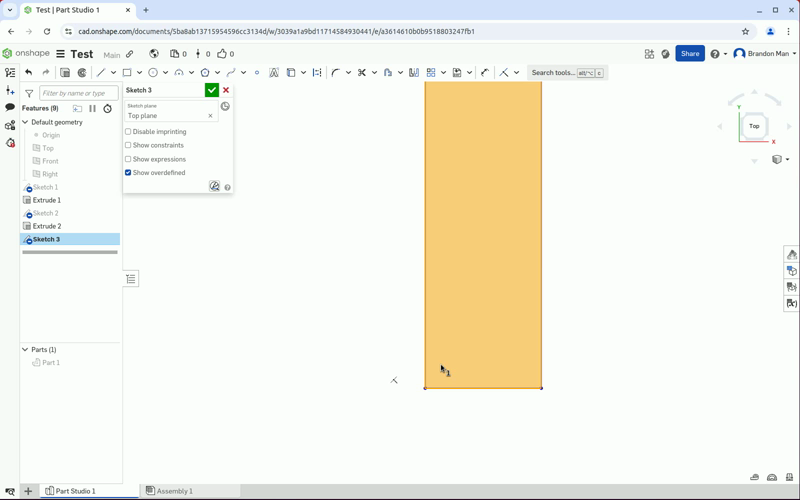
scroll(-6)
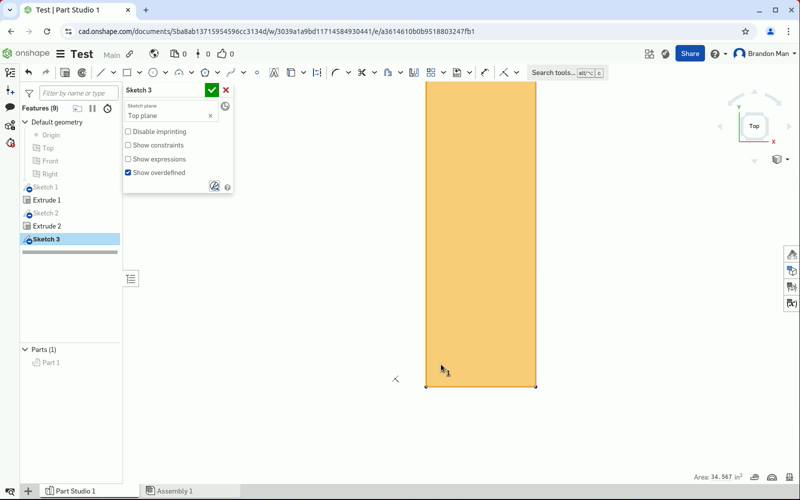
scroll(-6)
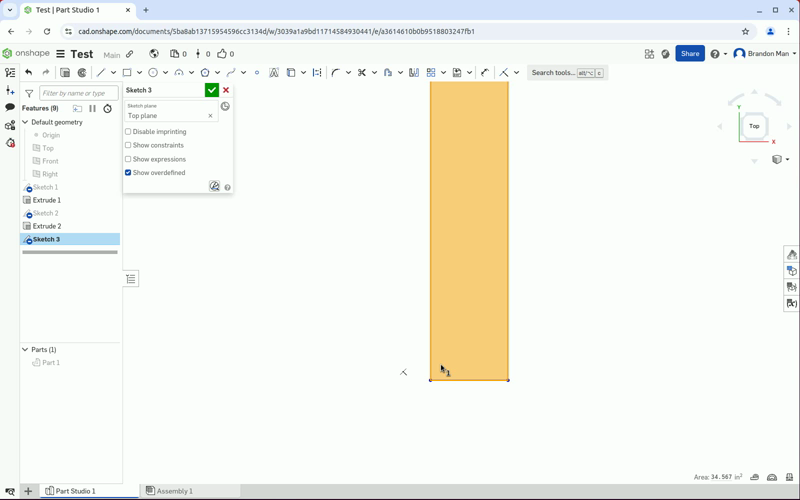
scroll(-6)
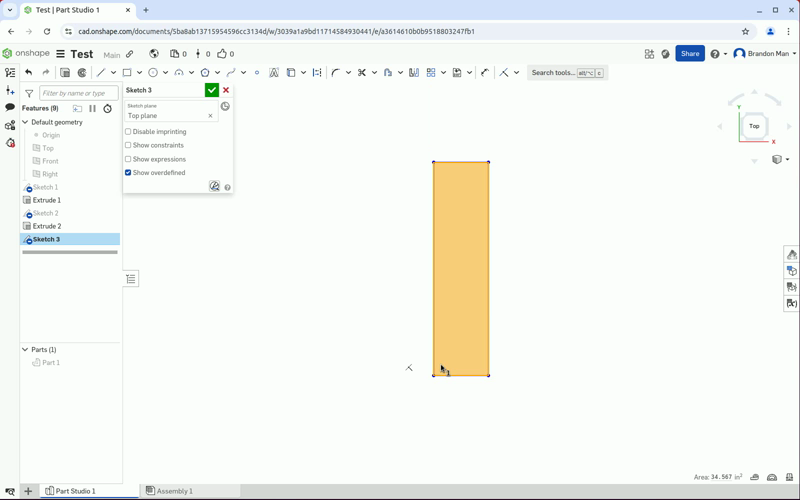
scroll(-6)
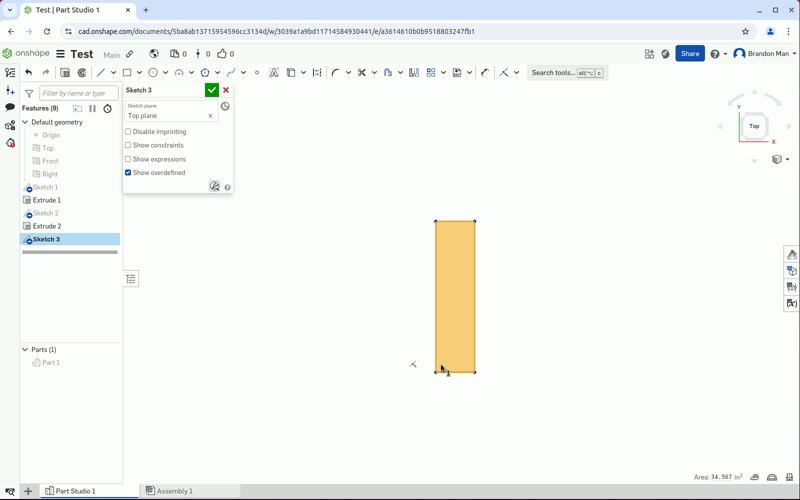
scroll(-6)
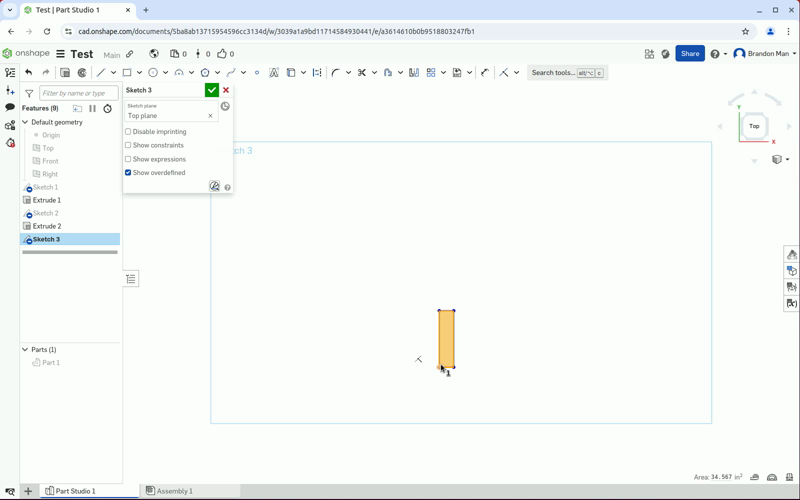
mouse_move(73, 352)
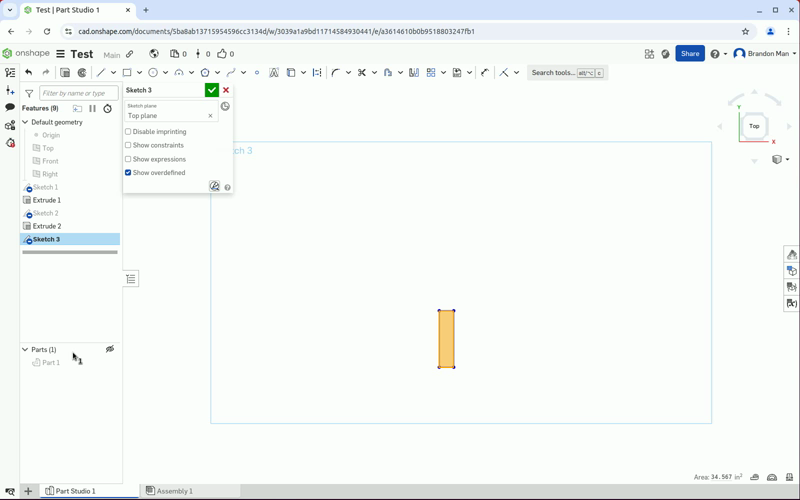
key(shift+y)
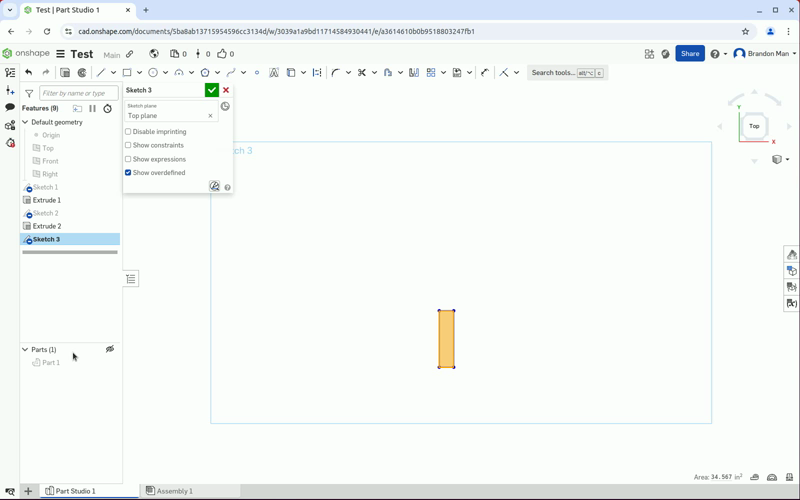
key(shift+e)
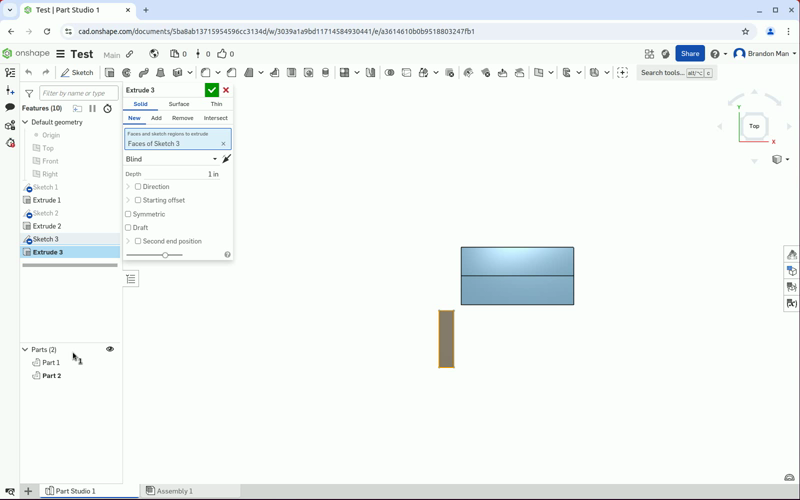
mouse_move(143, 106)
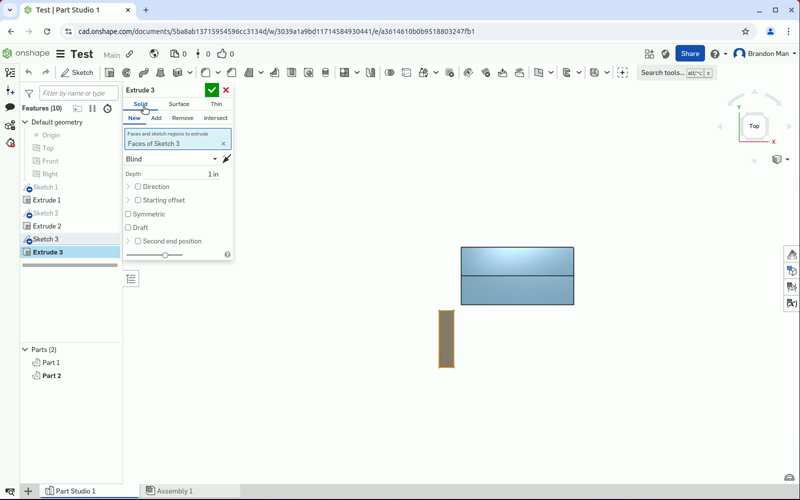
click(143, 106)
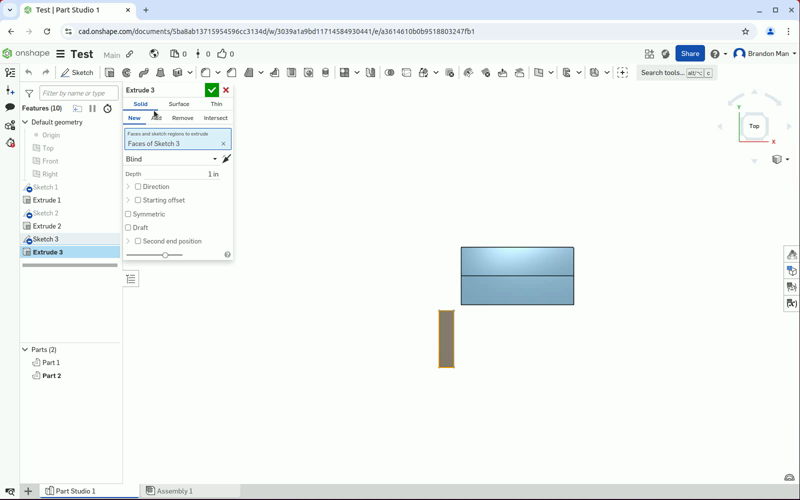
mouse_move(186, 120)
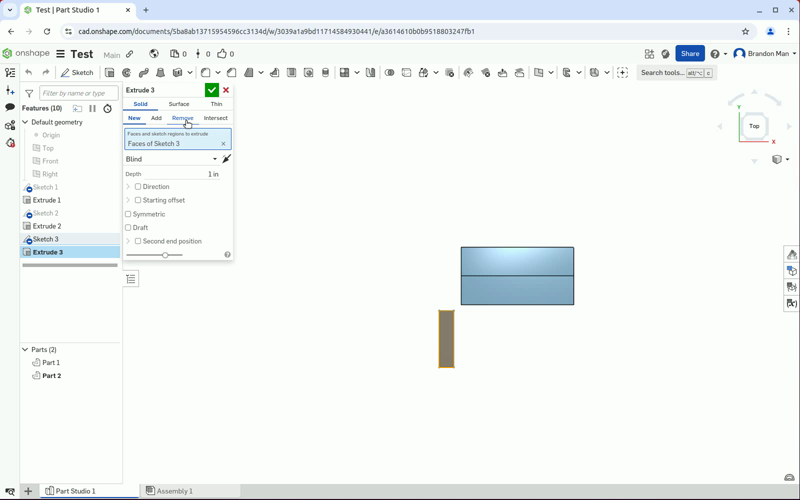
click(186, 120)
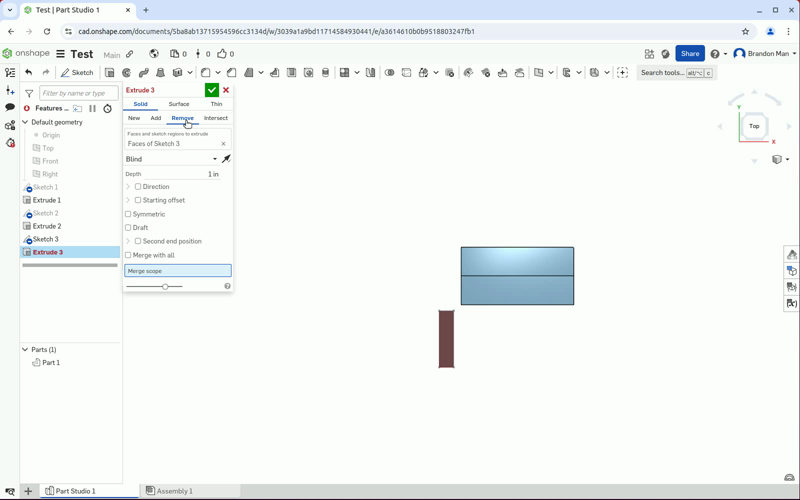
key(tab, 4)
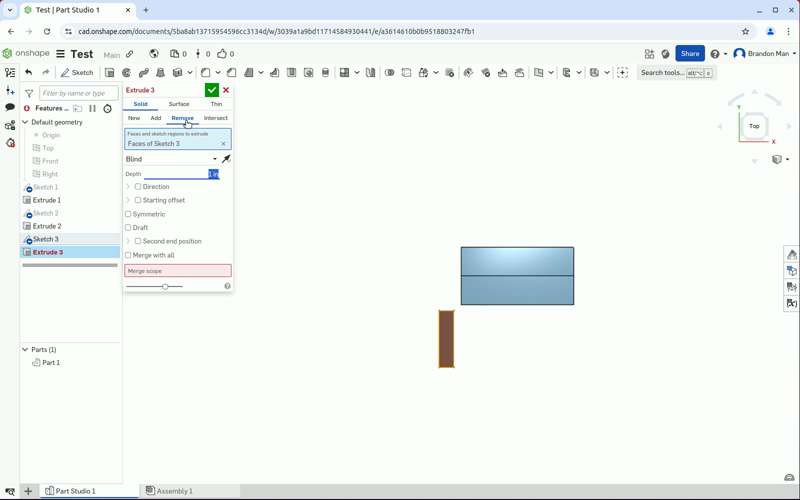
text(2.889)
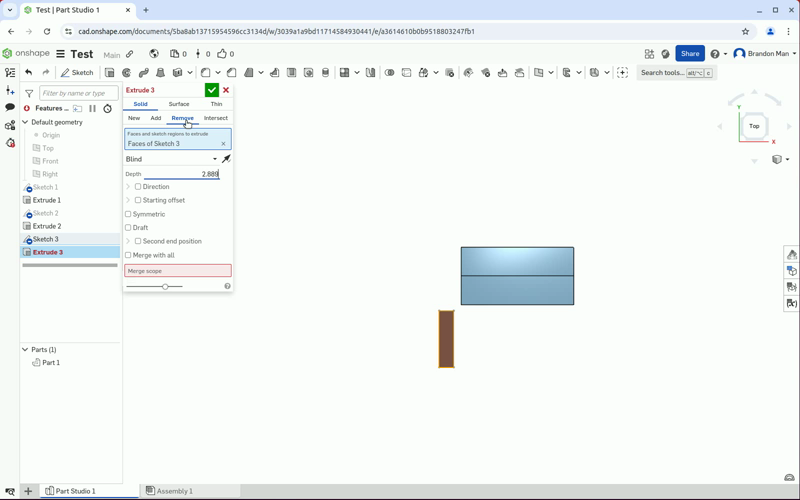
key(tab, 6)
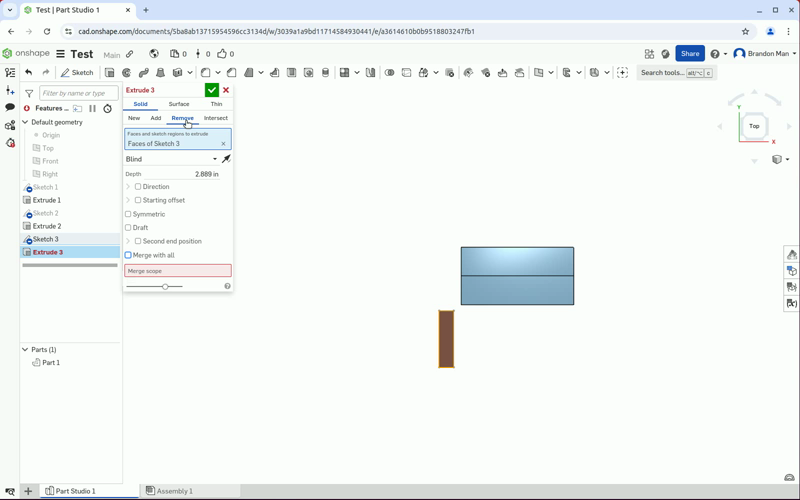
key(space)
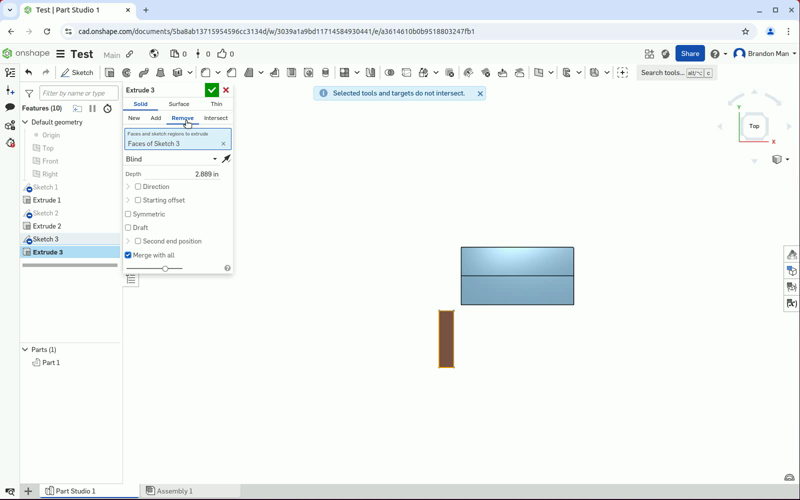
key(enter)
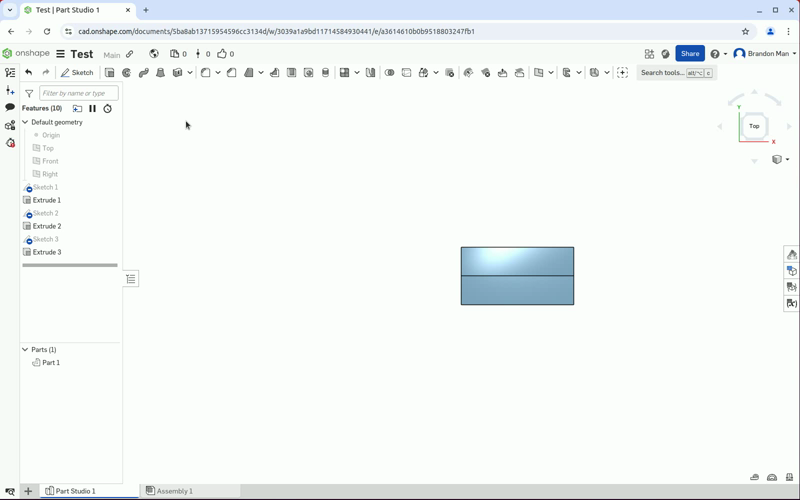
key(shift+h)
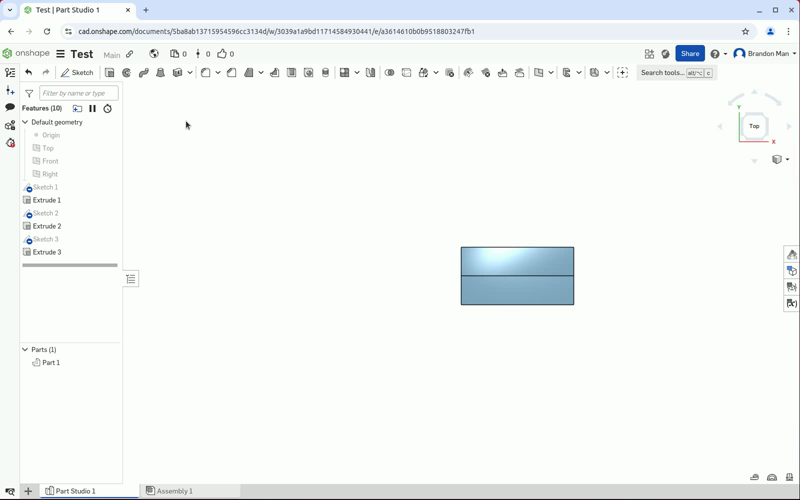
key(shift+h)
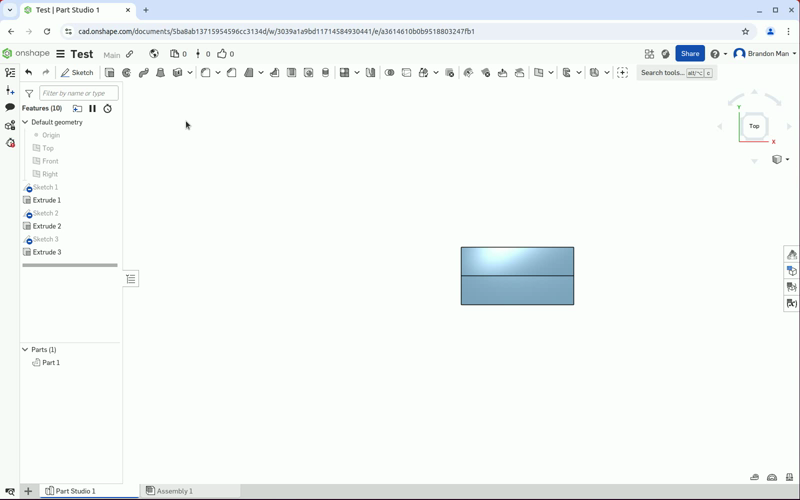
mouse_move(73, 189)
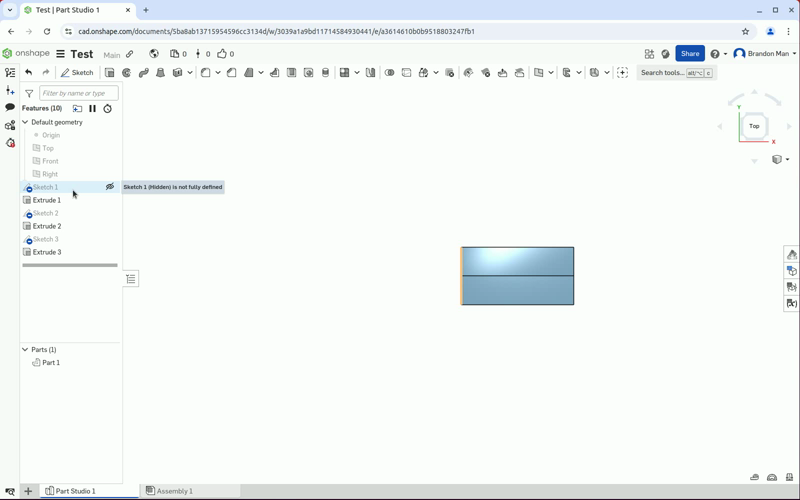
click(73, 189)
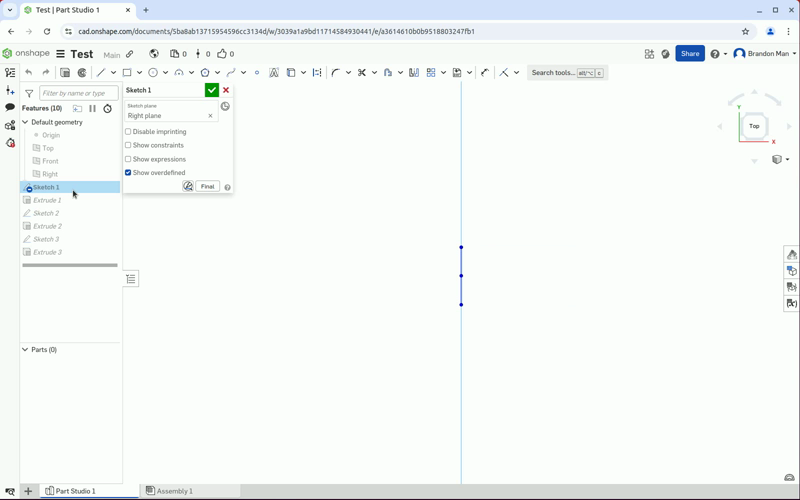
mouse_move(229, 92)
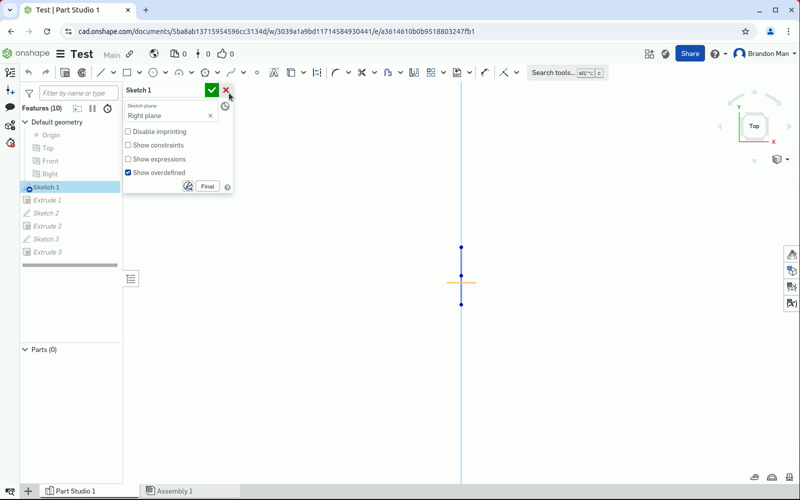
click(229, 92)
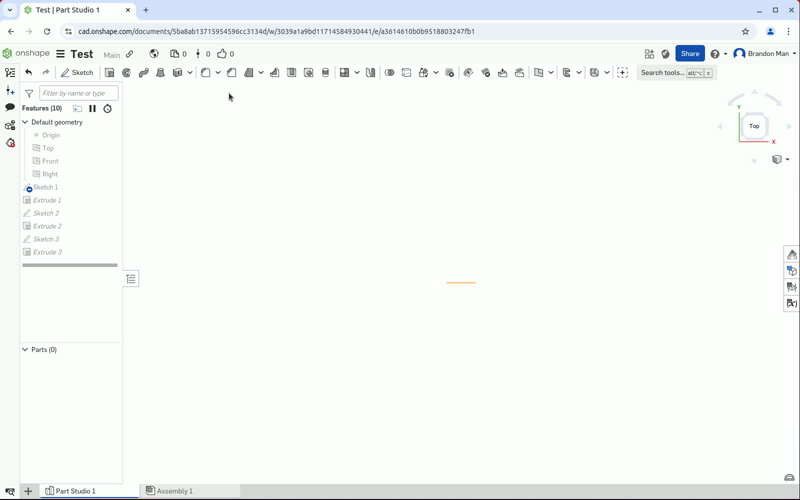
mouse_move(541, 75)
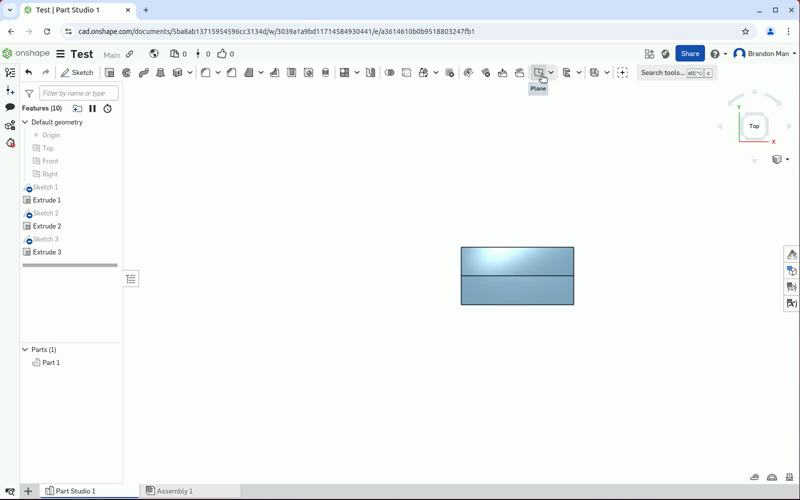
click(541, 75)
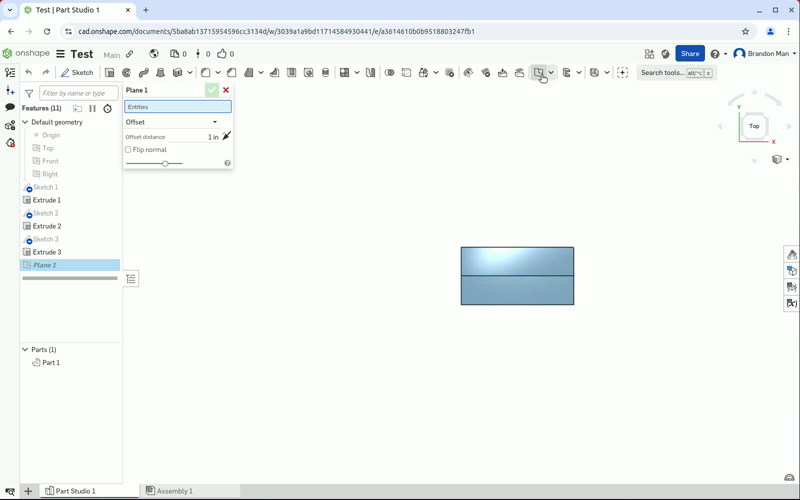
mouse_move(73, 150)
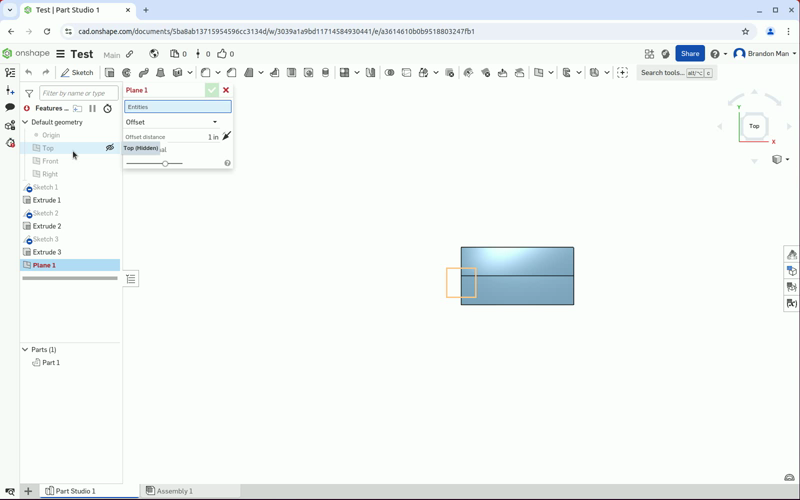
click(73, 150)
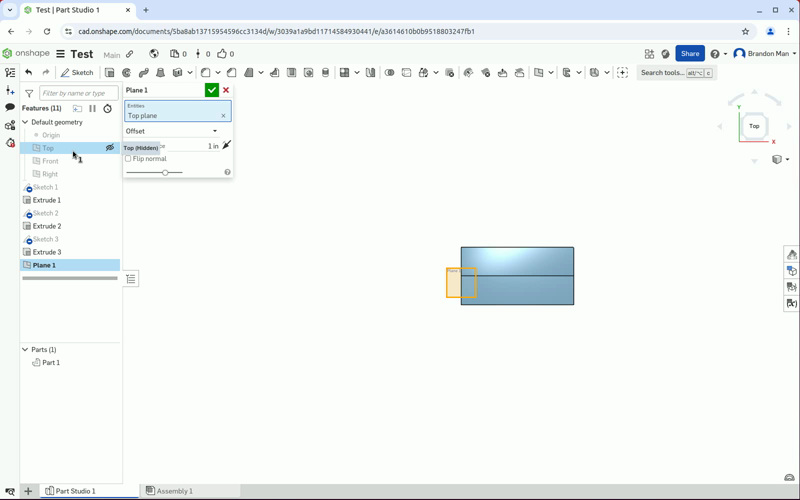
key(tab, 2)
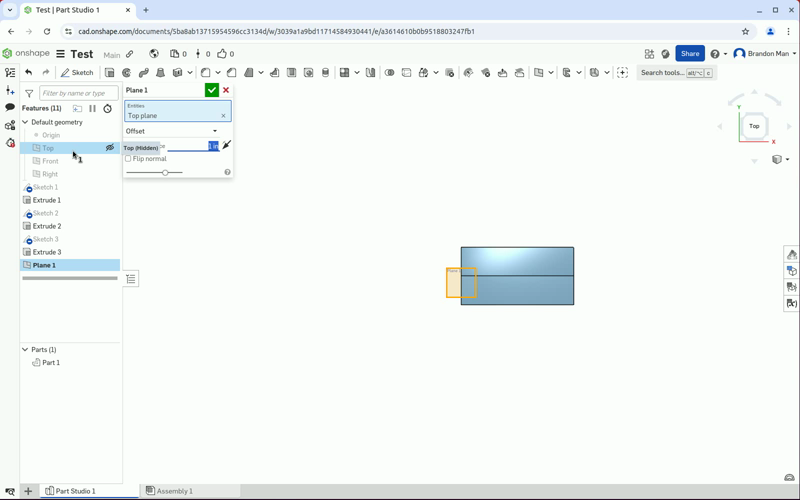
text(8.658)
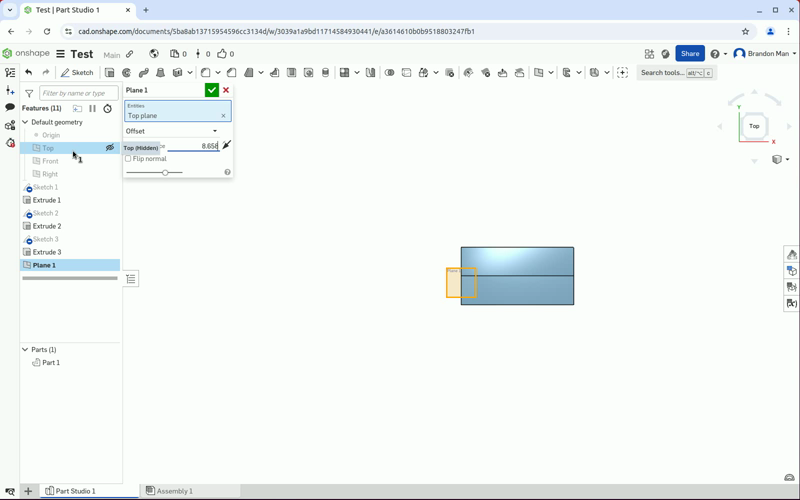
key(enter, 2)
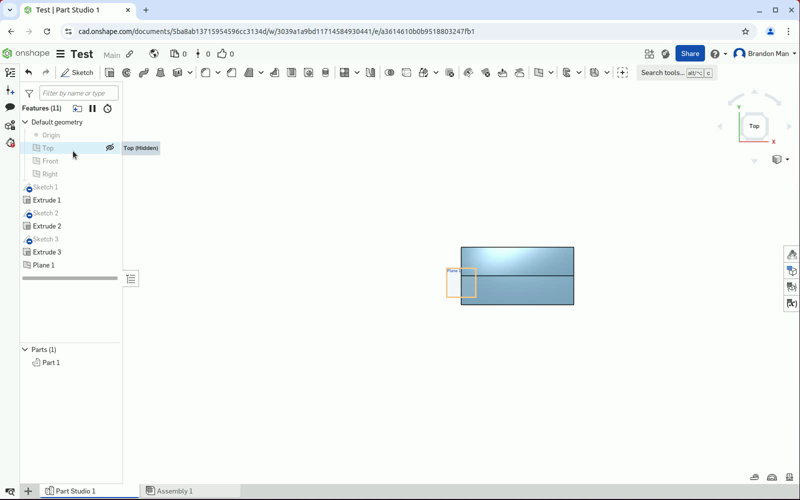
key(shift+s)
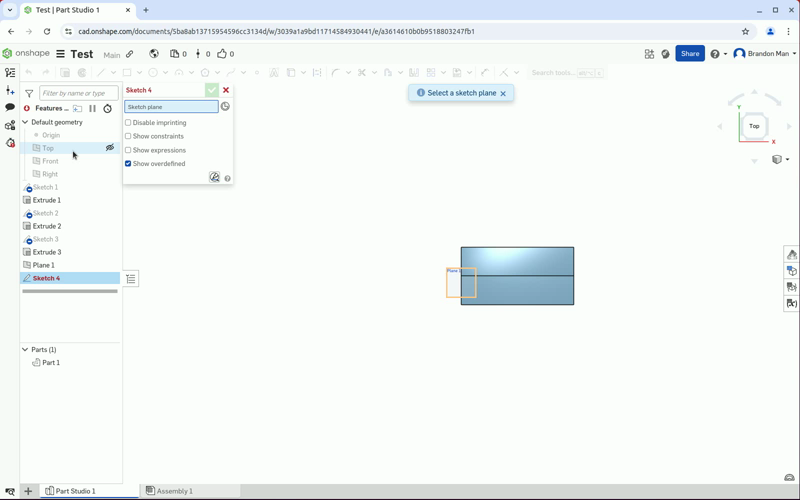
mouse_move(73, 267)
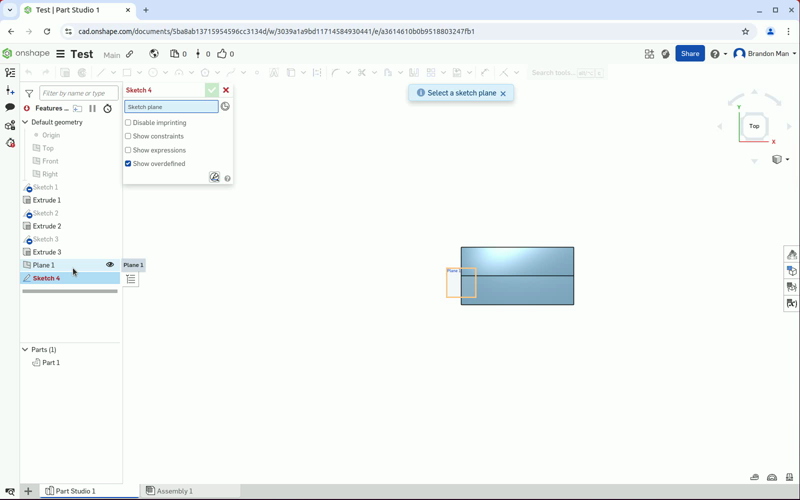
click(73, 267)
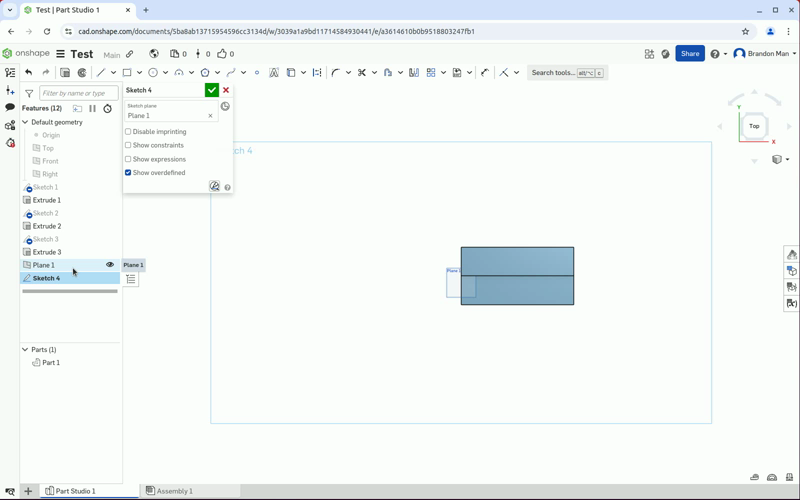
mouse_move(73, 352)
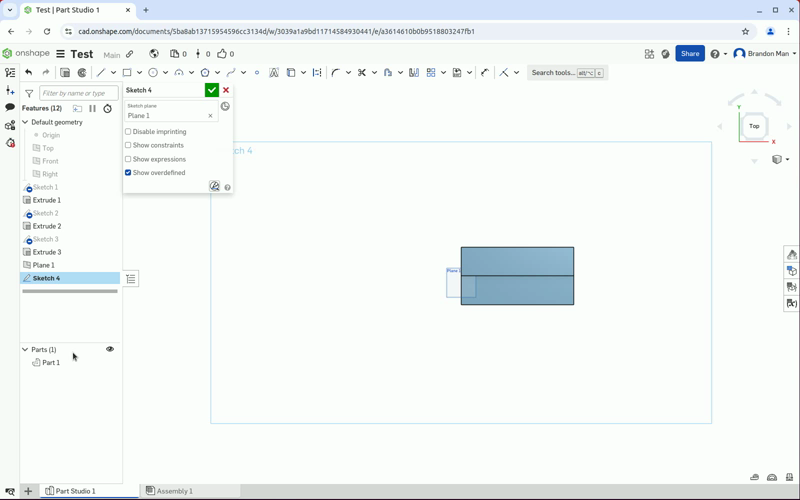
key(y)
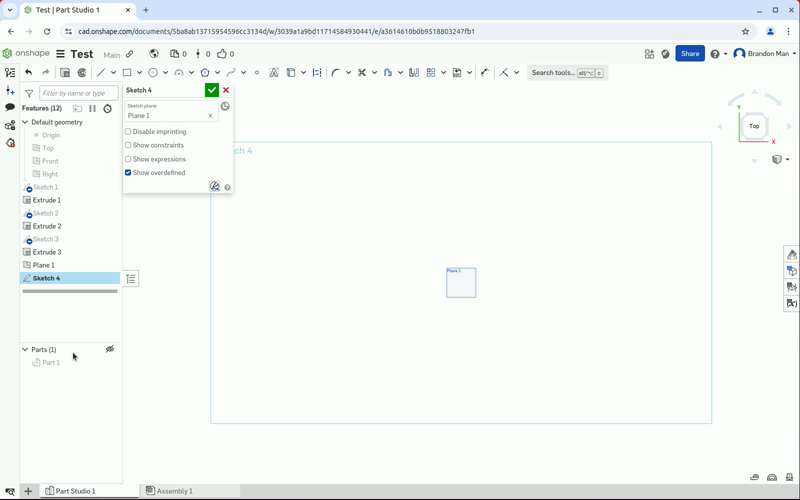
key(l)
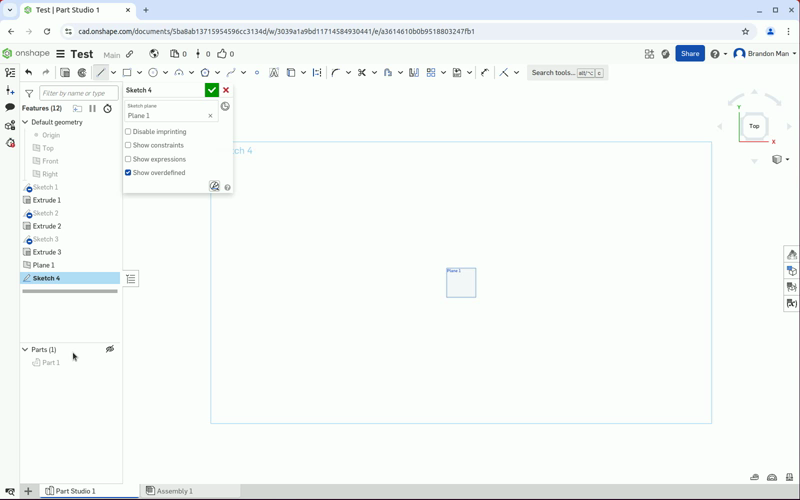
key_down(shift)
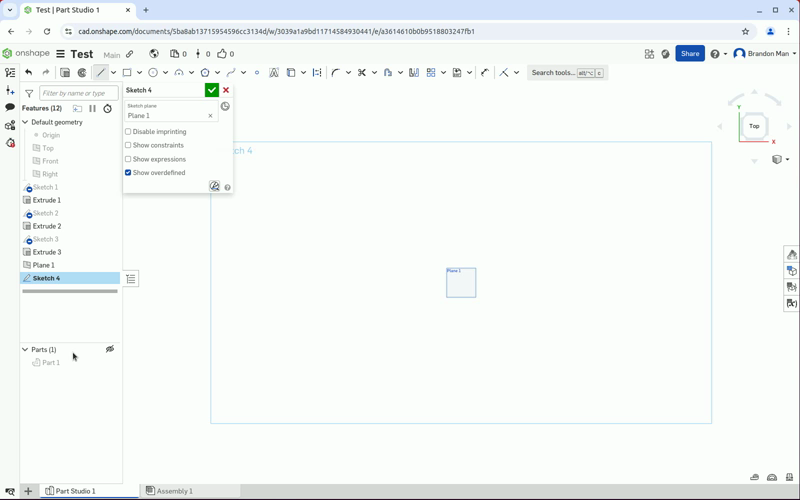
mouse_move(467, 367)
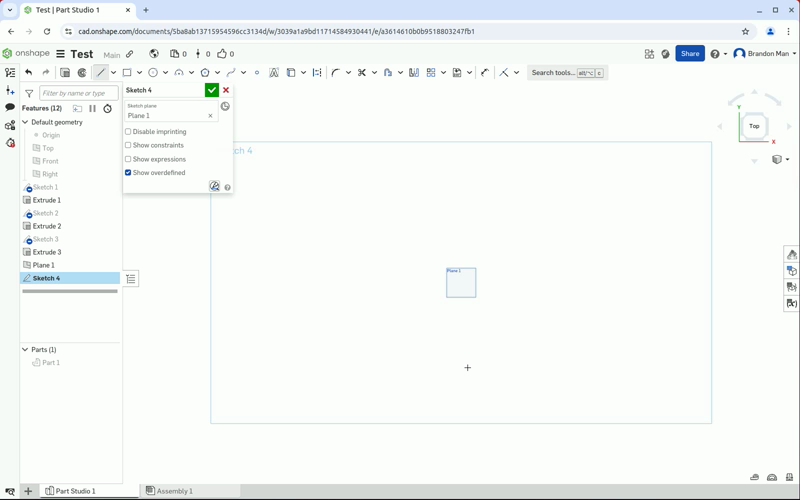
click(467, 367)
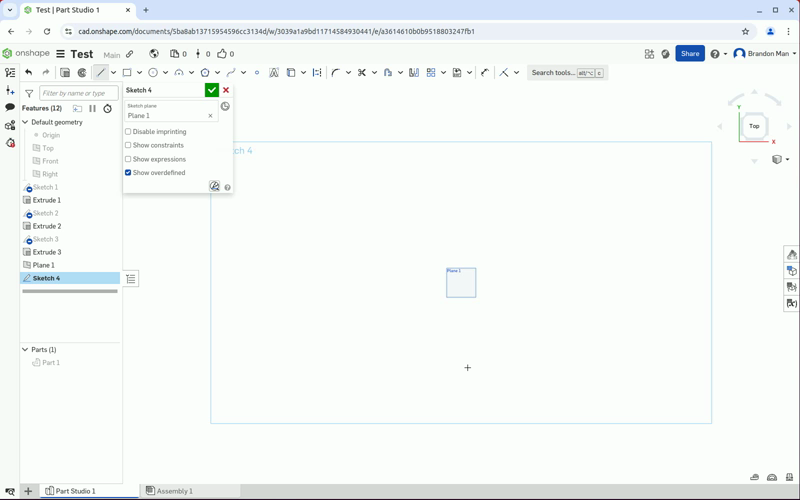
key_up(shift)
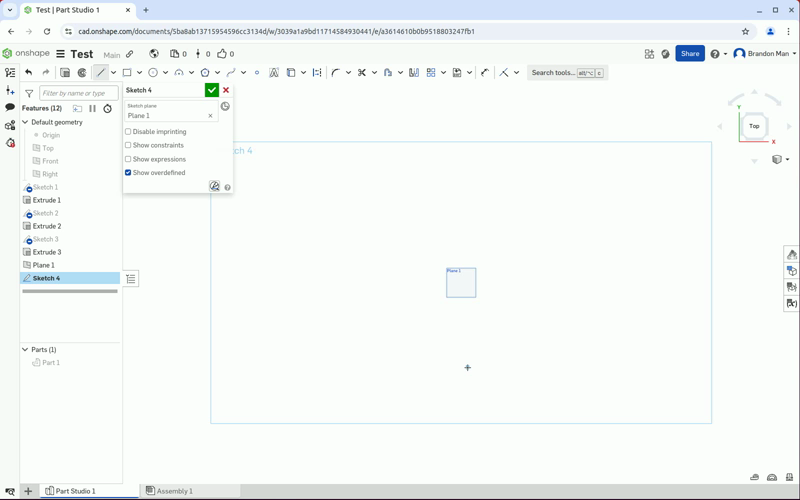
key_down(shift)
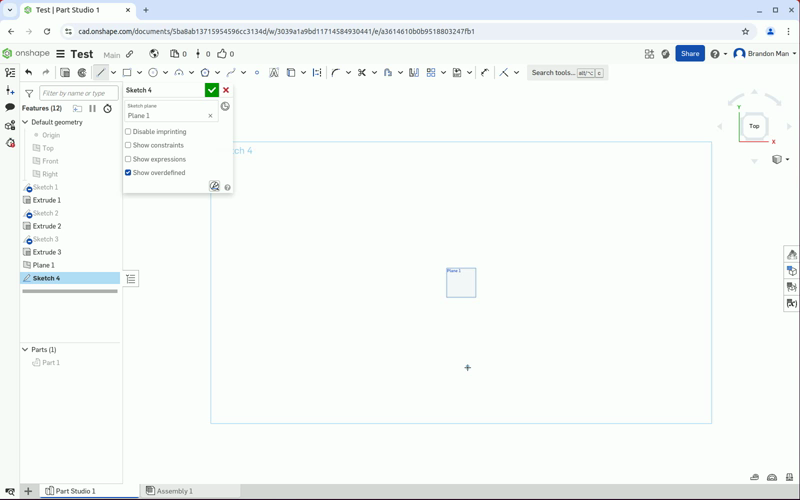
mouse_move(497, 367)
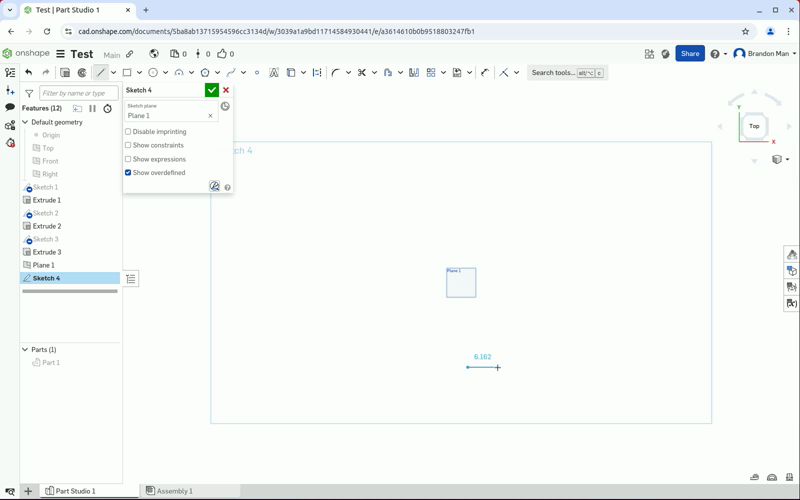
mouse_move(496, 367)
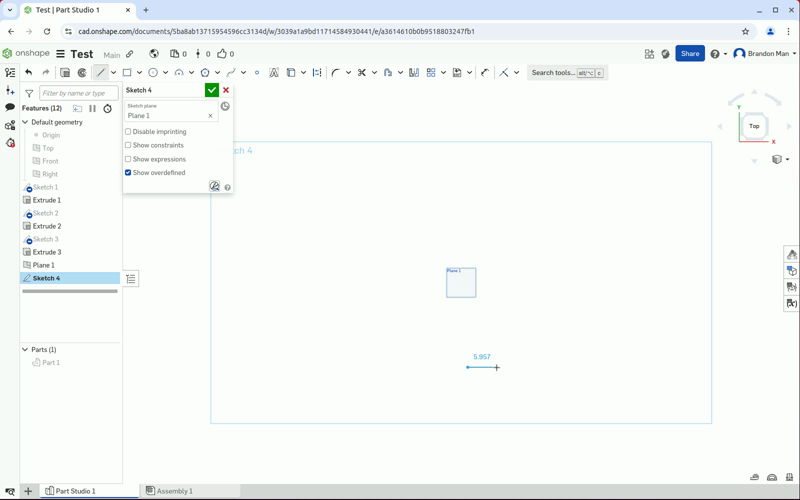
click(496, 367)
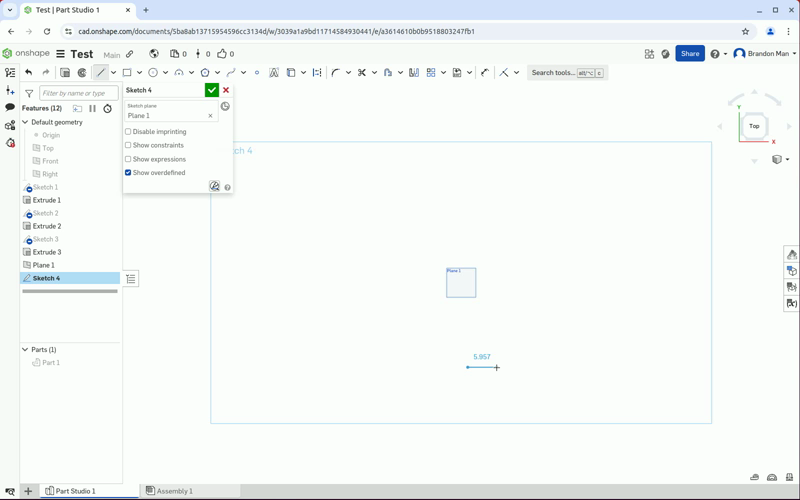
key_up(shift)
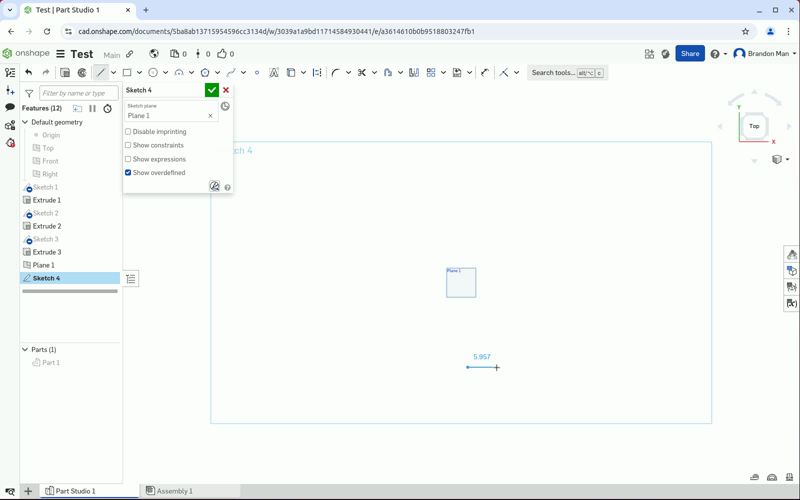
key_down(shift)
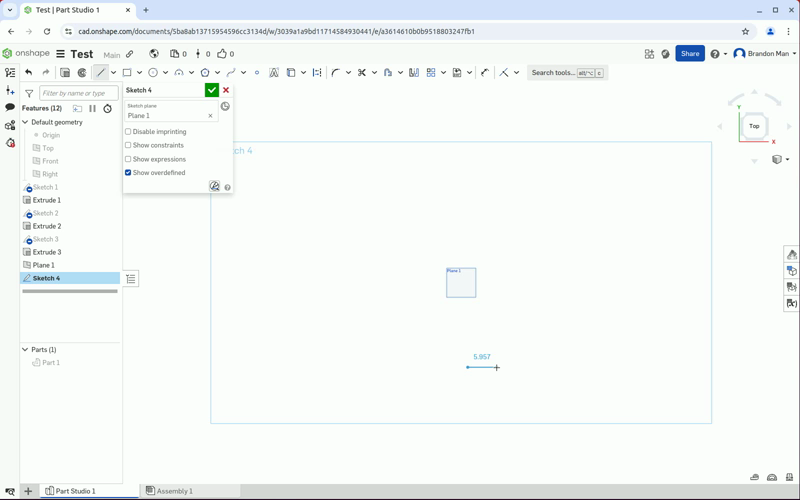
mouse_move(526, 367)
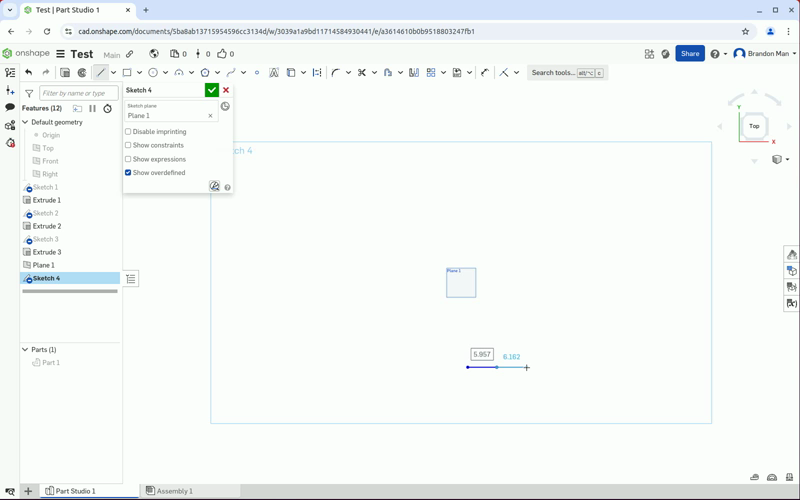
mouse_move(496, 310)
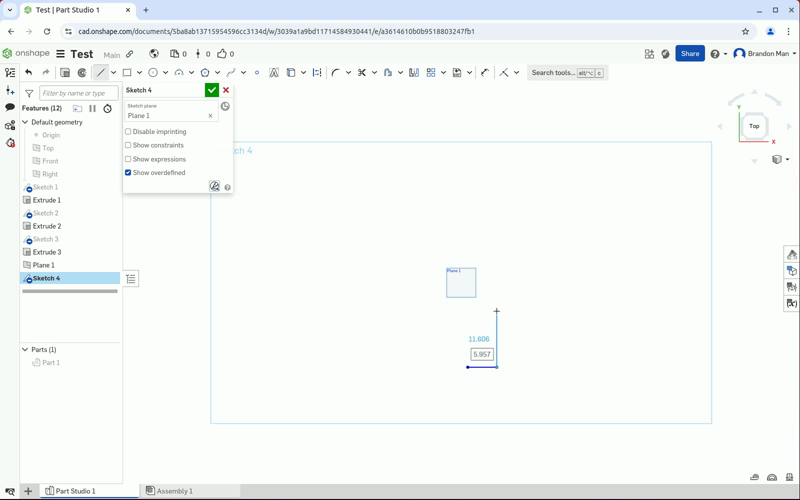
click(496, 310)
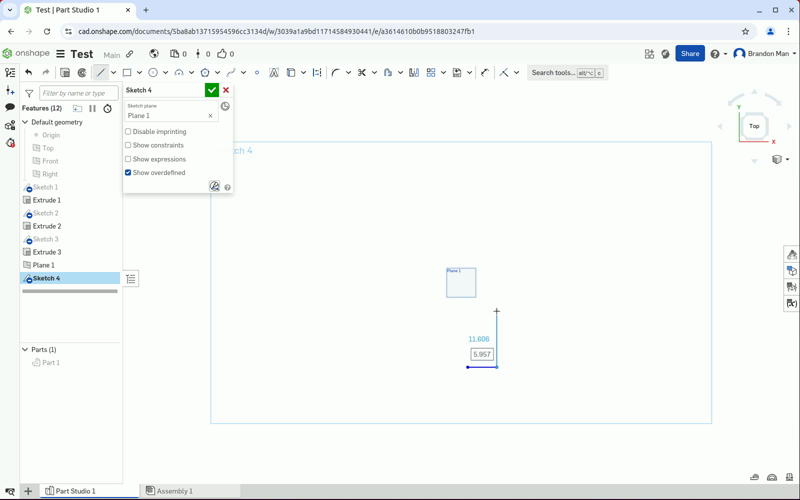
key_up(shift)
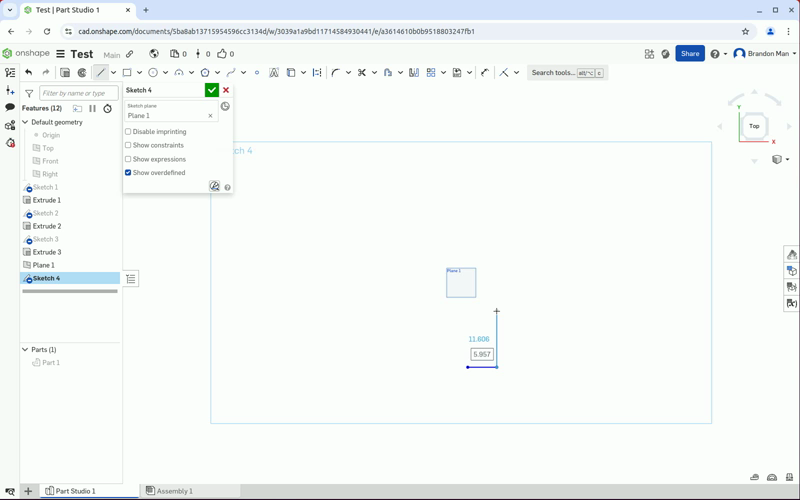
key_down(shift)
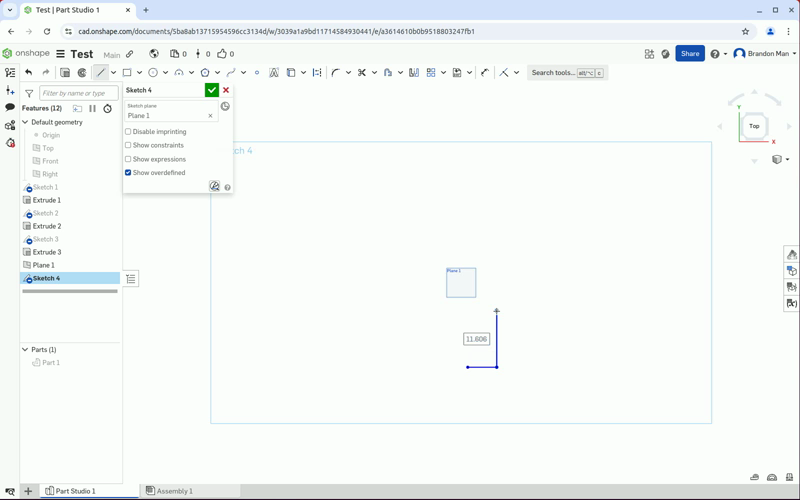
mouse_move(526, 310)
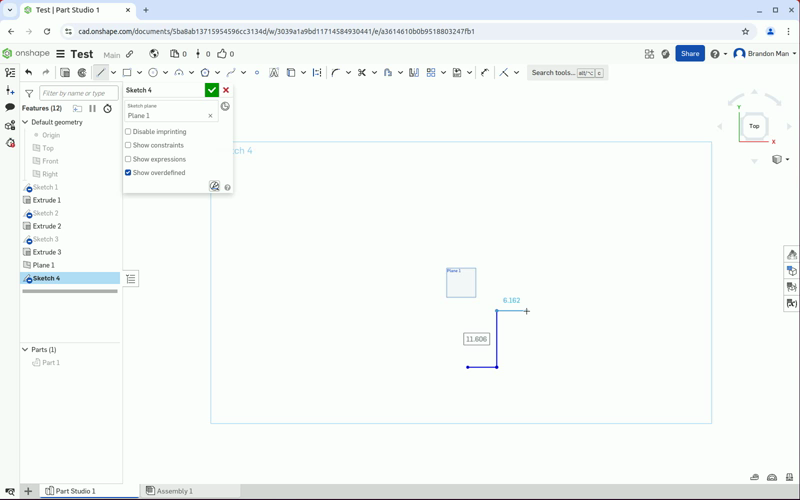
mouse_move(467, 310)
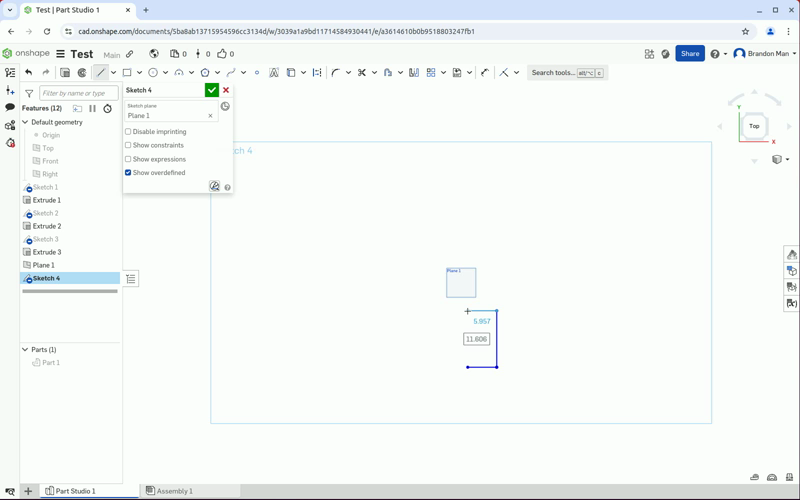
click(467, 310)
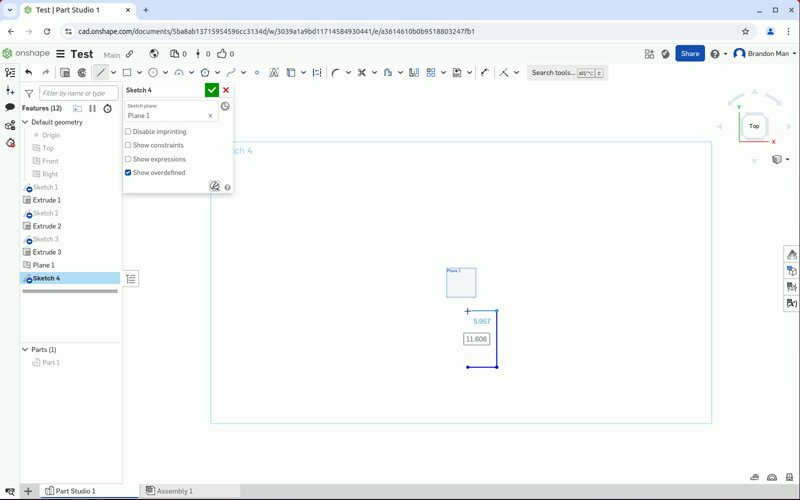
key_up(shift)
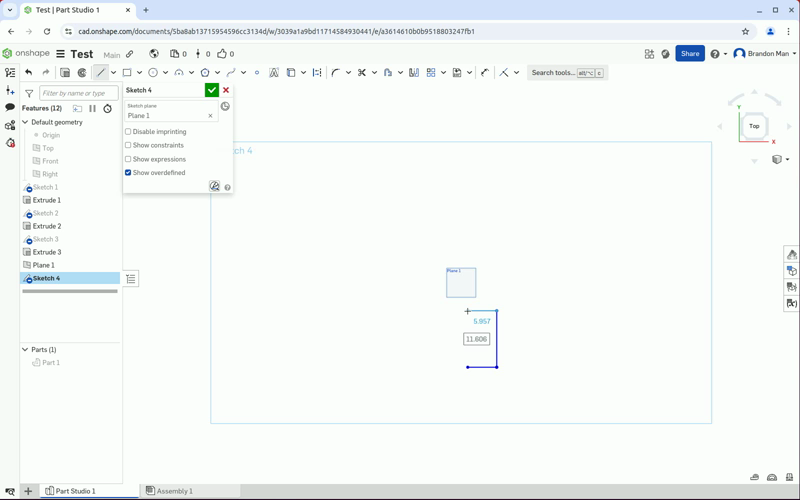
mouse_move(497, 310)
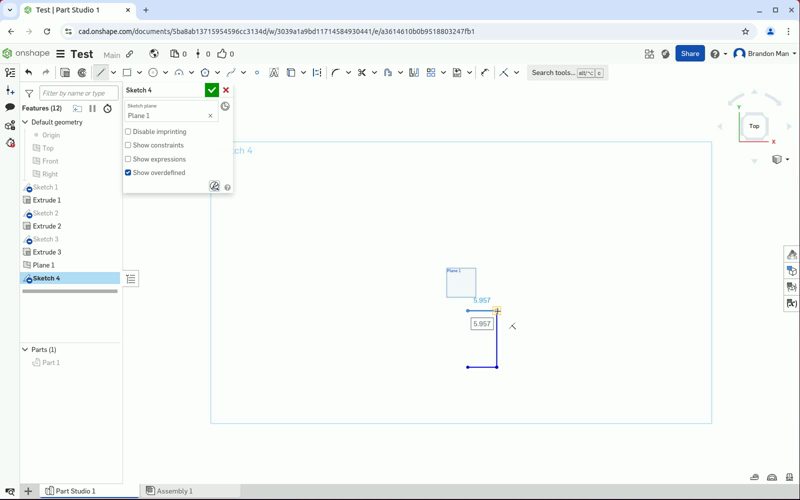
key_down(shift)
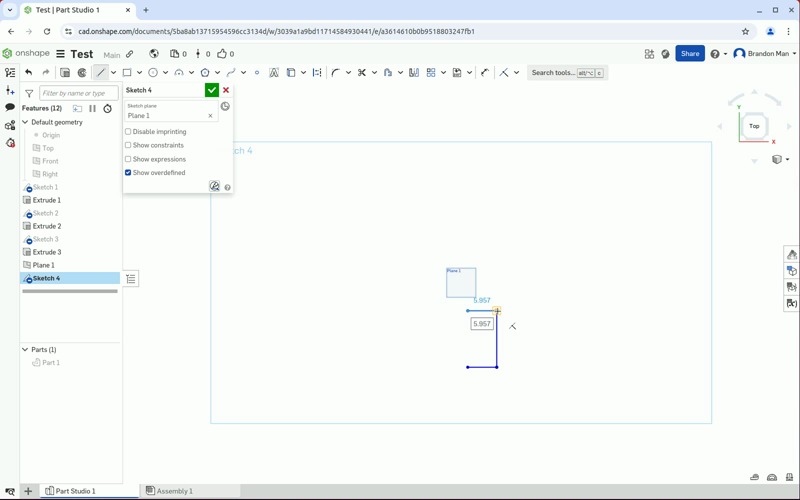
mouse_move(467, 367)
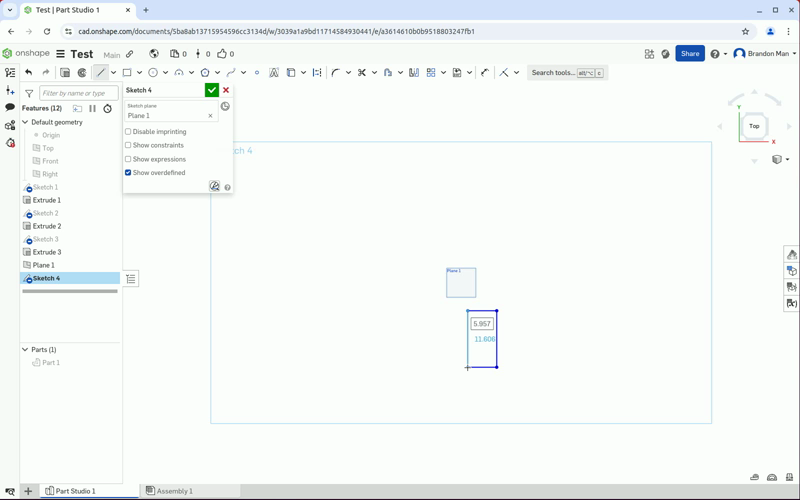
key_up(shift)
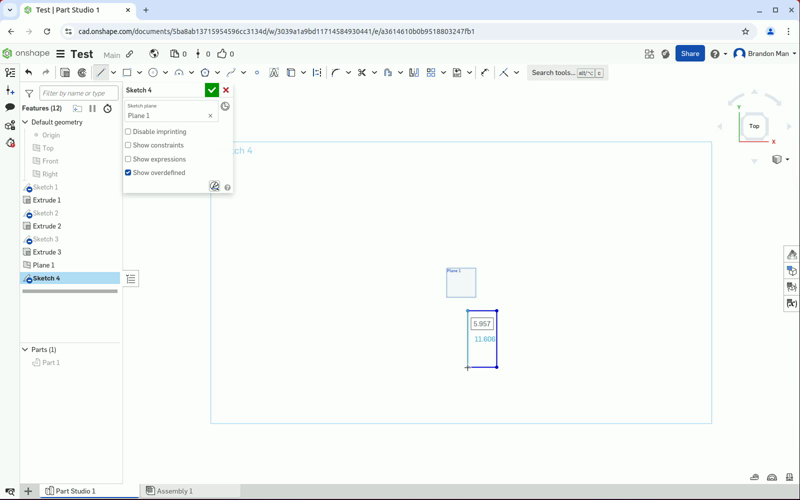
click(467, 367)
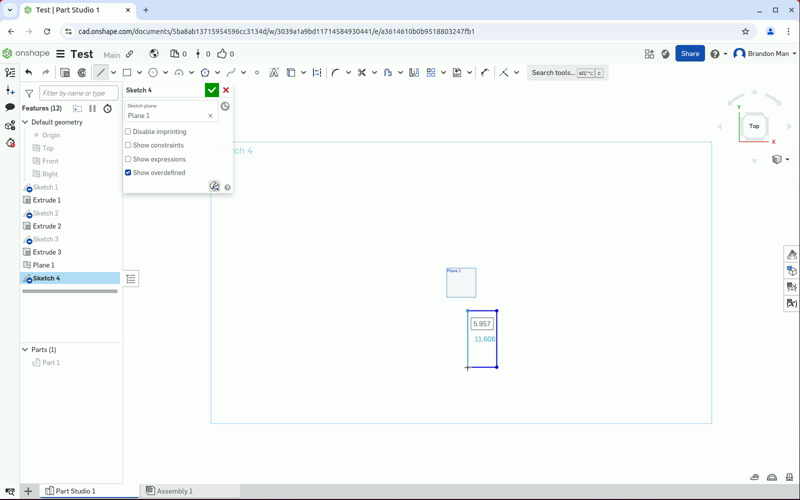
key(esc)
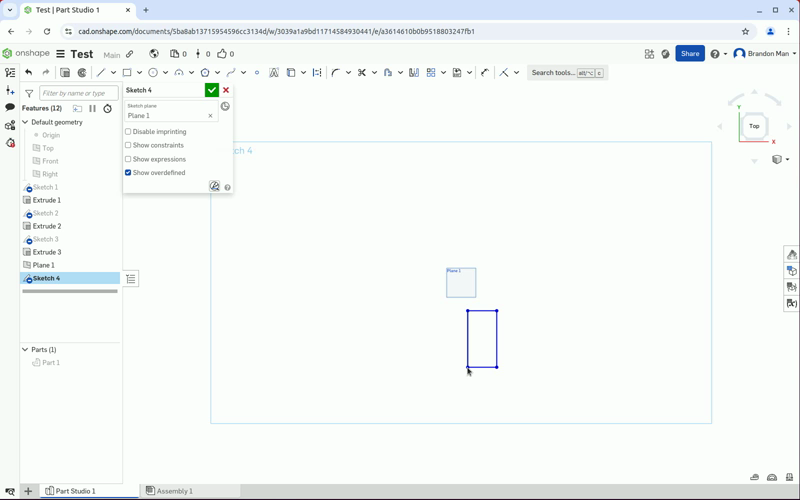
mouse_move(483, 323)
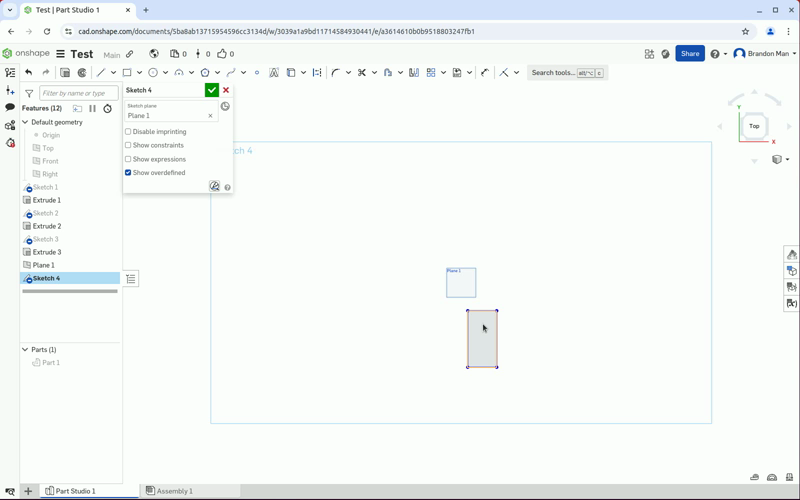
scroll(6)
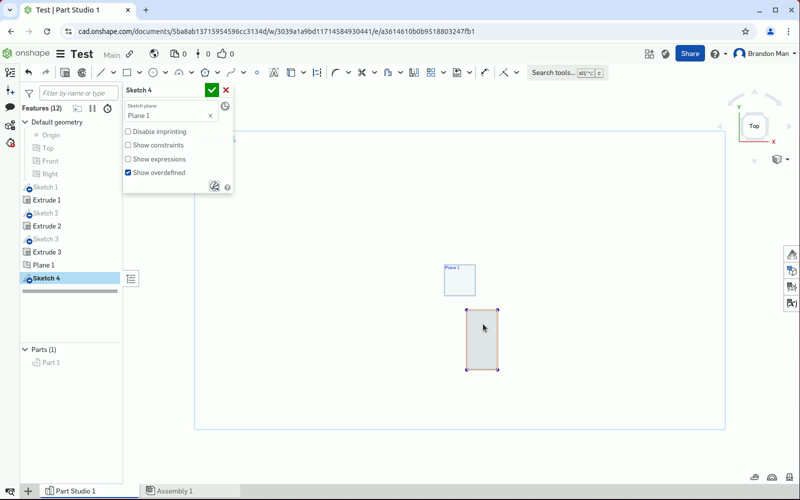
scroll(6)
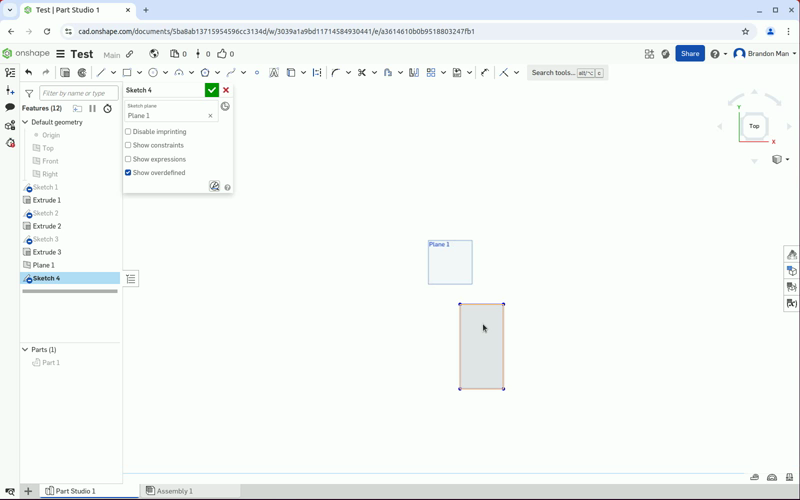
scroll(6)
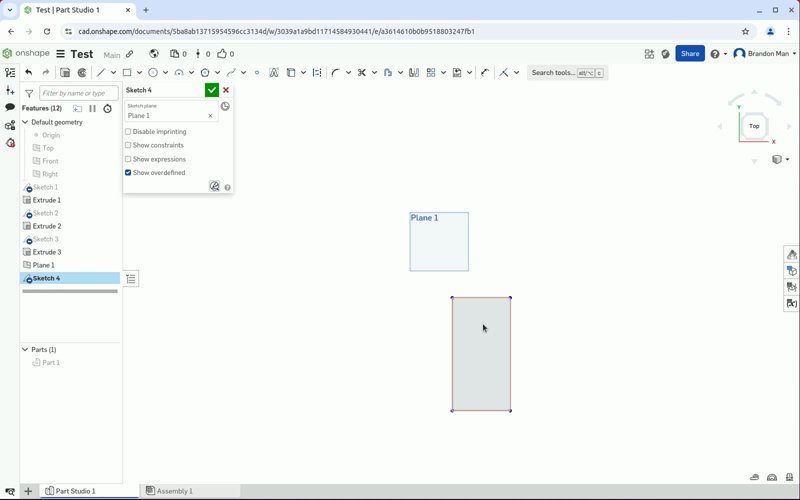
scroll(6)
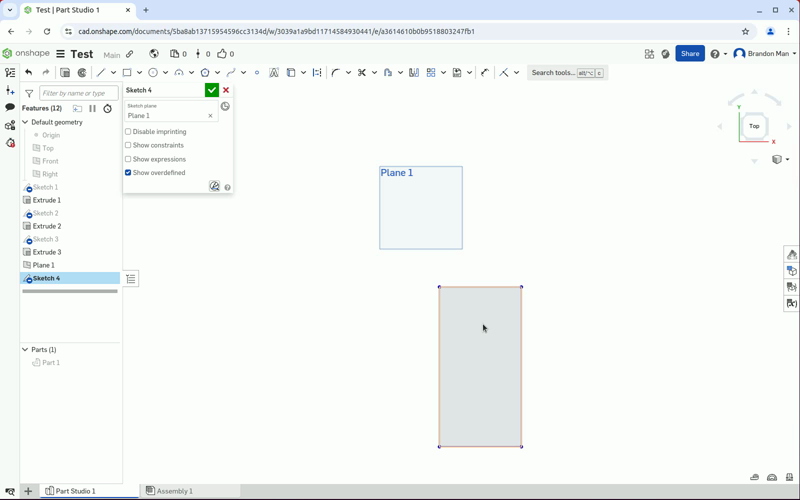
scroll(6)
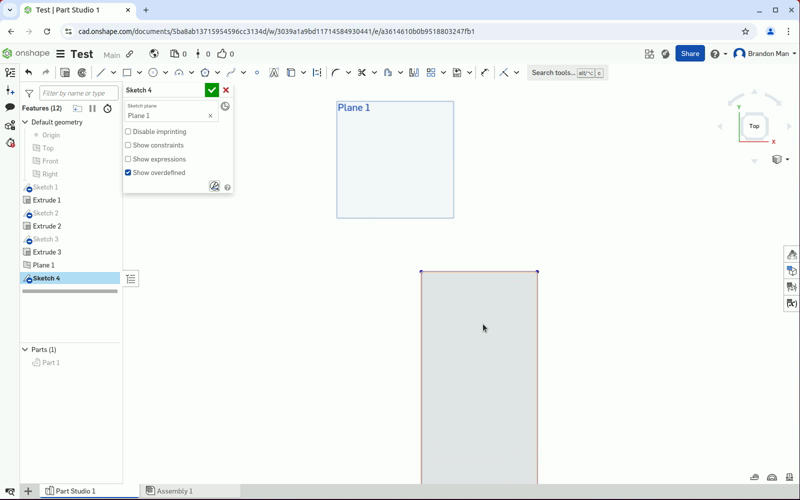
scroll(6)
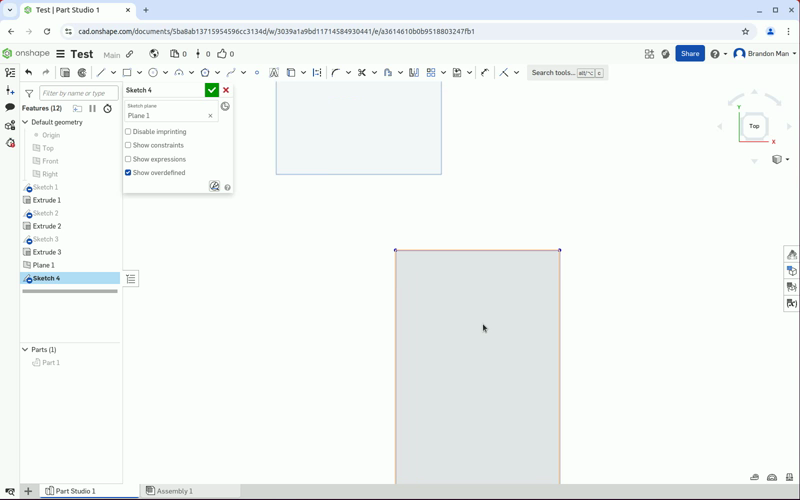
scroll(6)
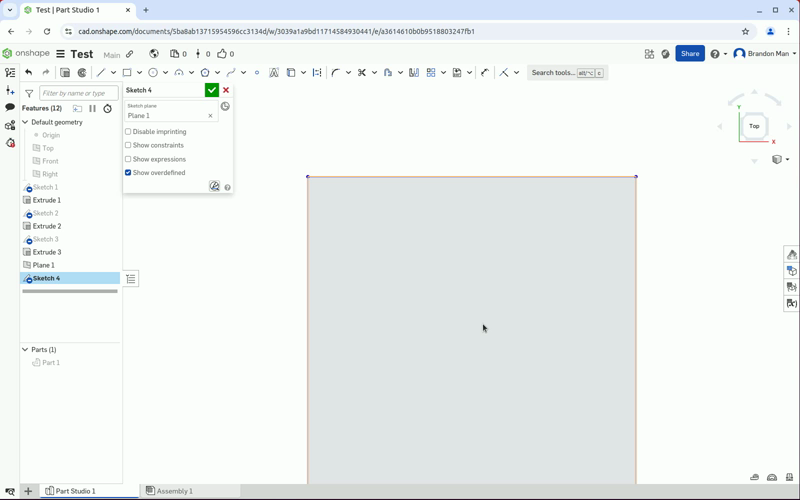
click(483, 323)
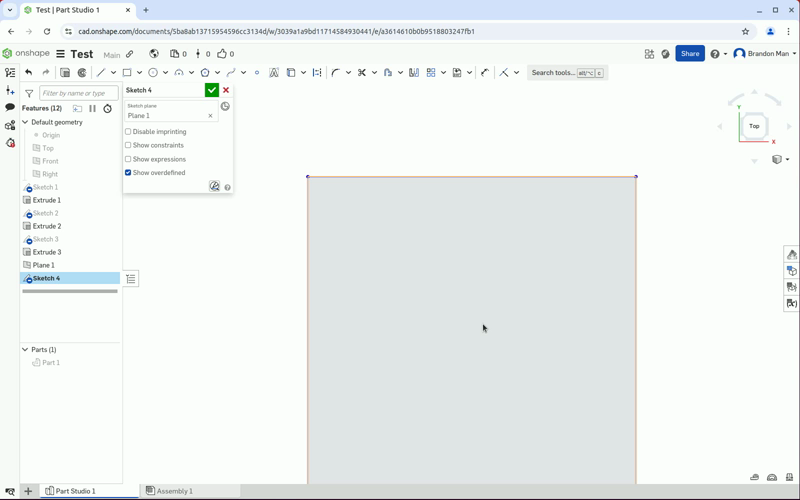
scroll(-6)
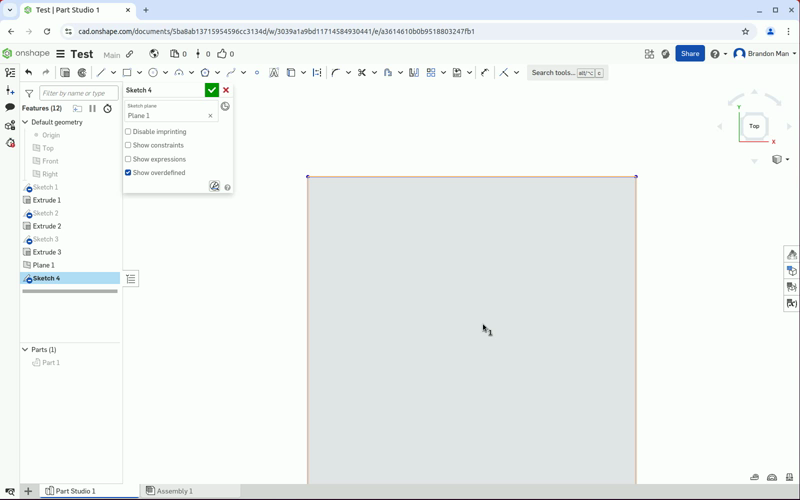
scroll(-6)
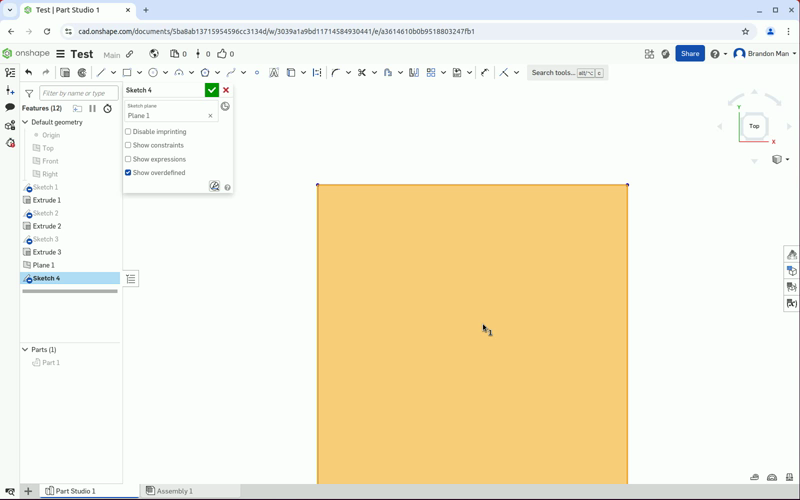
scroll(-6)
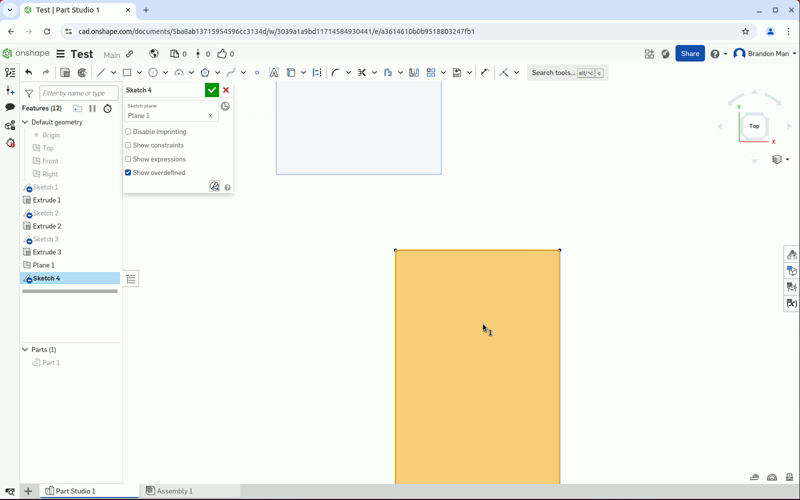
scroll(-6)
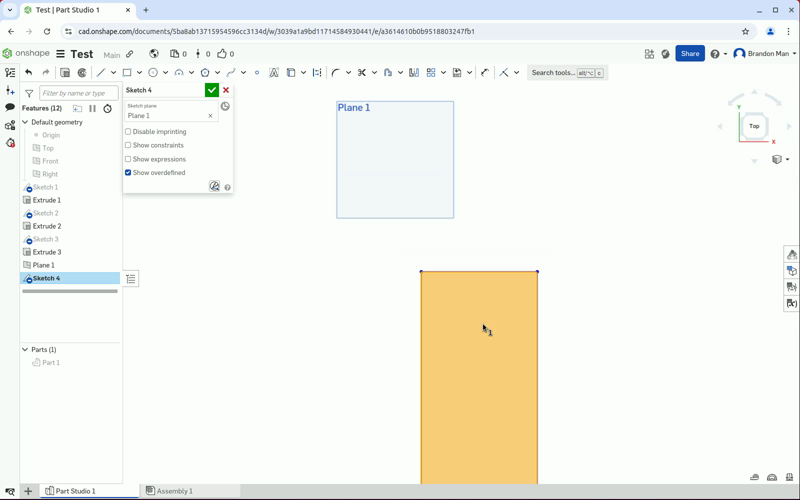
scroll(-6)
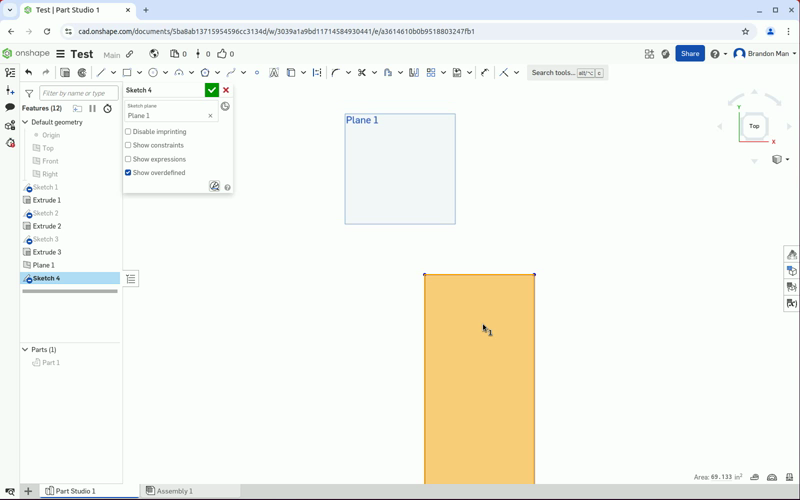
scroll(-6)
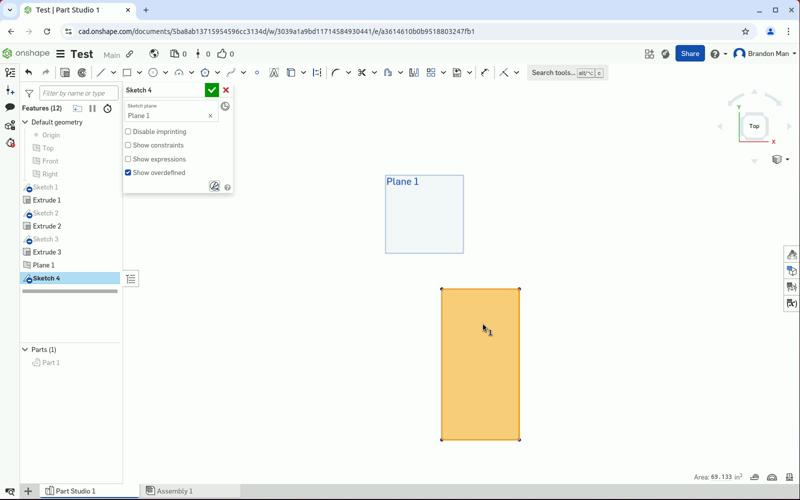
scroll(-6)
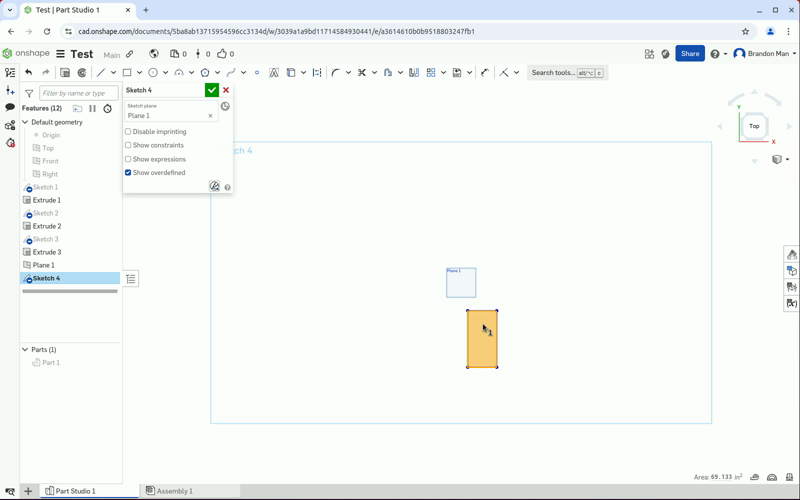
mouse_move(73, 352)
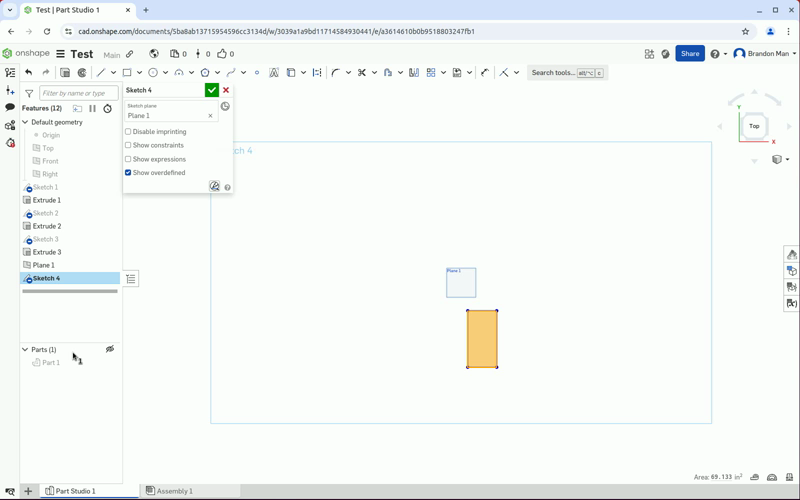
key(shift+y)
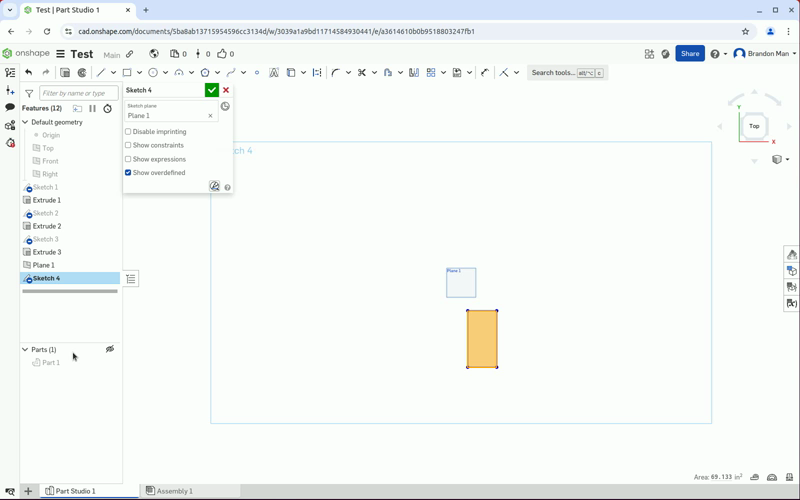
key(shift+e)
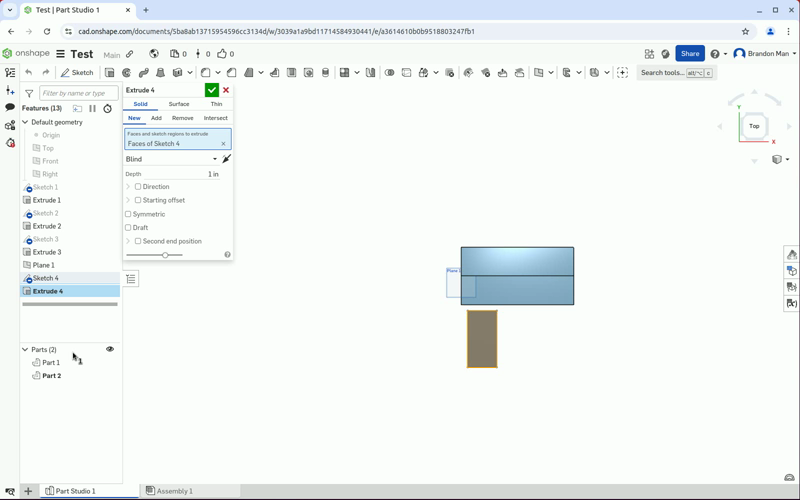
mouse_move(143, 106)
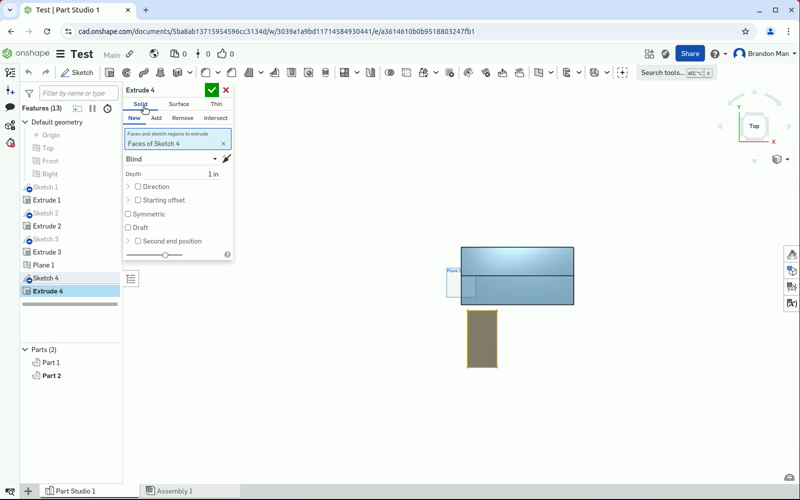
click(143, 106)
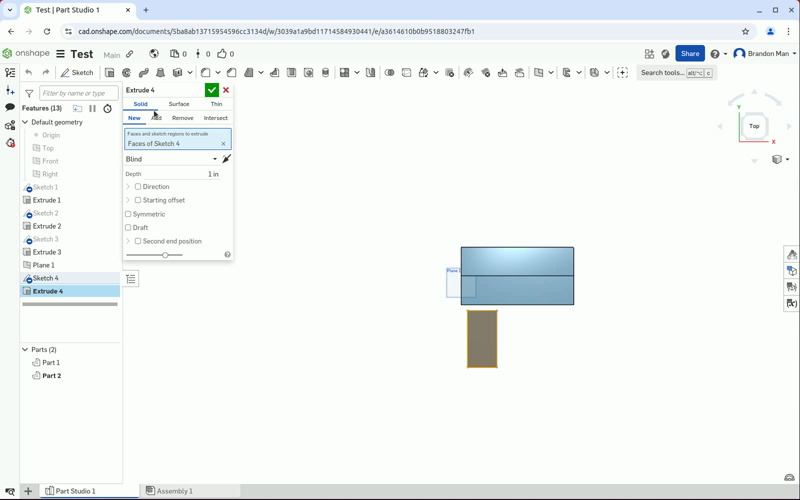
mouse_move(186, 120)
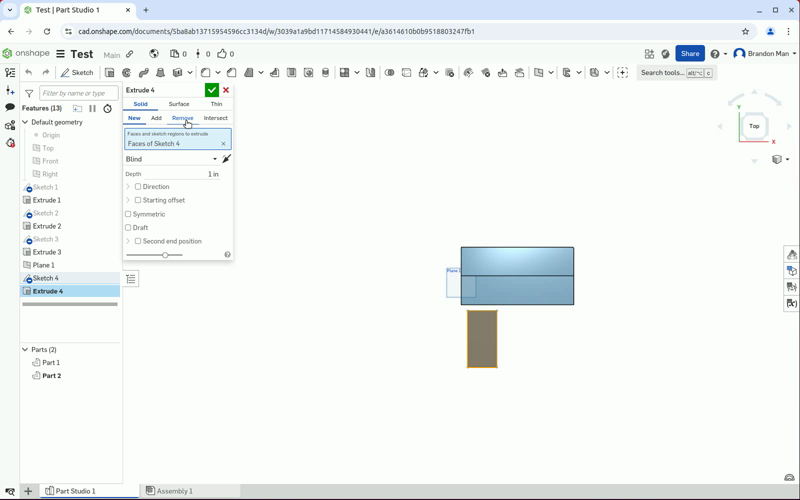
click(186, 120)
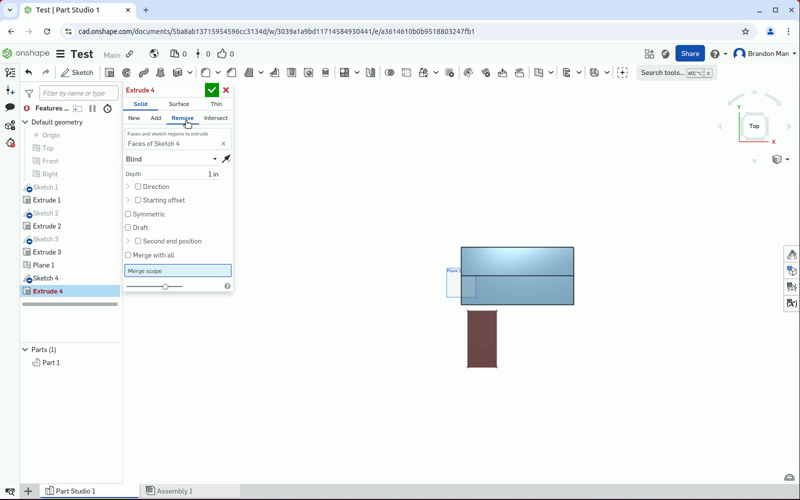
key(tab, 4)
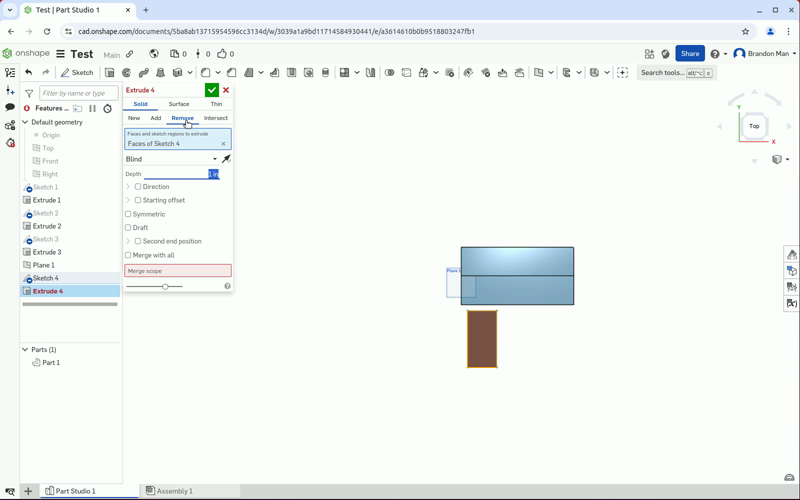
text(2.889)
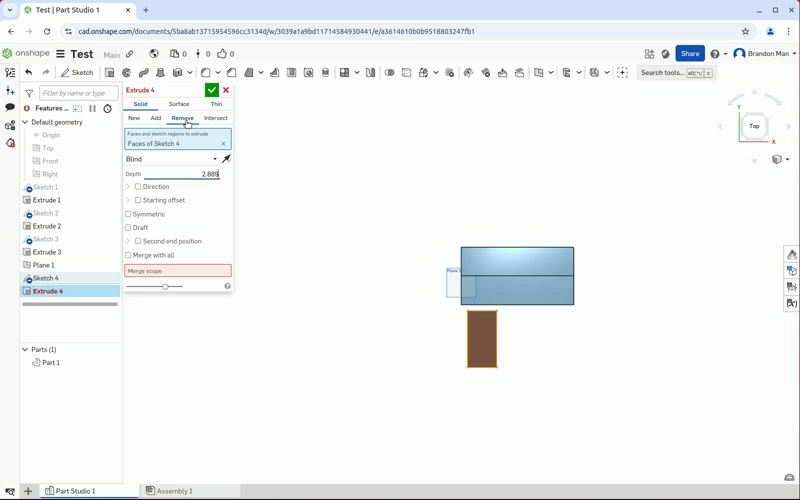
key(tab, 6)
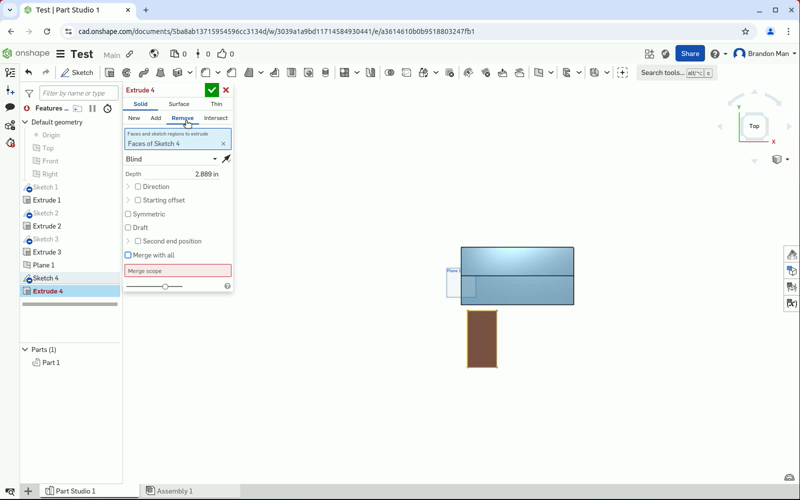
key(space)
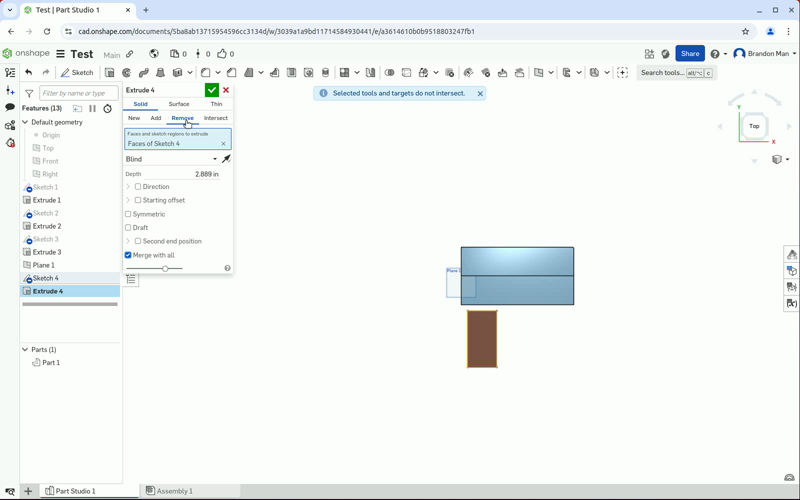
key(enter)
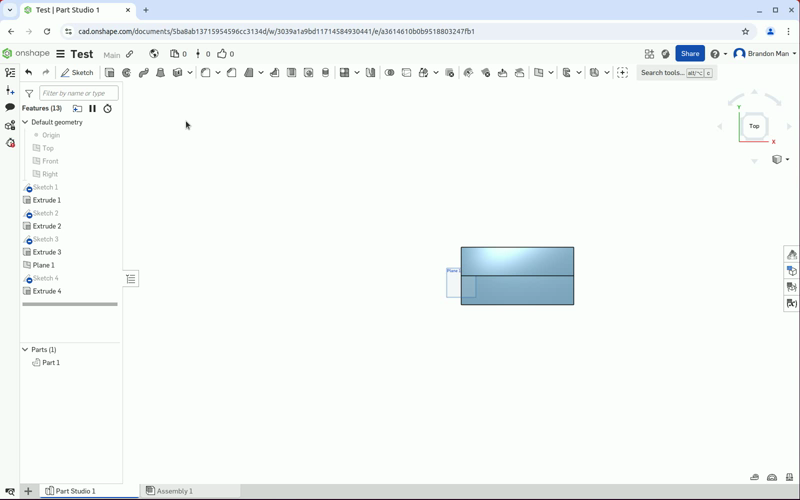
key(shift+h)
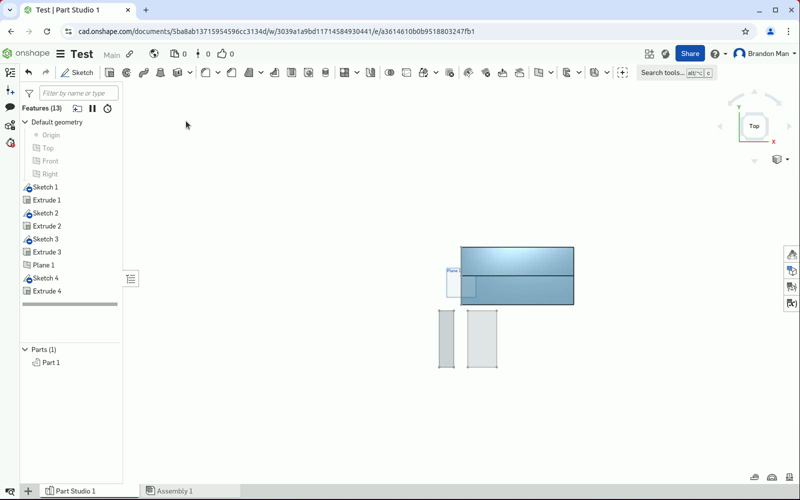
key(shift+h)
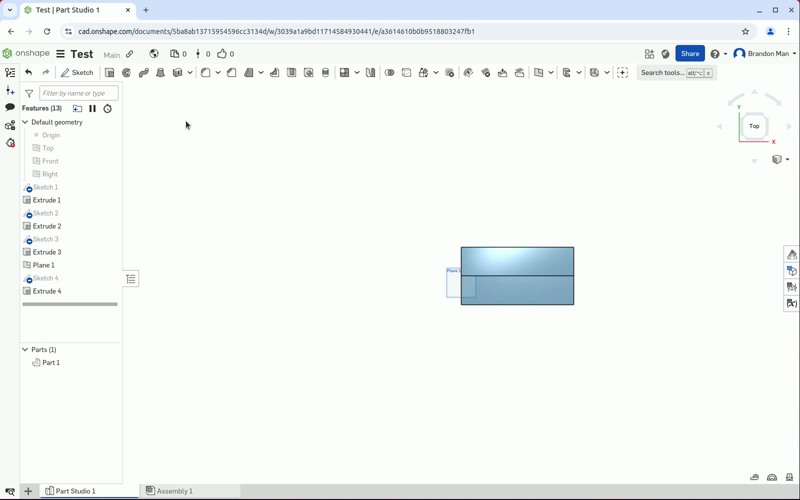
mouse_move(73, 189)
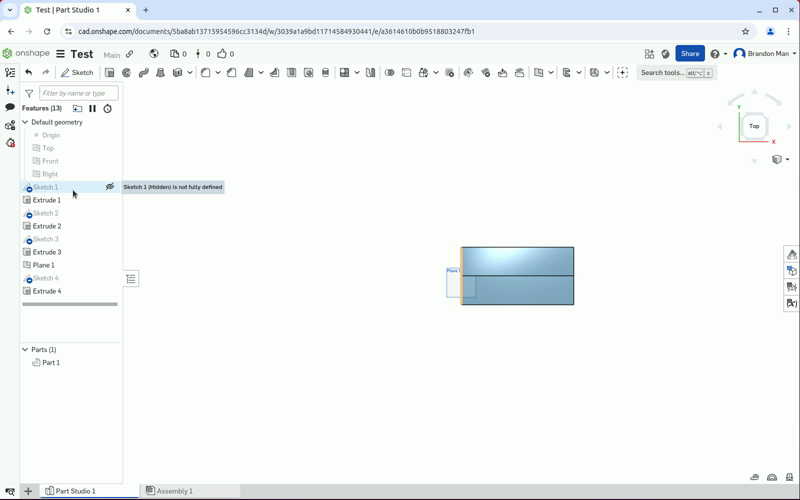
click(73, 189)
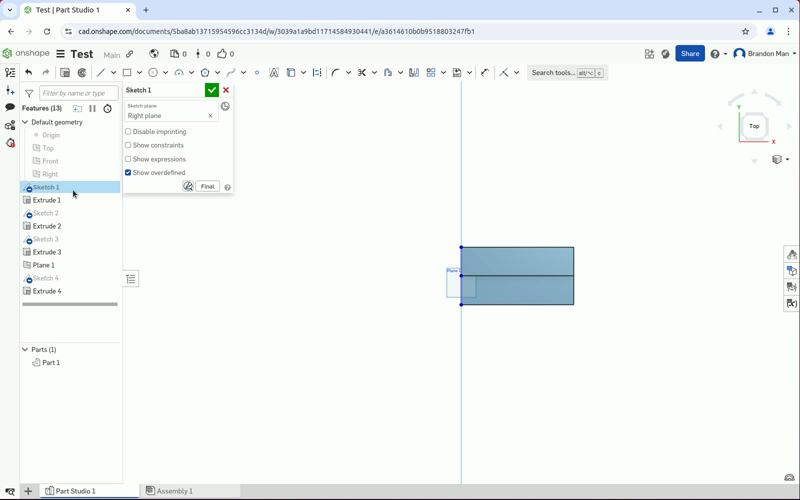
mouse_move(229, 92)
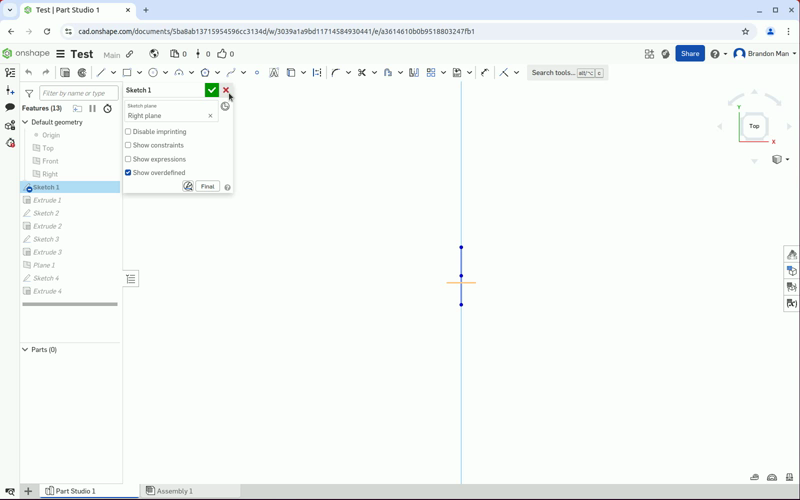
click(229, 92)
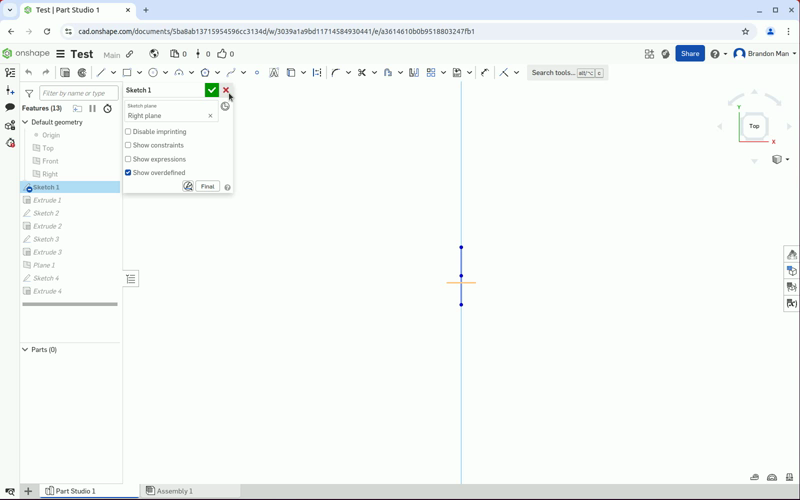
key(shift+s)
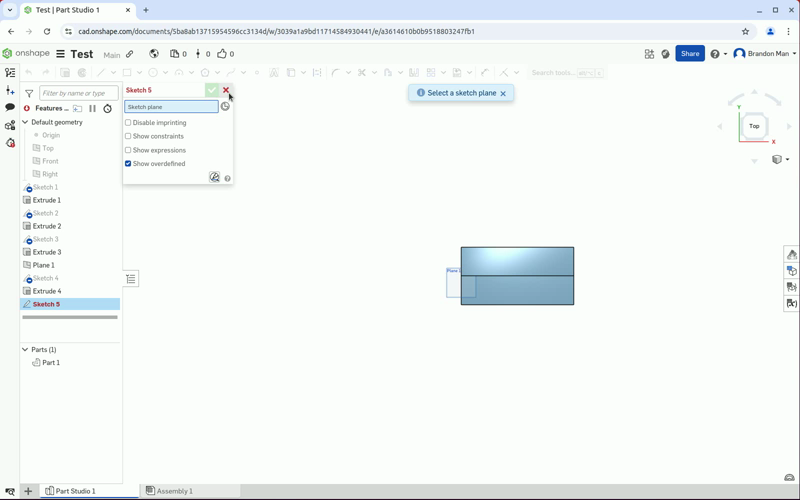
mouse_move(73, 267)
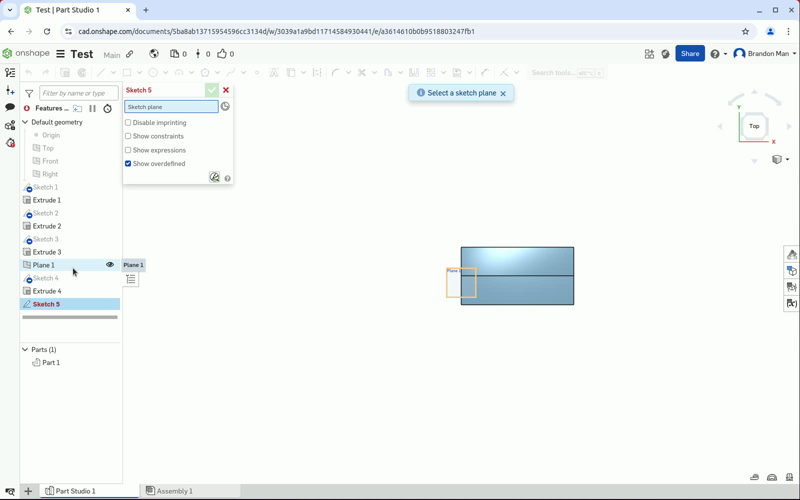
click(73, 267)
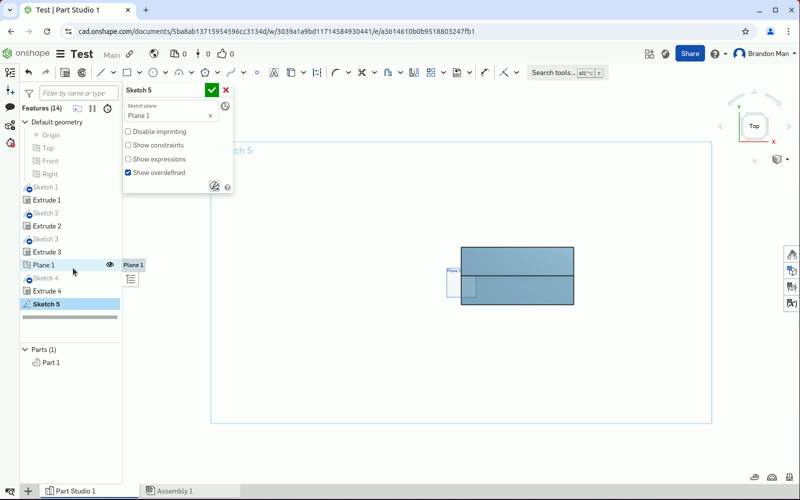
mouse_move(73, 352)
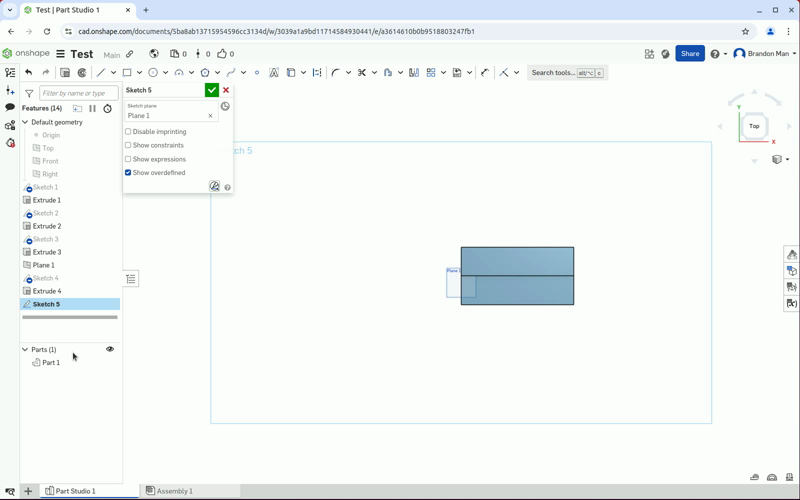
key(y)
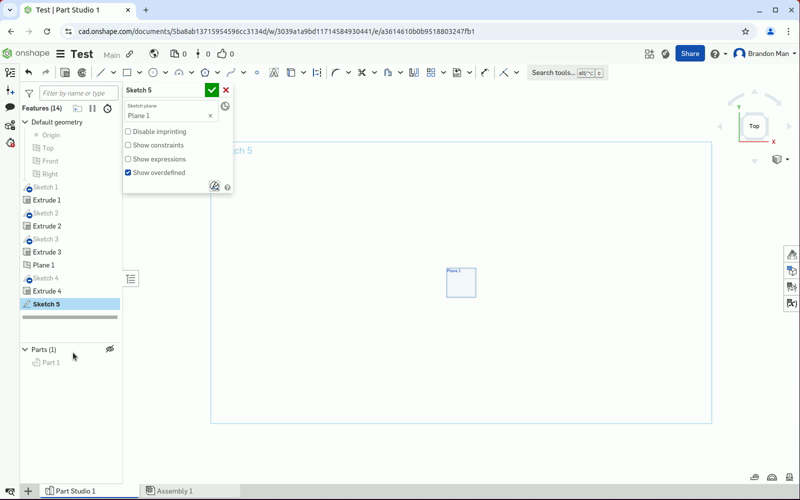
key(l)
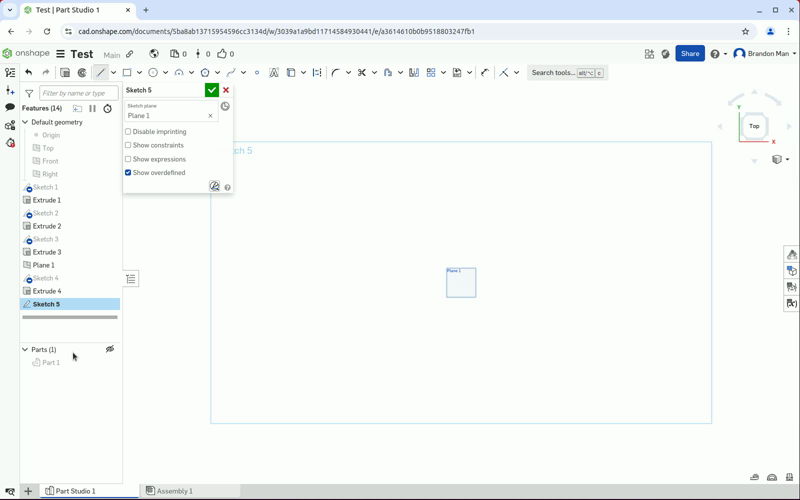
key_down(shift)
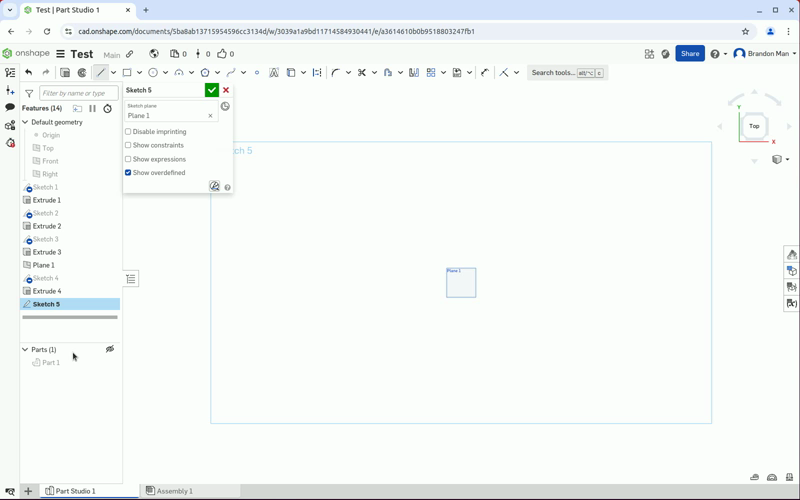
mouse_move(467, 367)
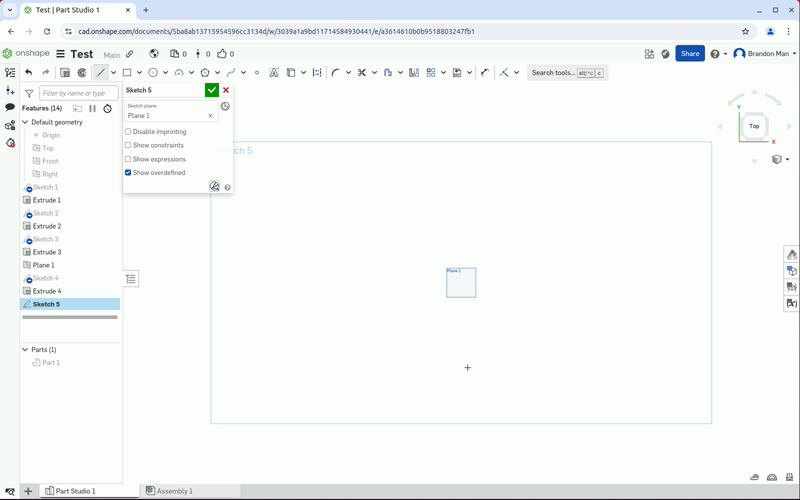
click(467, 367)
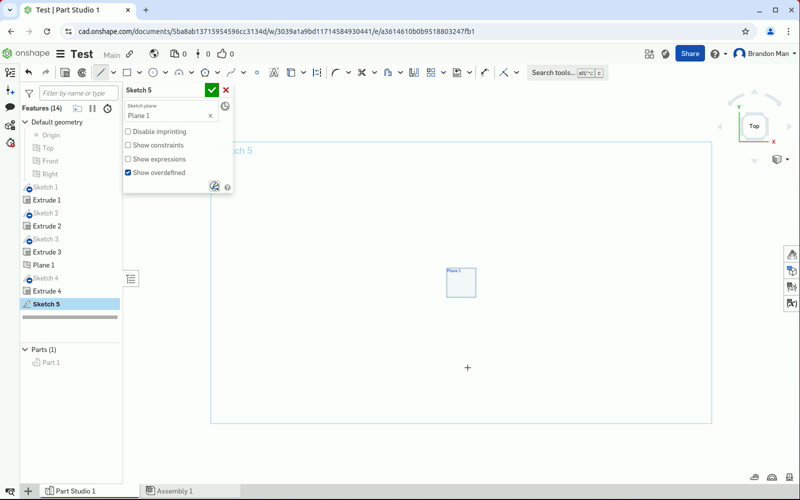
key_up(shift)
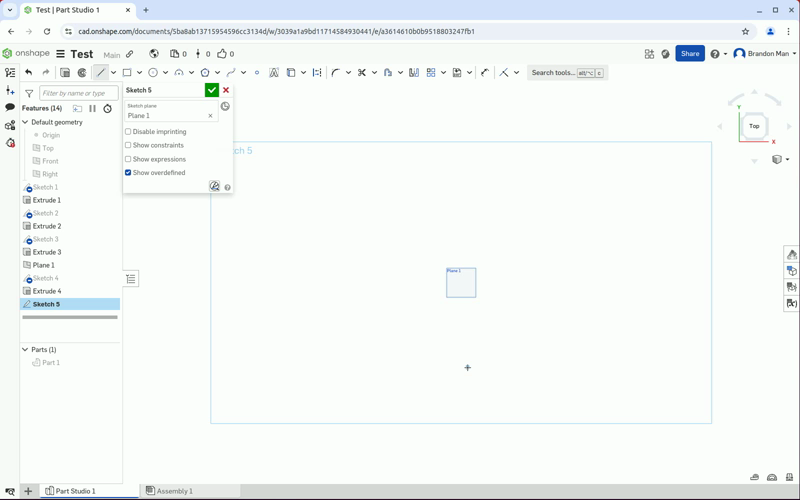
key_down(shift)
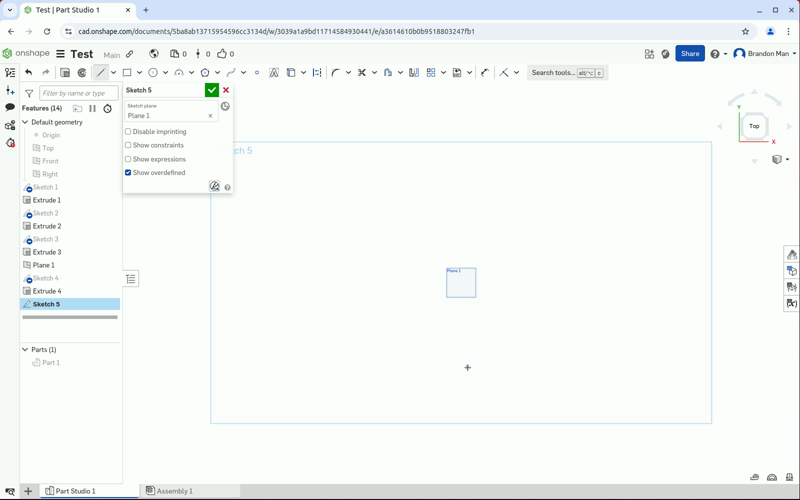
mouse_move(497, 367)
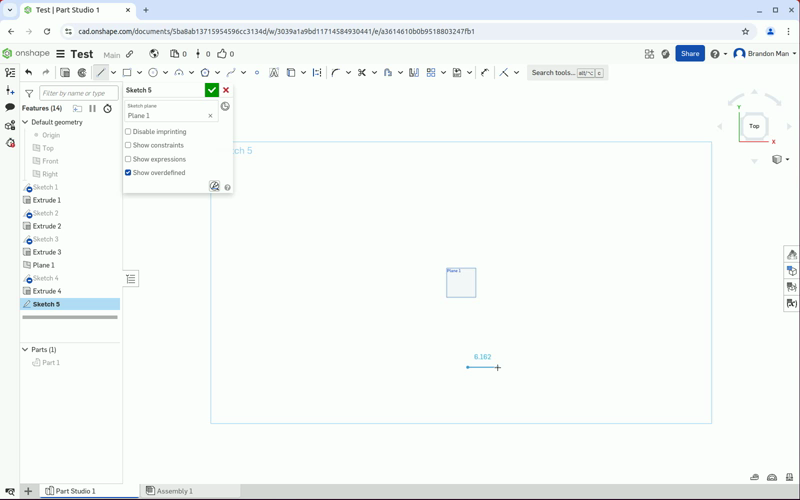
mouse_move(496, 367)
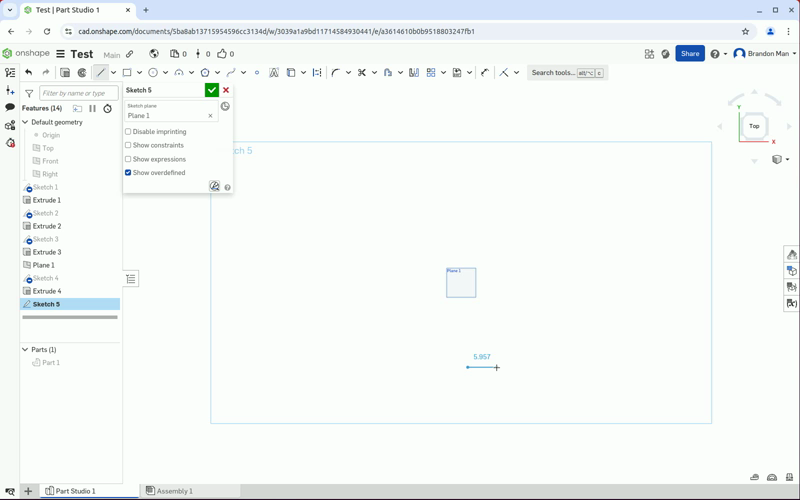
click(496, 367)
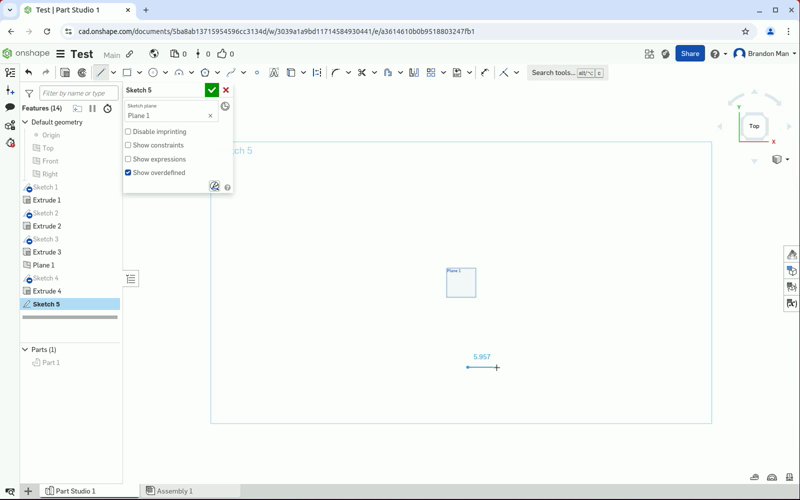
key_up(shift)
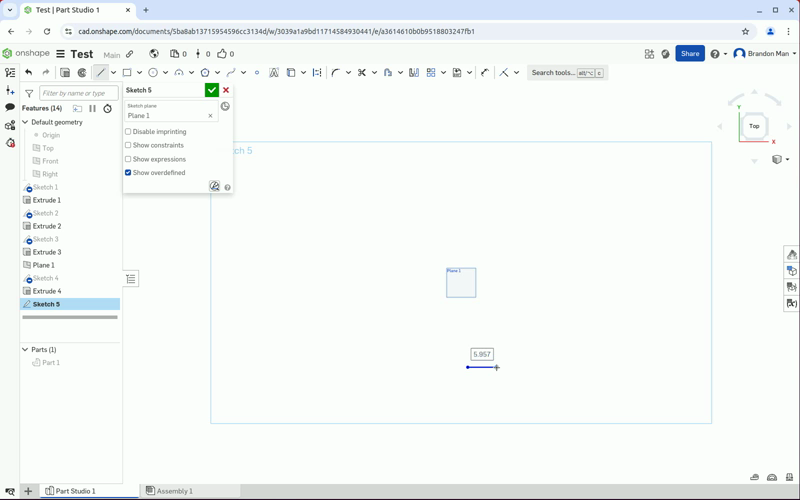
key_down(shift)
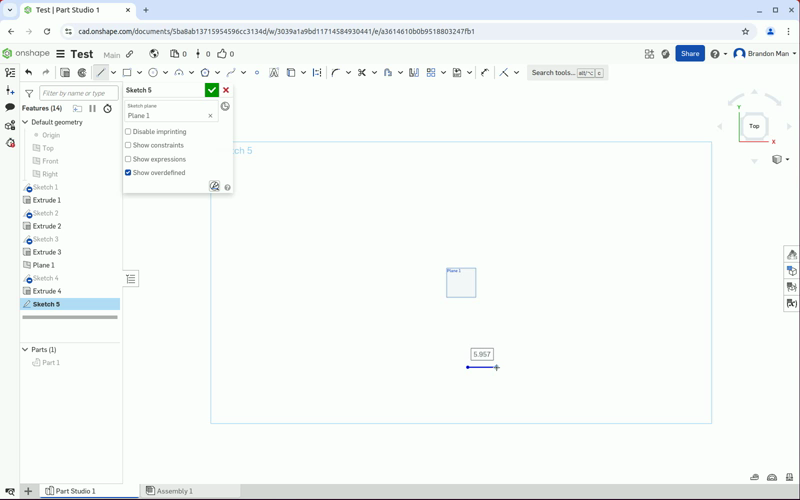
mouse_move(526, 367)
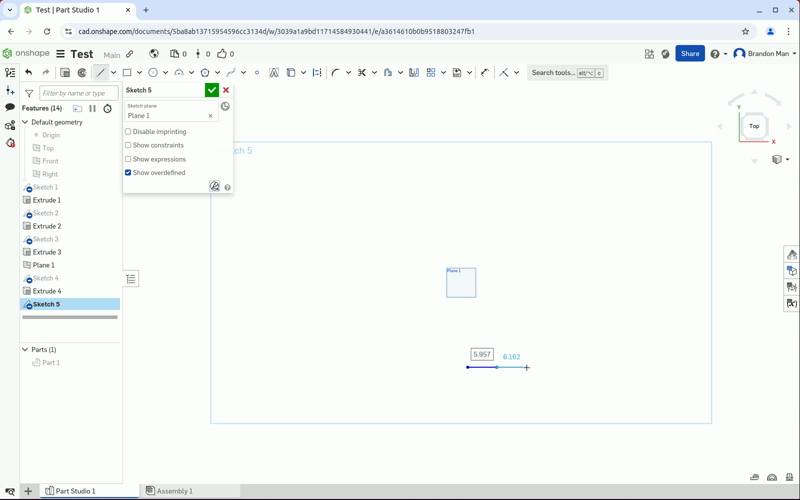
mouse_move(496, 310)
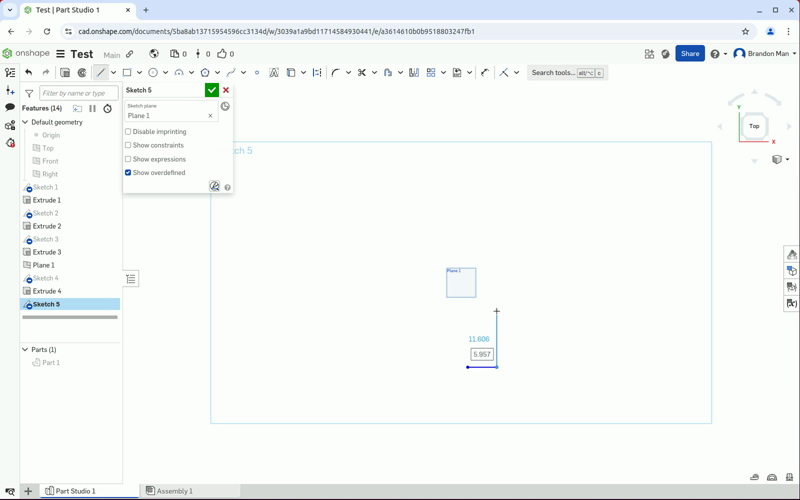
click(496, 310)
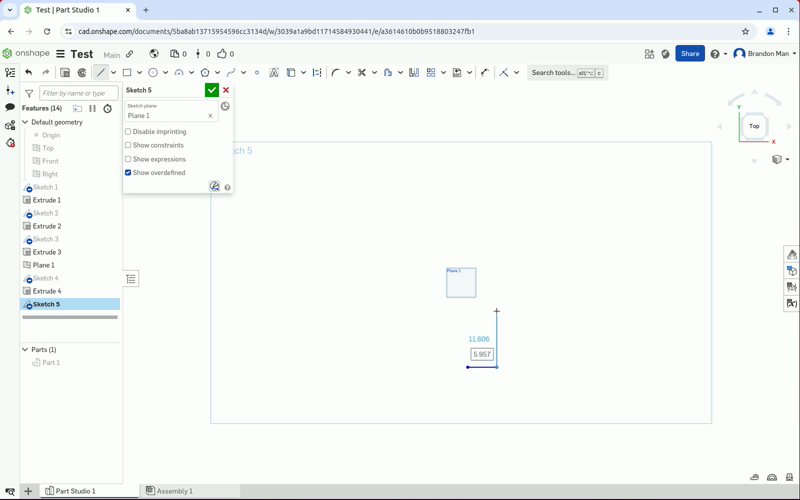
key_up(shift)
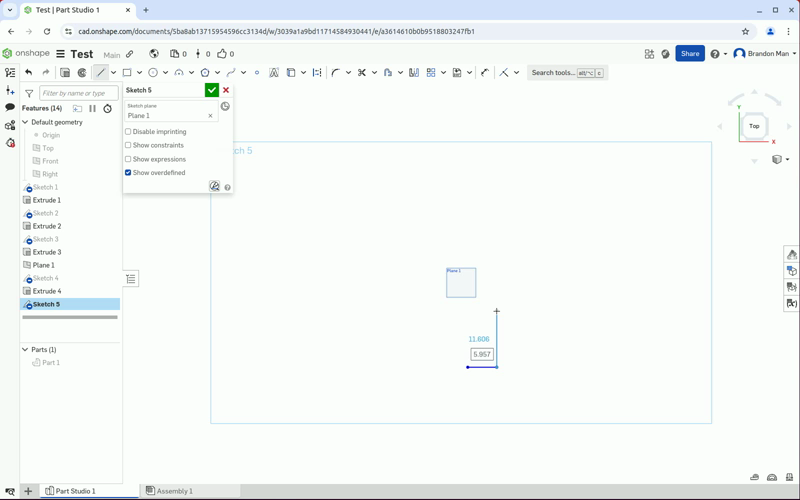
key_down(shift)
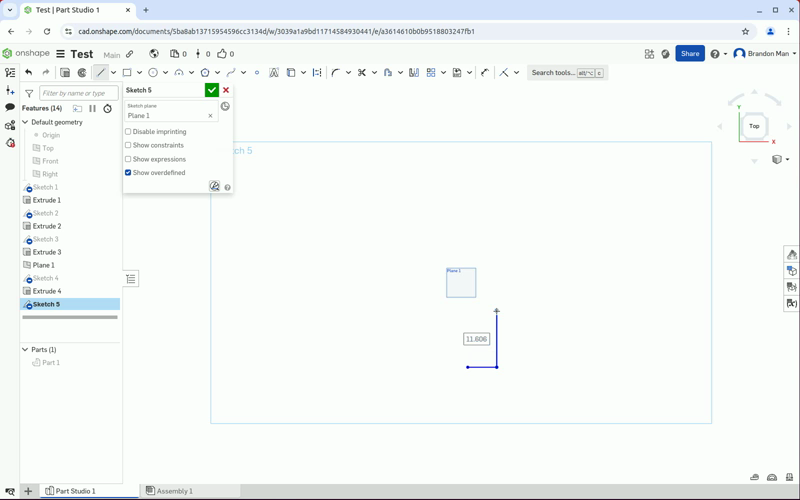
mouse_move(526, 310)
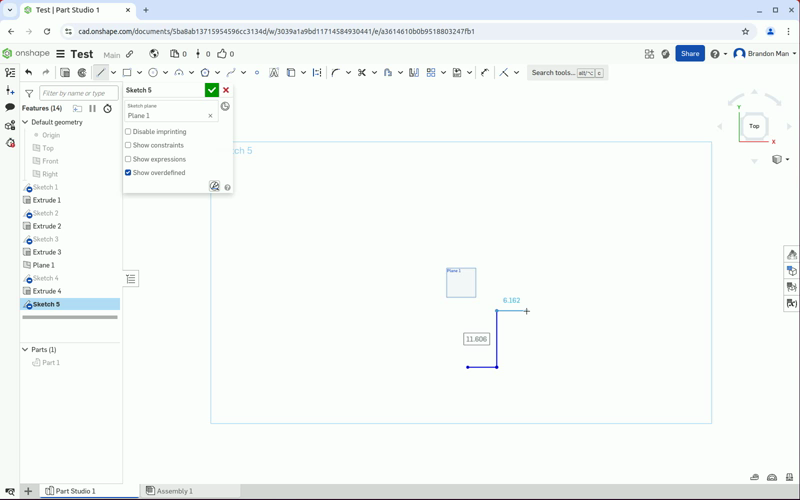
mouse_move(467, 310)
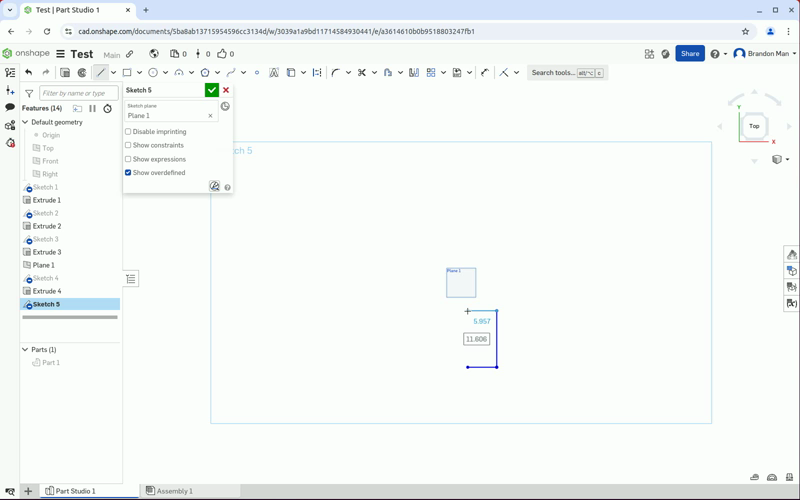
click(467, 310)
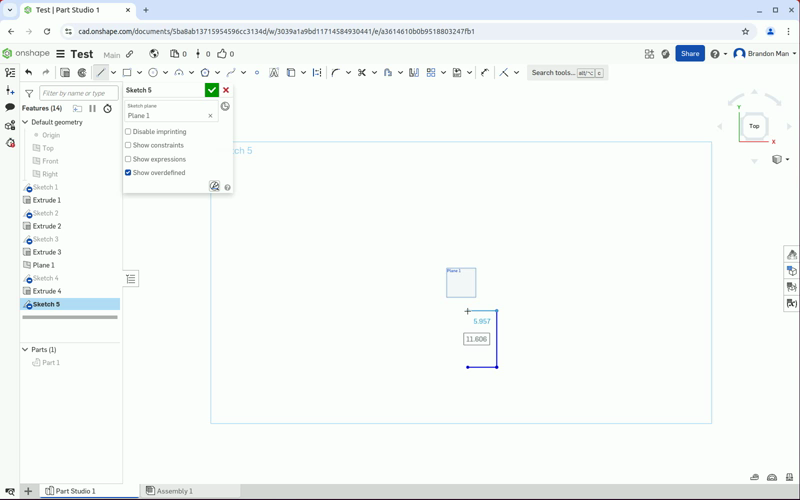
key_up(shift)
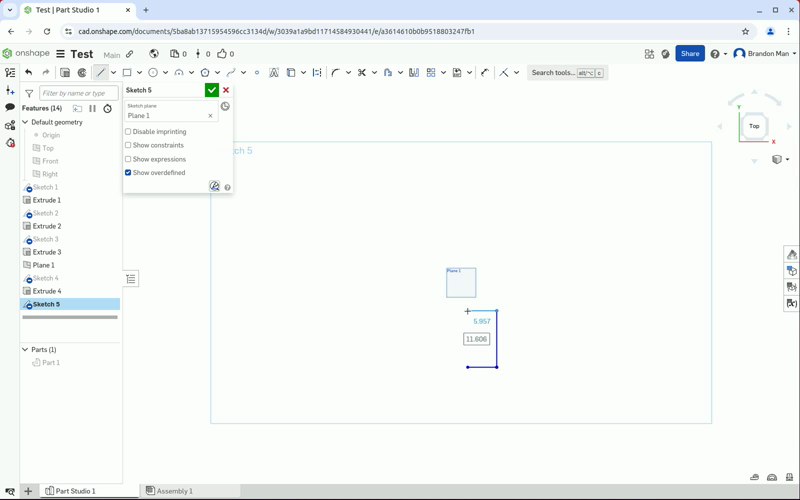
mouse_move(497, 310)
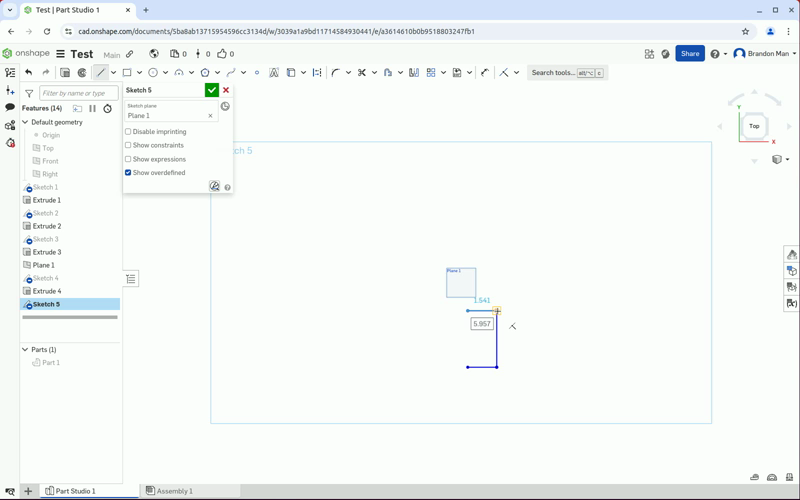
key_down(shift)
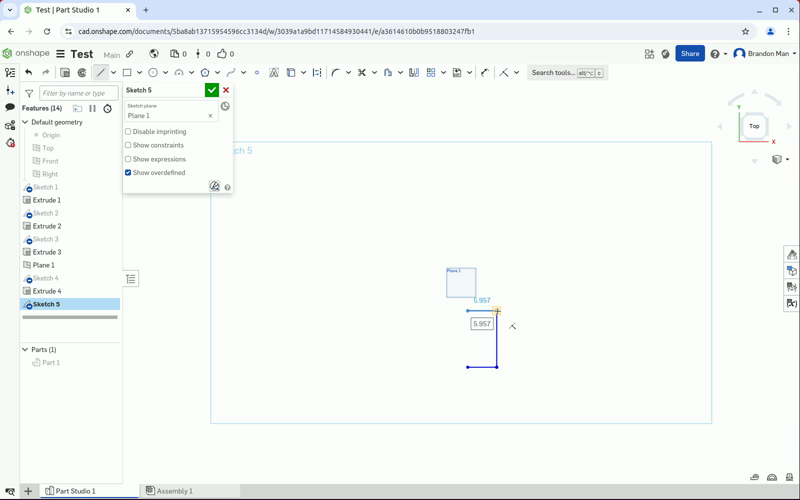
mouse_move(467, 367)
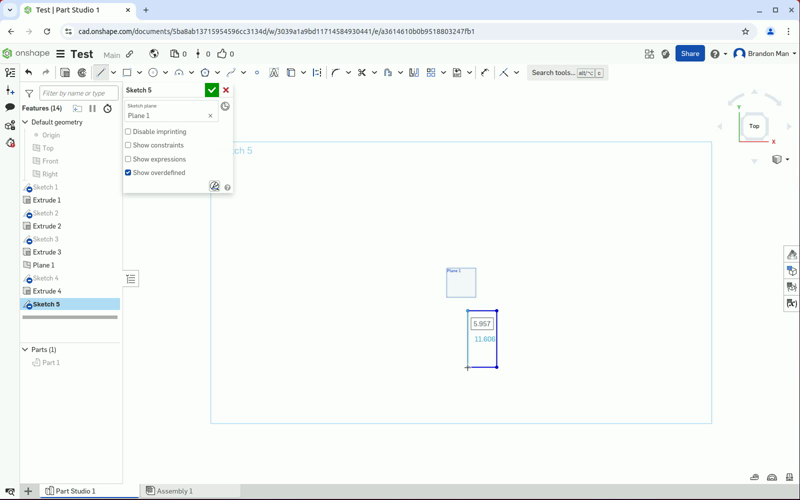
key_up(shift)
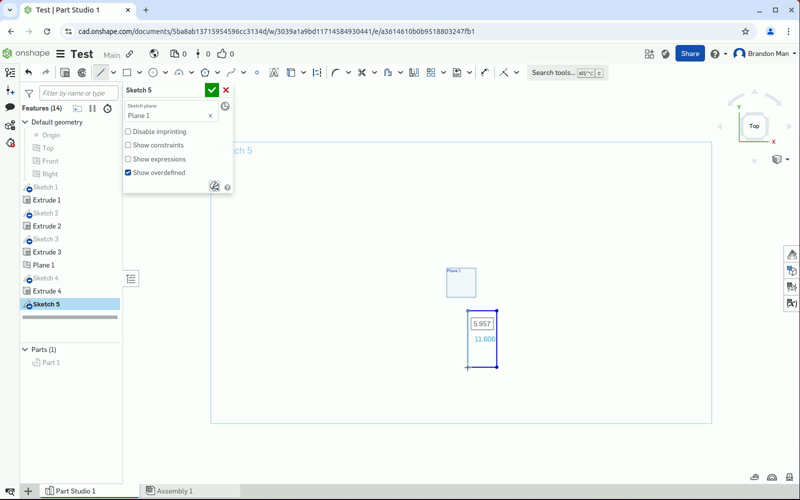
click(467, 367)
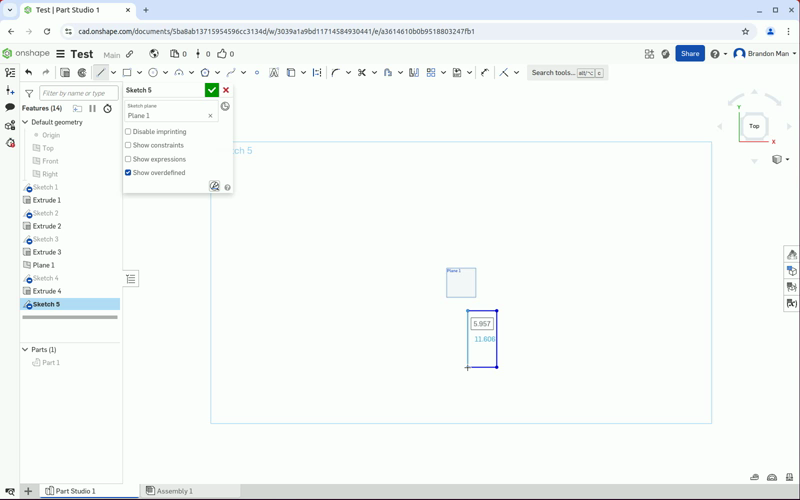
key(esc)
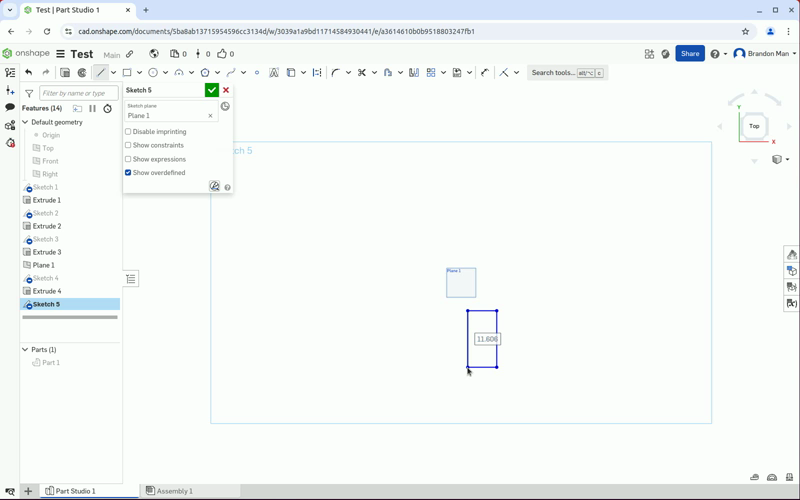
mouse_move(473, 352)
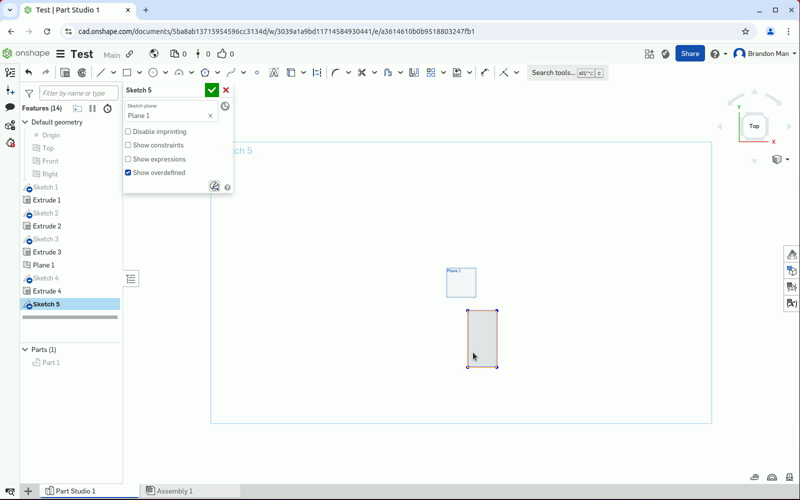
scroll(6)
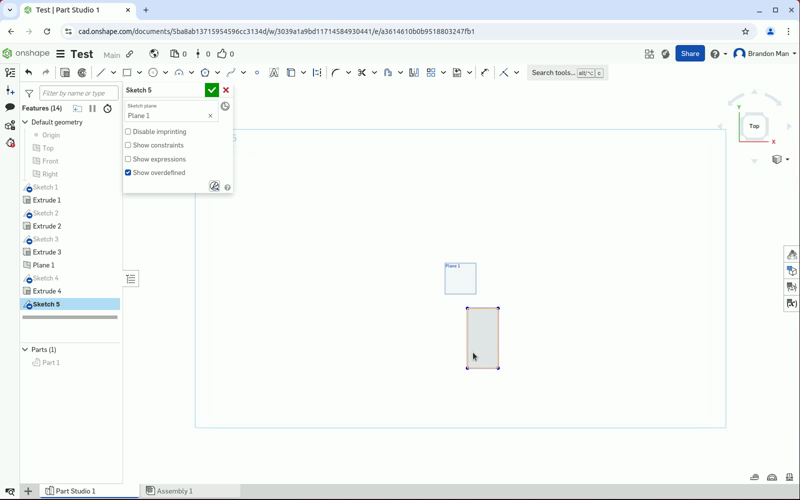
scroll(6)
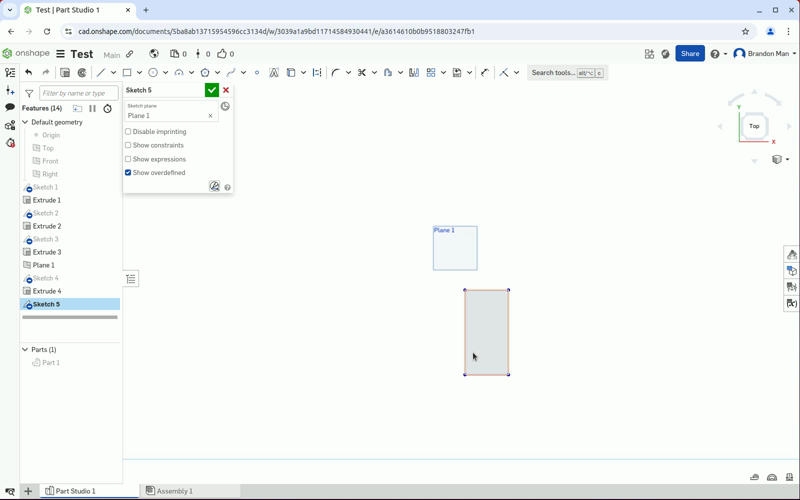
scroll(6)
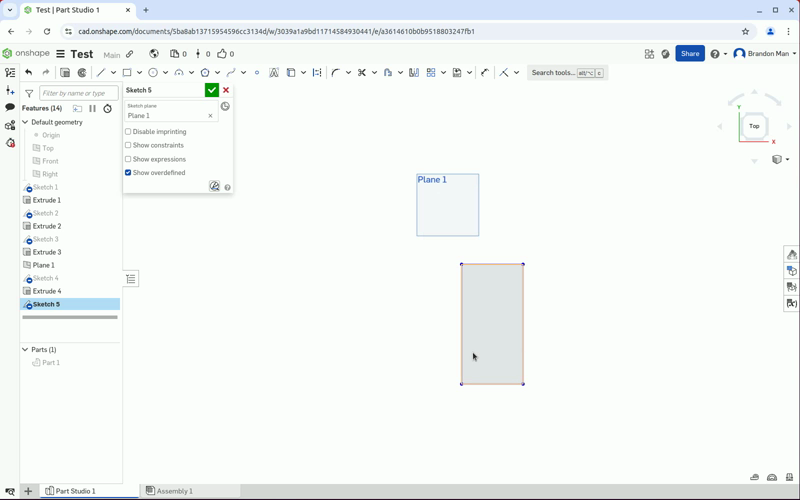
scroll(6)
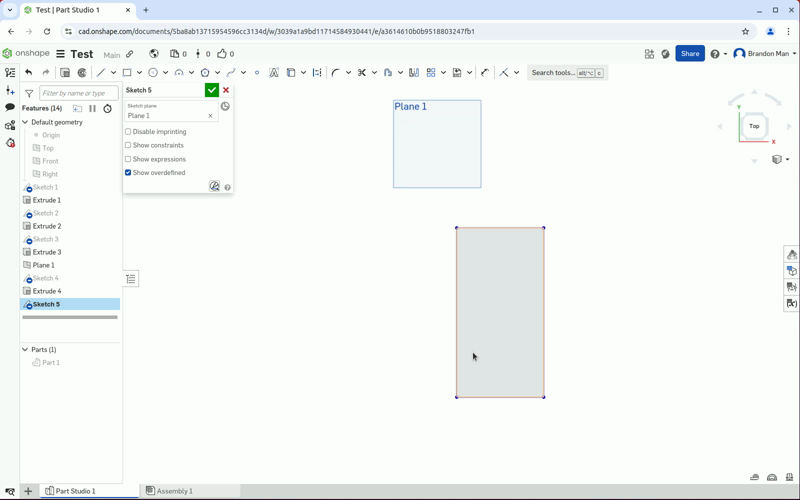
scroll(6)
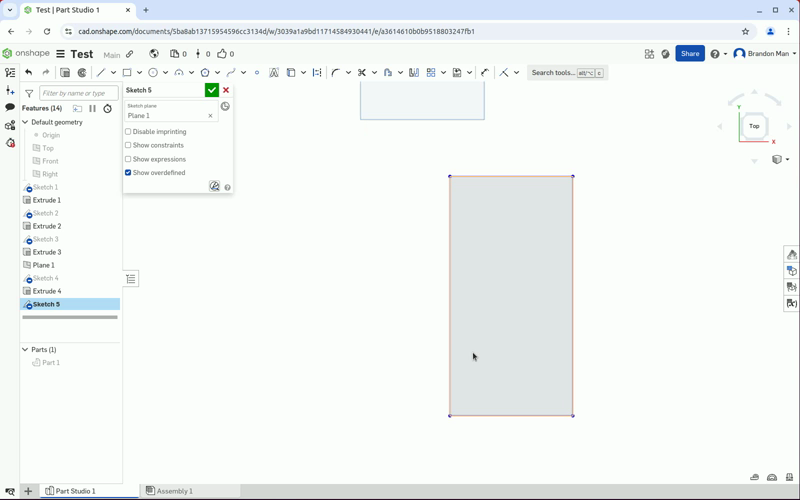
scroll(6)
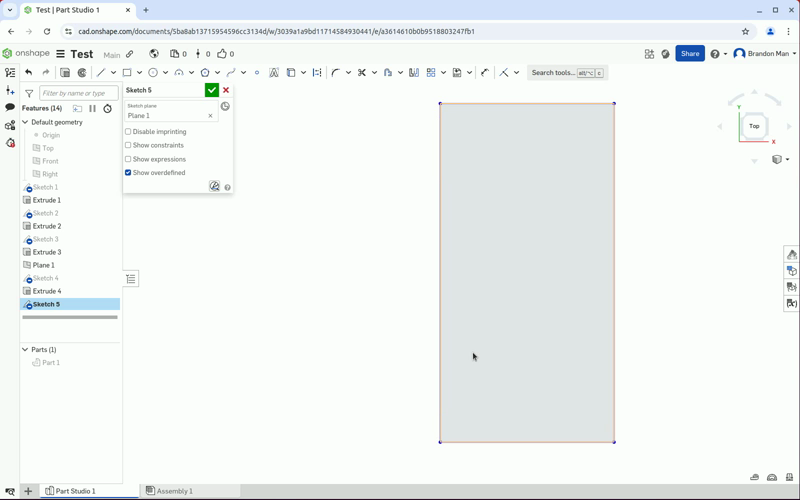
scroll(6)
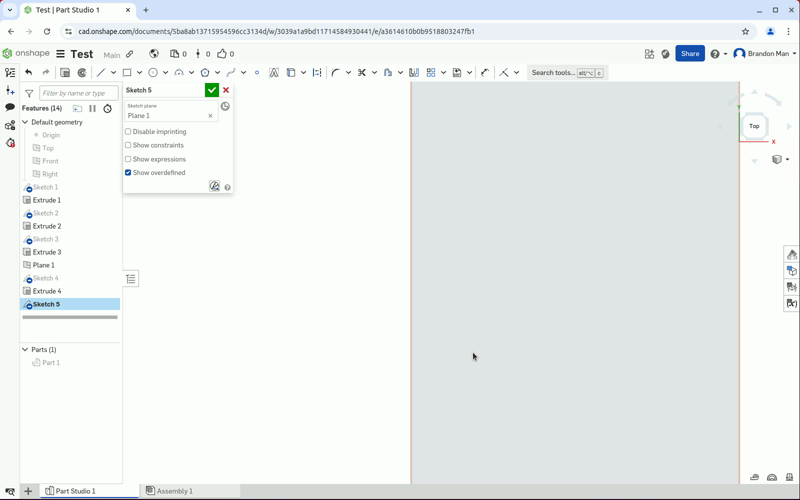
click(473, 352)
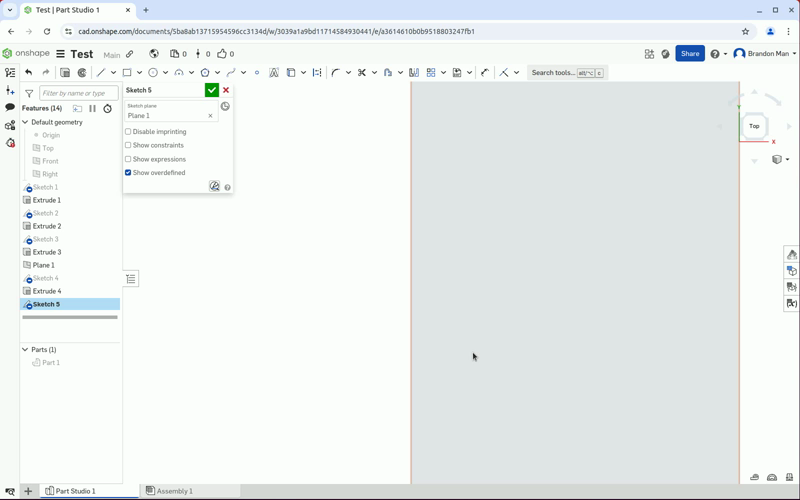
scroll(-6)
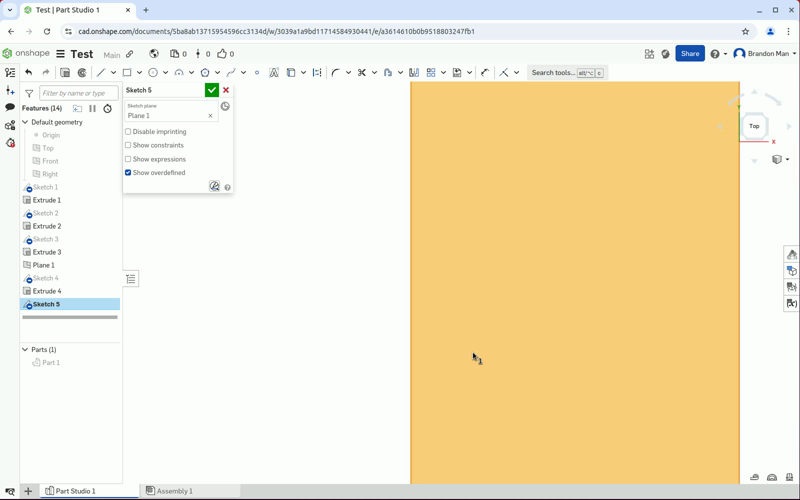
scroll(-6)
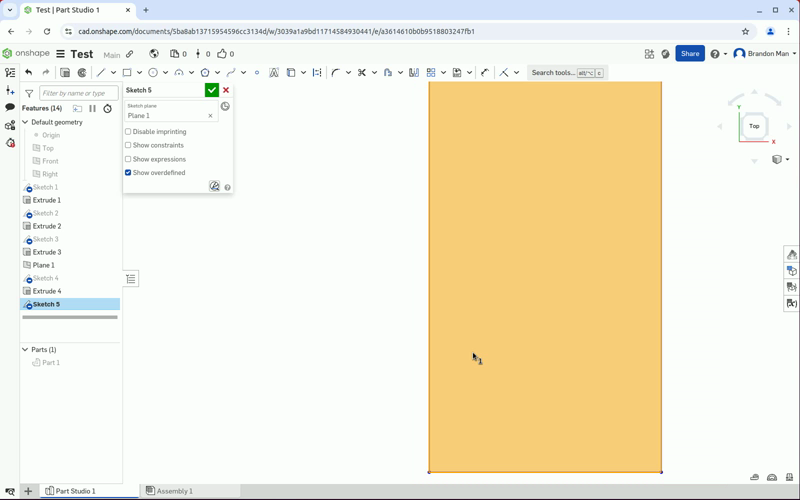
scroll(-6)
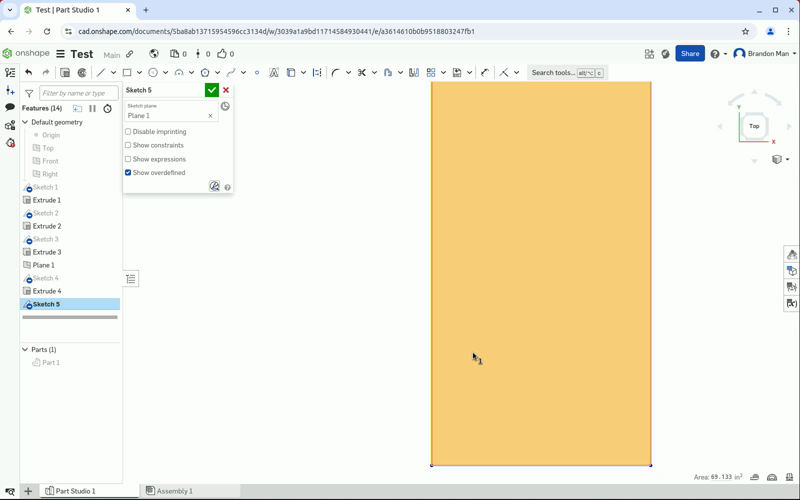
scroll(-6)
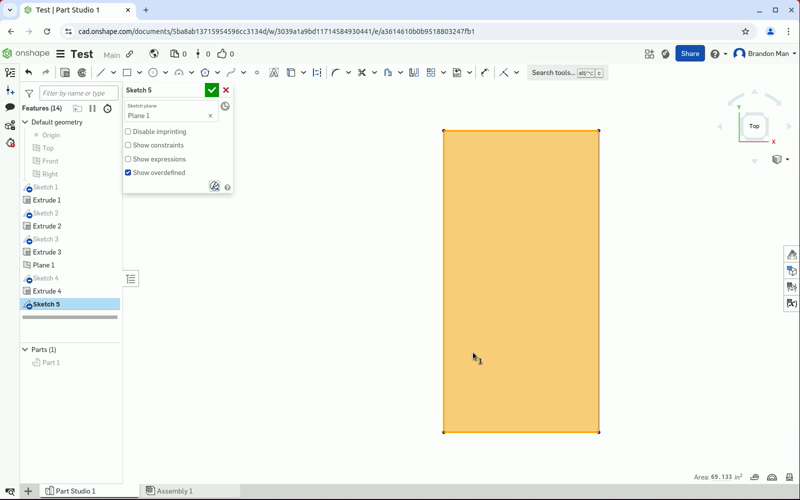
scroll(-6)
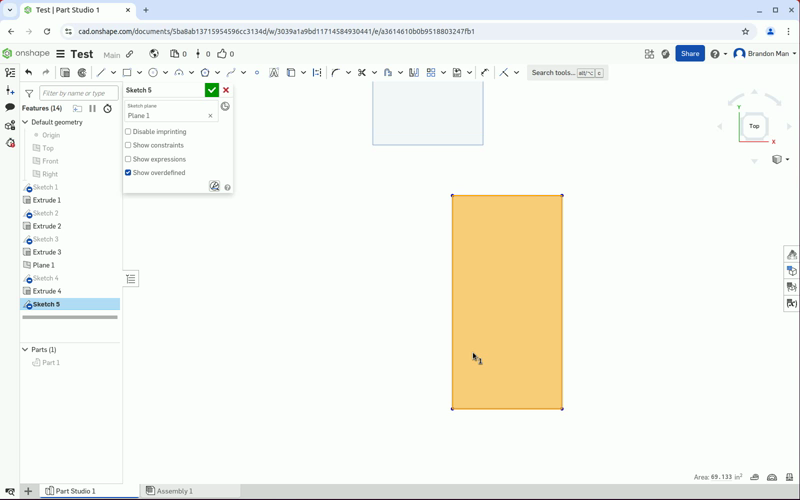
scroll(-6)
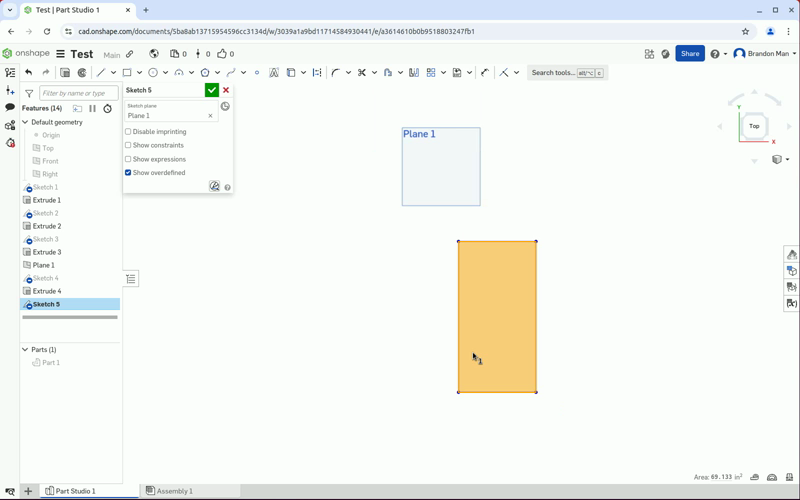
scroll(-6)
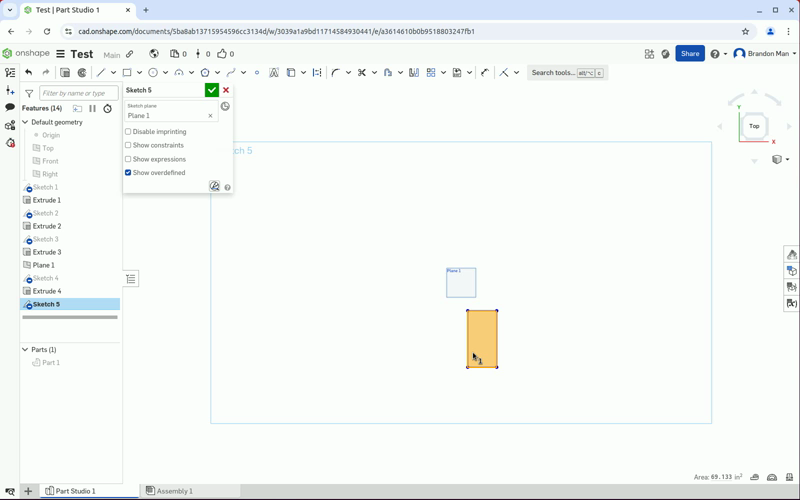
mouse_move(73, 352)
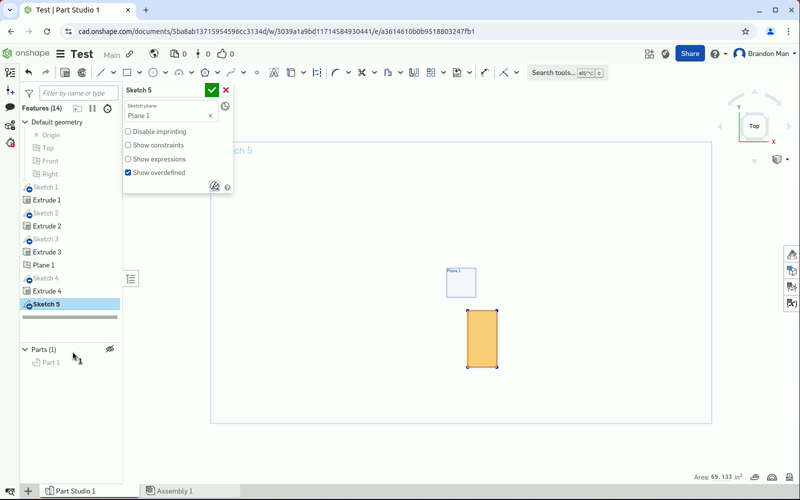
key(shift+y)
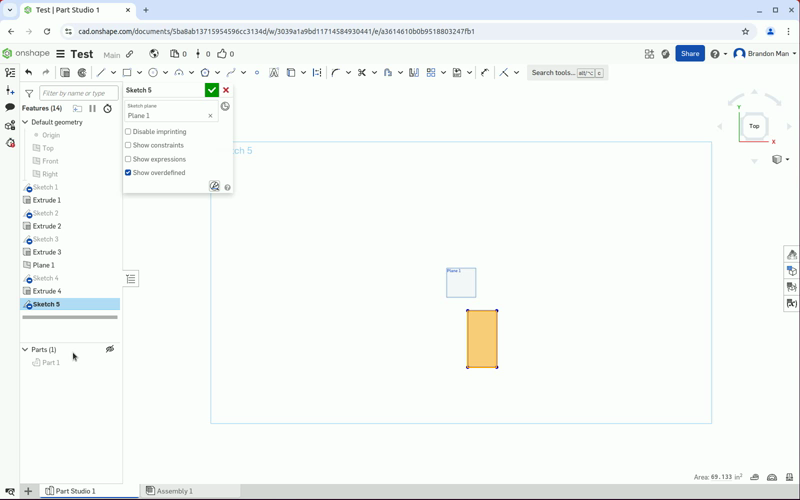
key(shift+e)
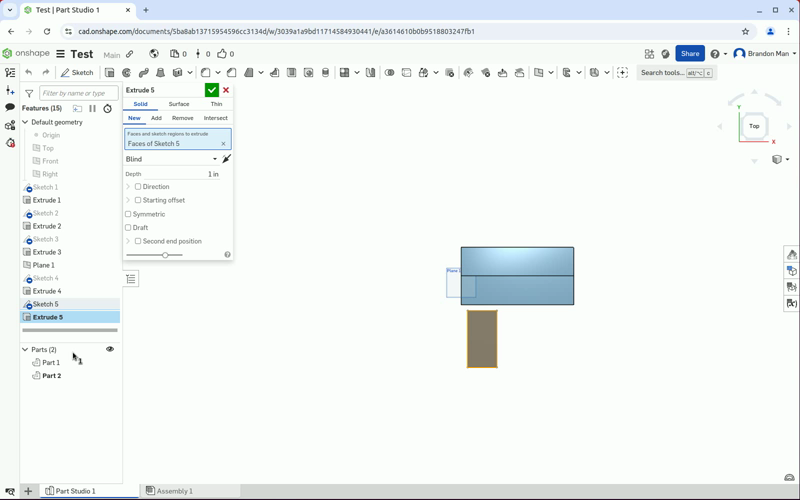
mouse_move(143, 106)
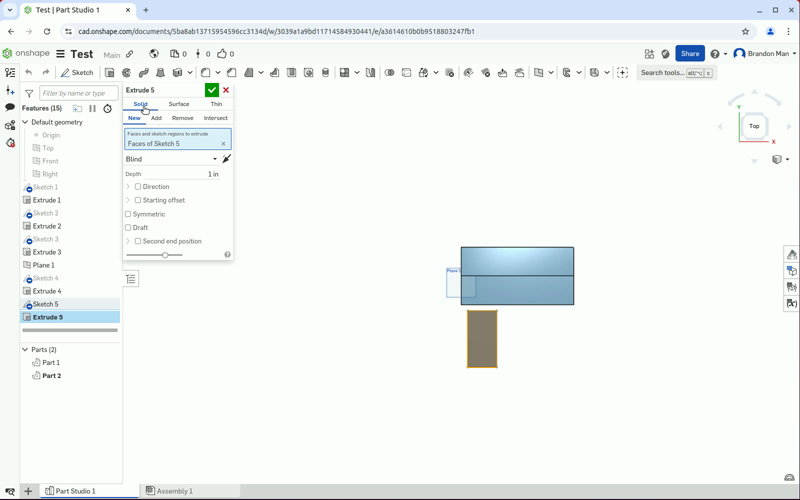
click(143, 106)
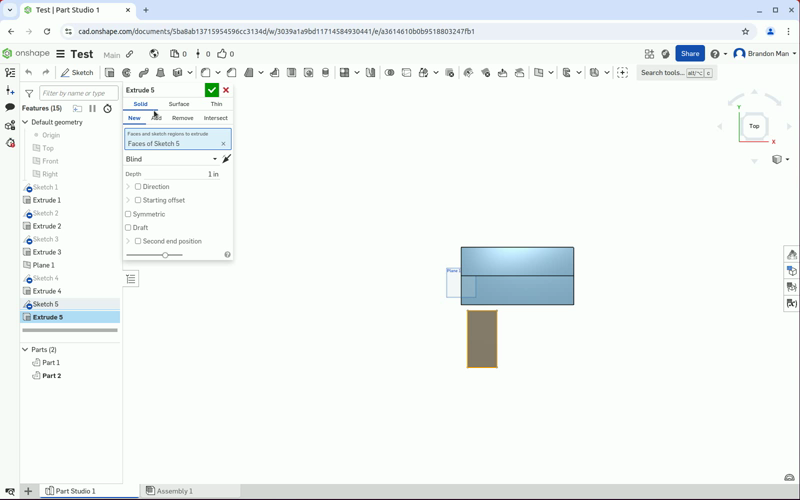
mouse_move(186, 120)
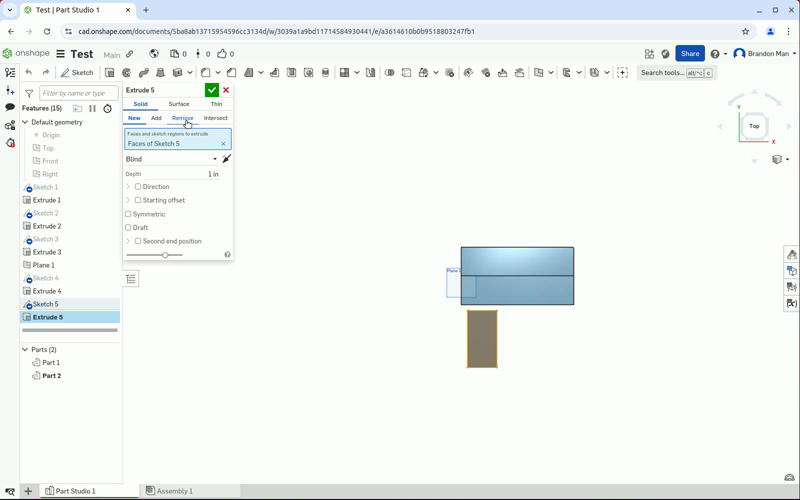
click(186, 120)
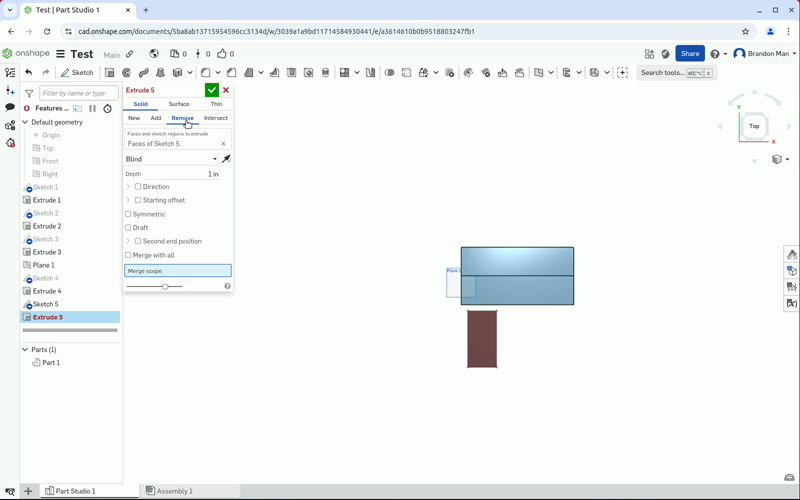
key(tab, 4)
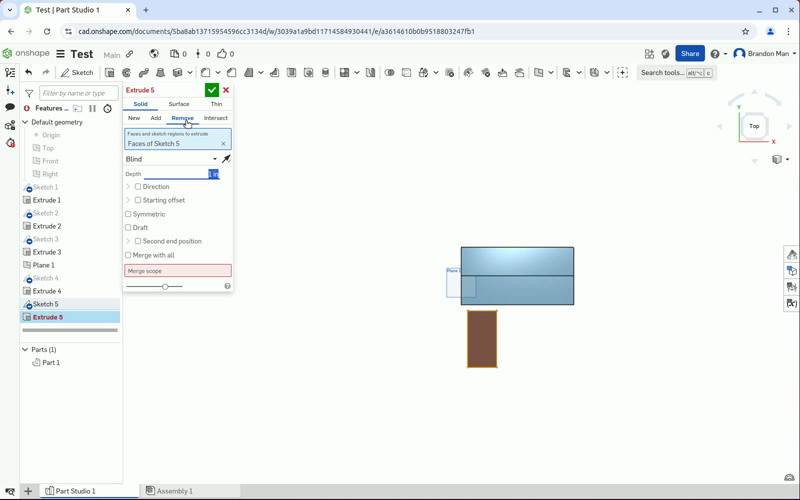
text(2.889)
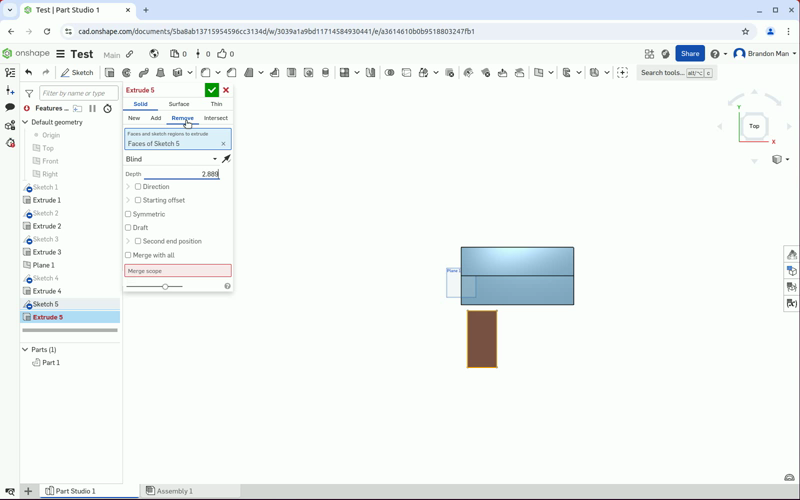
key(tab, 6)
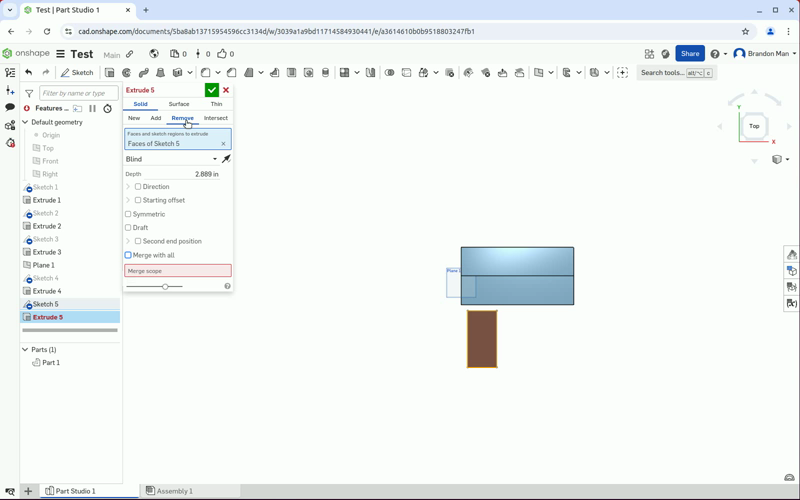
key(space)
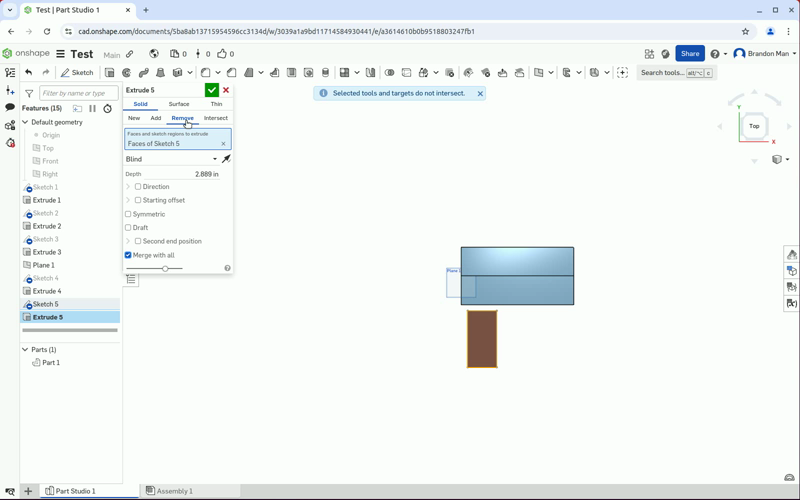
key(enter)
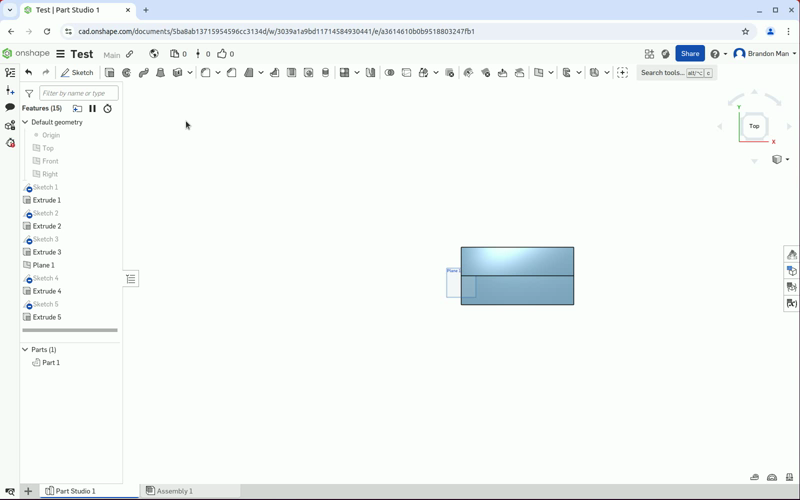
key(shift+h)
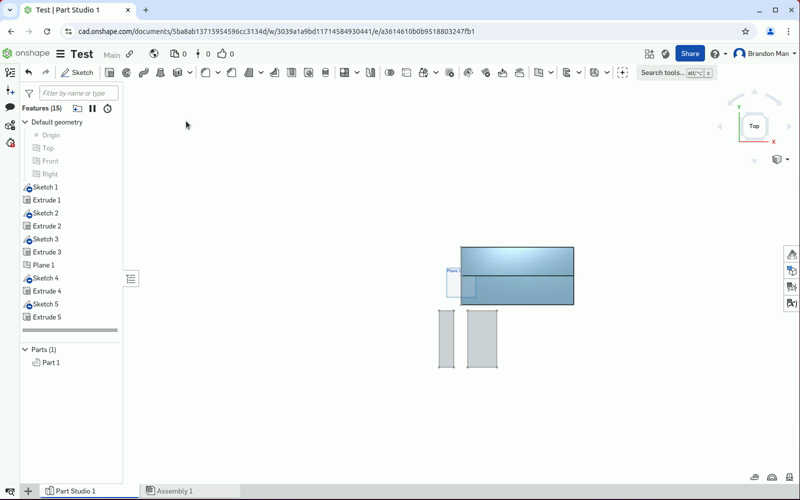
key(shift+h)
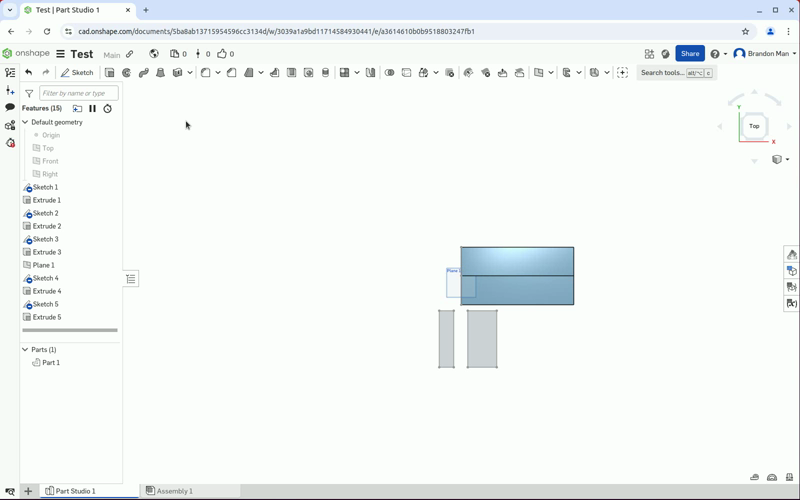
key(shift+7)
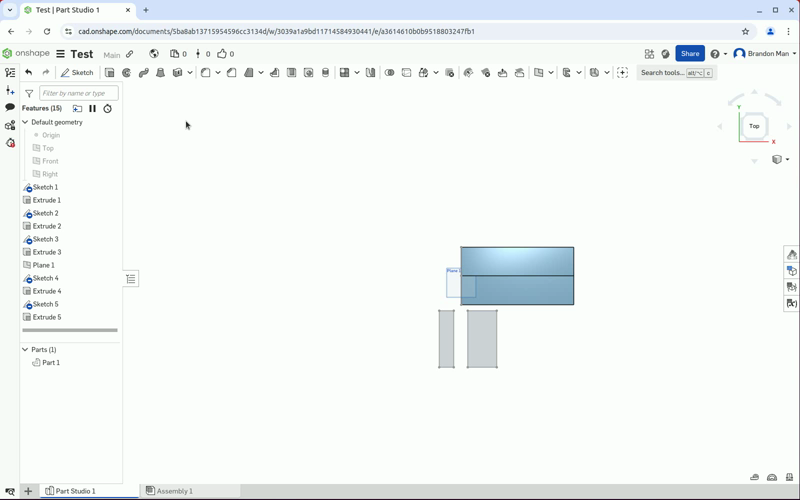
key(up, 3)
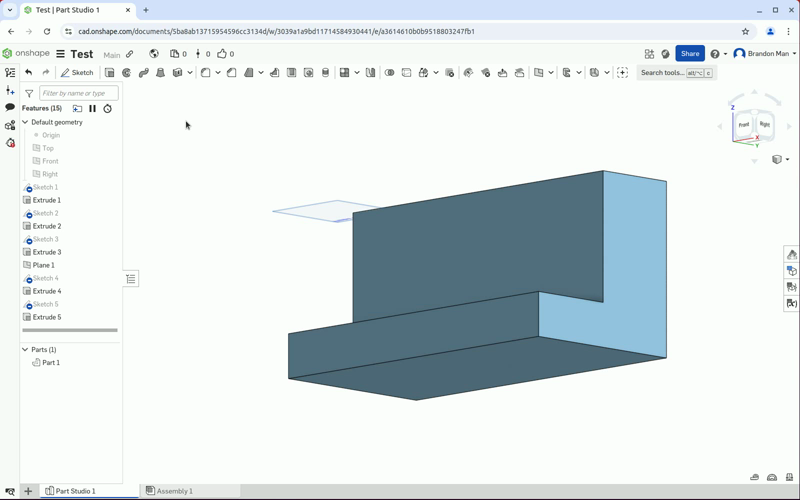
key(left, 3)
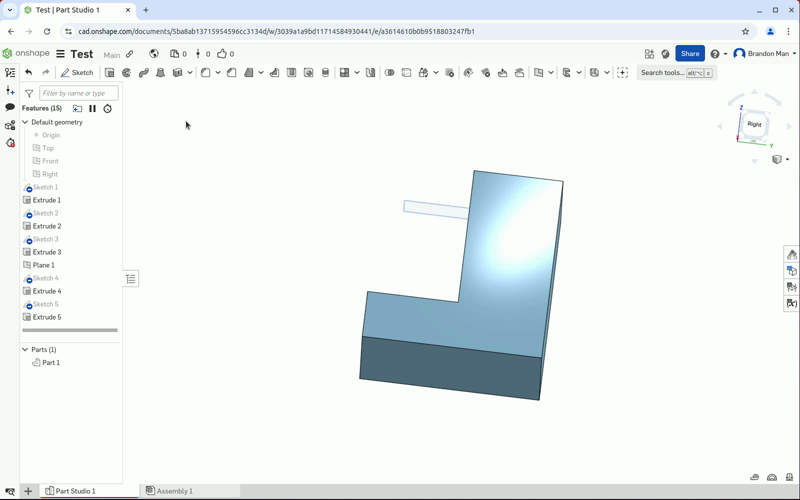
key(right, 3)
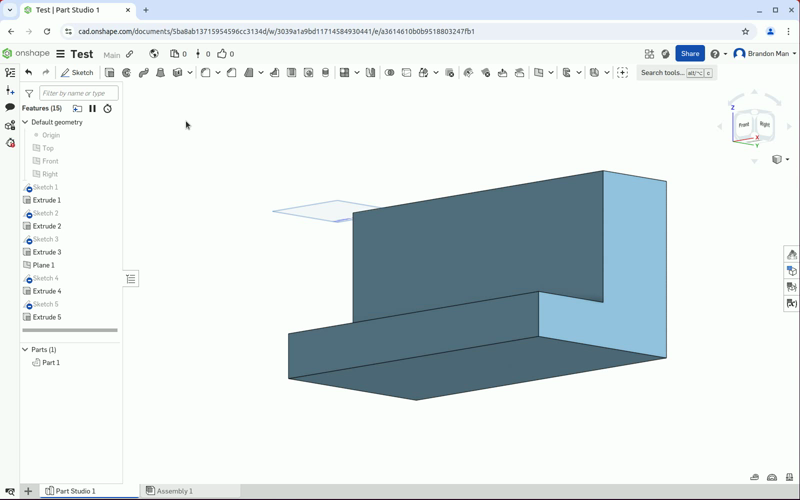
key(down, 3)
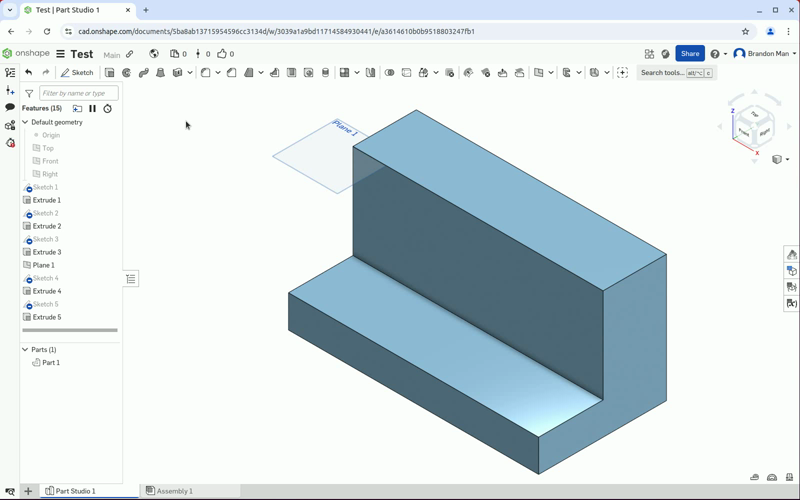
mouse_move(73, 189)
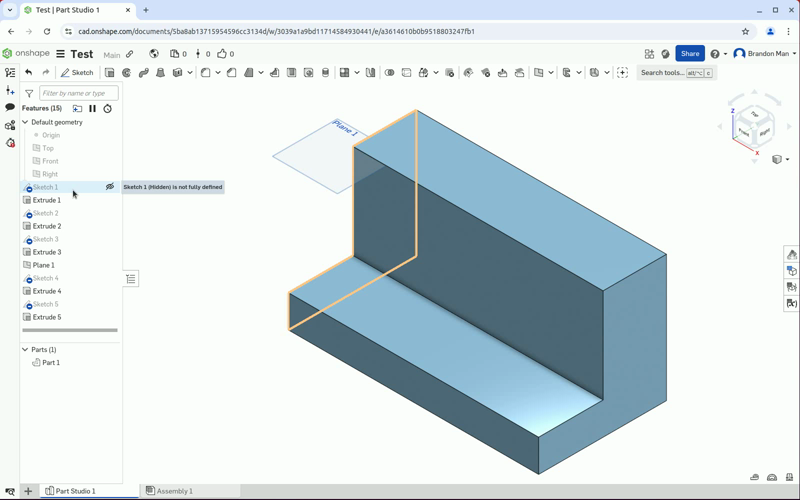
click(73, 189)